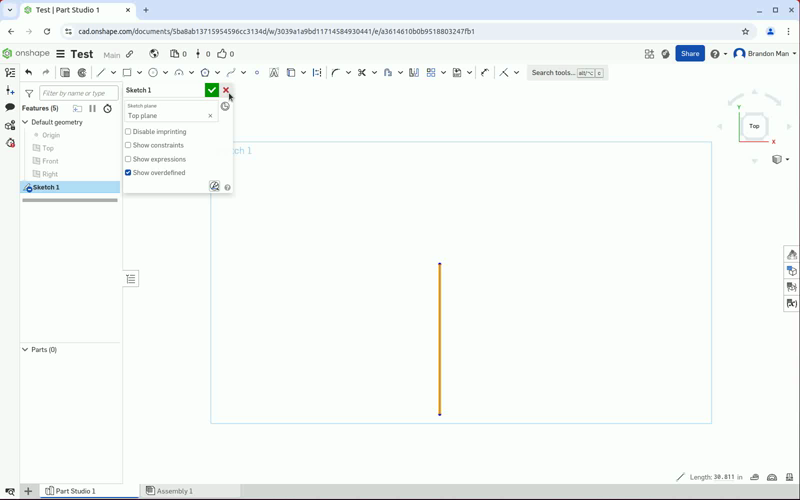
key(shift+h)
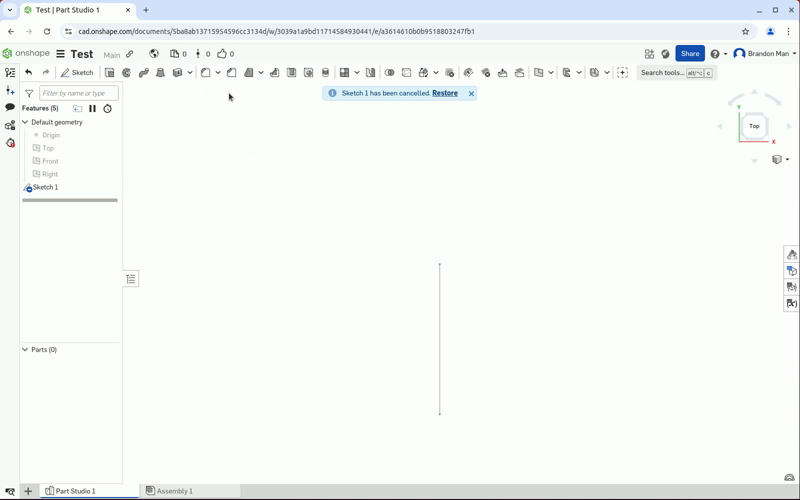
key(shift+s)
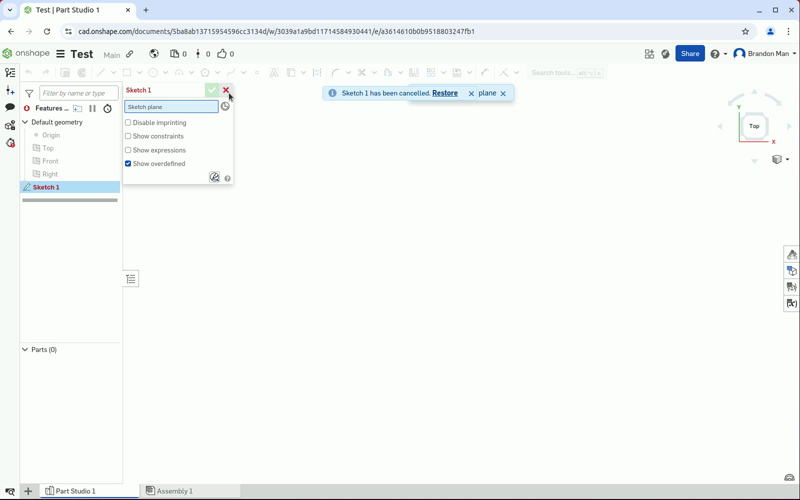
mouse_move(73, 150)
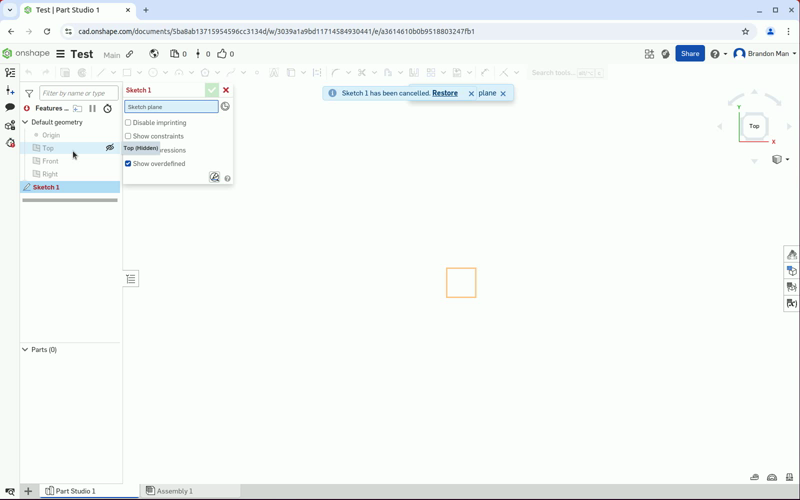
click(73, 150)
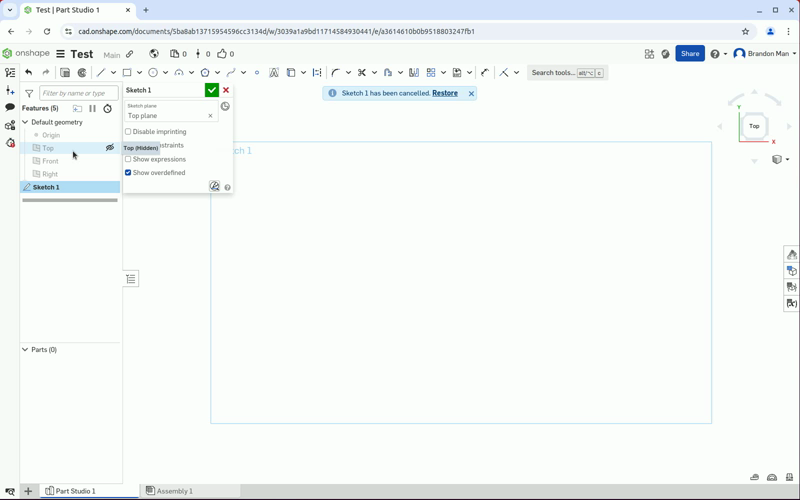
mouse_move(73, 352)
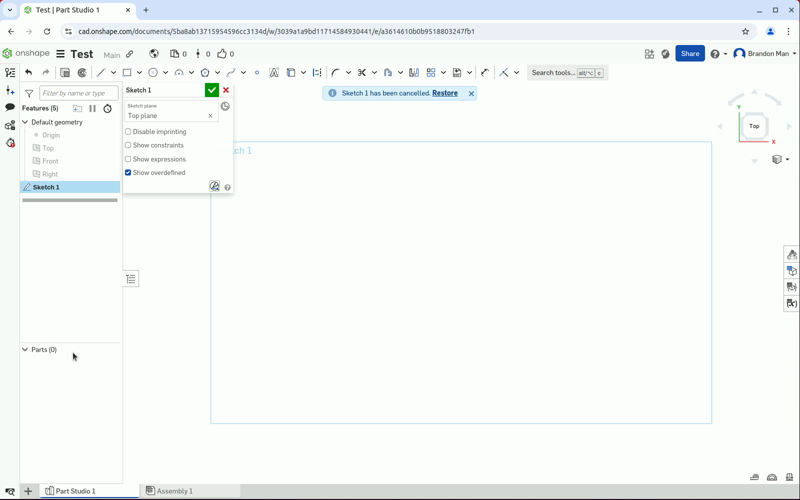
key(y)
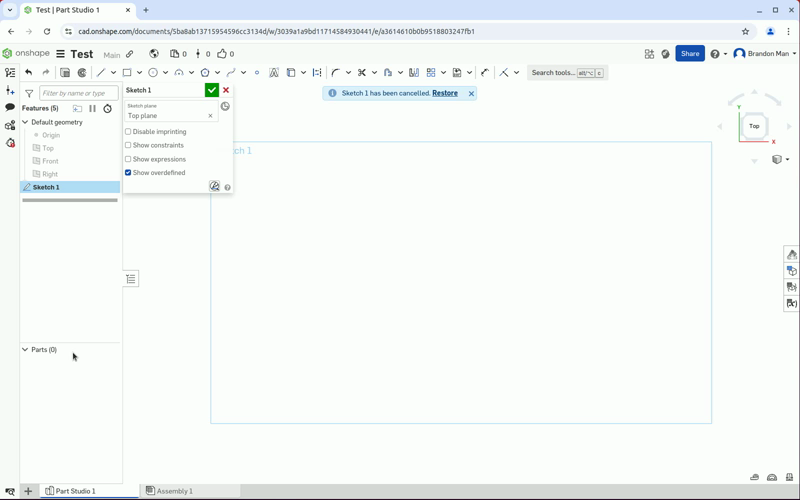
key(c)
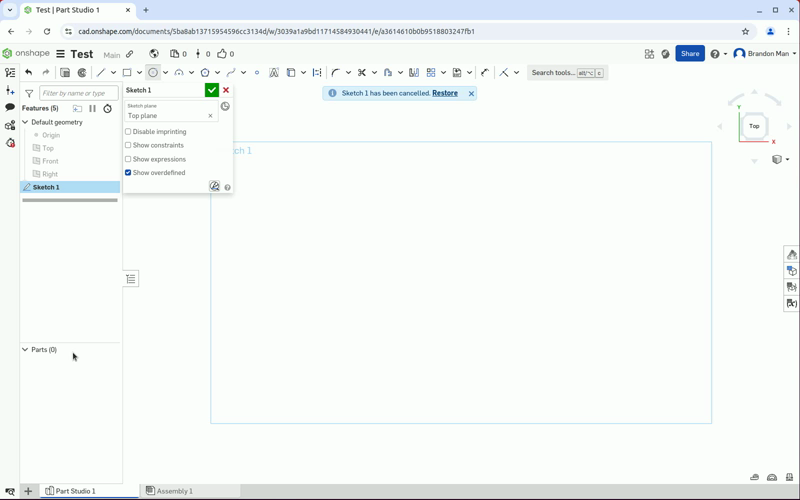
key_down(shift)
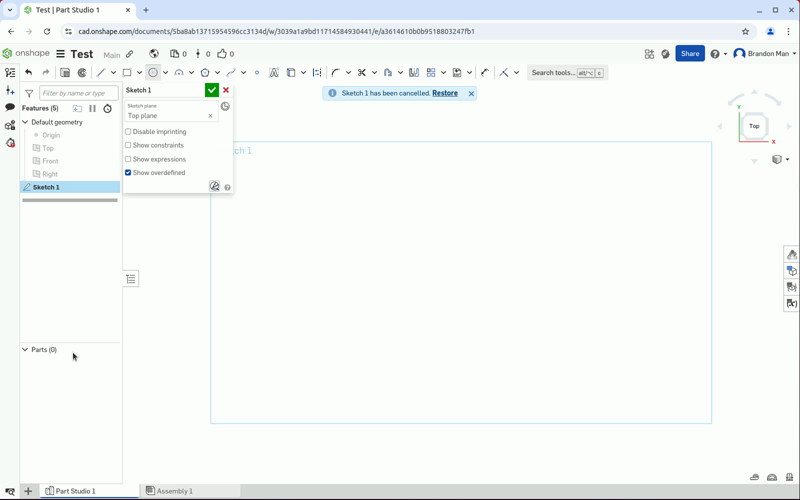
mouse_move(460, 379)
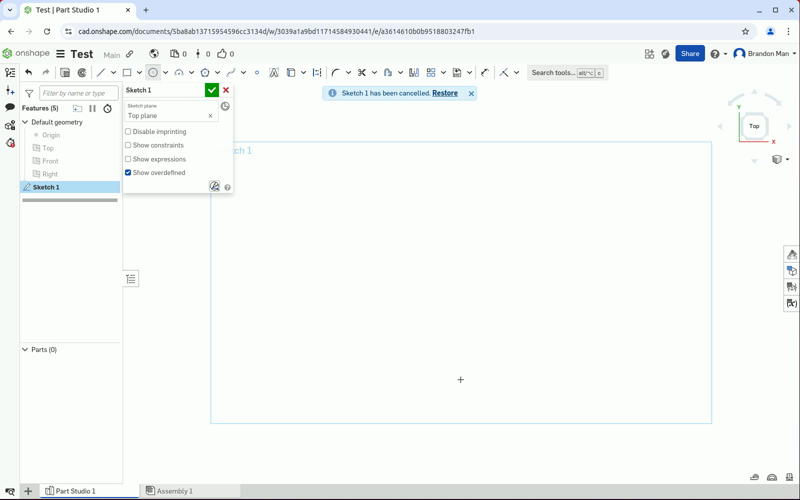
click(460, 379)
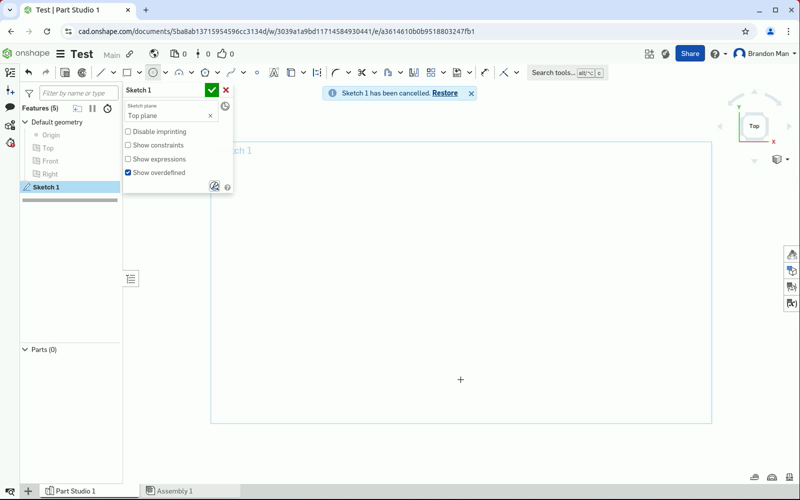
key_up(shift)
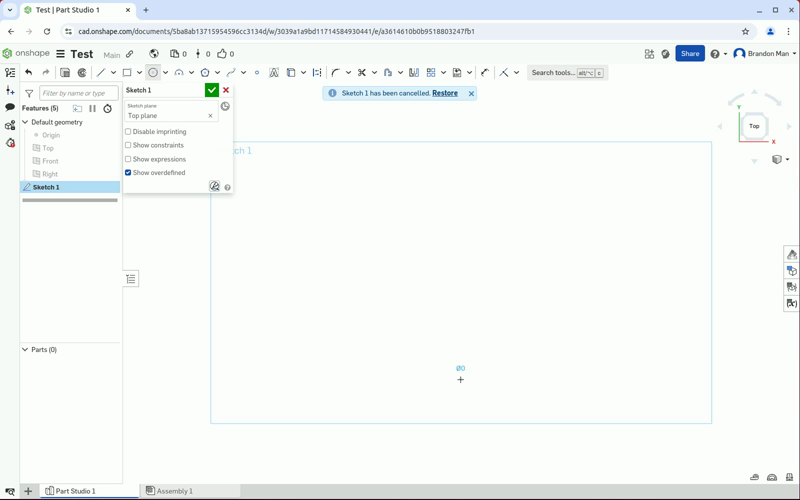
mouse_move(477, 379)
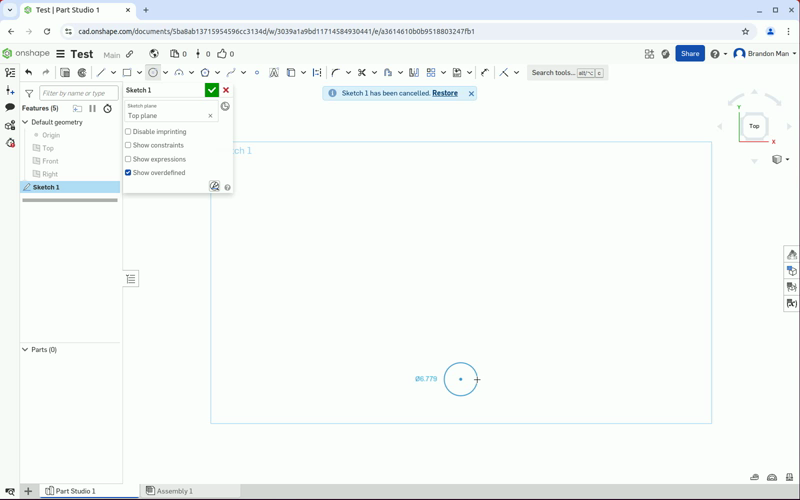
click(477, 379)
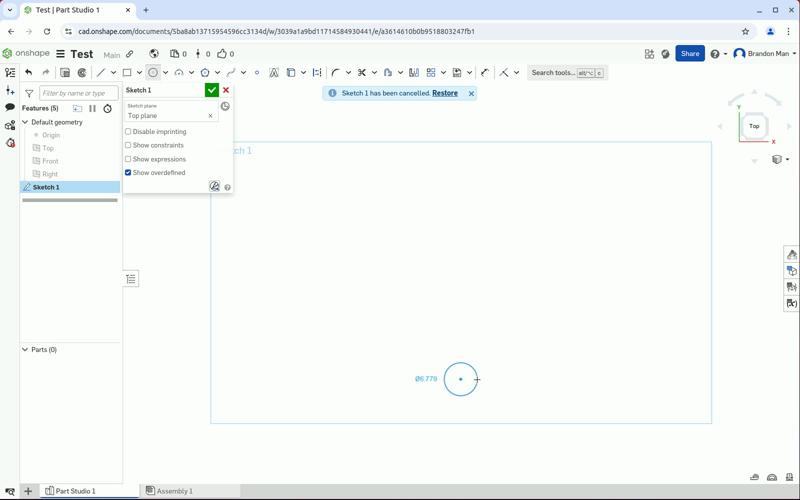
key(esc)
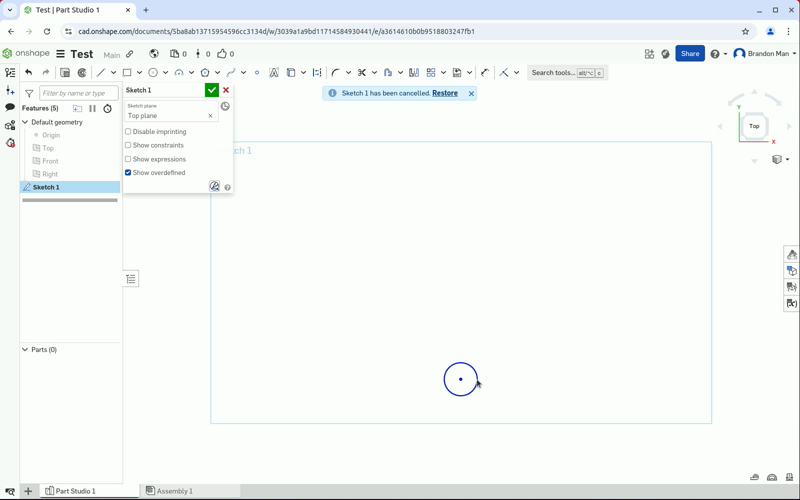
mouse_move(466, 372)
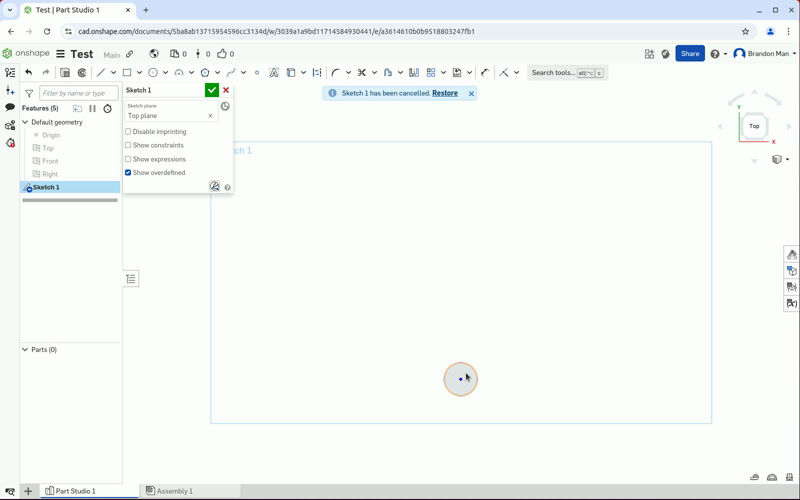
scroll(6)
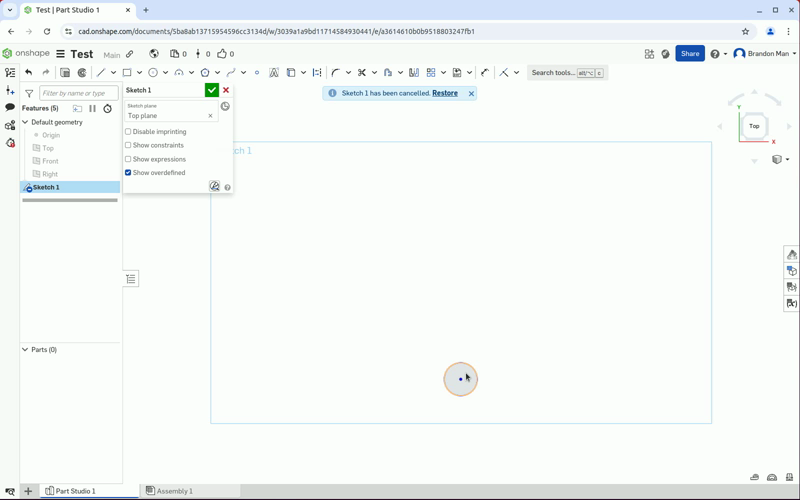
scroll(6)
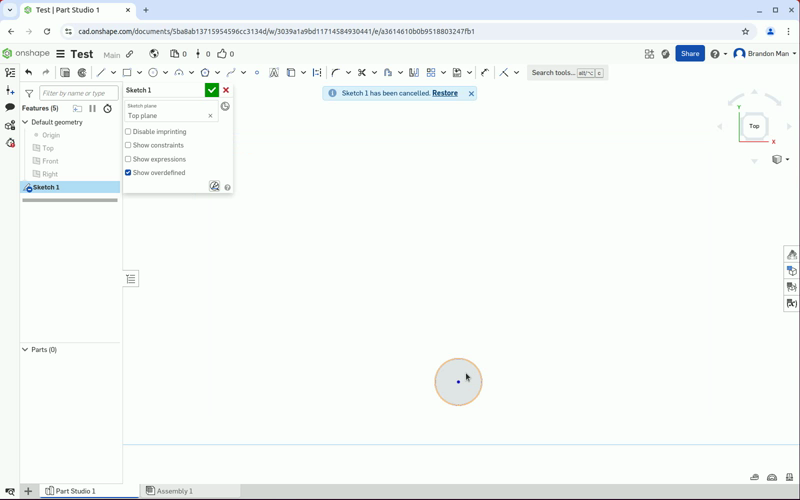
scroll(6)
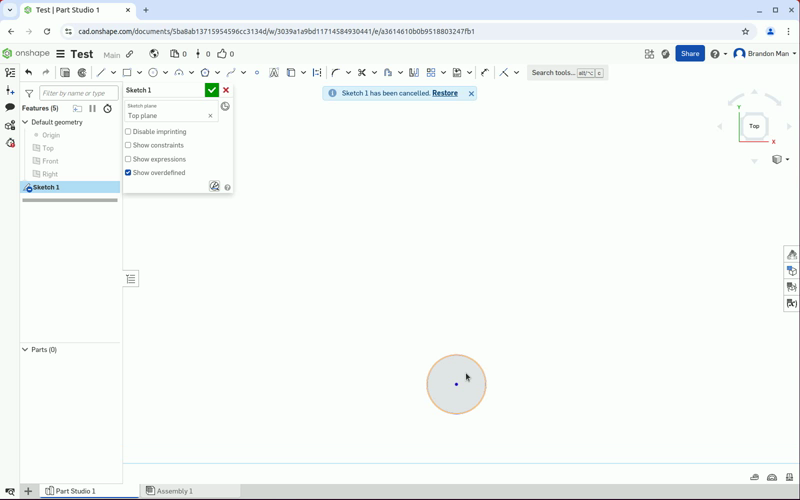
scroll(6)
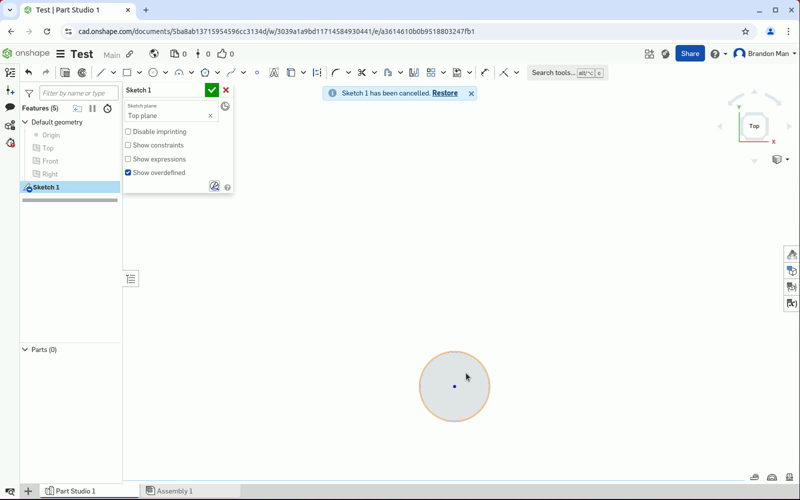
scroll(6)
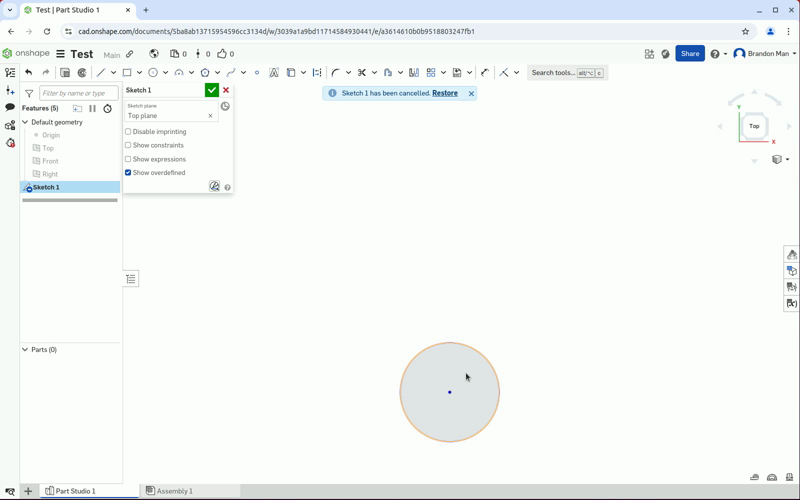
scroll(6)
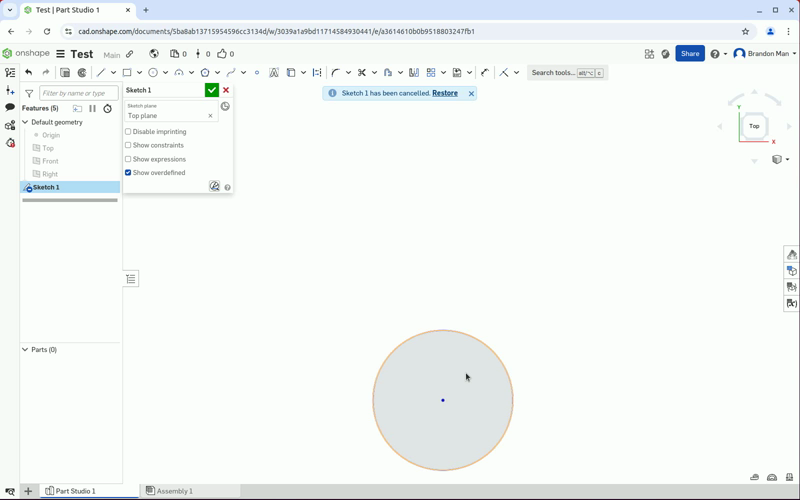
scroll(6)
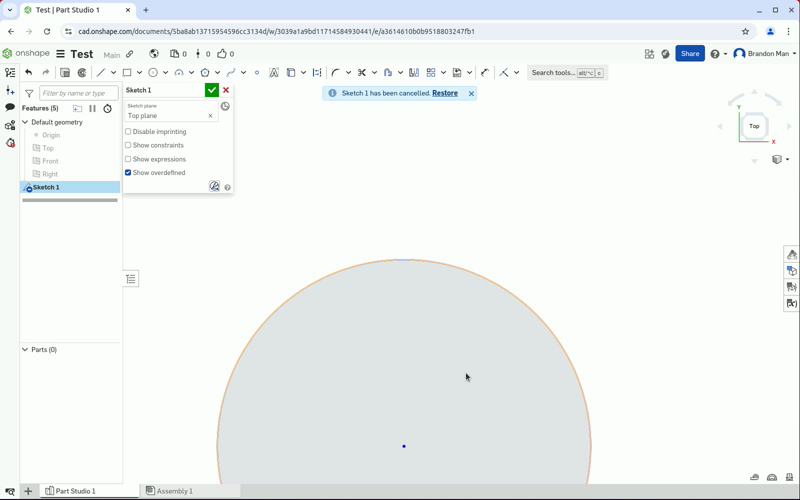
click(466, 372)
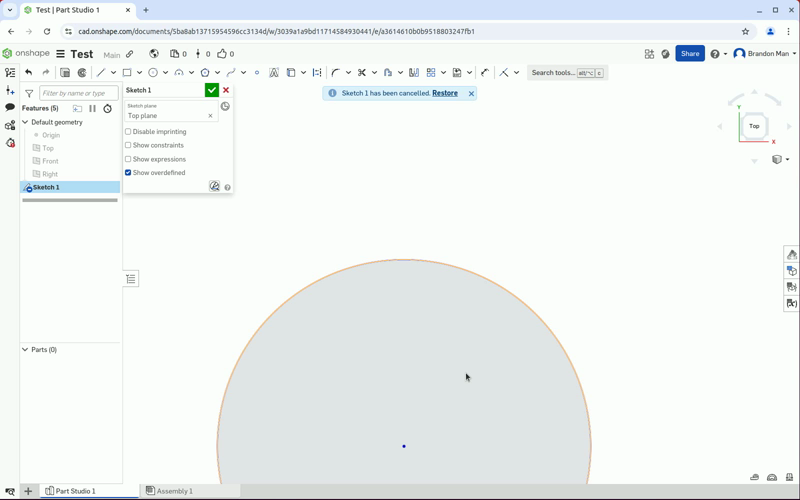
scroll(-6)
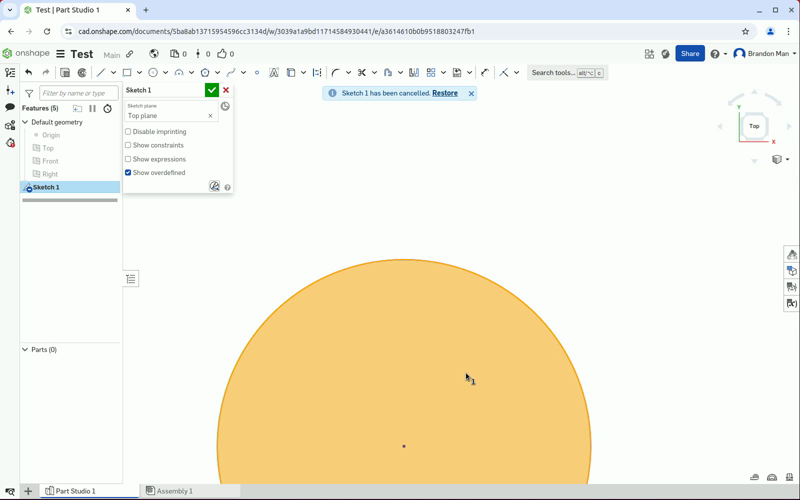
scroll(-6)
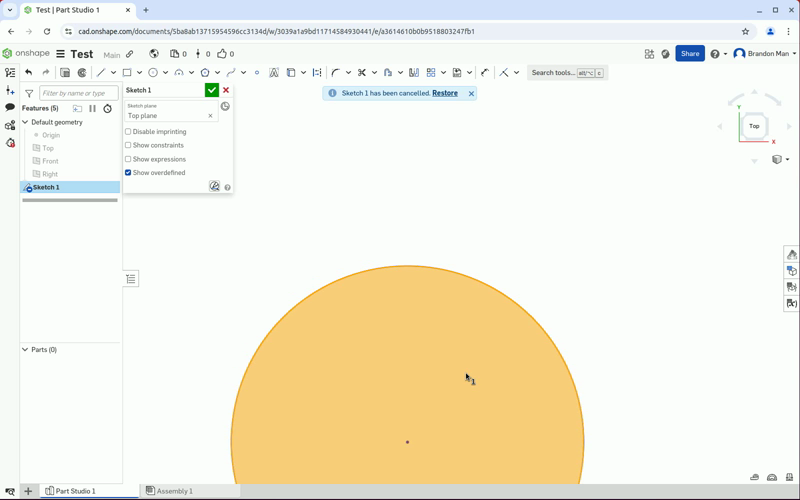
scroll(-6)
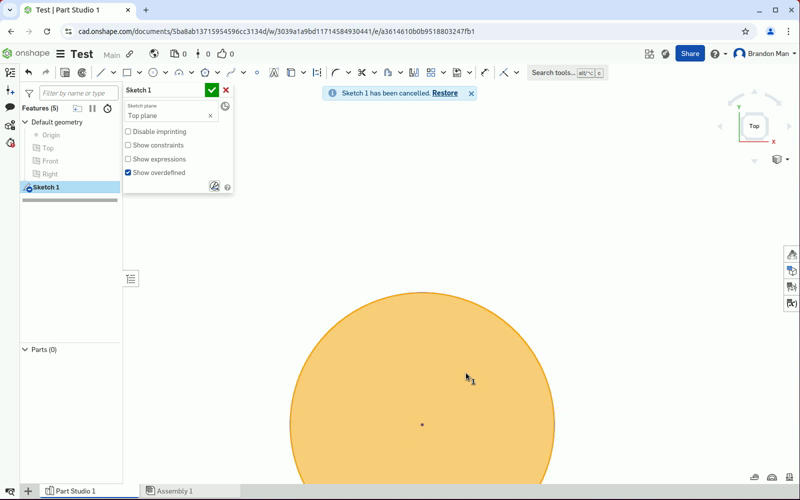
scroll(-6)
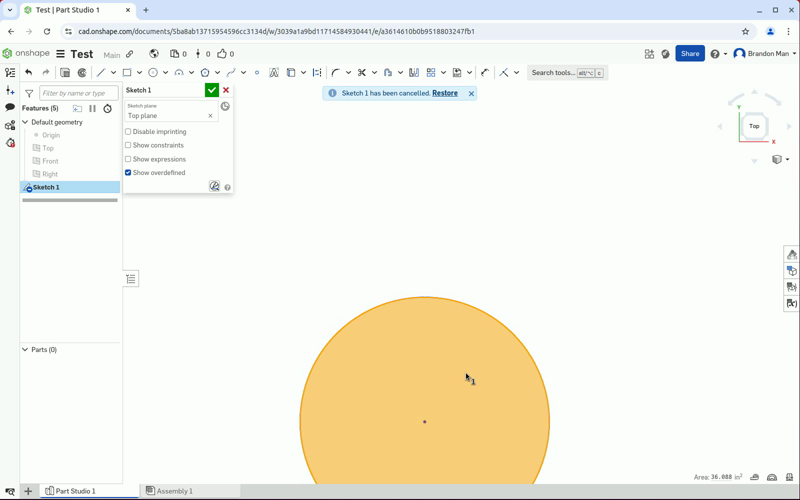
scroll(-6)
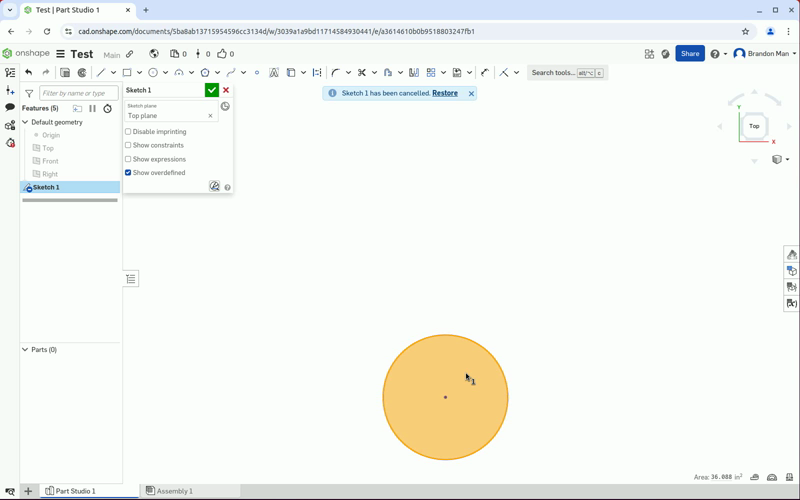
scroll(-6)
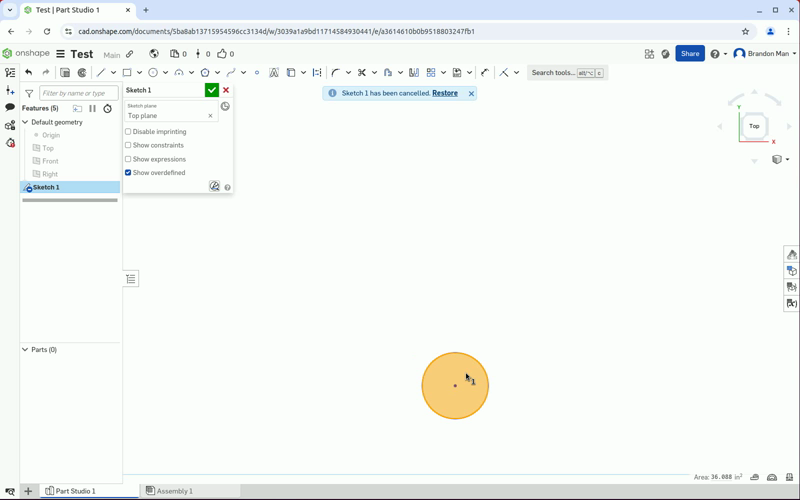
scroll(-6)
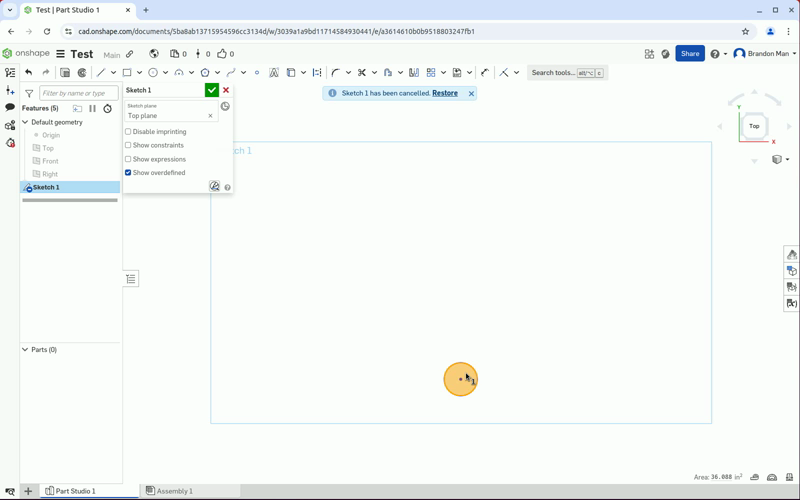
mouse_move(73, 352)
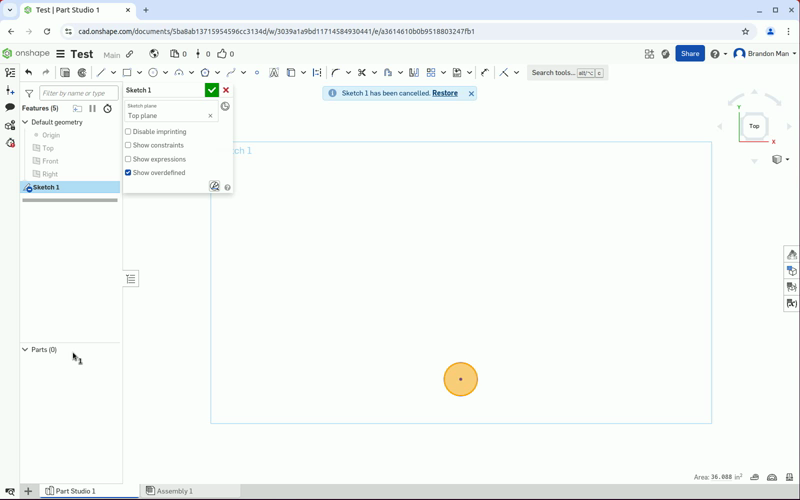
key(shift+y)
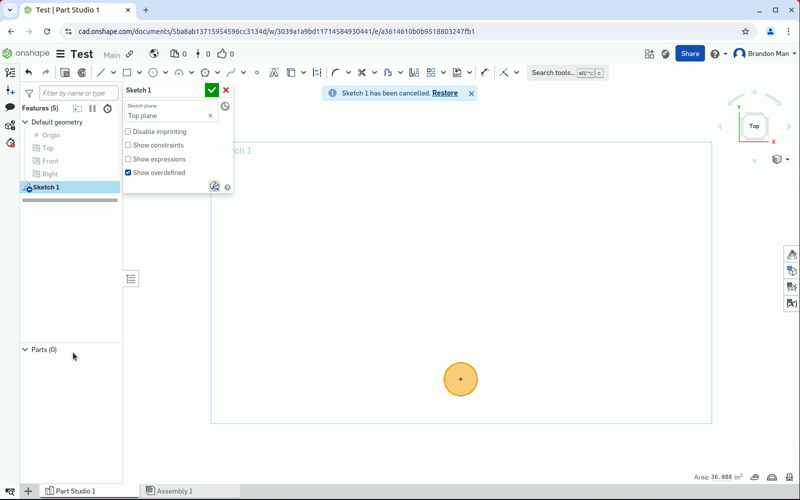
key(shift+e)
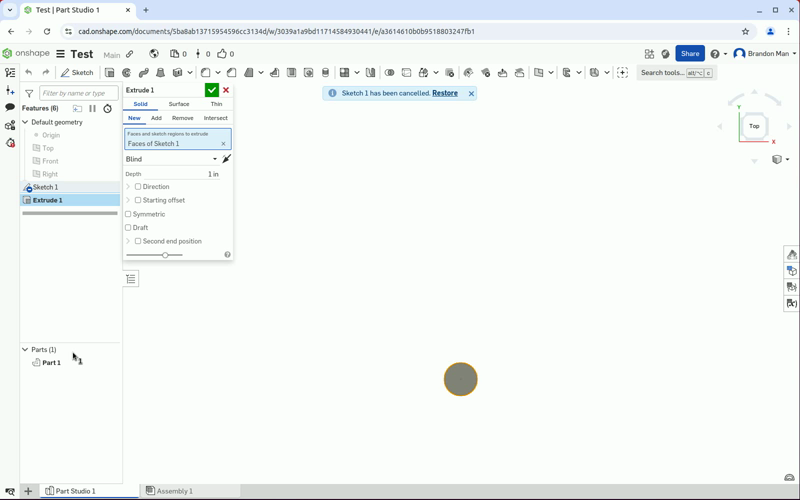
mouse_move(143, 106)
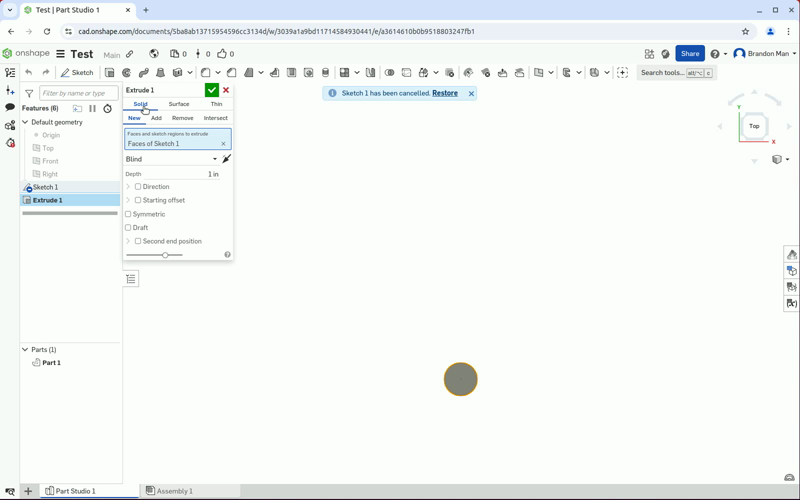
click(143, 106)
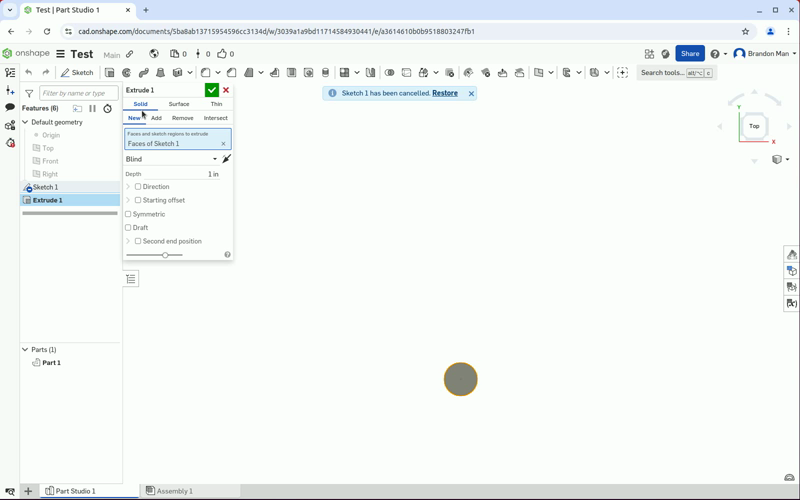
mouse_move(137, 120)
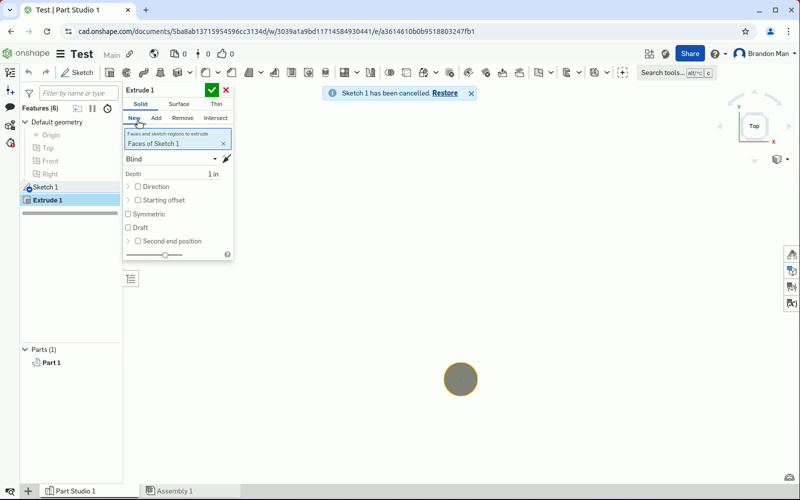
click(137, 120)
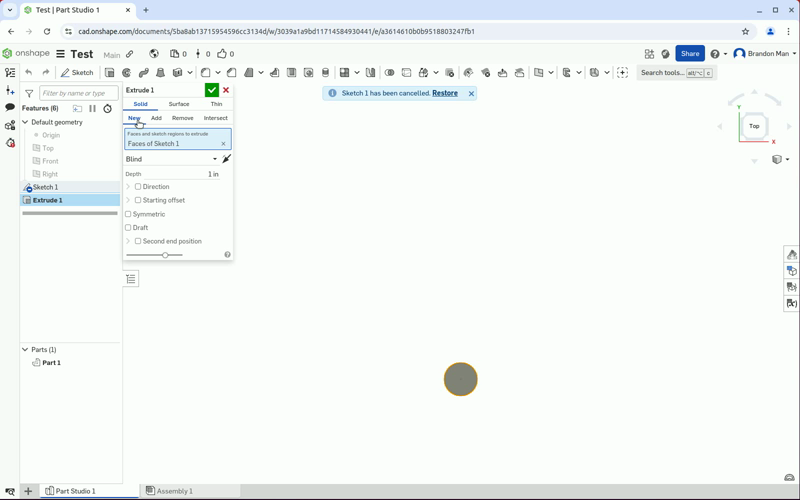
key(tab, 4)
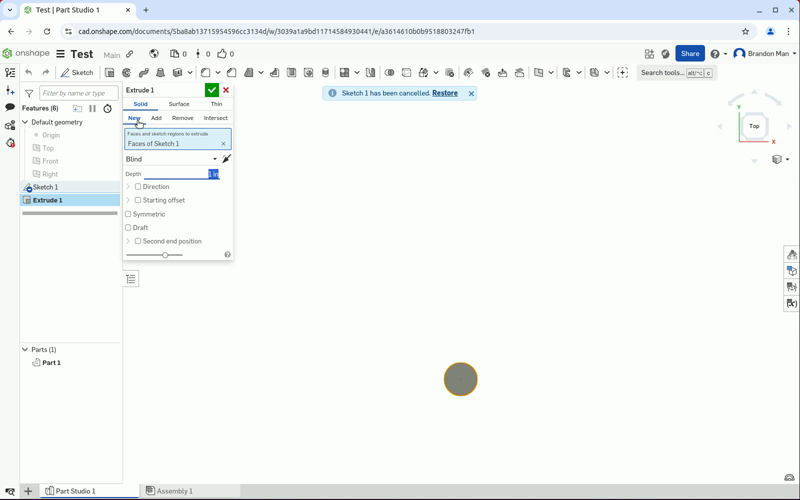
text(2.166)
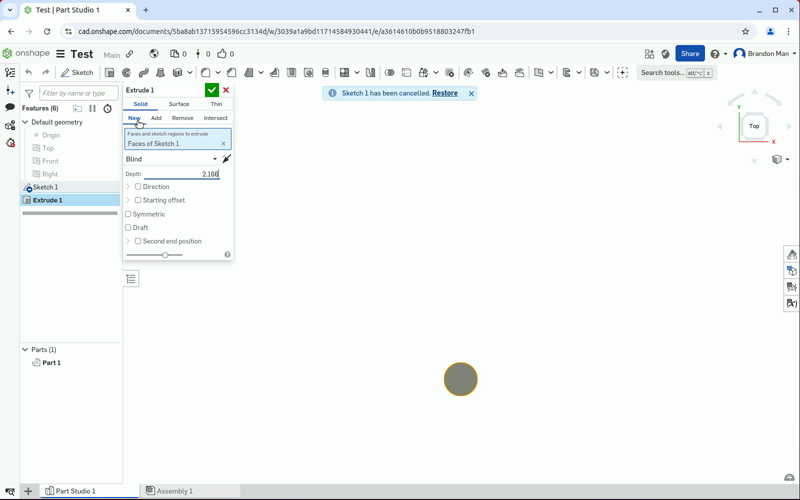
key(enter)
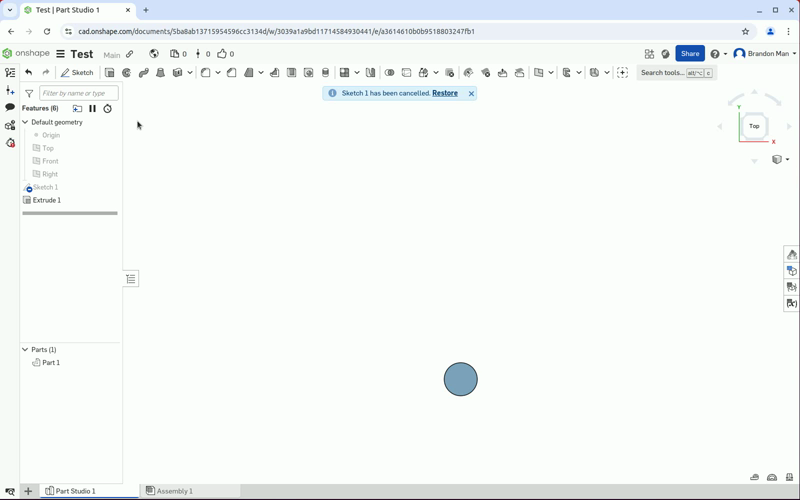
key(shift+h)
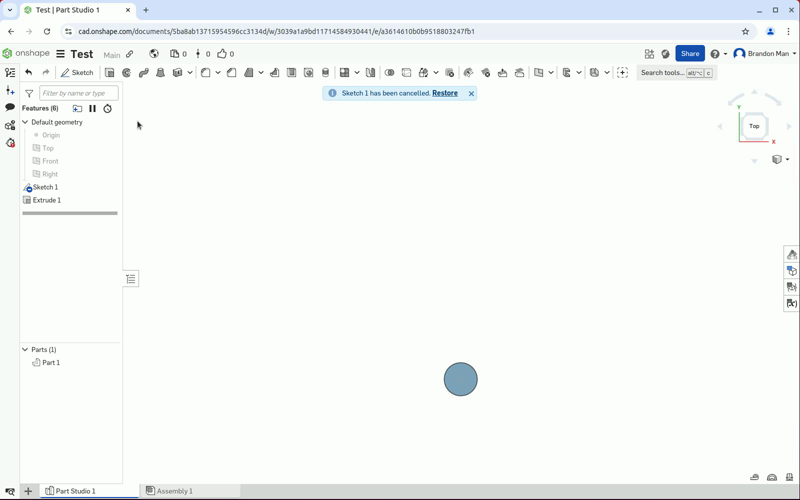
key(shift+h)
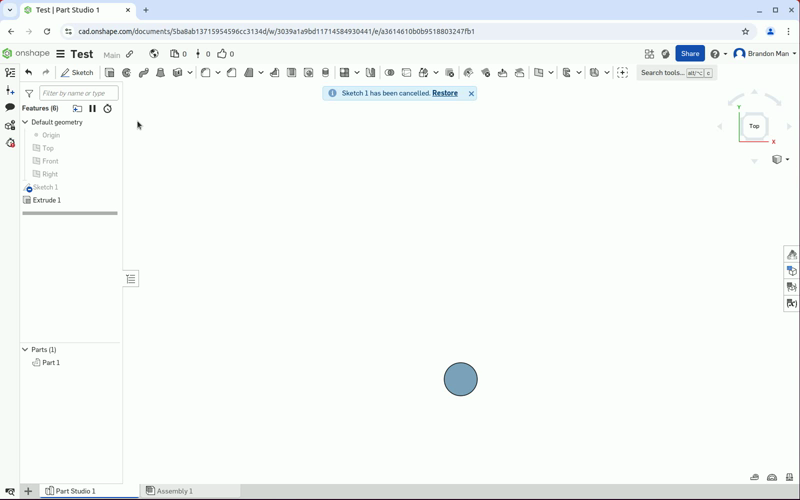
mouse_move(73, 189)
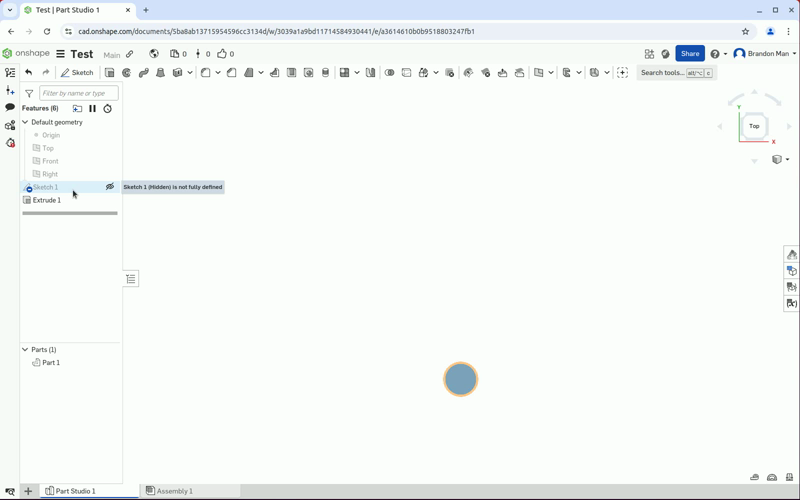
click(73, 189)
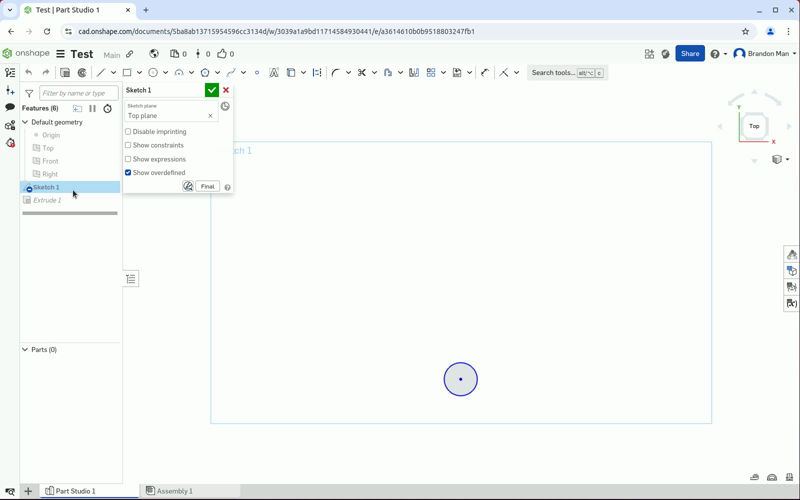
mouse_move(229, 92)
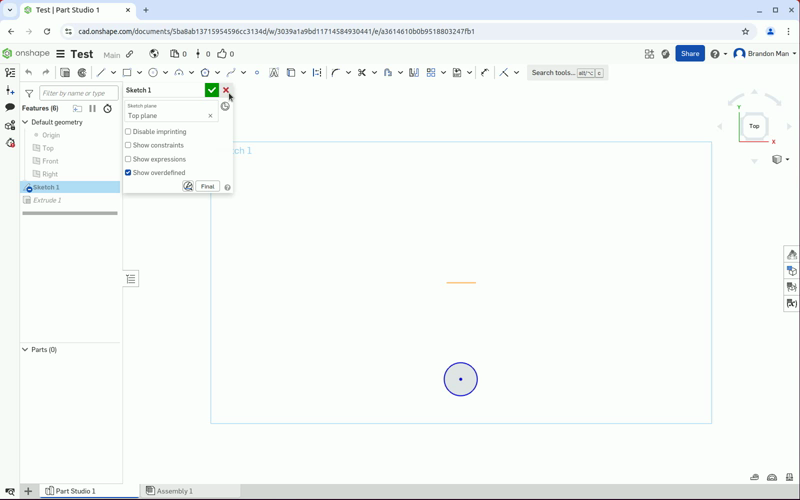
click(229, 92)
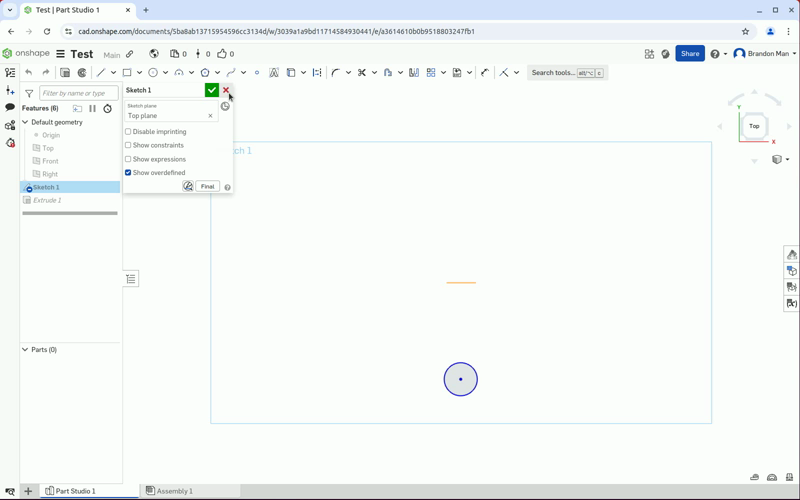
key(shift+s)
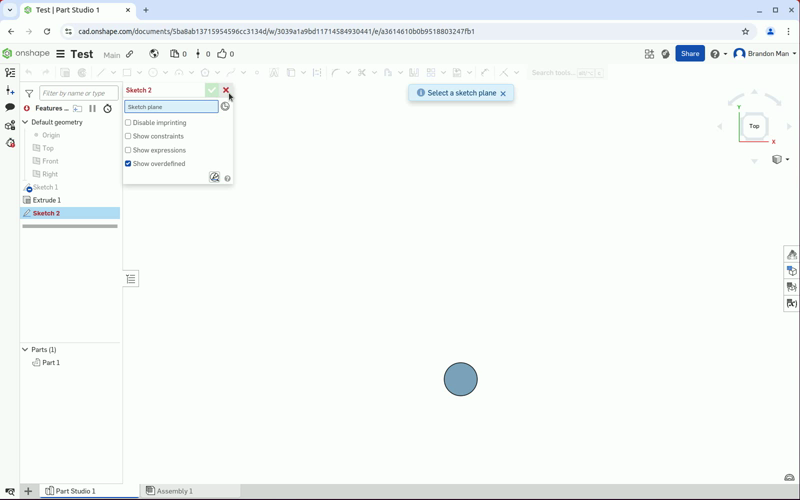
mouse_move(73, 150)
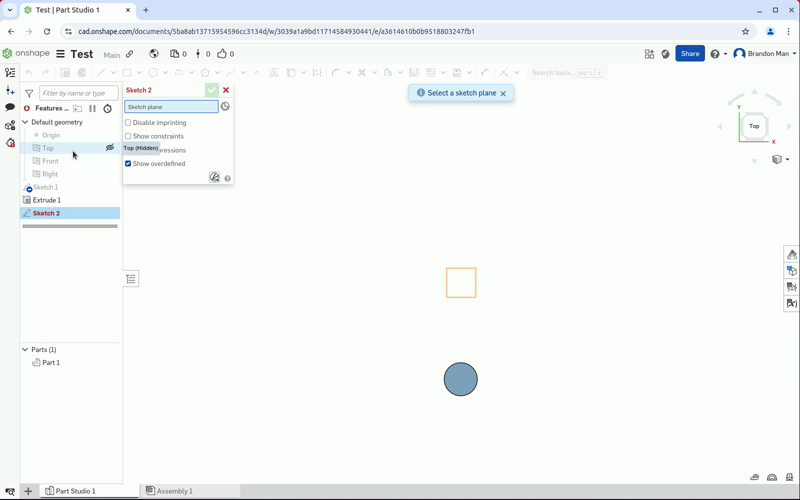
click(73, 150)
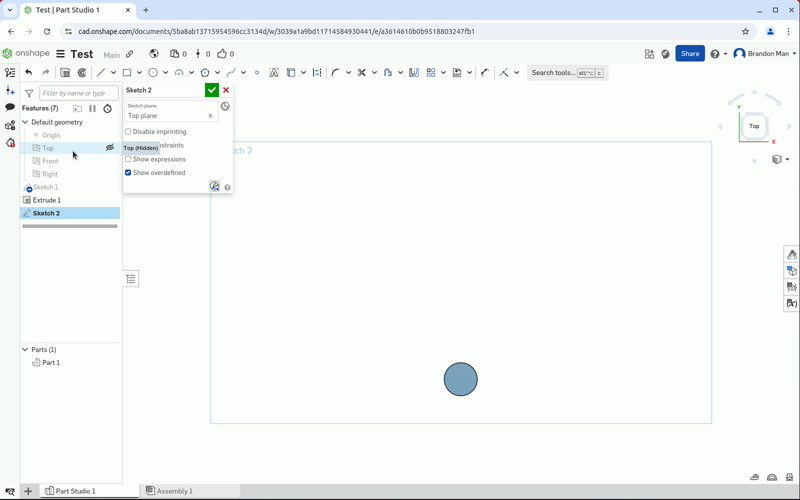
mouse_move(73, 352)
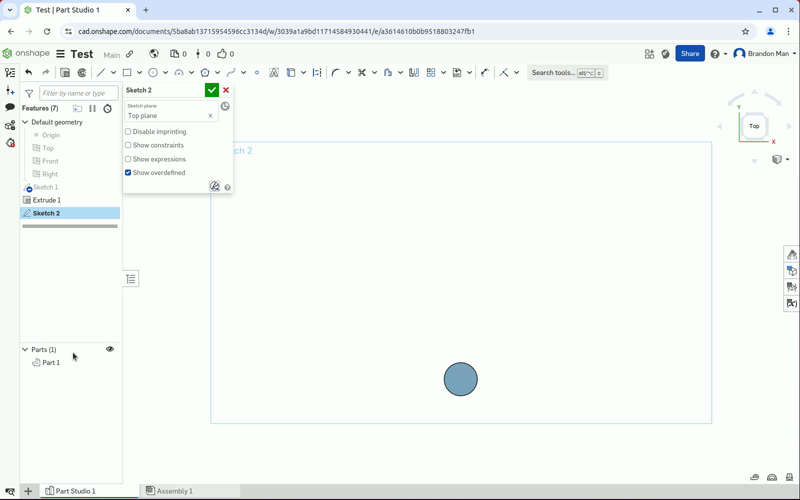
key(y)
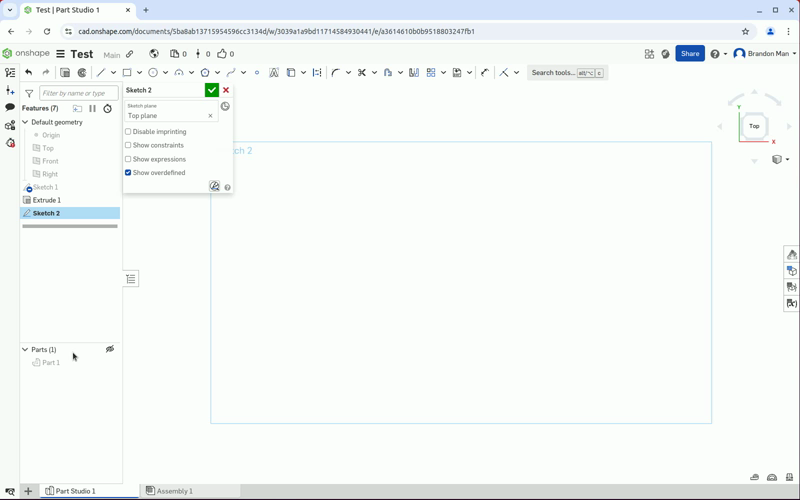
key(c)
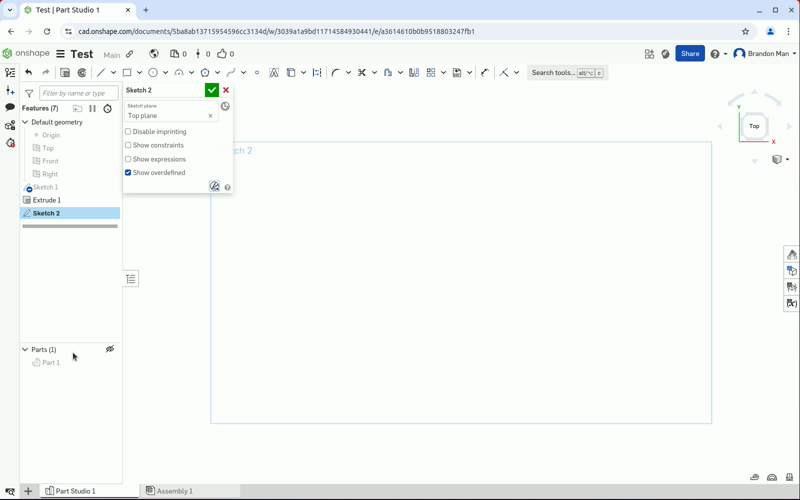
key_down(shift)
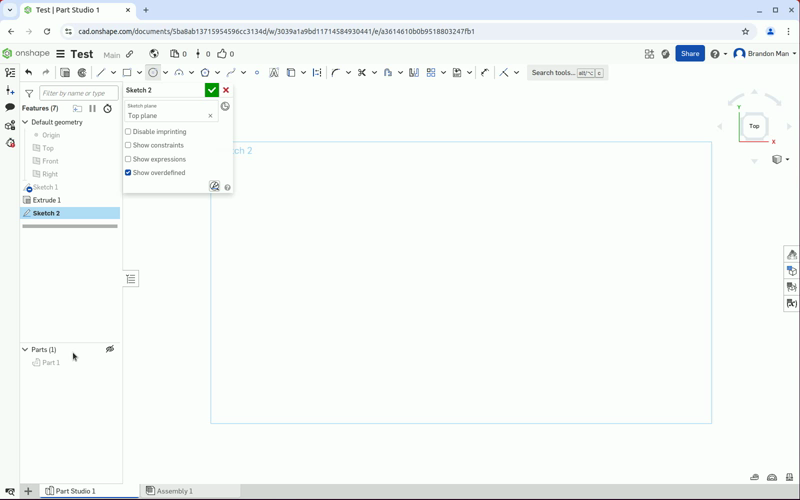
mouse_move(460, 282)
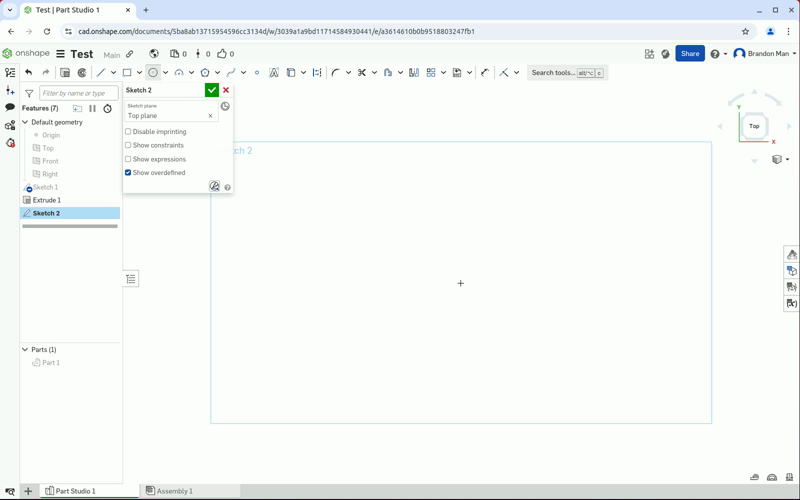
click(460, 282)
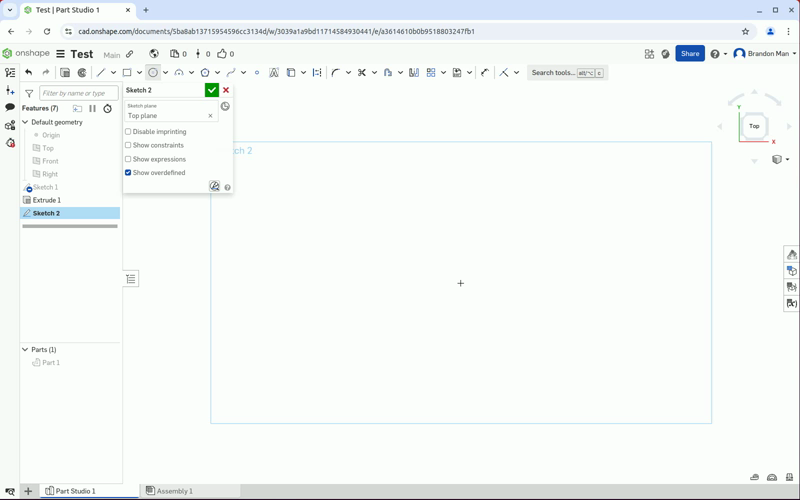
key_up(shift)
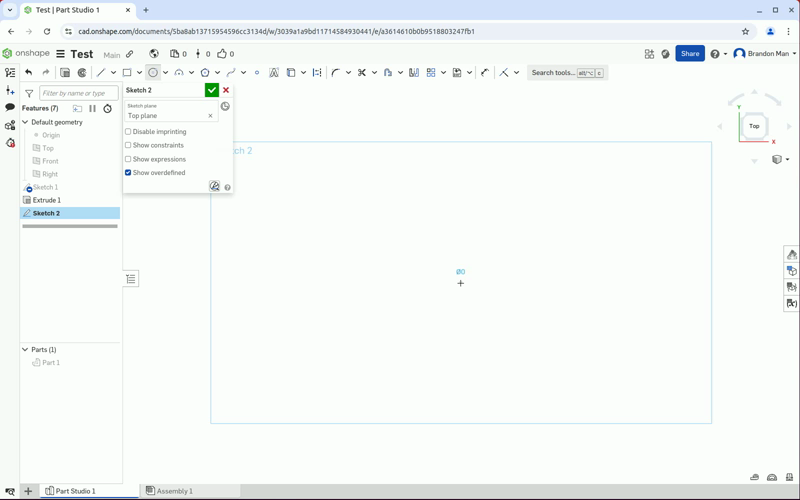
mouse_move(477, 282)
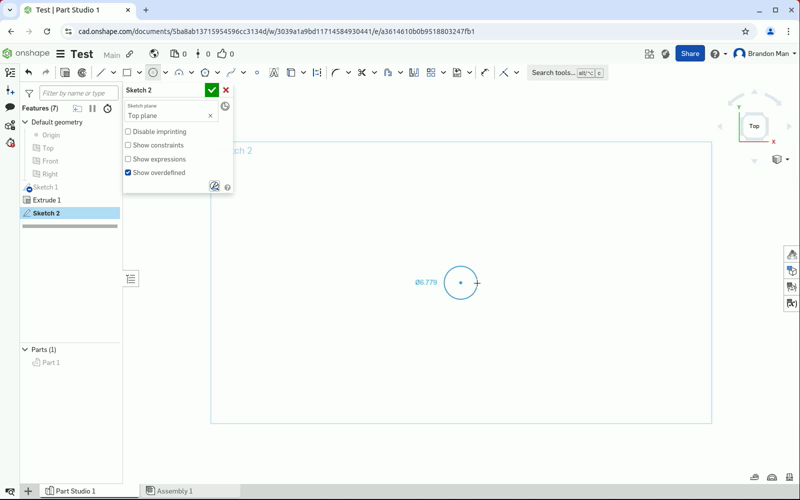
click(477, 282)
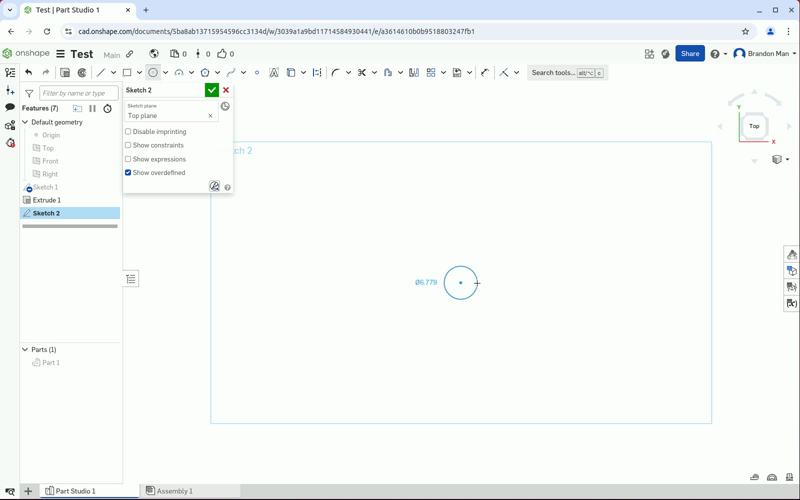
key(esc)
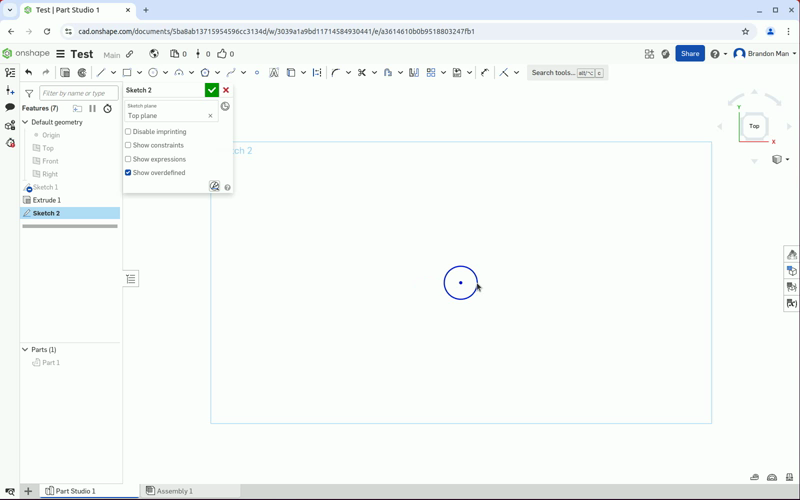
key(c)
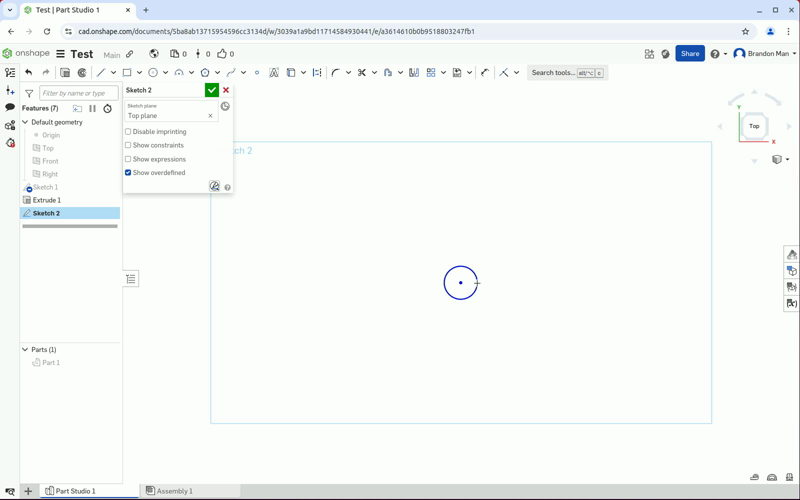
key_down(shift)
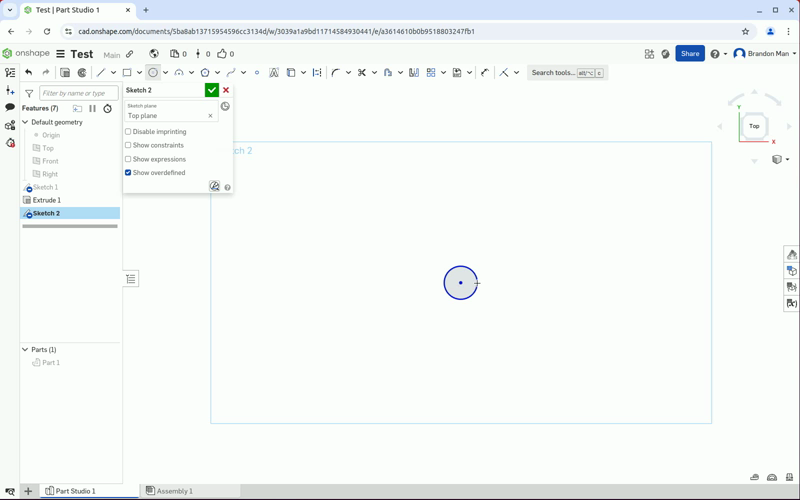
mouse_move(460, 282)
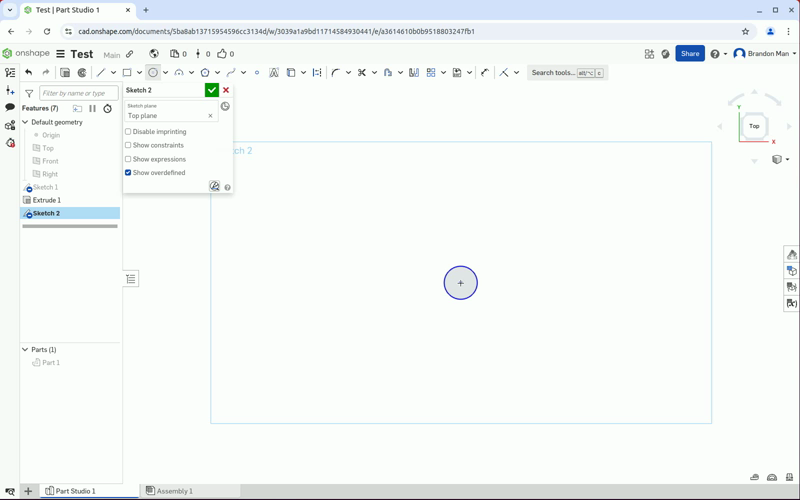
click(460, 282)
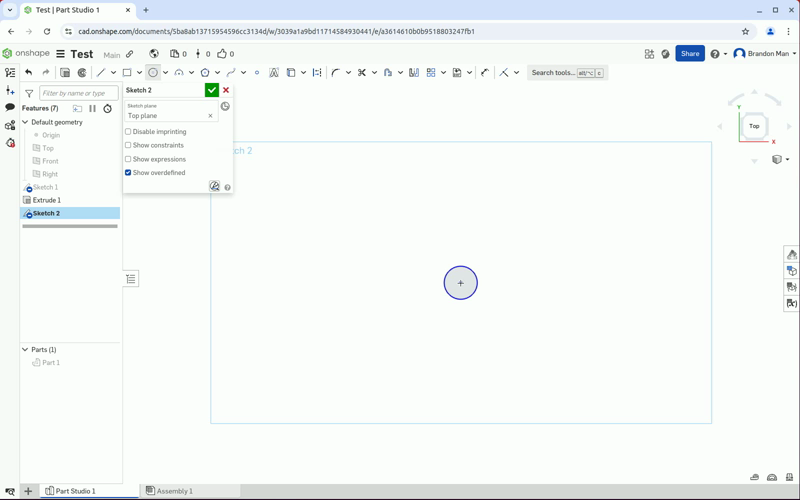
key_up(shift)
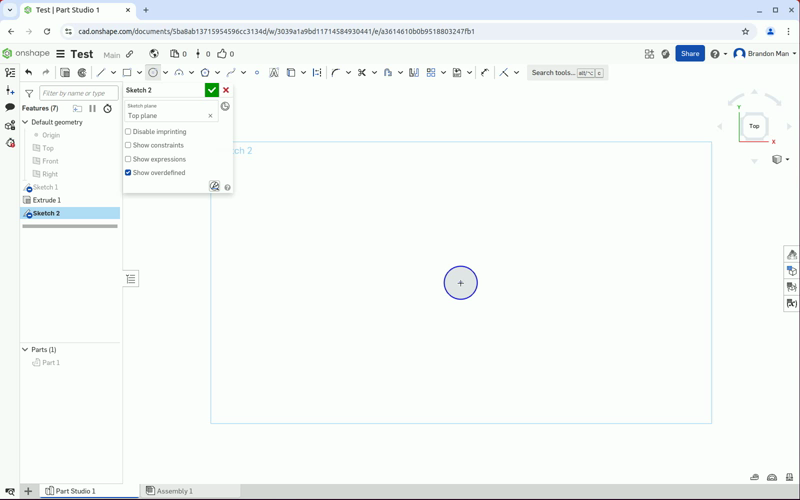
mouse_move(466, 282)
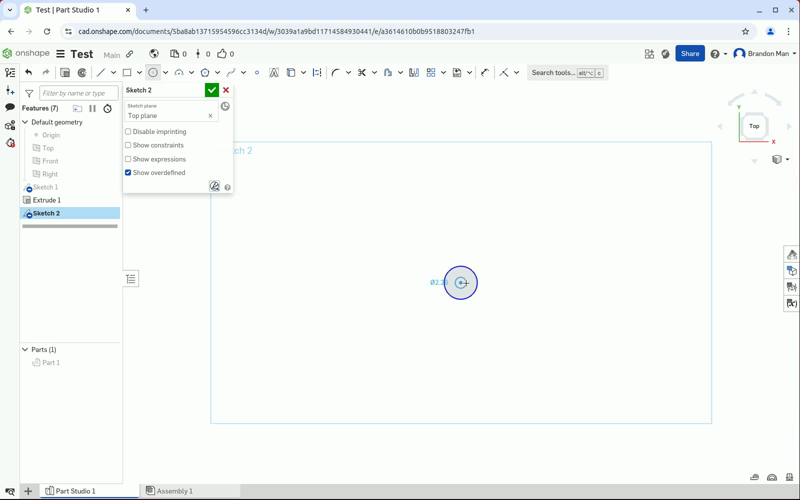
click(466, 282)
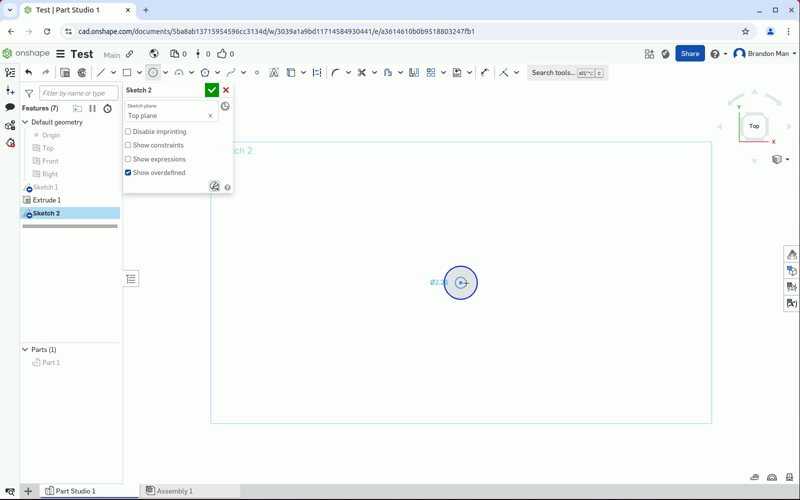
key(esc)
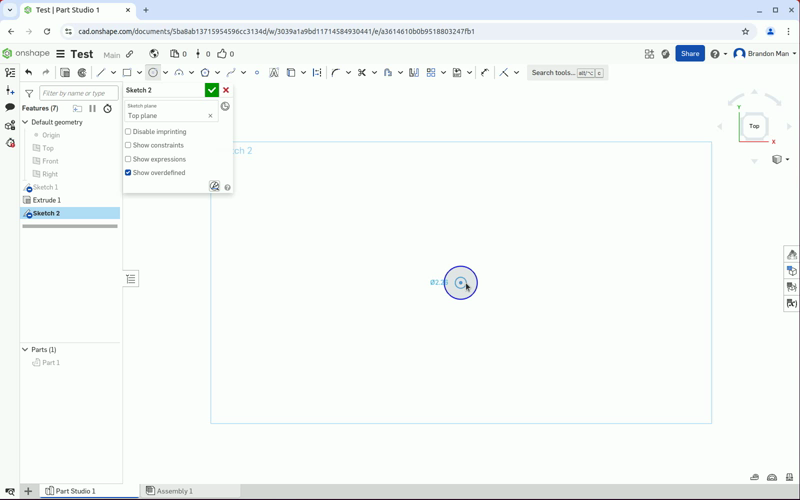
mouse_move(475, 282)
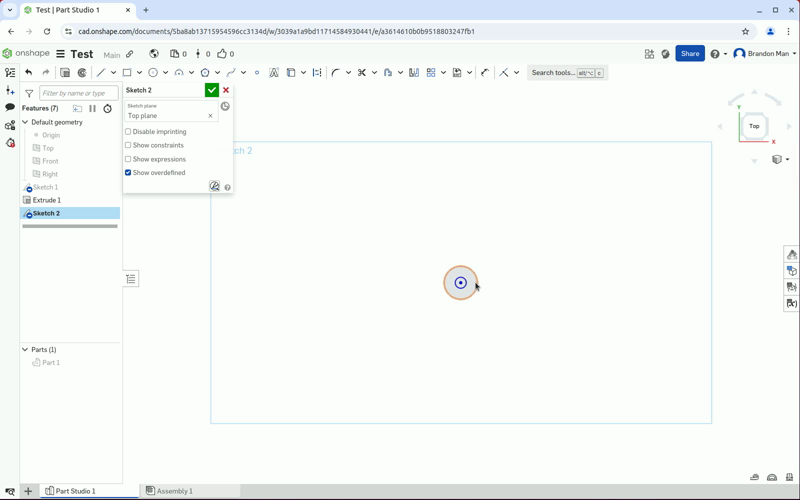
scroll(6)
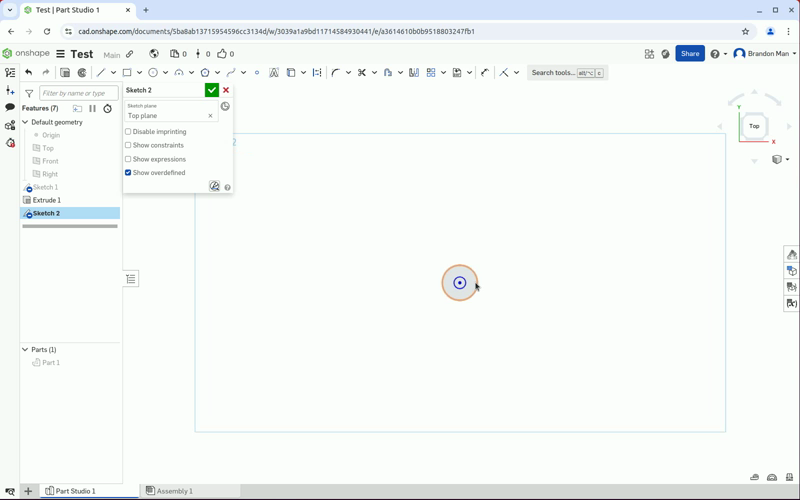
scroll(6)
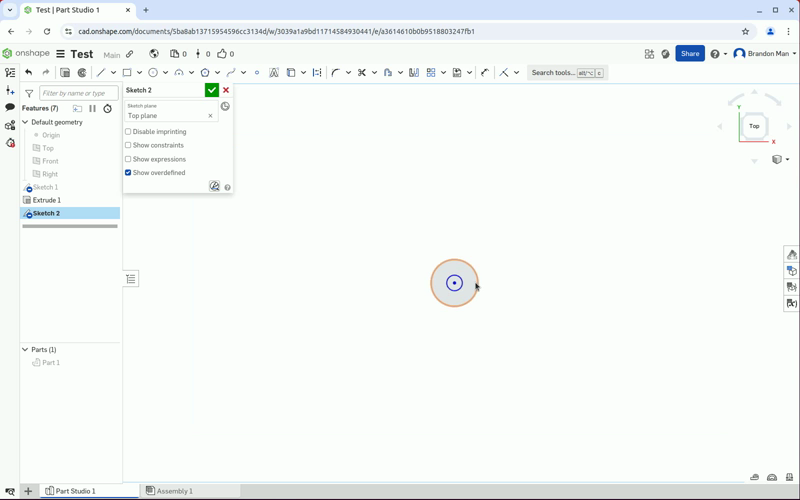
scroll(6)
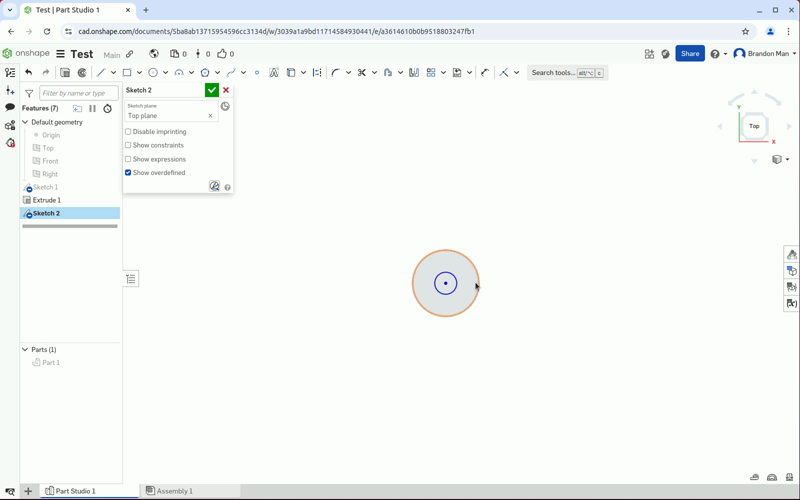
scroll(6)
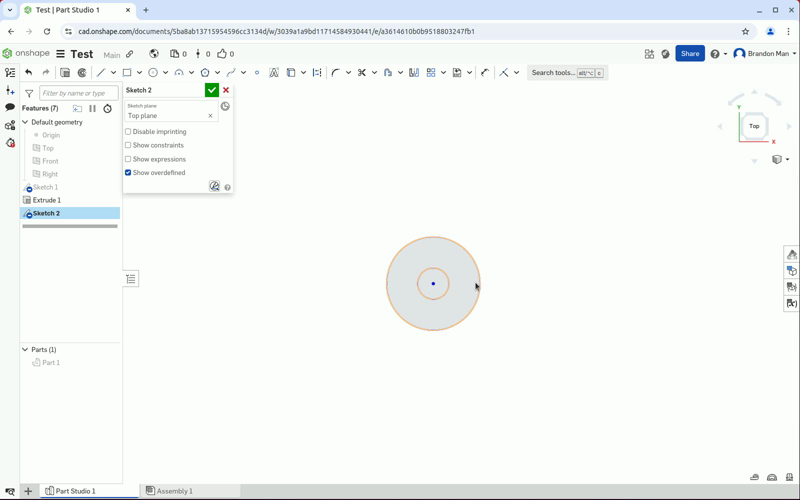
scroll(6)
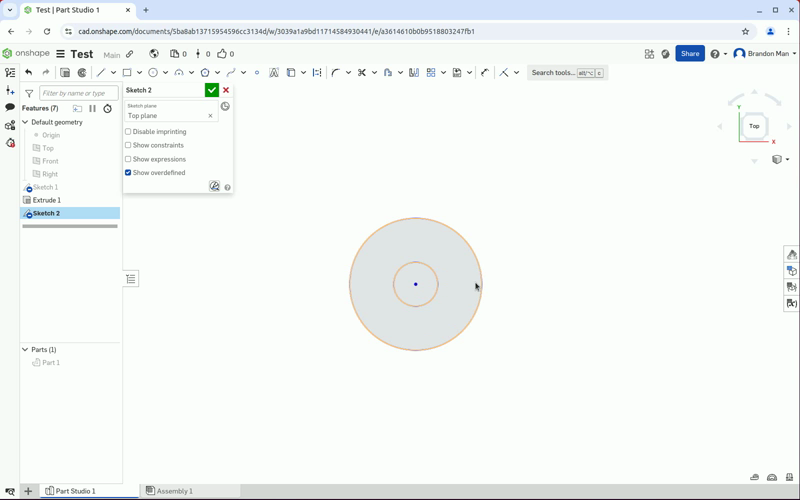
scroll(6)
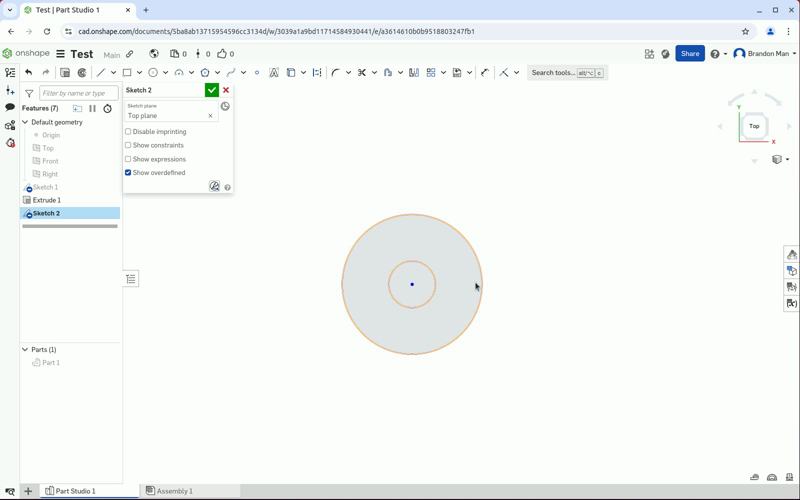
scroll(6)
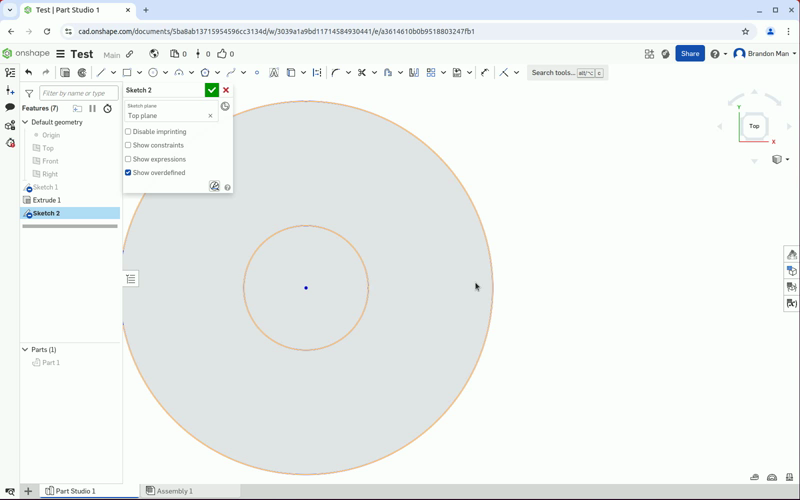
click(475, 282)
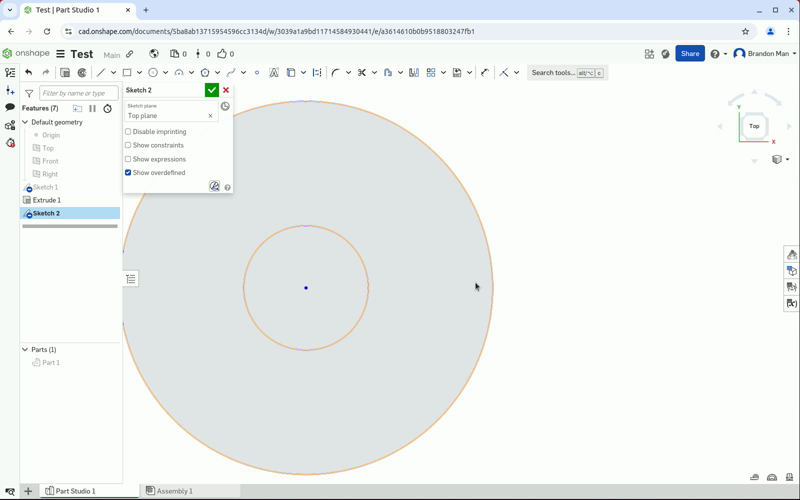
scroll(-6)
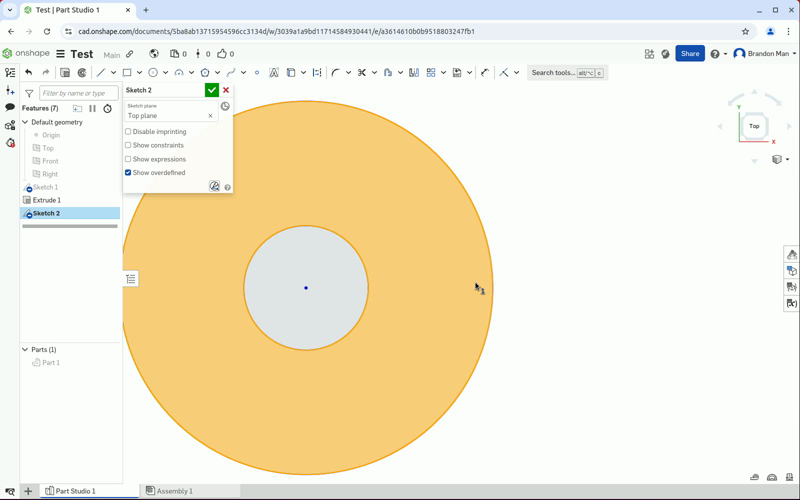
scroll(-6)
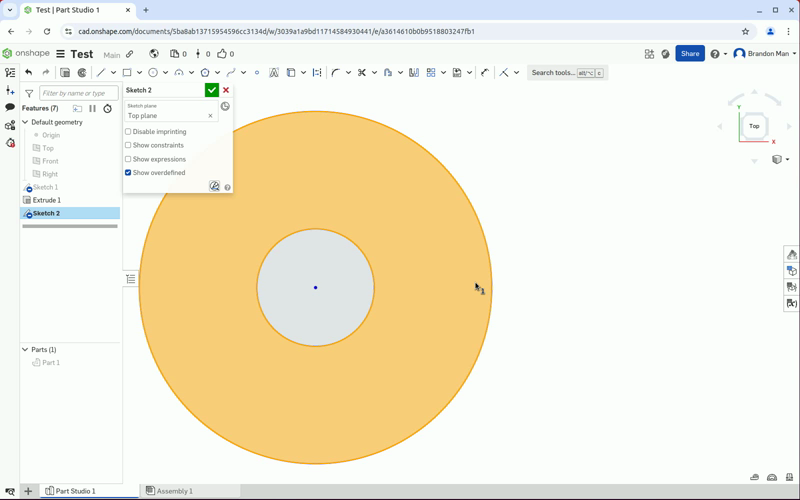
scroll(-6)
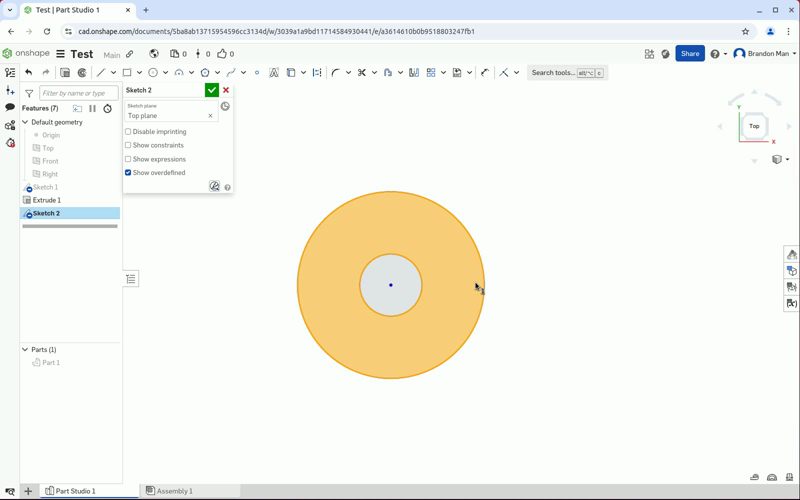
scroll(-6)
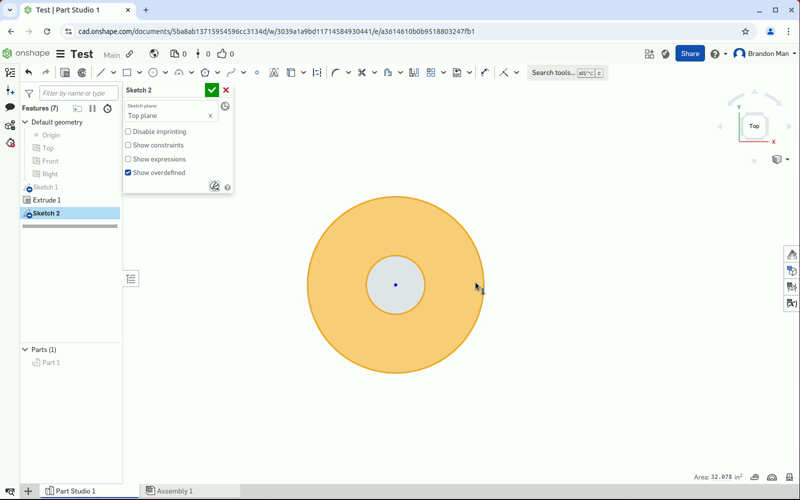
scroll(-6)
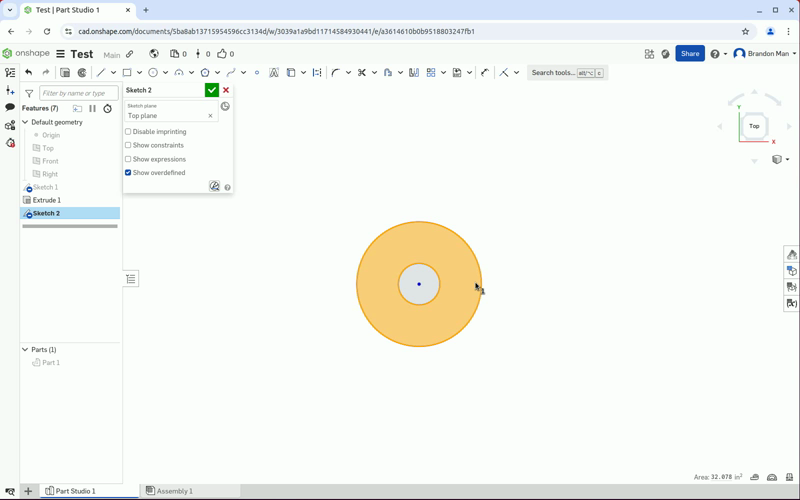
scroll(-6)
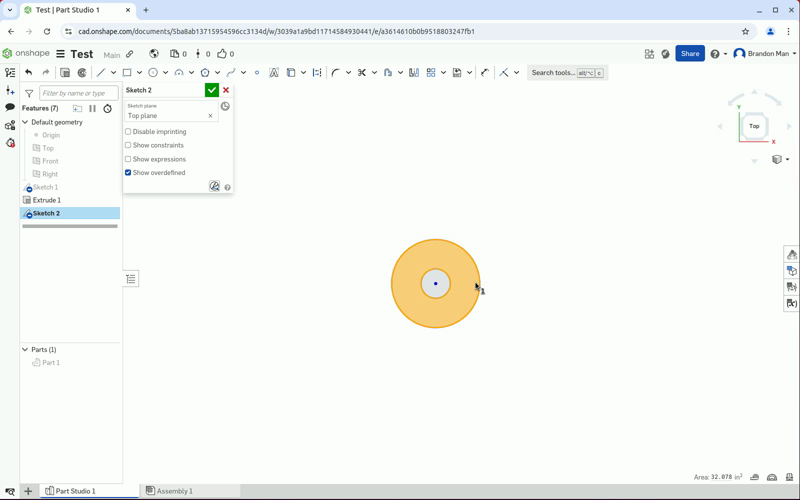
scroll(-6)
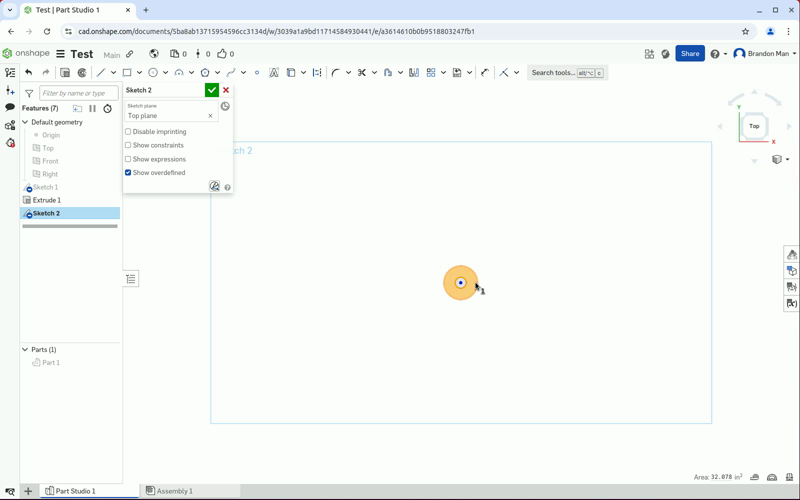
mouse_move(73, 352)
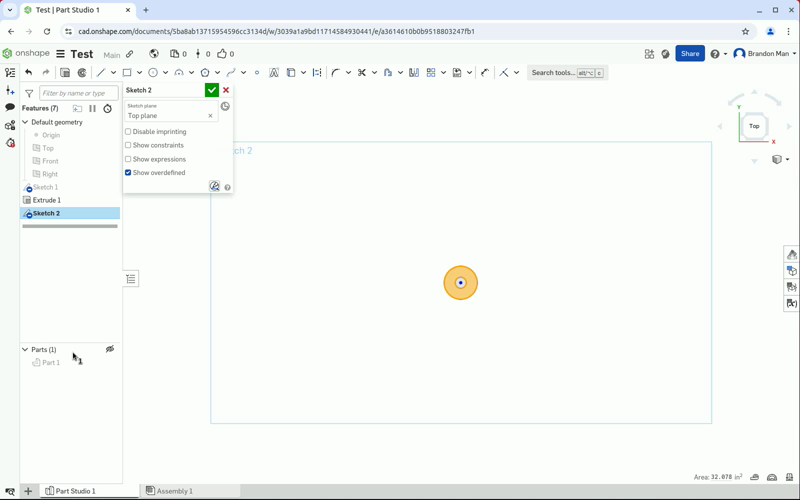
key(shift+y)
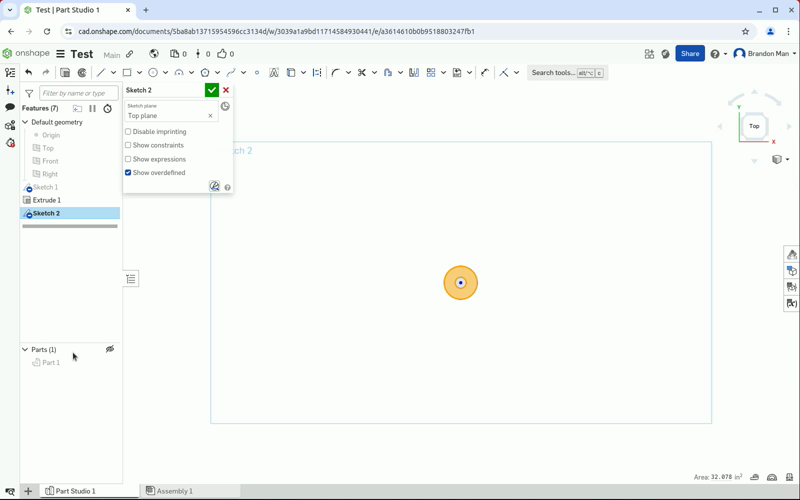
key(shift+e)
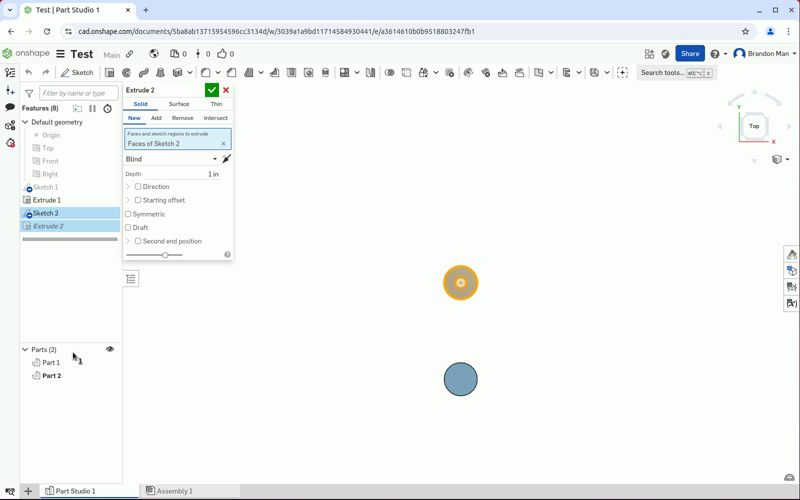
mouse_move(143, 106)
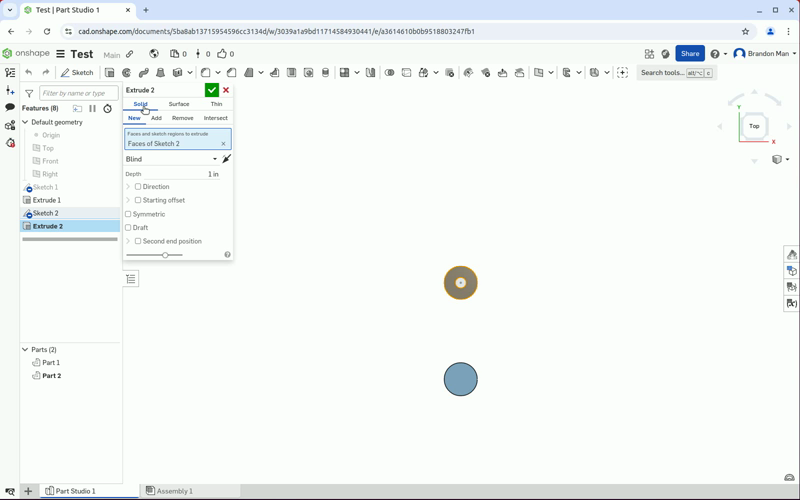
click(143, 106)
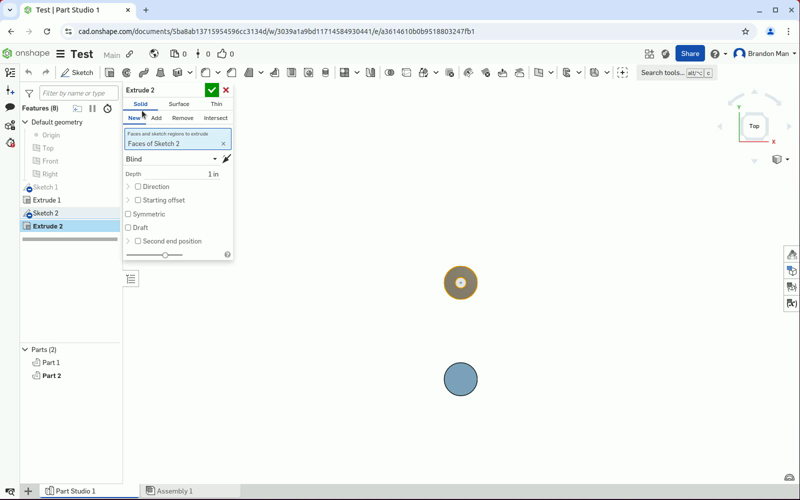
mouse_move(137, 120)
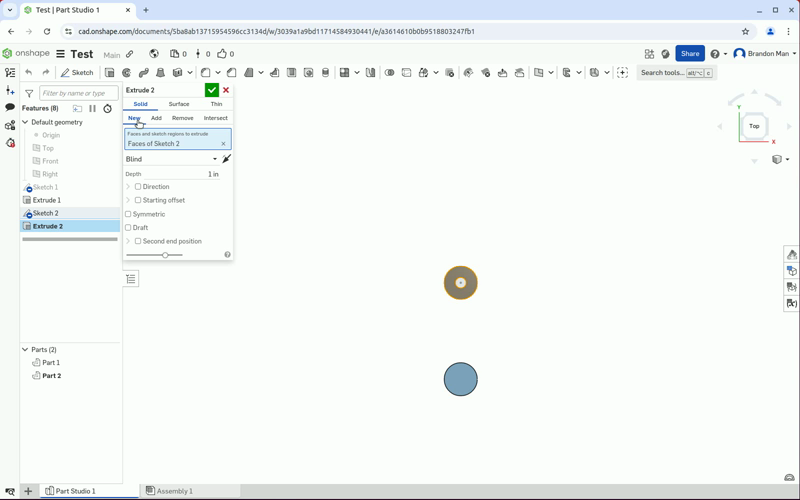
click(137, 120)
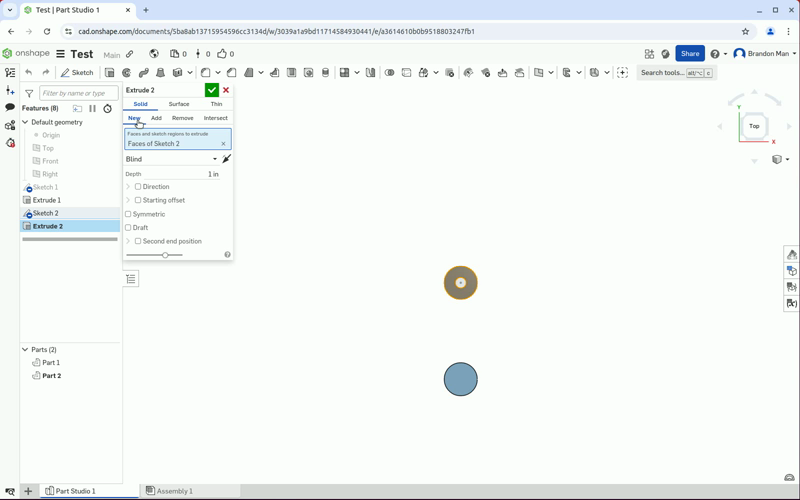
key(tab, 4)
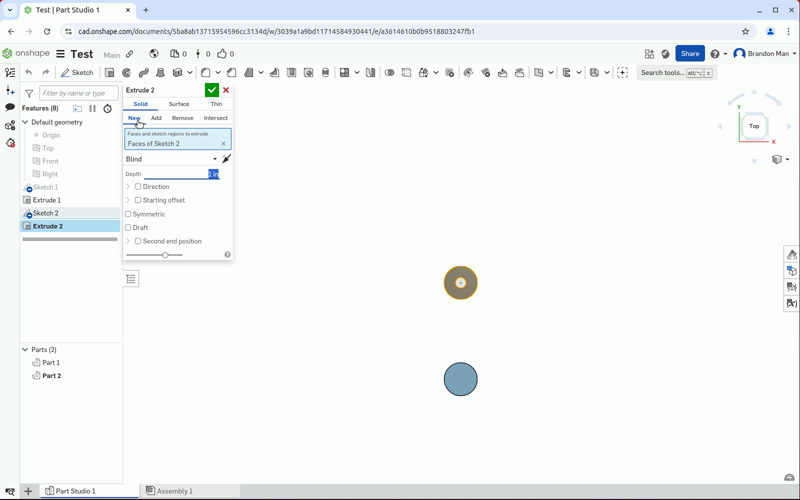
text(2.166)
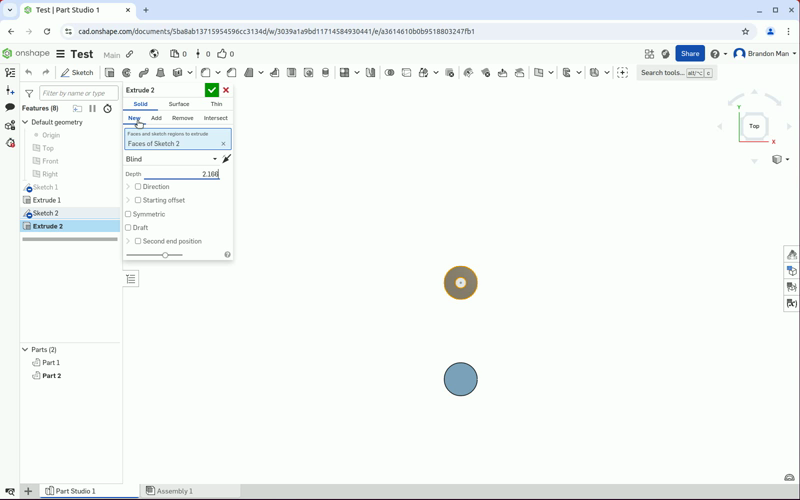
key(enter)
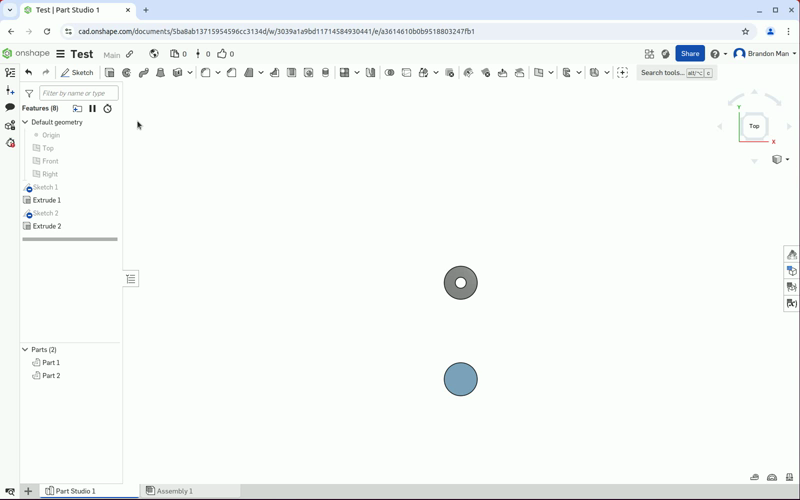
key(shift+h)
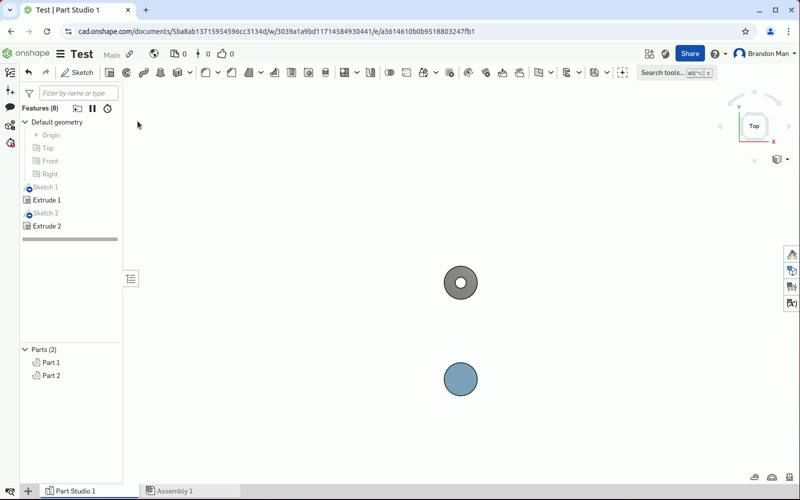
key(shift+h)
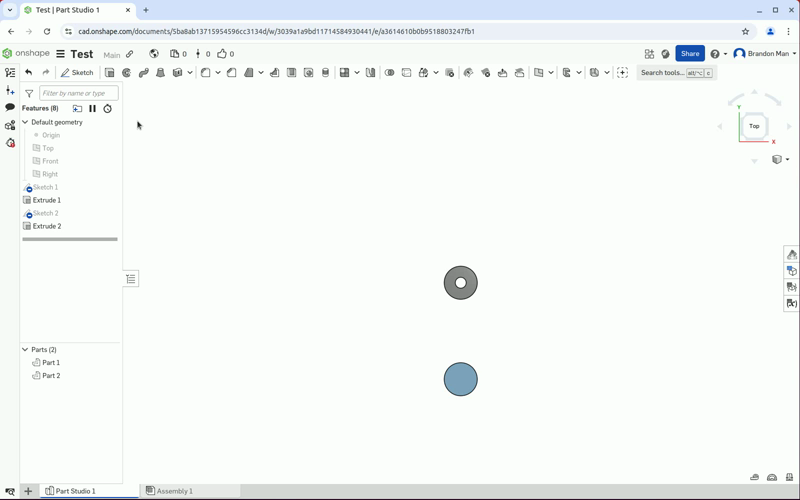
mouse_move(73, 189)
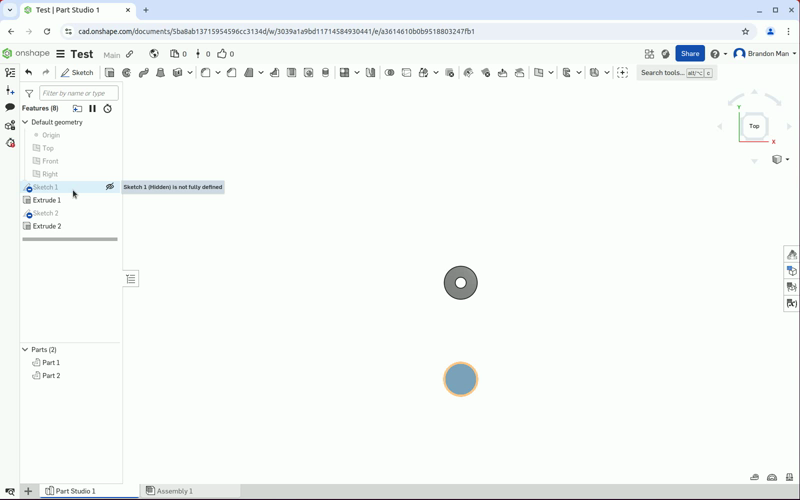
click(73, 189)
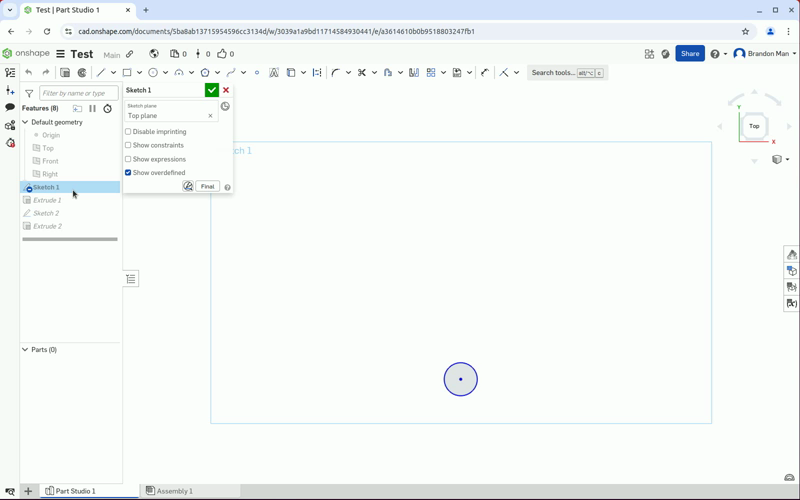
mouse_move(229, 92)
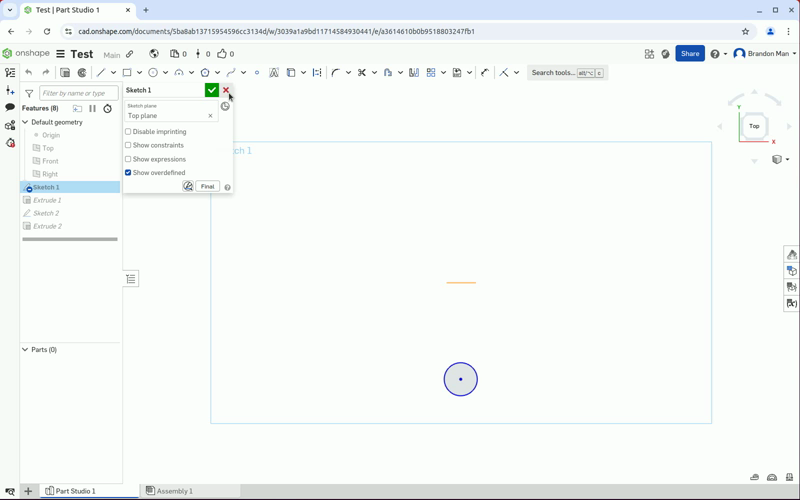
click(229, 92)
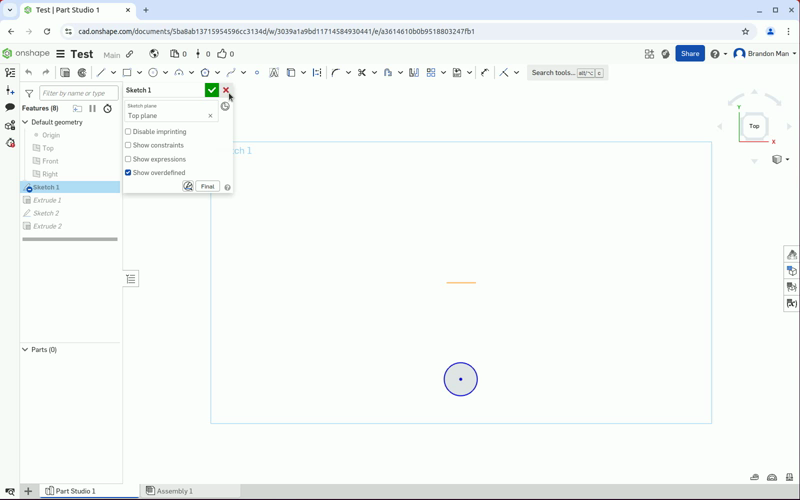
key(shift+s)
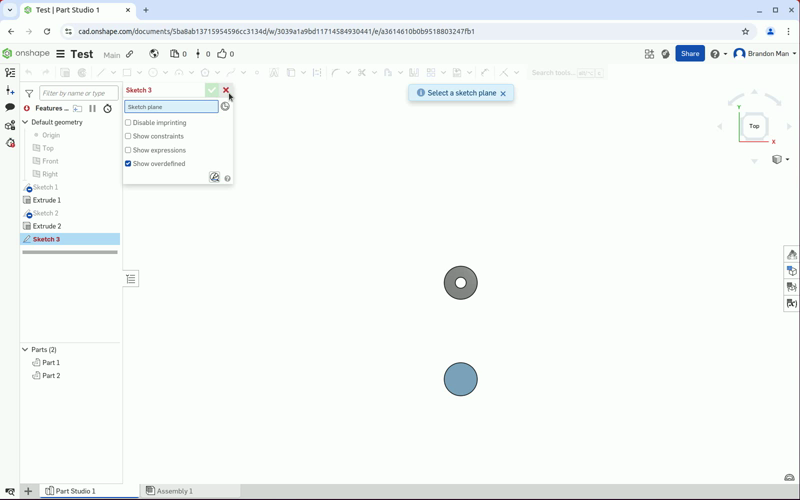
mouse_move(73, 150)
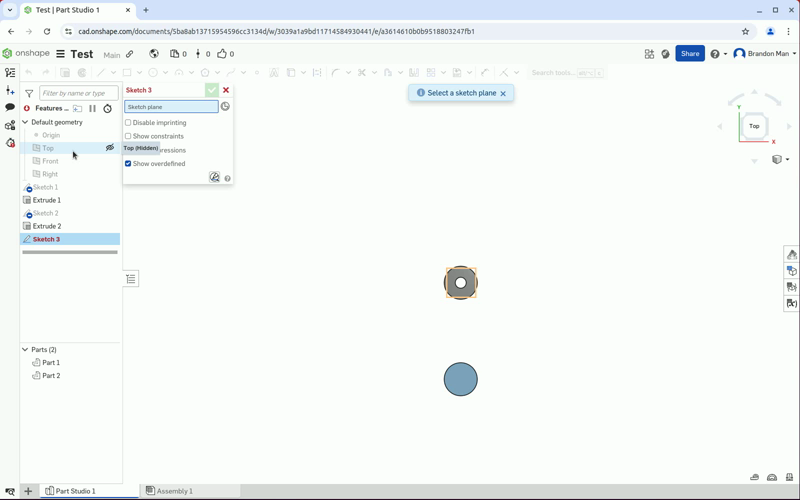
click(73, 150)
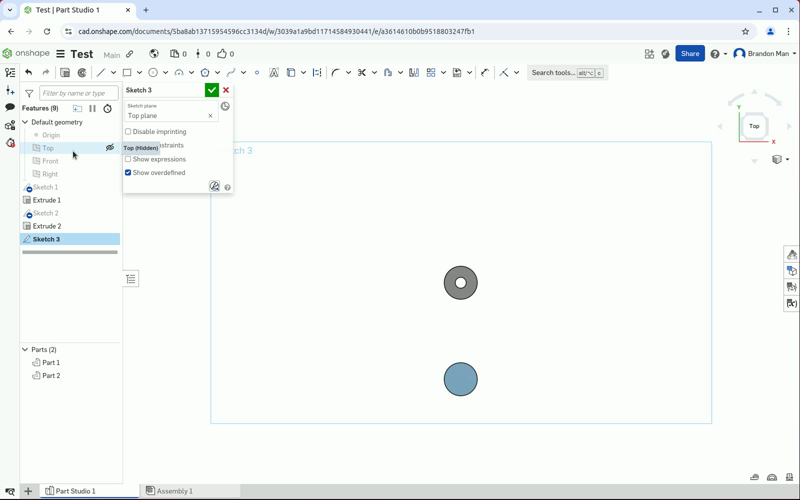
mouse_move(73, 352)
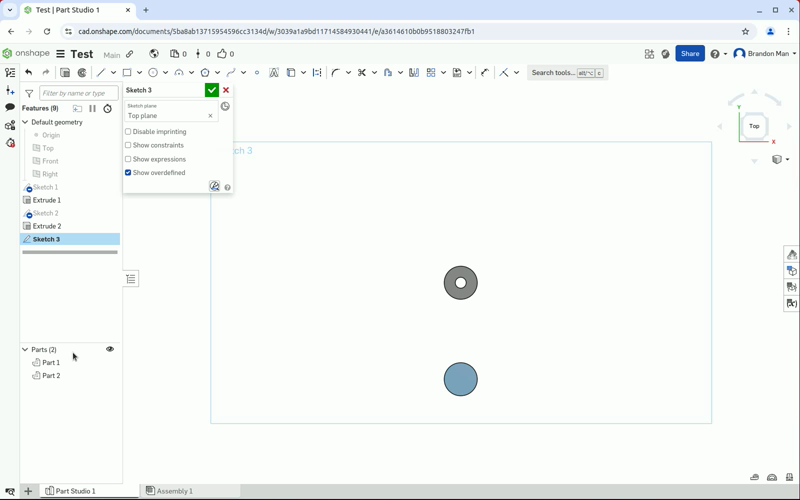
key(y)
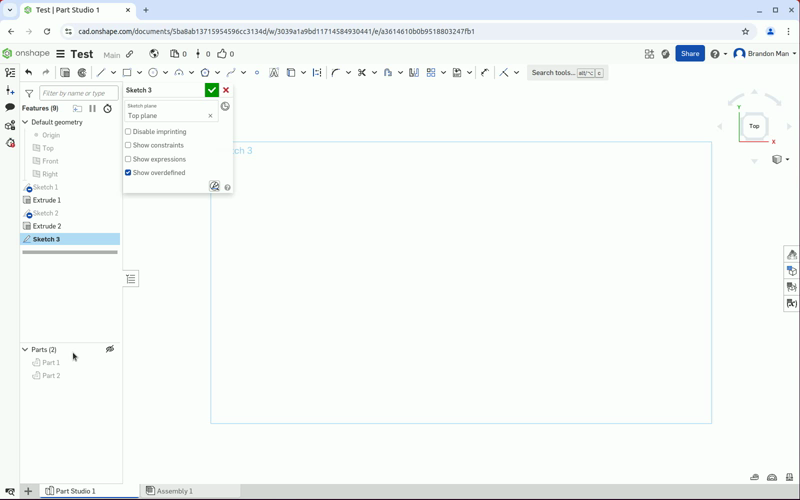
key(a)
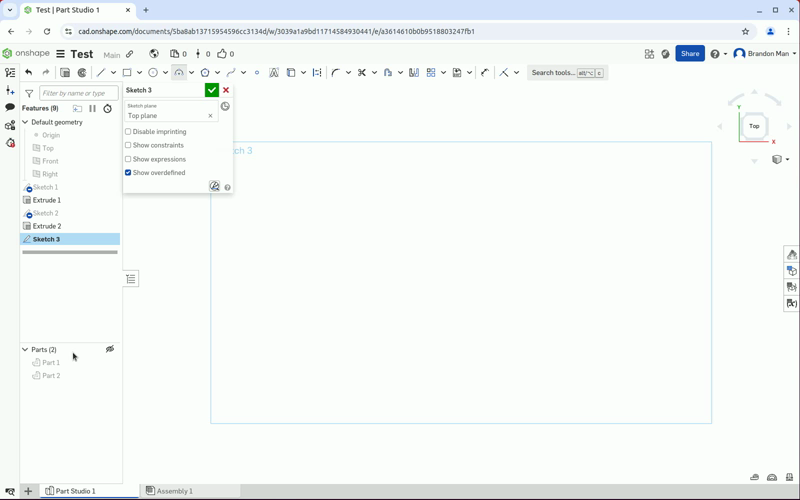
key_down(shift)
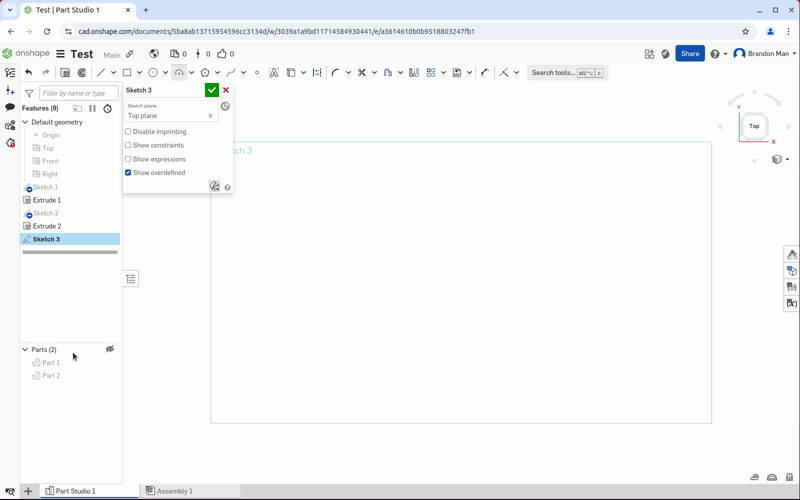
mouse_move(444, 379)
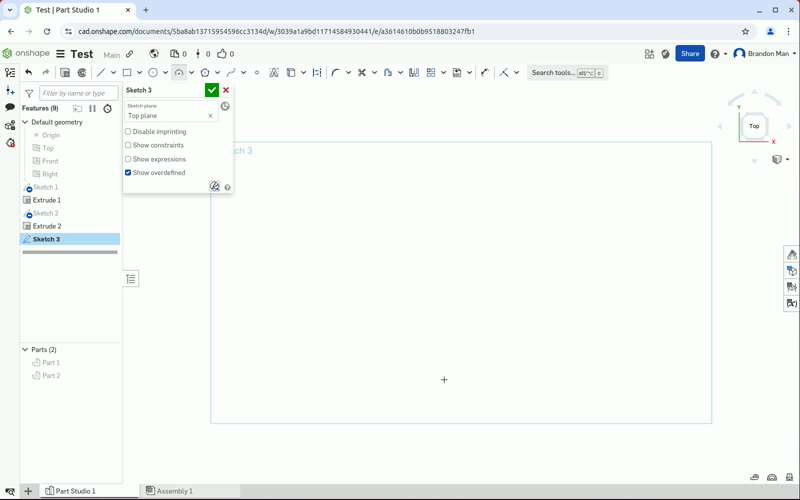
click(444, 379)
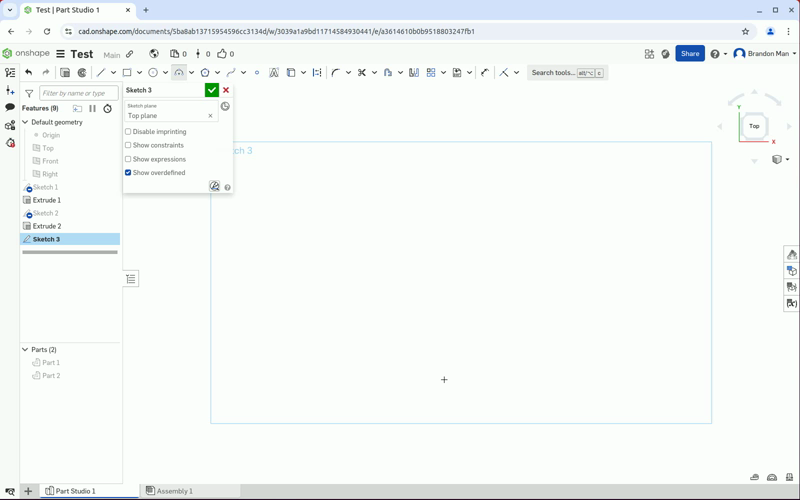
key_up(shift)
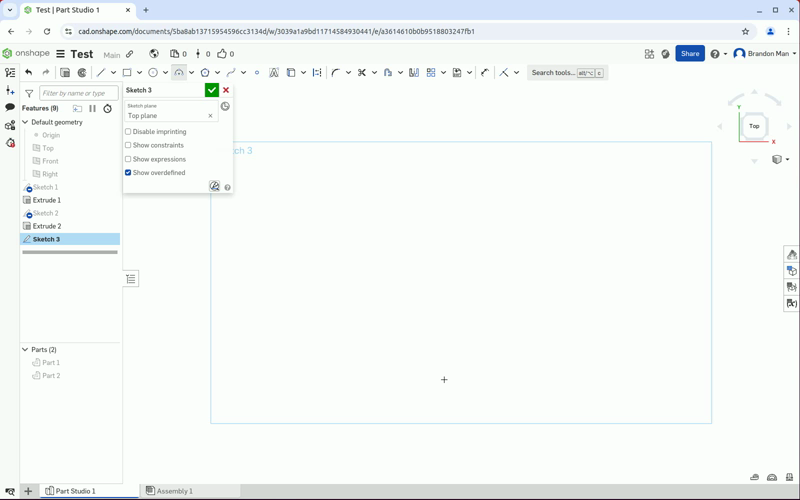
key_down(shift)
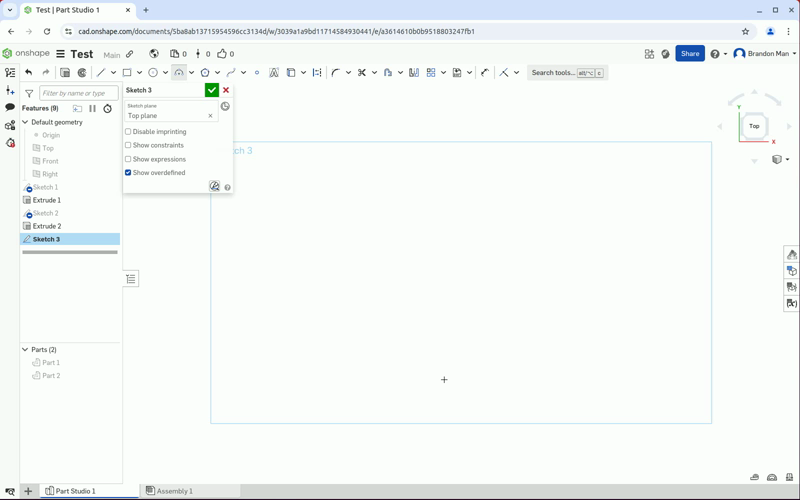
mouse_move(477, 379)
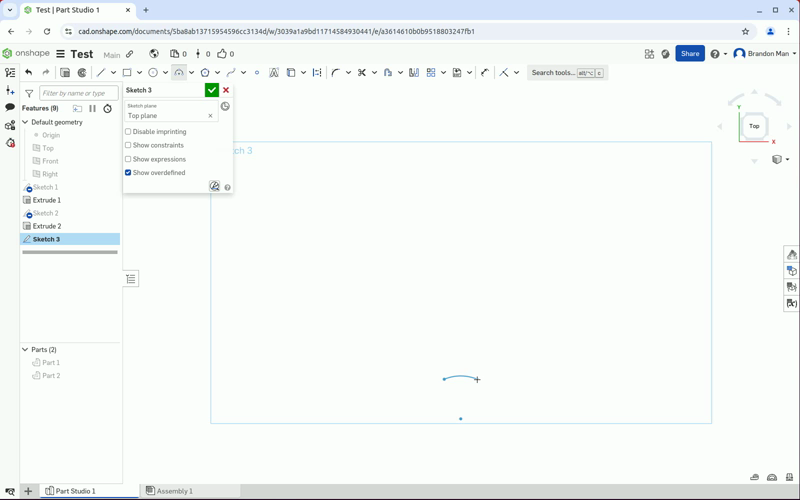
click(477, 379)
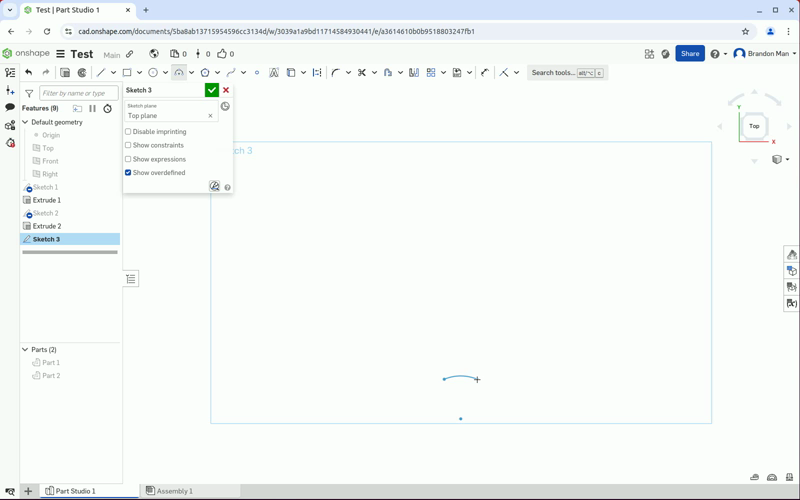
mouse_move(460, 362)
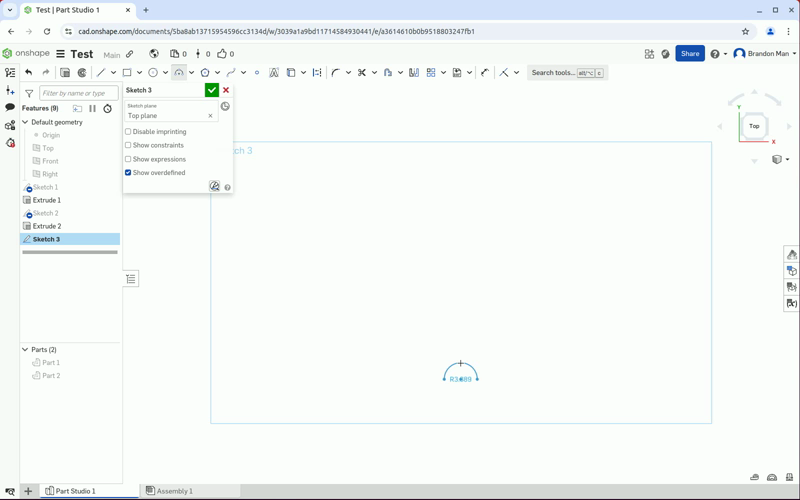
click(460, 362)
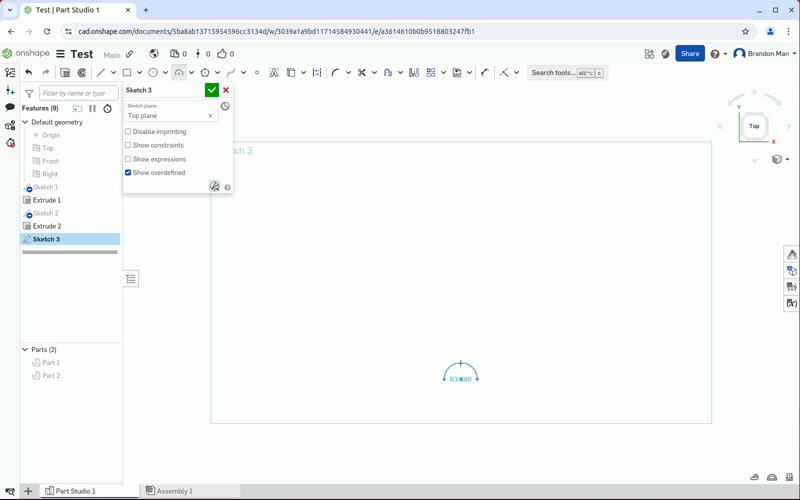
key_up(shift)
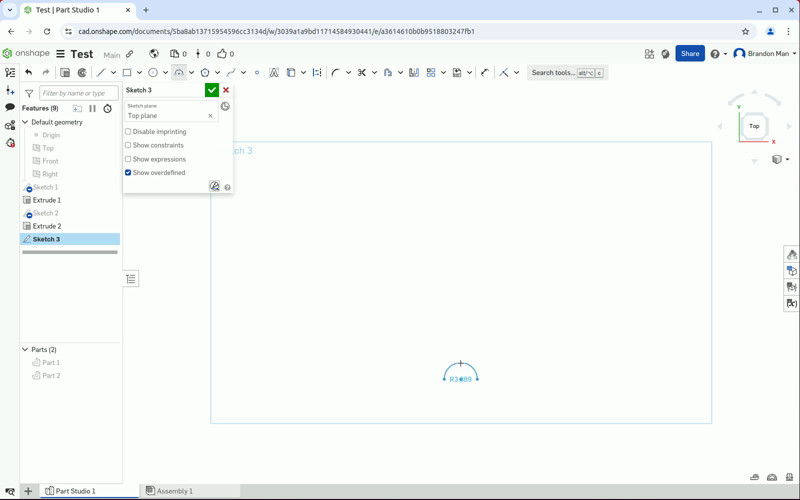
key(esc)
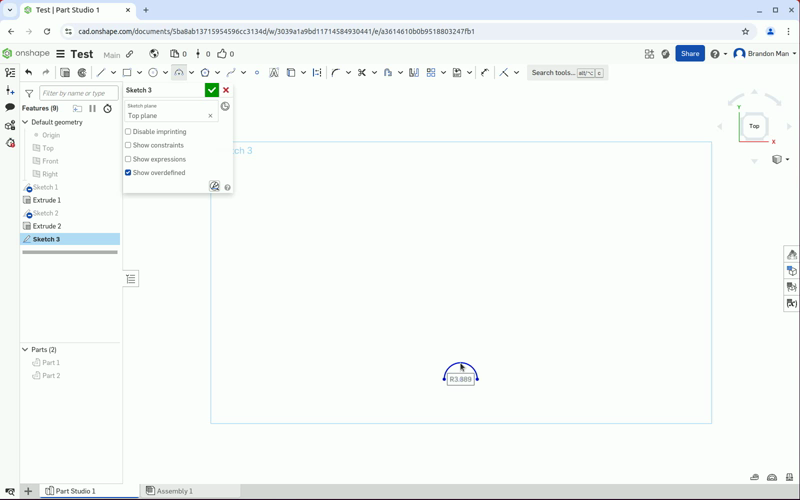
key(l)
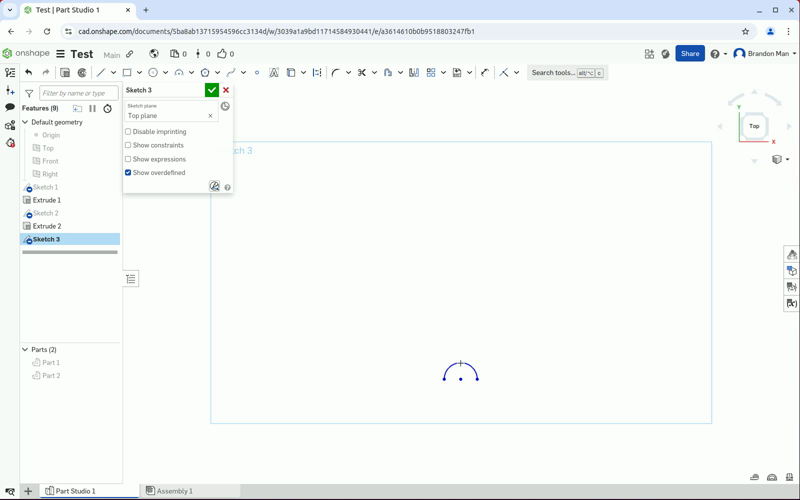
mouse_move(477, 379)
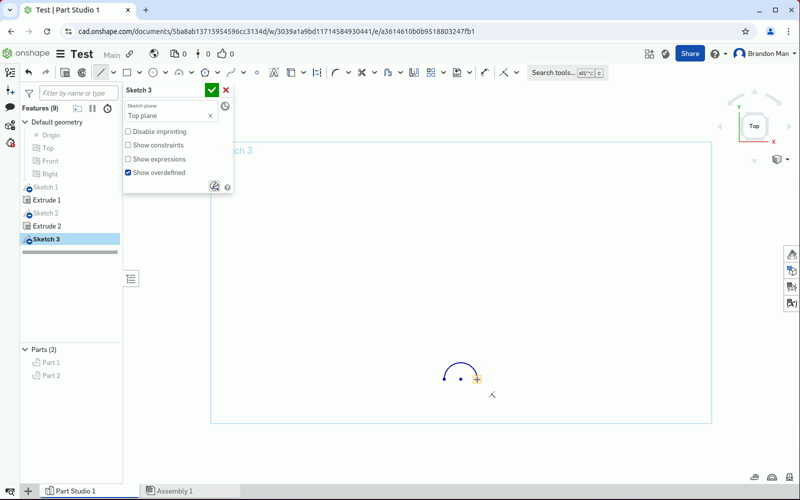
click(477, 379)
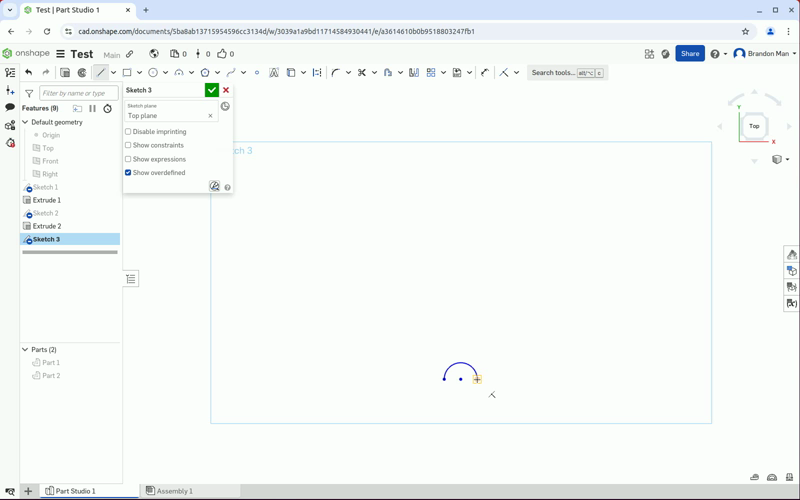
key_down(shift)
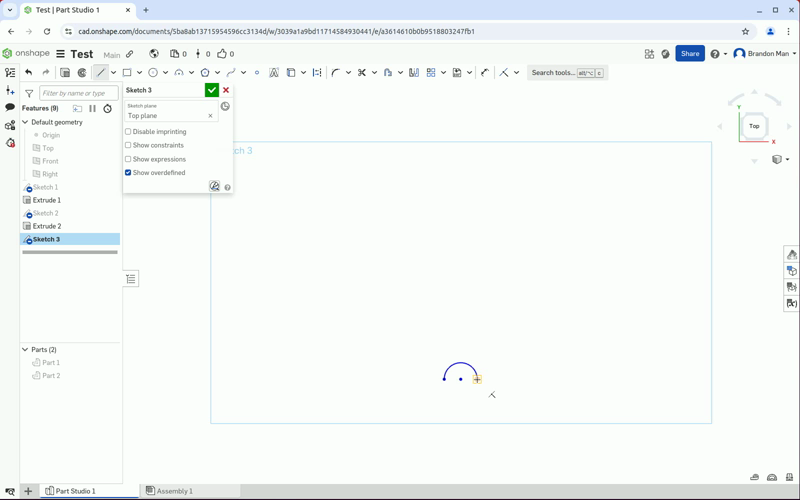
mouse_move(477, 282)
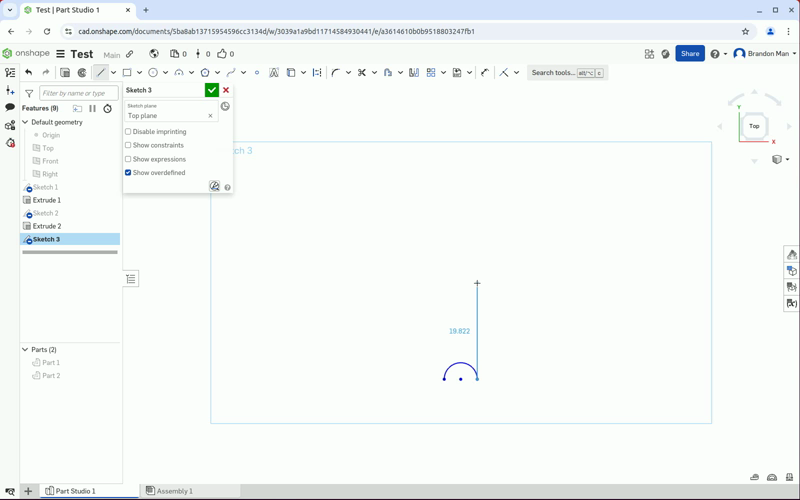
click(477, 282)
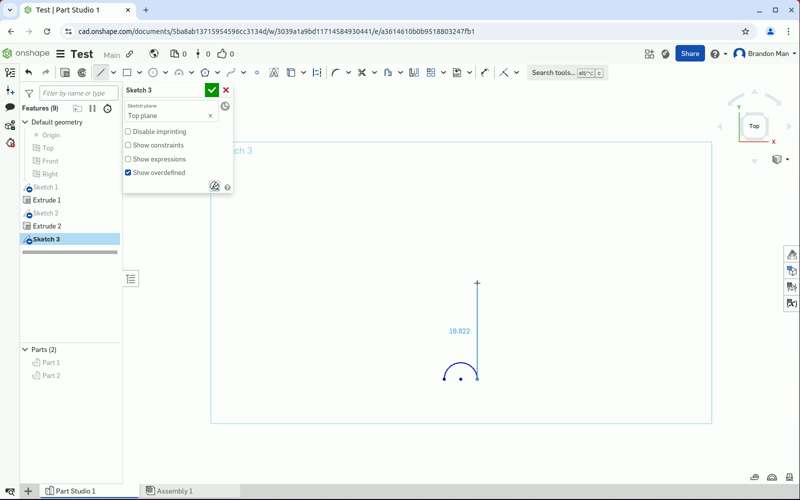
key_up(shift)
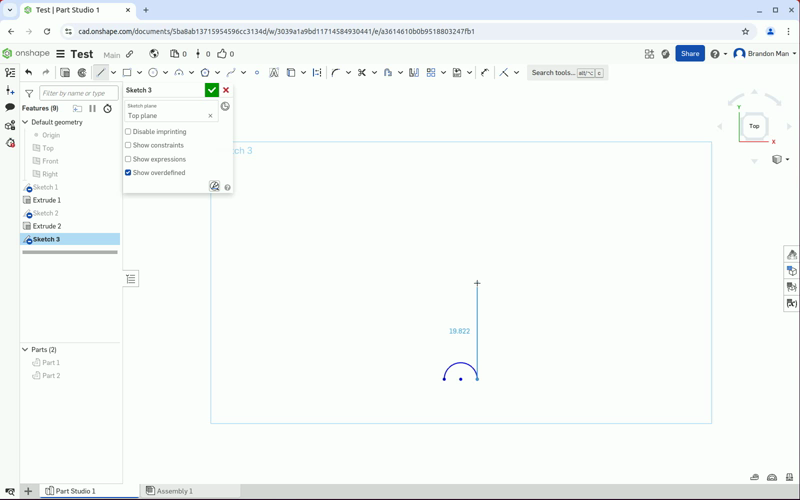
key(esc)
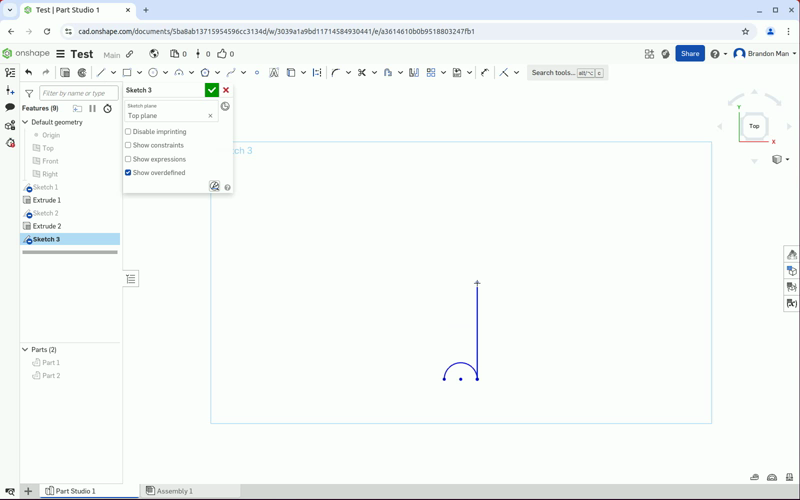
key(a)
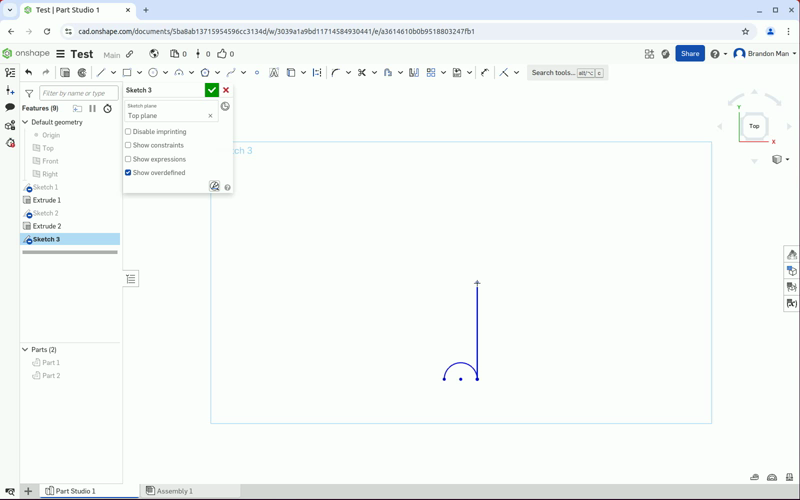
mouse_move(477, 282)
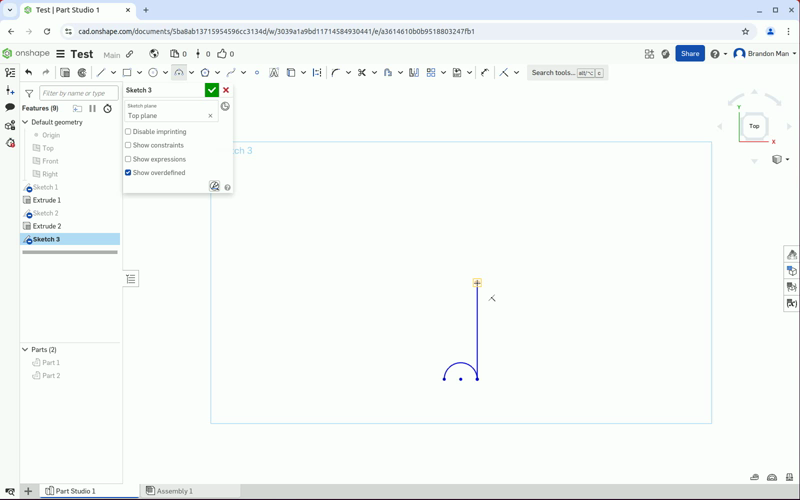
click(477, 282)
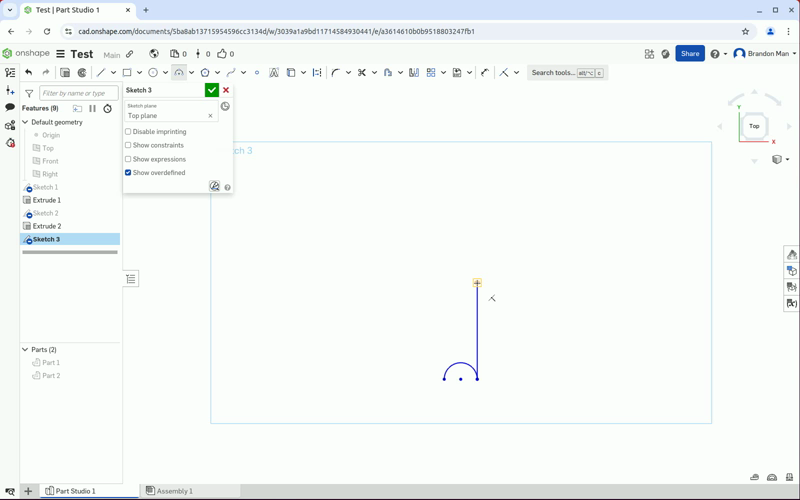
key_down(shift)
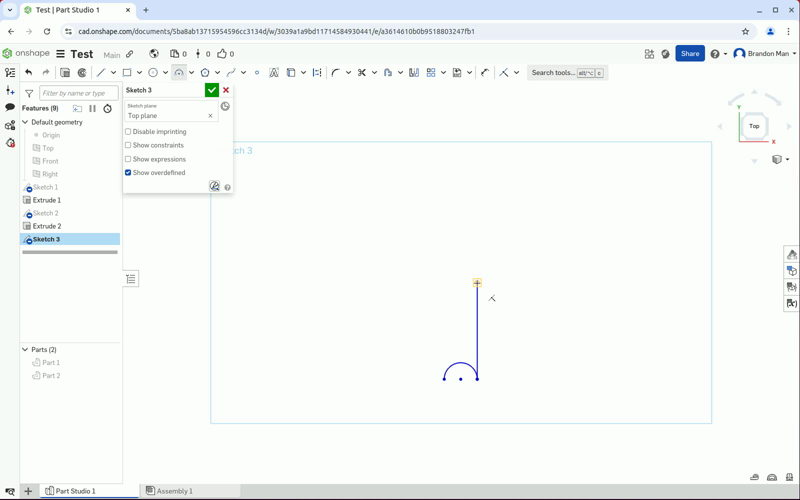
mouse_move(444, 282)
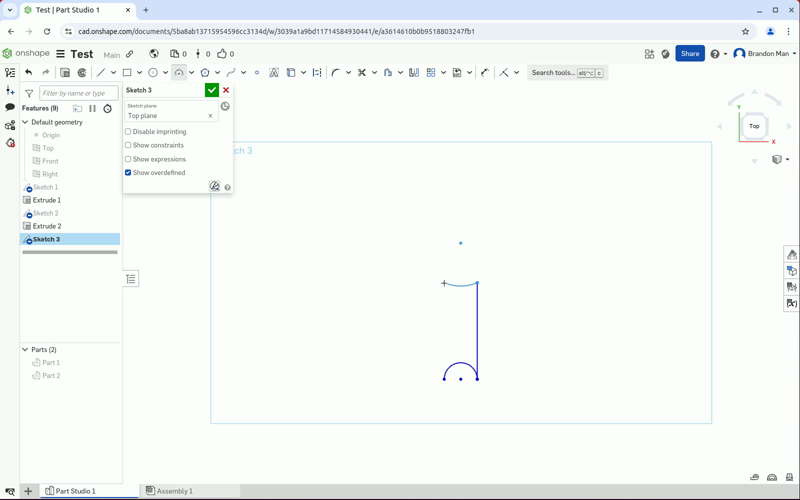
click(444, 282)
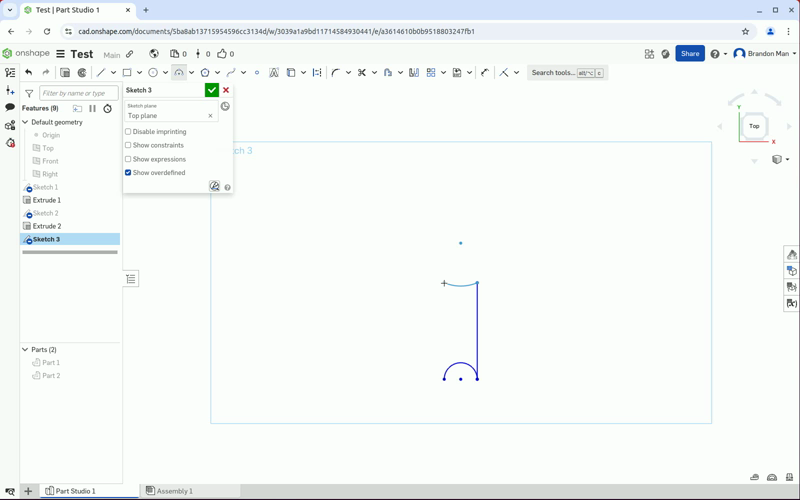
mouse_move(460, 299)
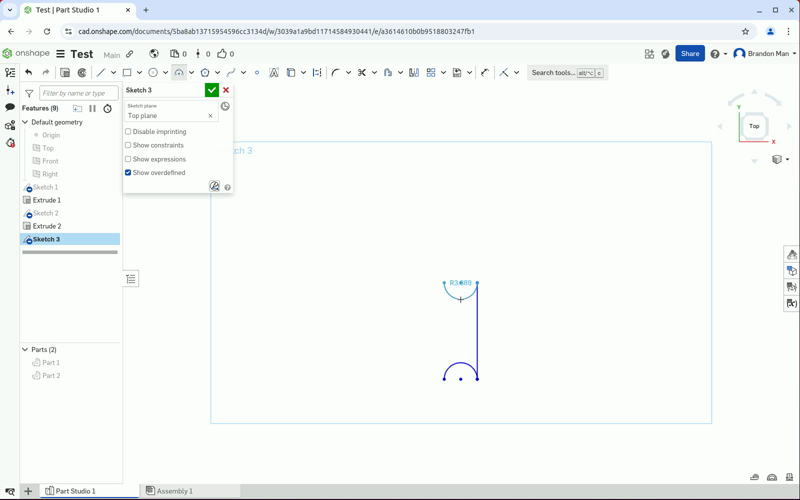
click(460, 299)
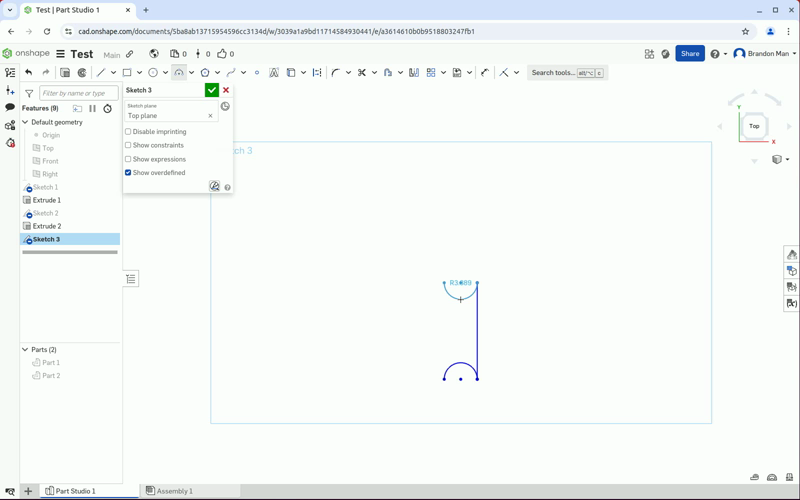
key_up(shift)
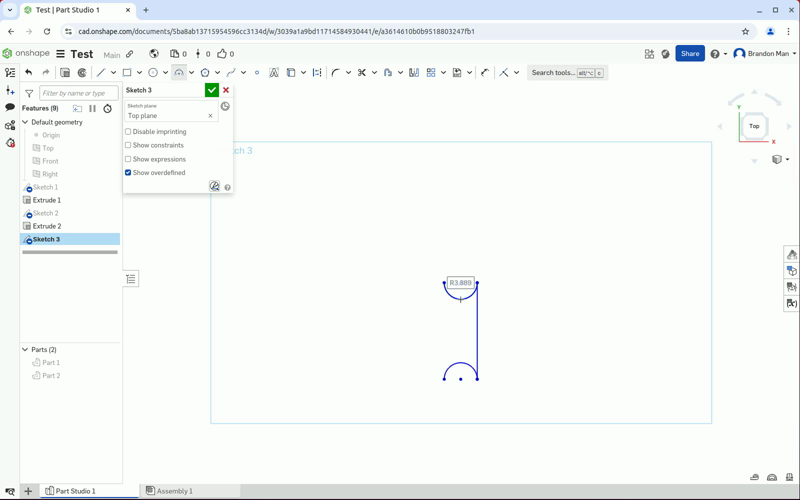
key(esc)
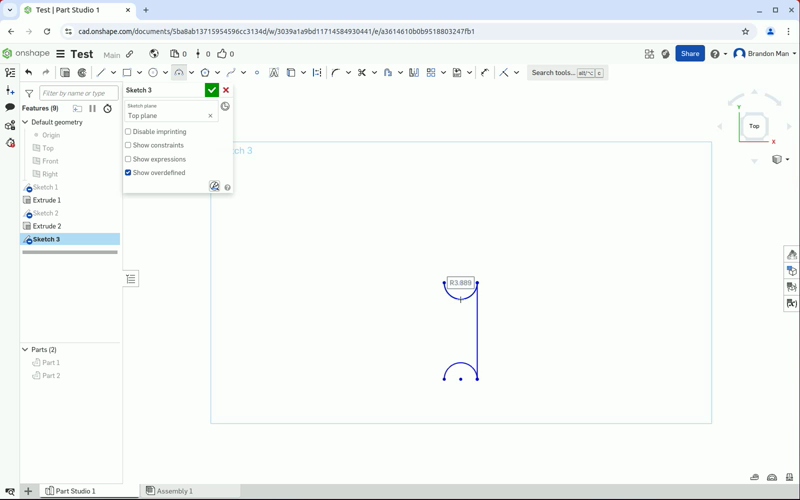
key(l)
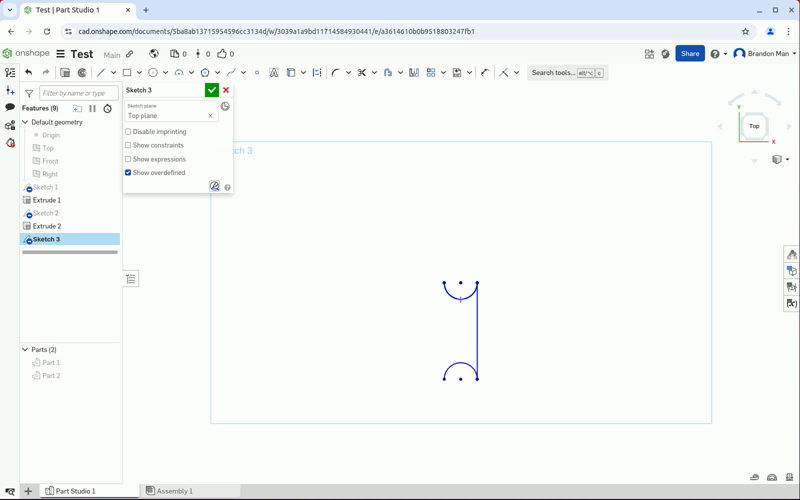
mouse_move(444, 282)
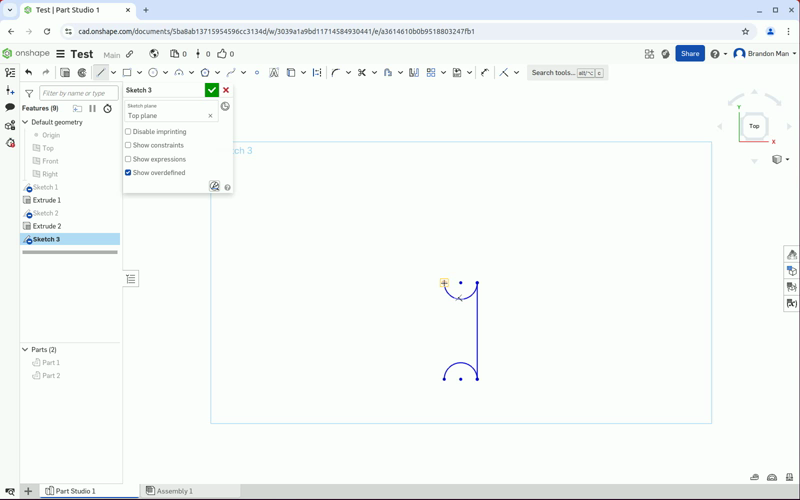
click(444, 282)
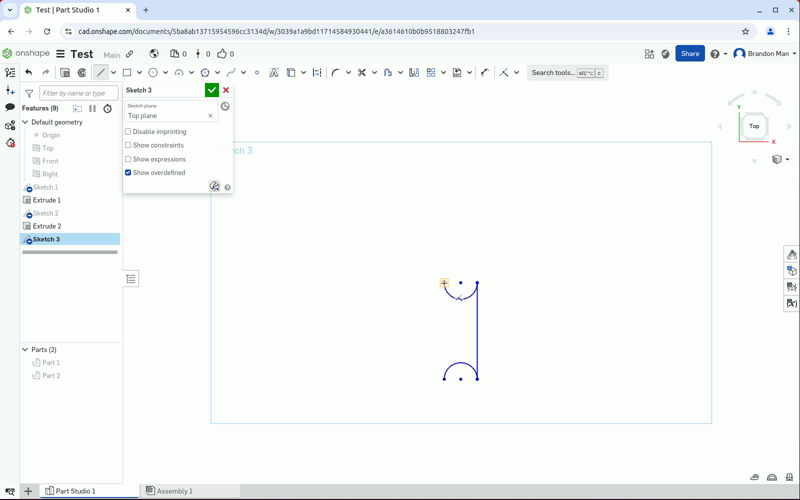
key_down(shift)
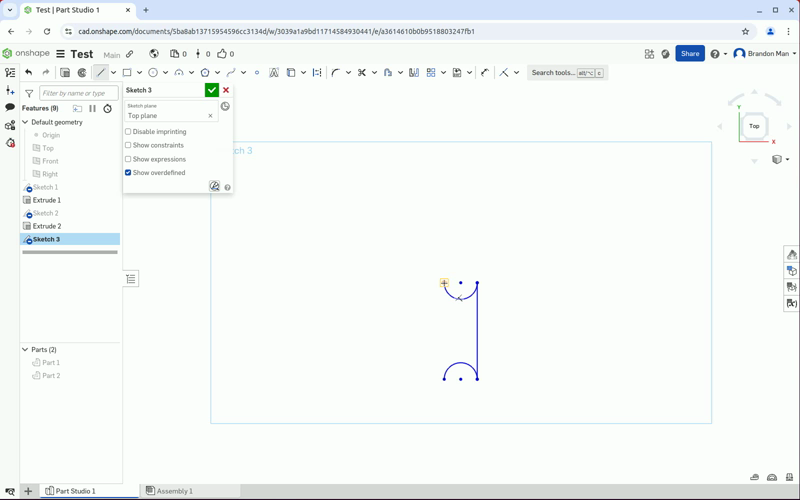
mouse_move(444, 379)
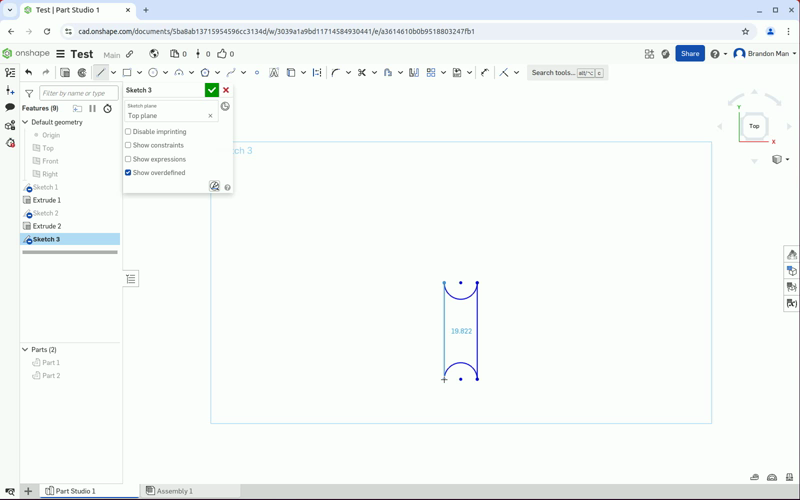
key_up(shift)
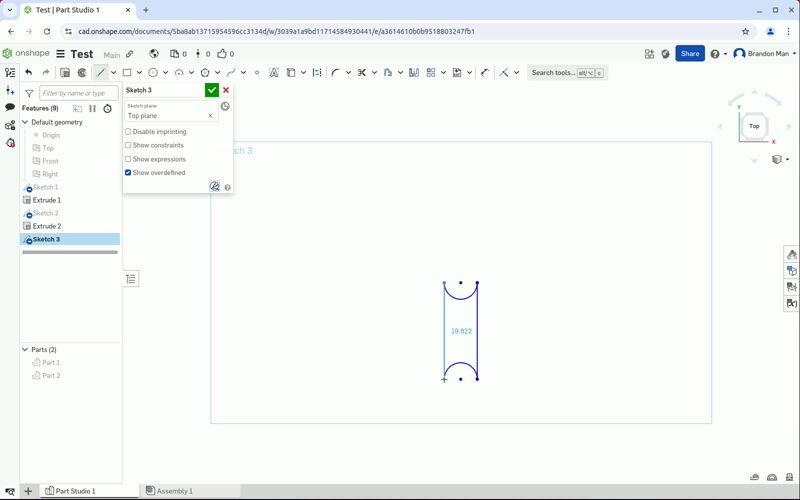
click(444, 379)
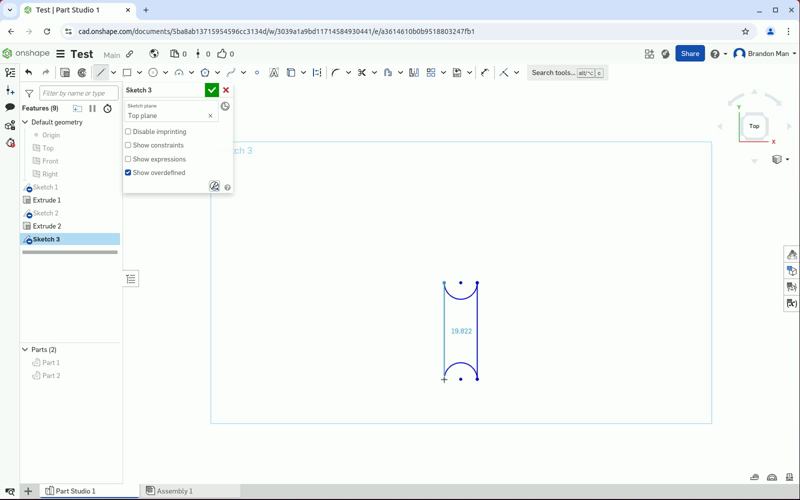
key(esc)
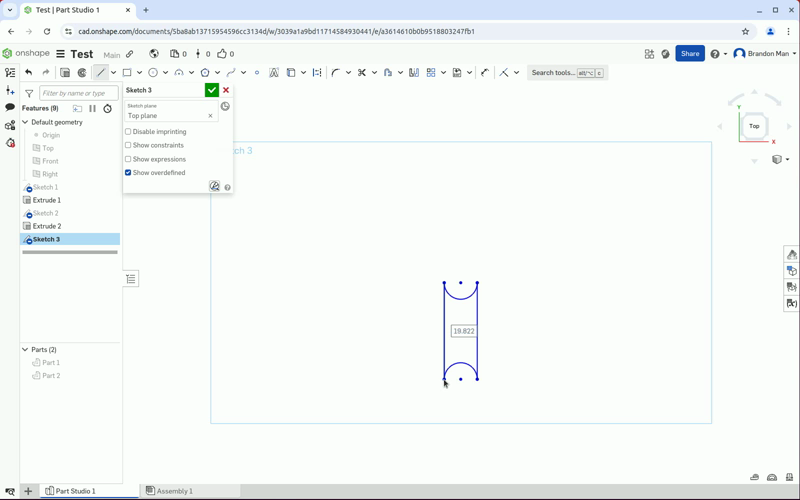
mouse_move(457, 318)
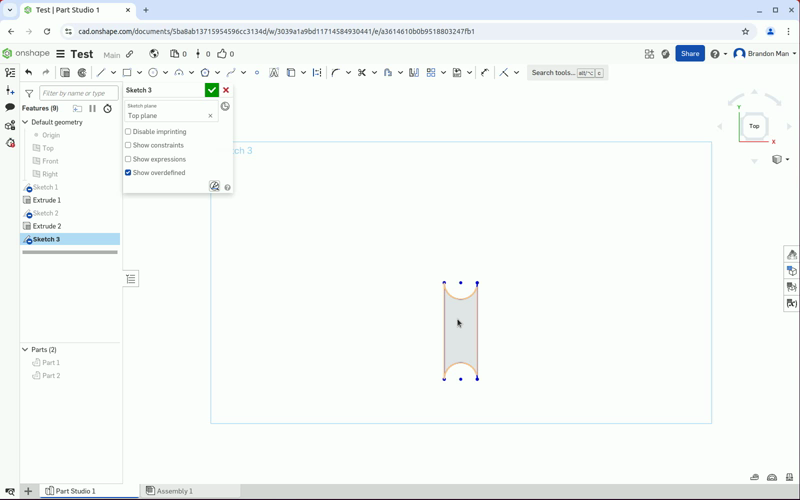
scroll(6)
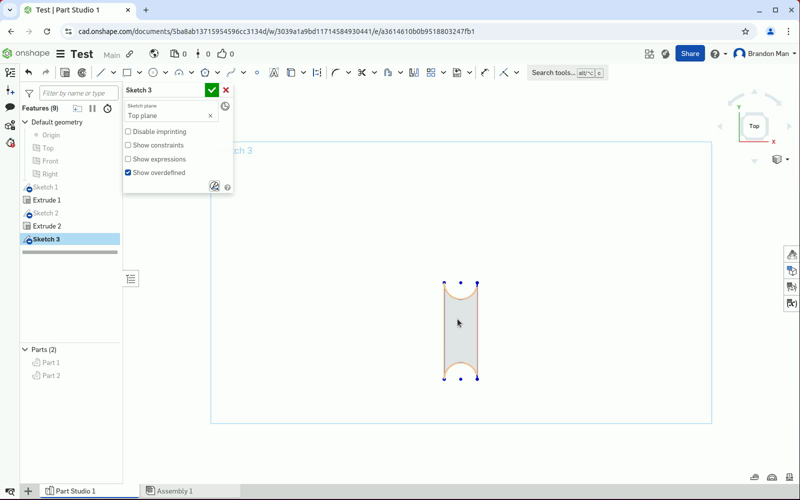
scroll(6)
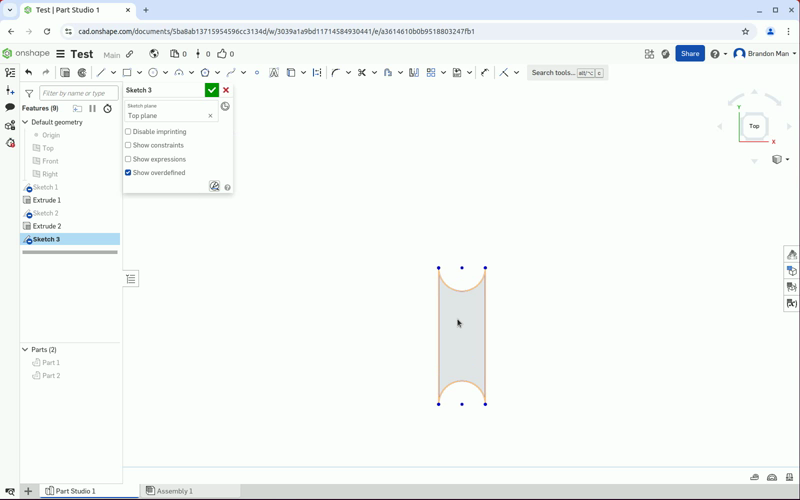
scroll(6)
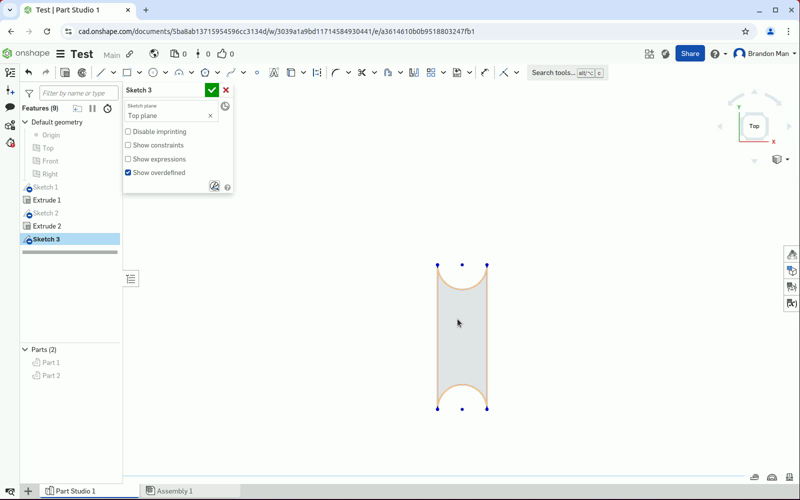
scroll(6)
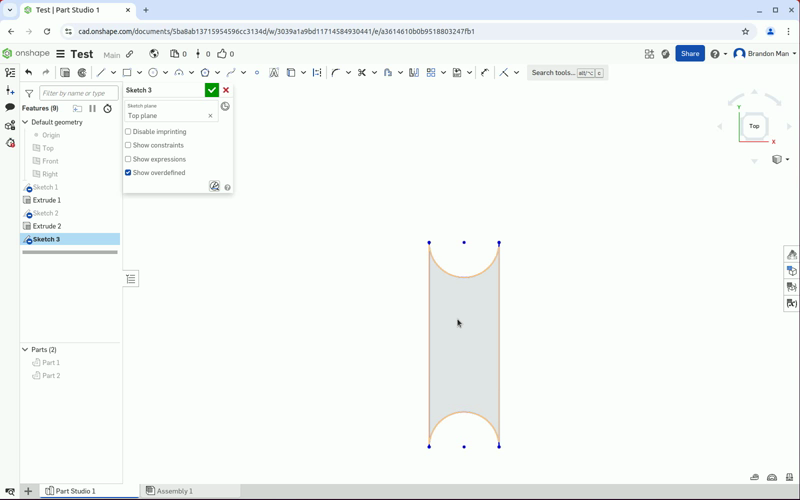
scroll(6)
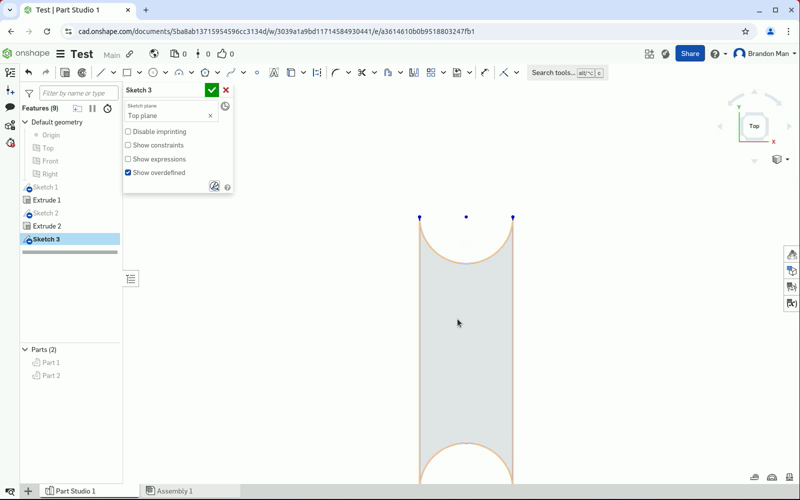
scroll(6)
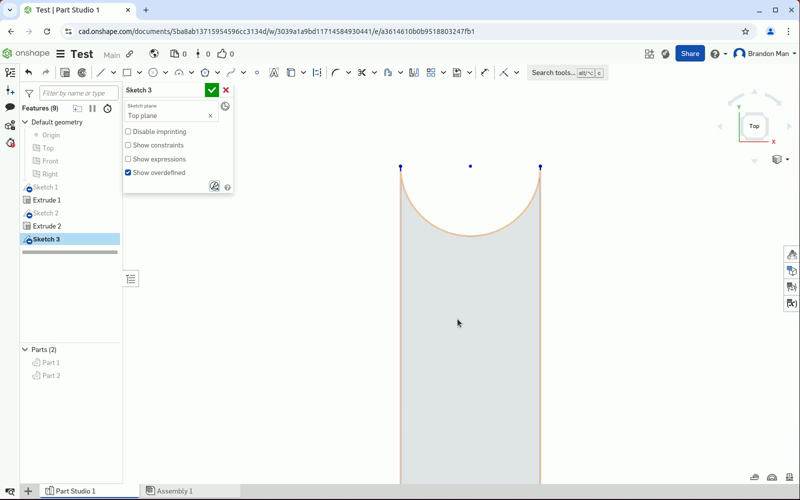
scroll(6)
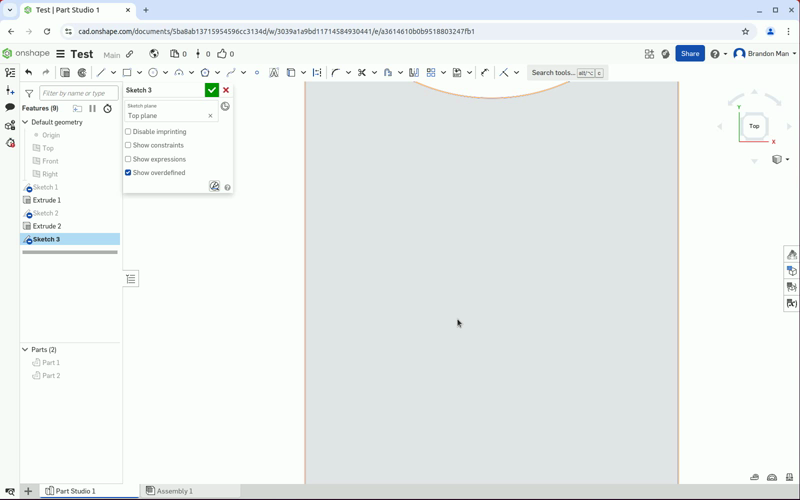
click(457, 318)
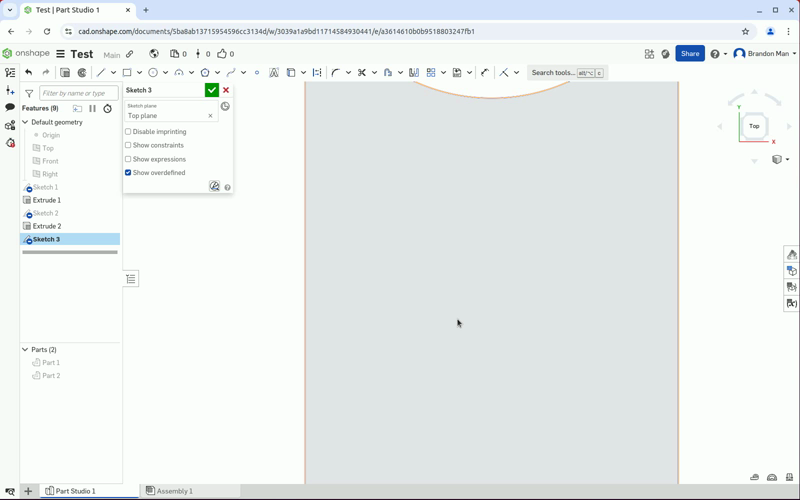
scroll(-6)
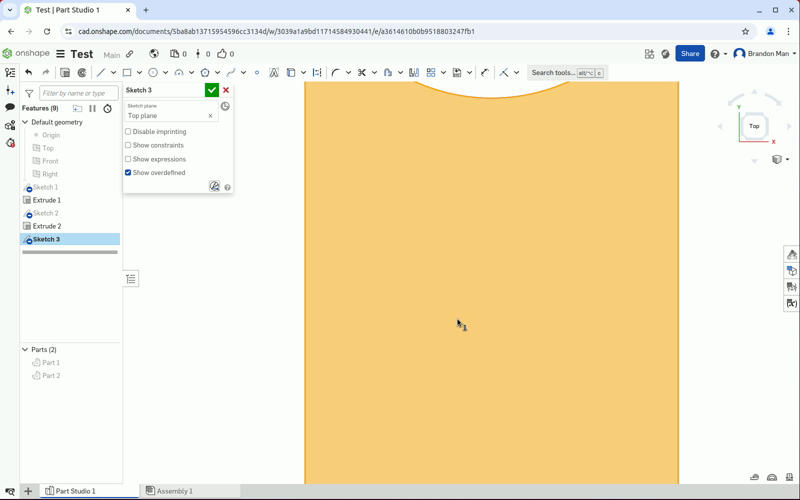
scroll(-6)
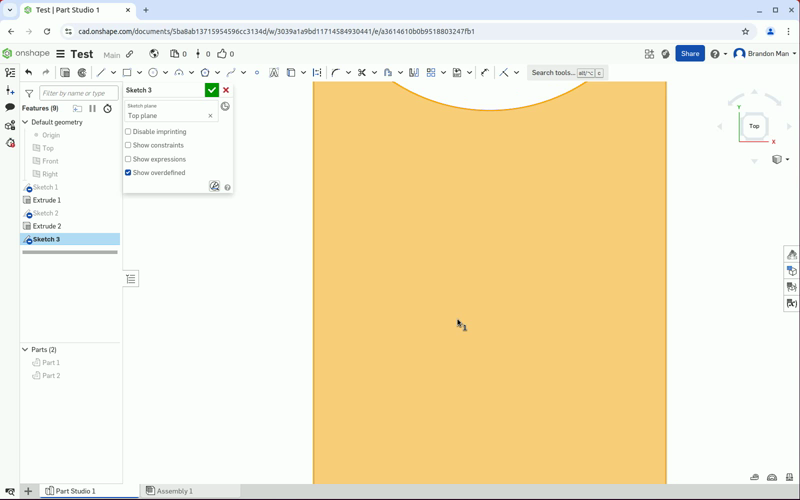
scroll(-6)
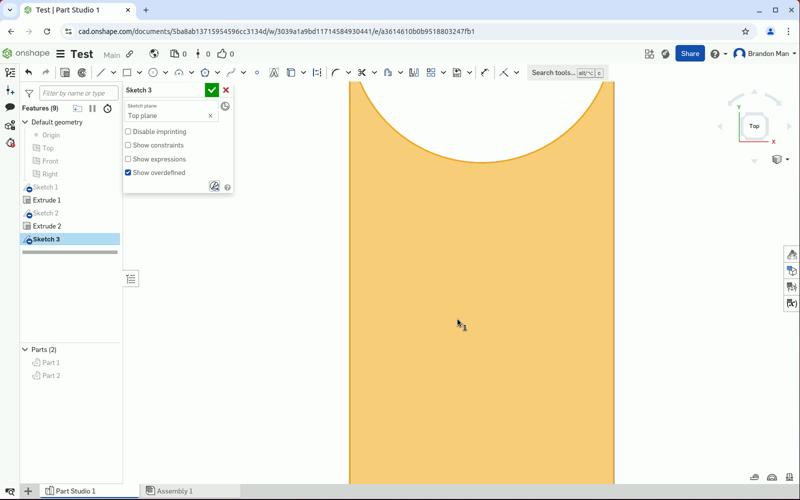
scroll(-6)
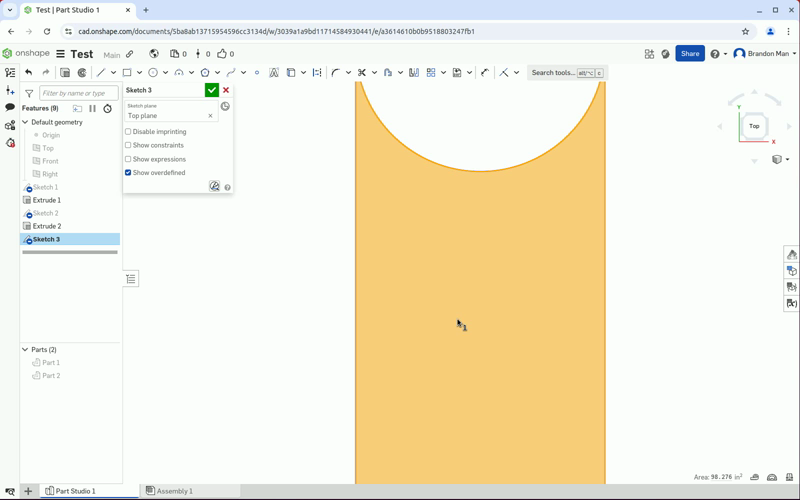
scroll(-6)
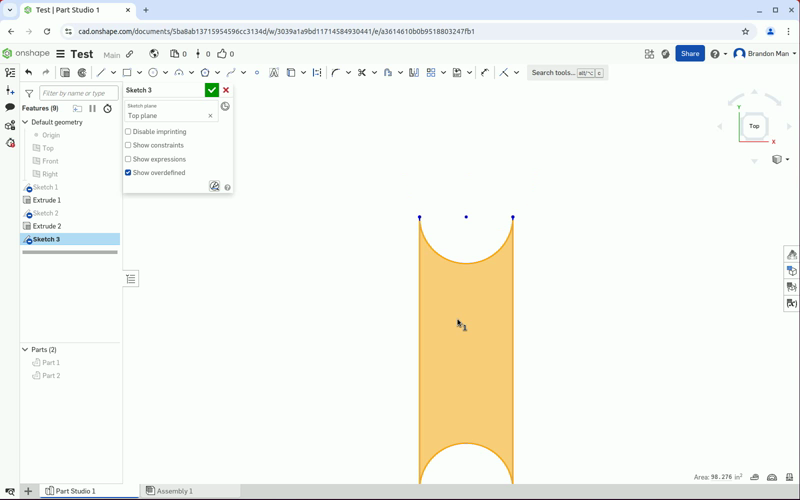
scroll(-6)
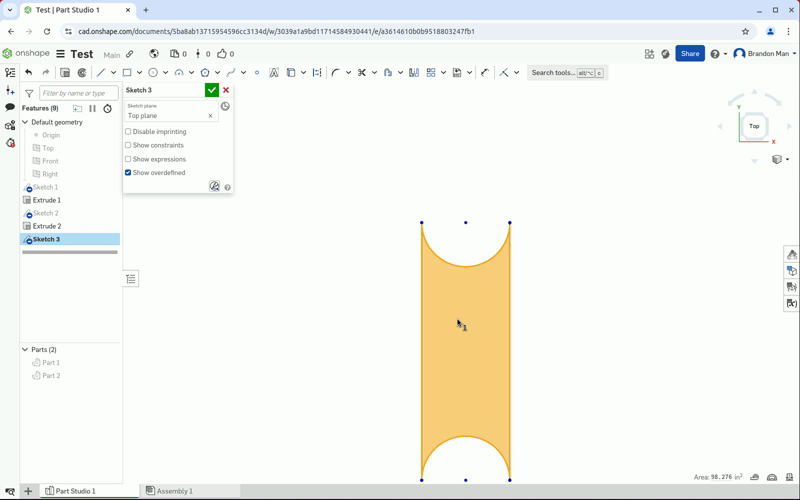
scroll(-6)
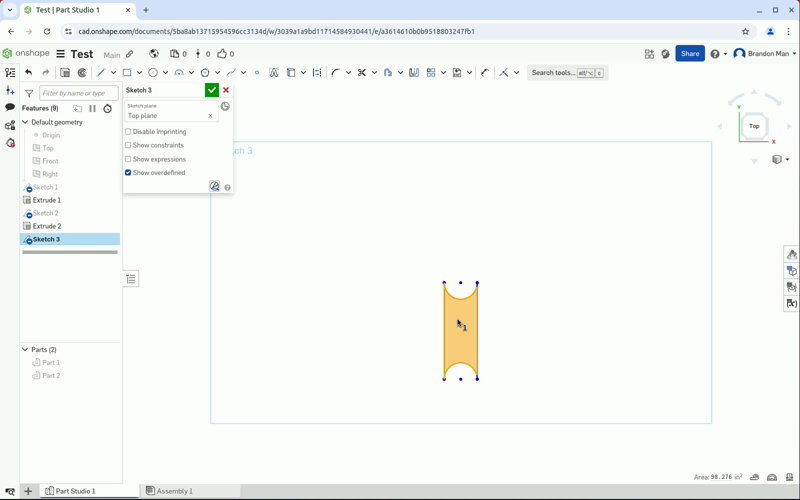
mouse_move(73, 352)
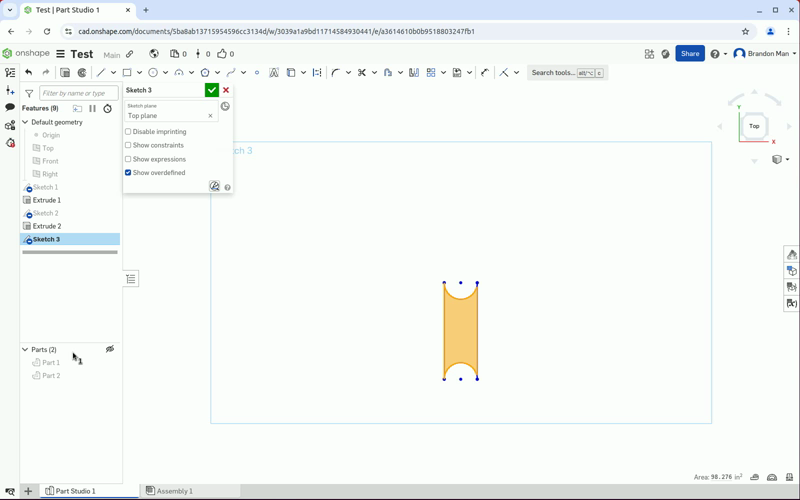
key(shift+y)
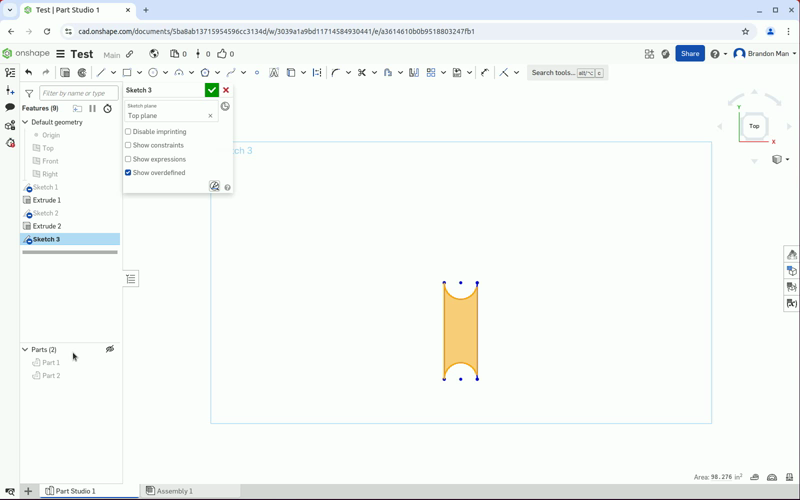
key(shift+e)
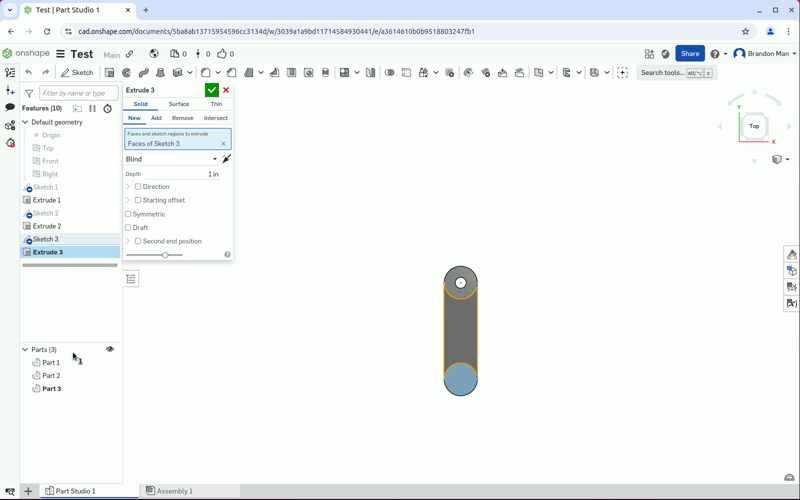
mouse_move(143, 106)
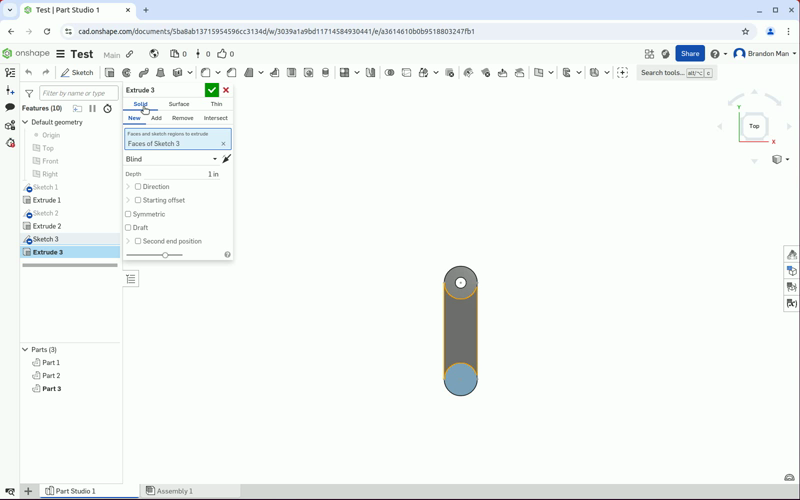
click(143, 106)
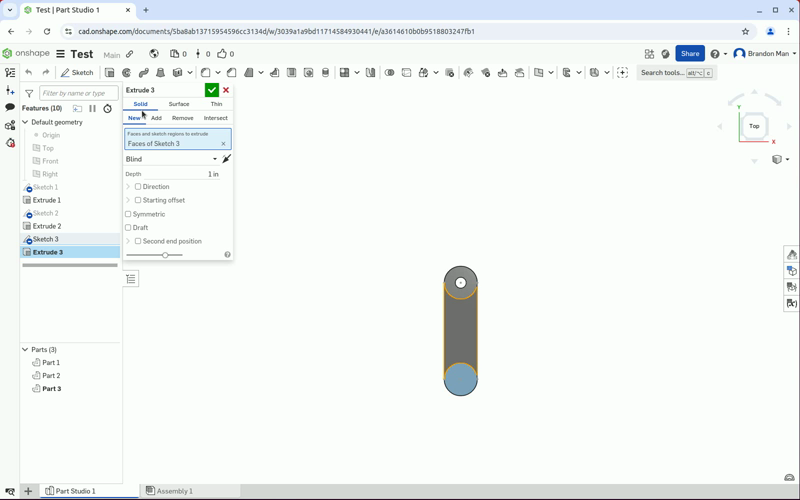
mouse_move(137, 120)
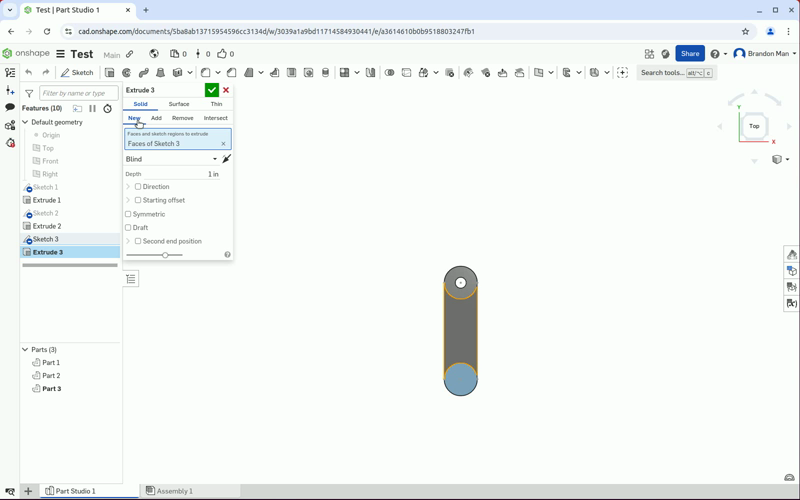
click(137, 120)
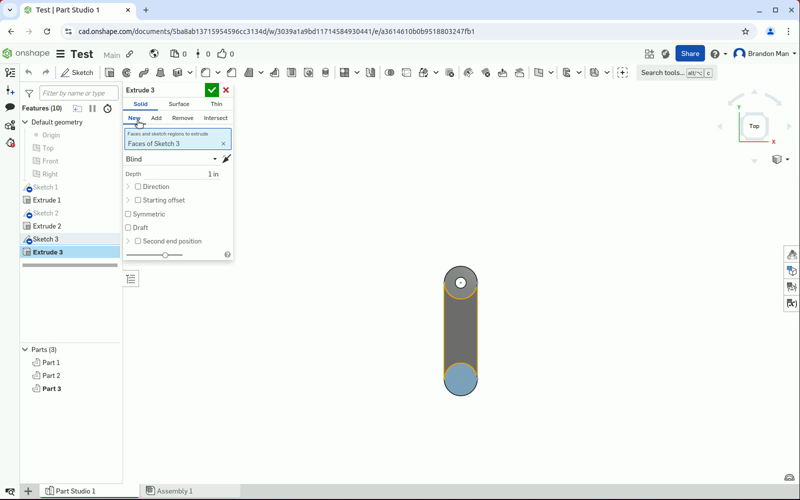
key(tab, 4)
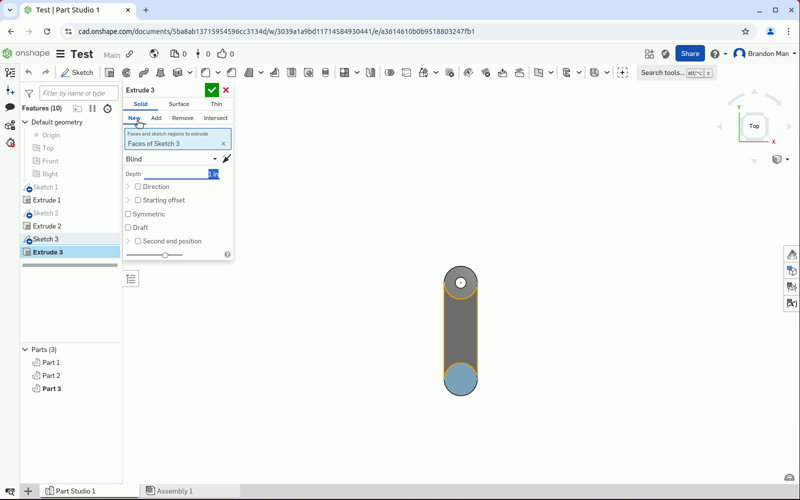
text(2.166)
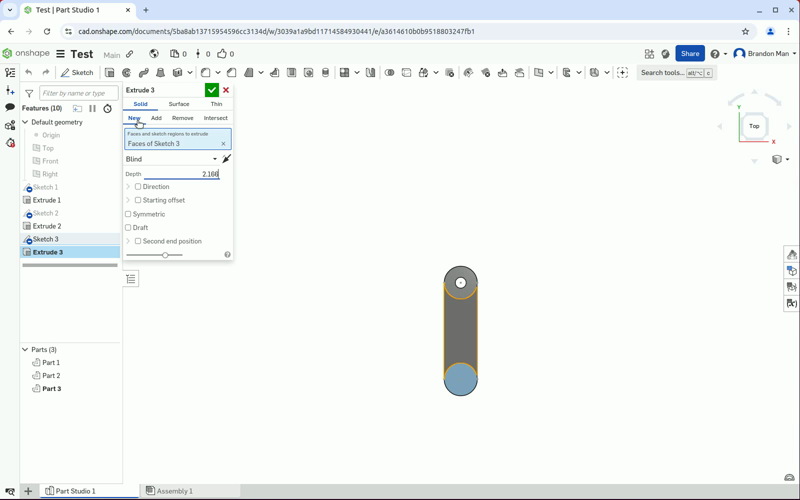
key(enter)
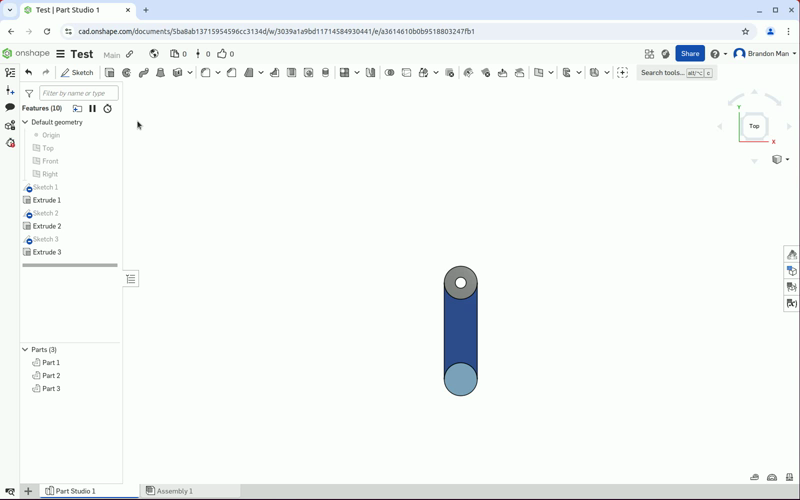
key(shift+h)
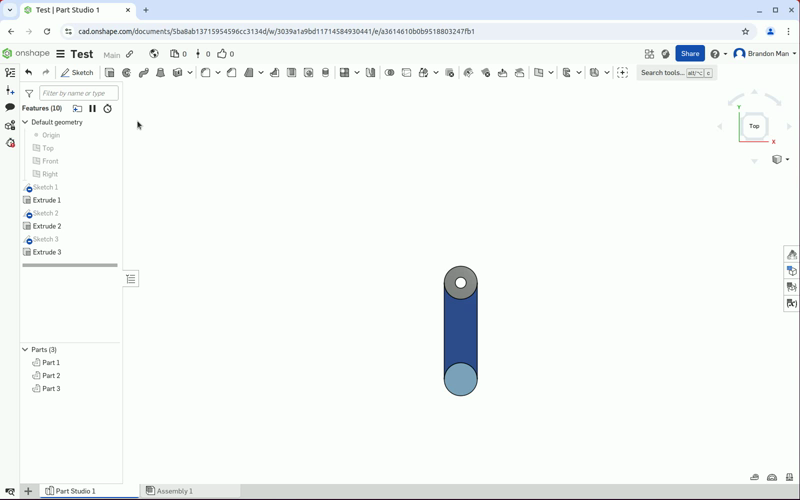
key(shift+h)
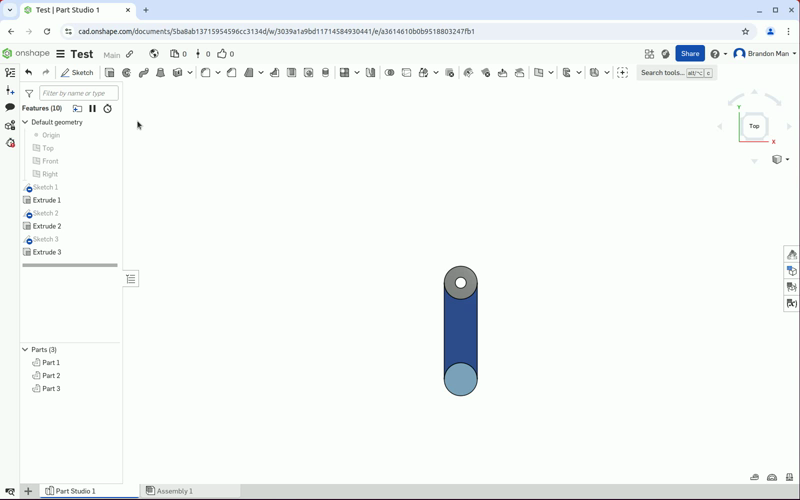
mouse_move(73, 189)
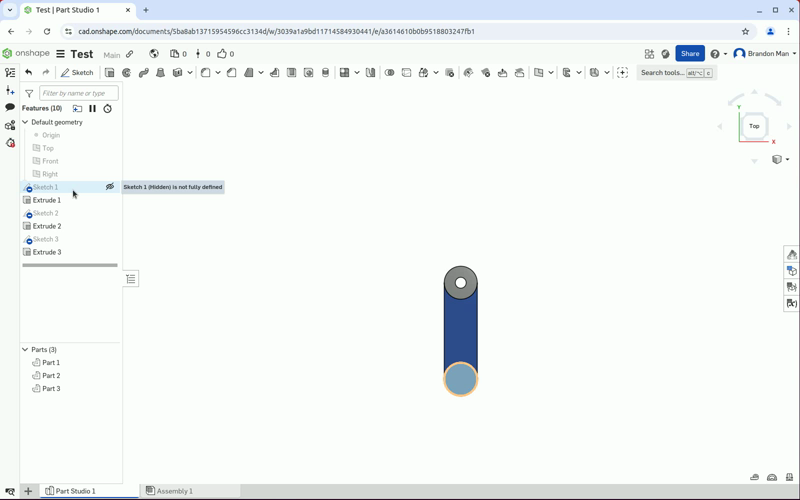
click(73, 189)
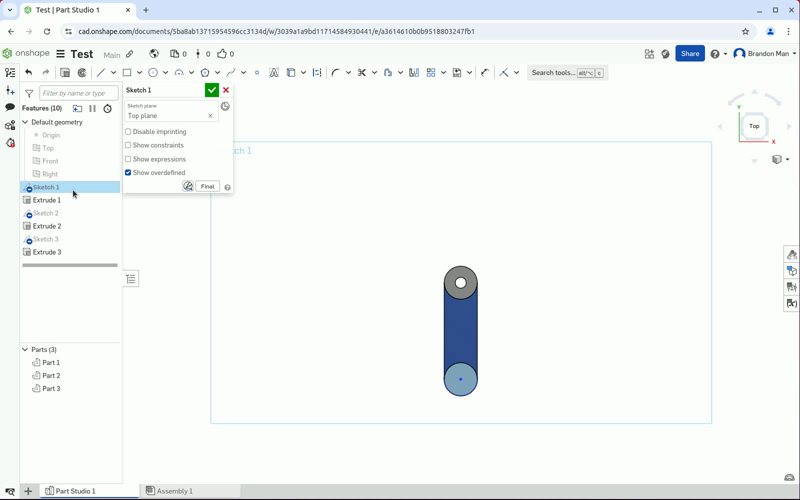
mouse_move(229, 92)
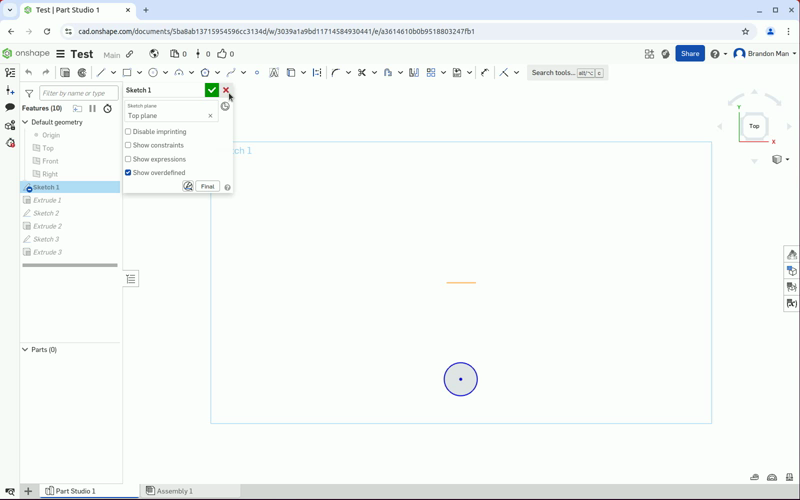
click(229, 92)
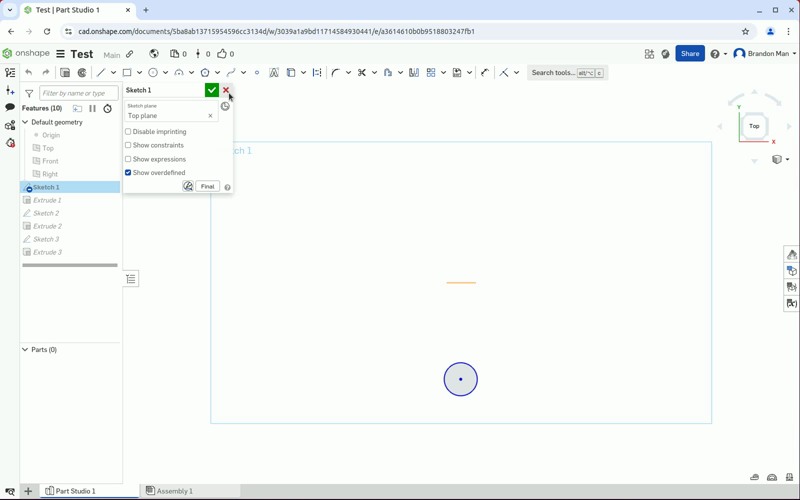
key(shift+s)
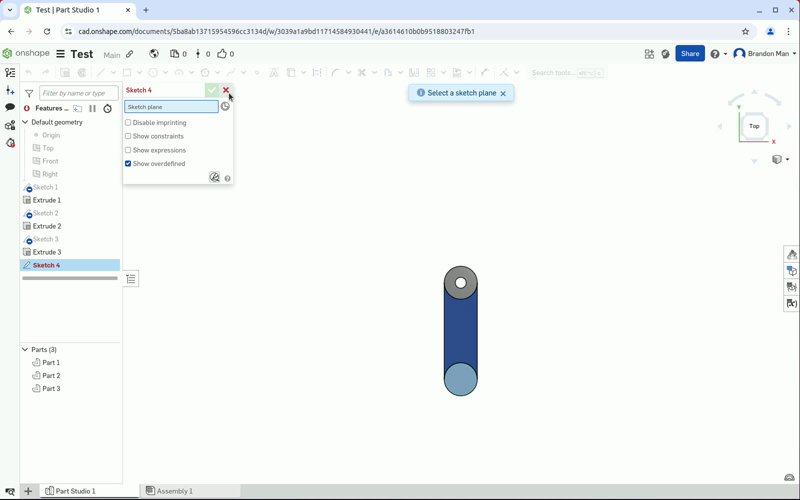
mouse_move(73, 150)
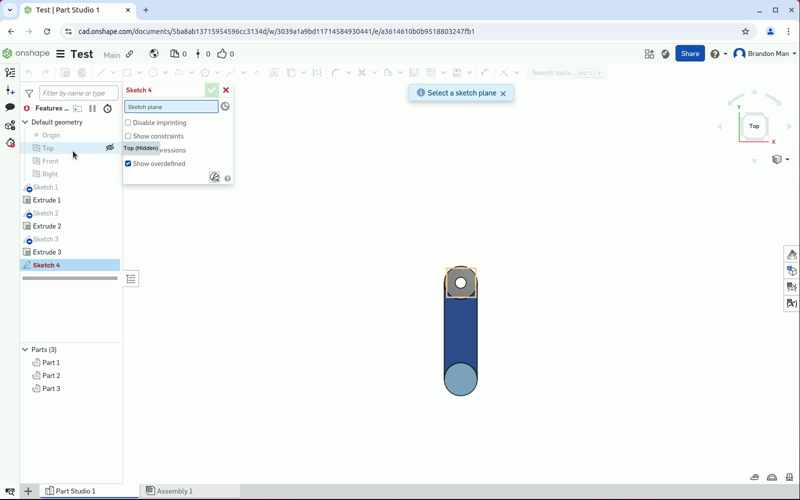
click(73, 150)
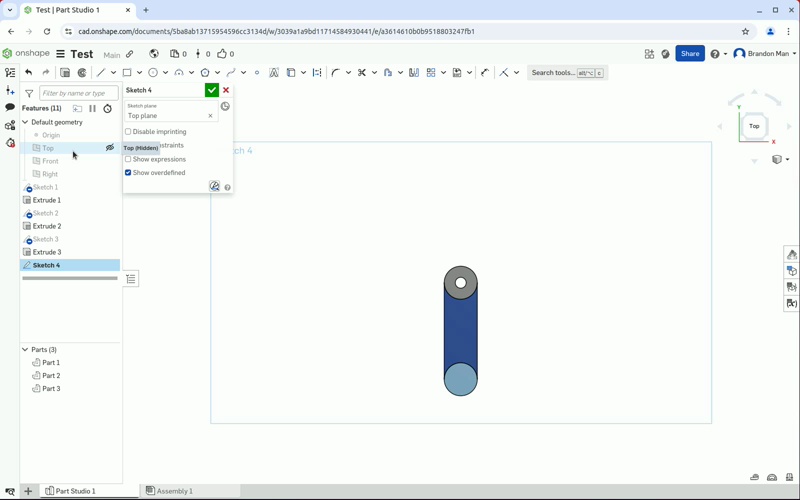
mouse_move(73, 352)
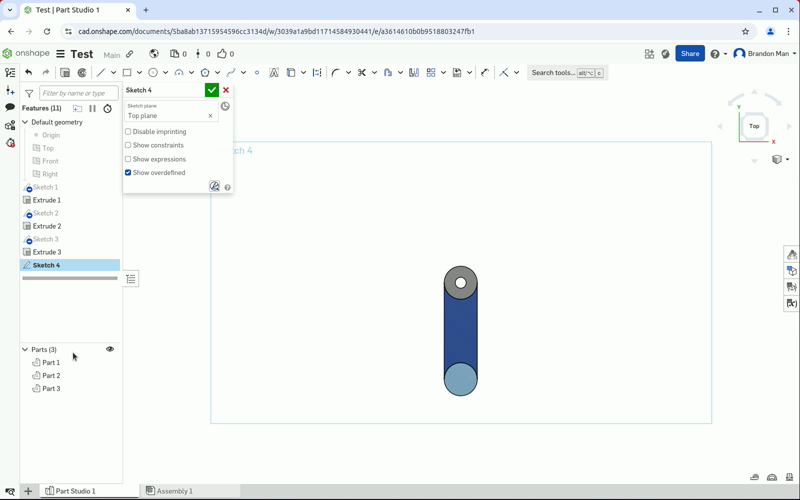
key(y)
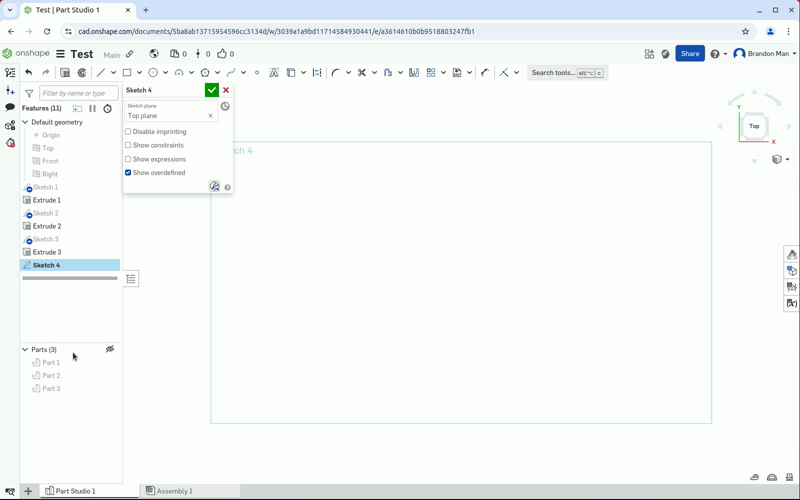
key(c)
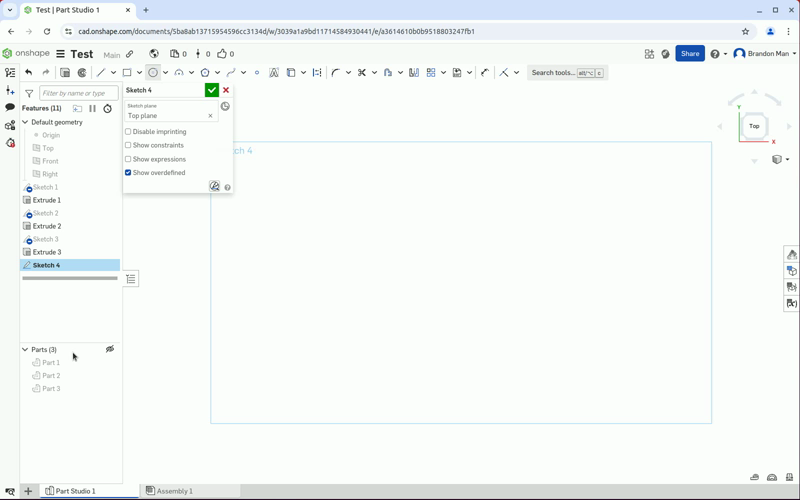
key_down(shift)
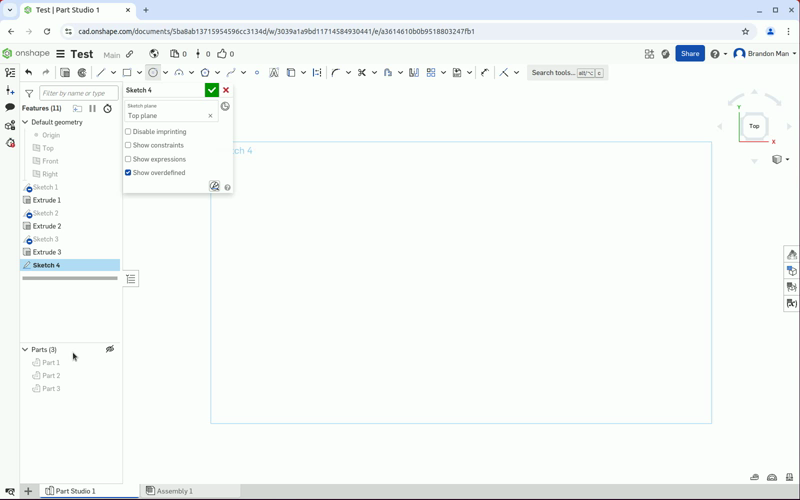
mouse_move(460, 282)
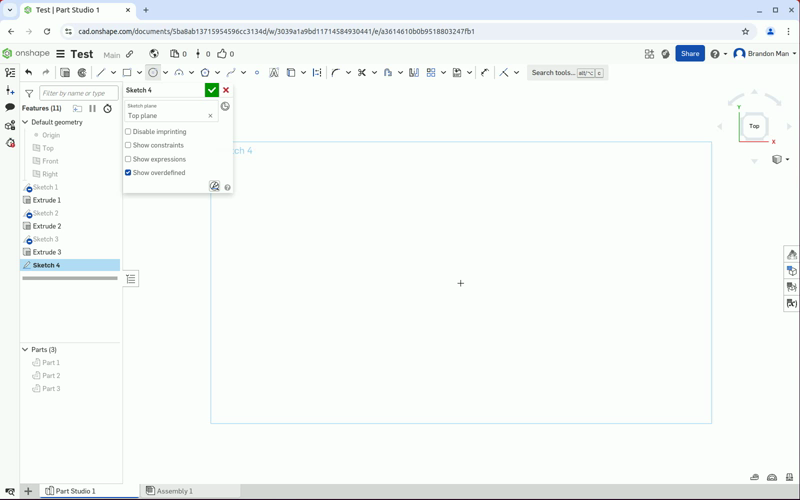
click(460, 282)
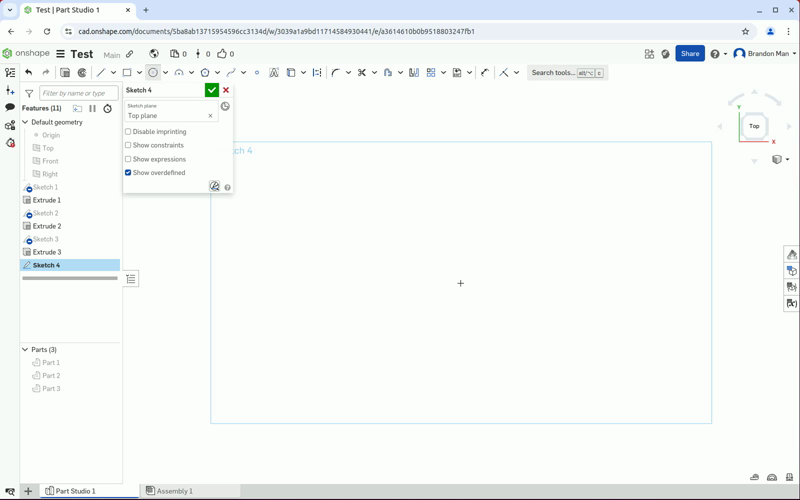
key_up(shift)
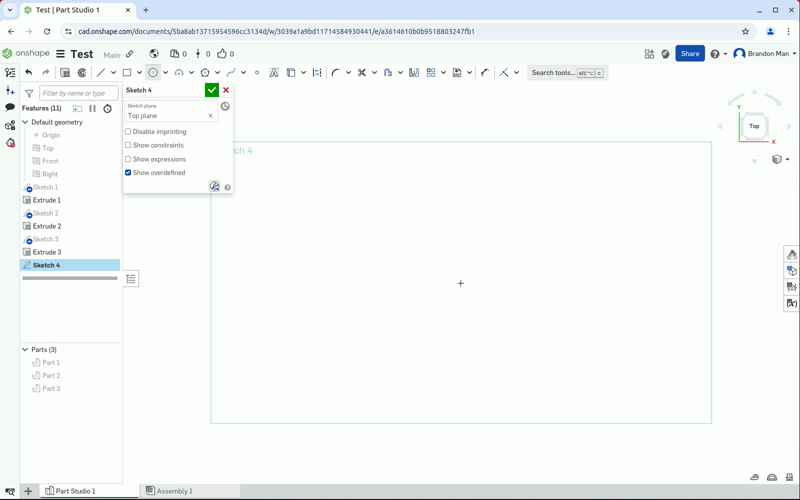
mouse_move(466, 282)
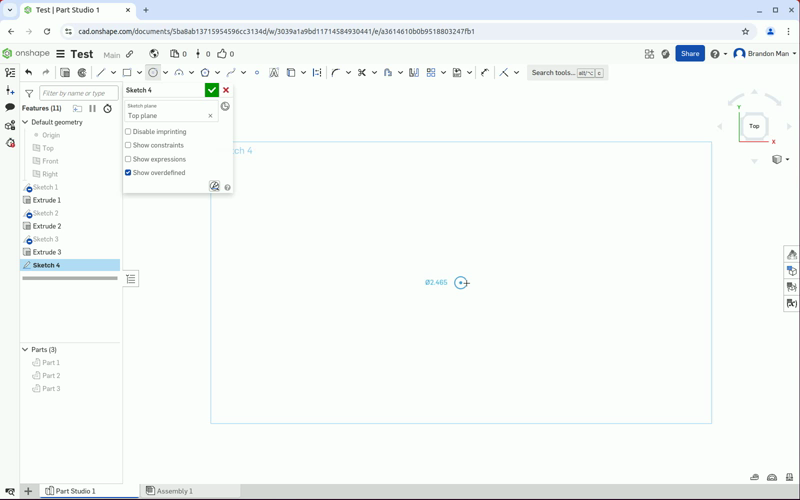
click(466, 282)
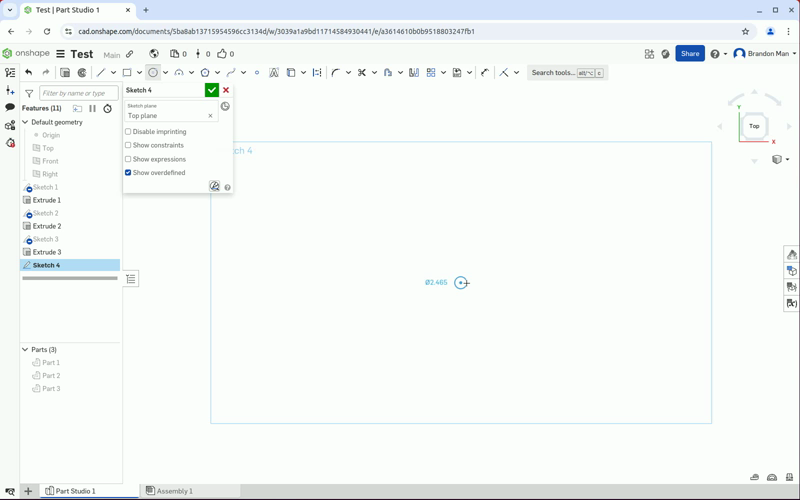
key(esc)
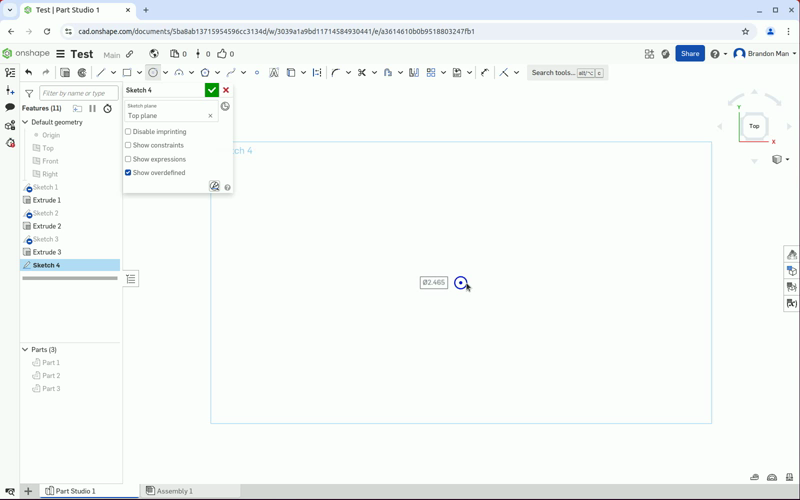
mouse_move(460, 287)
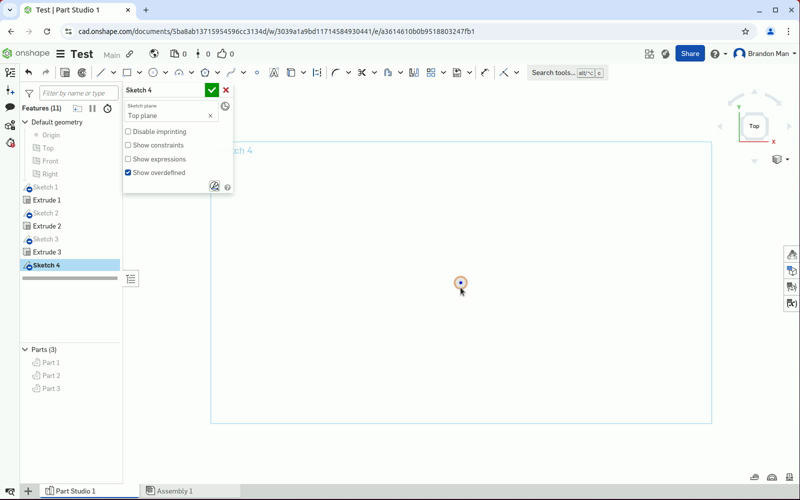
scroll(6)
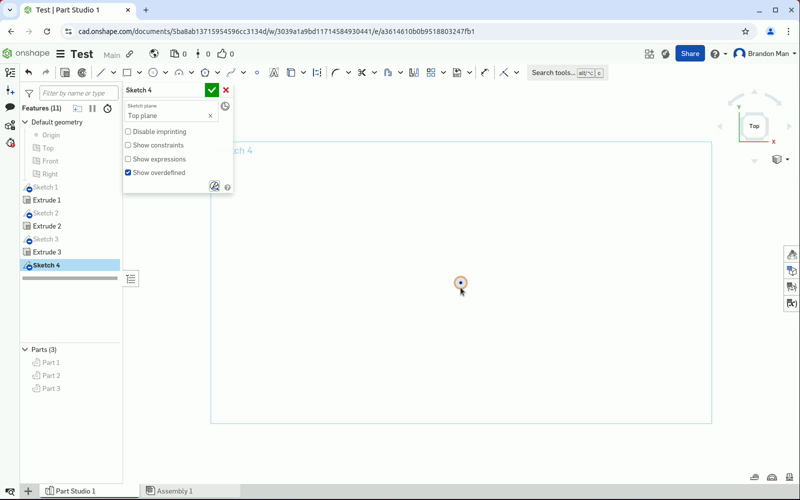
scroll(6)
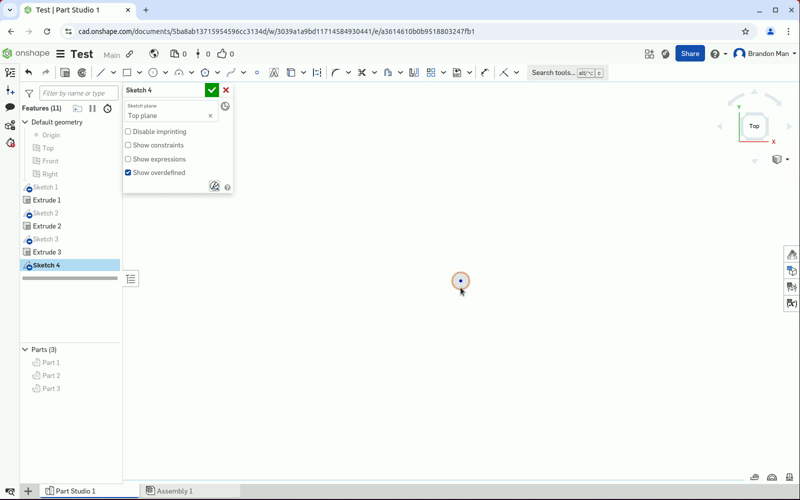
scroll(6)
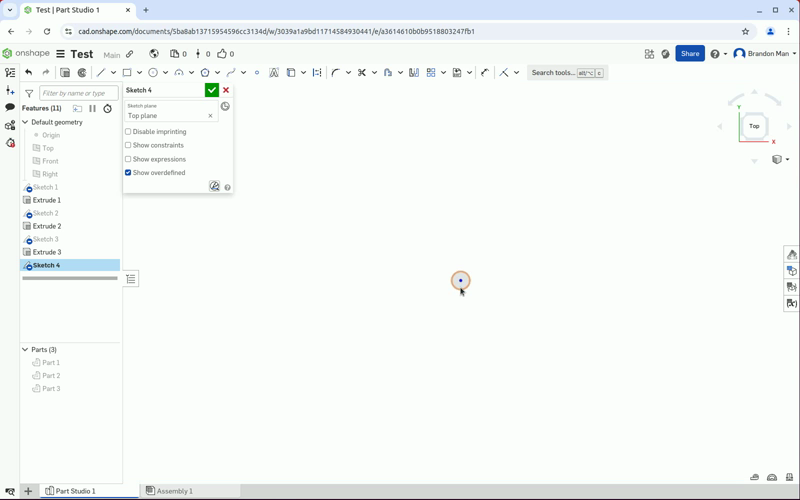
scroll(6)
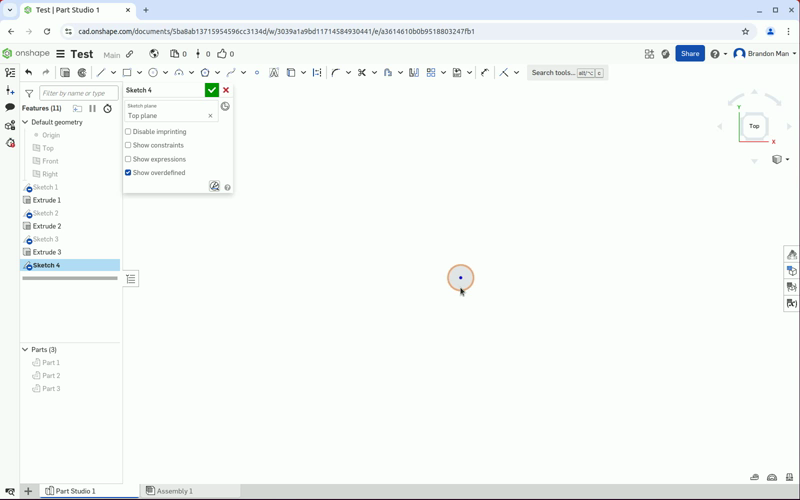
scroll(6)
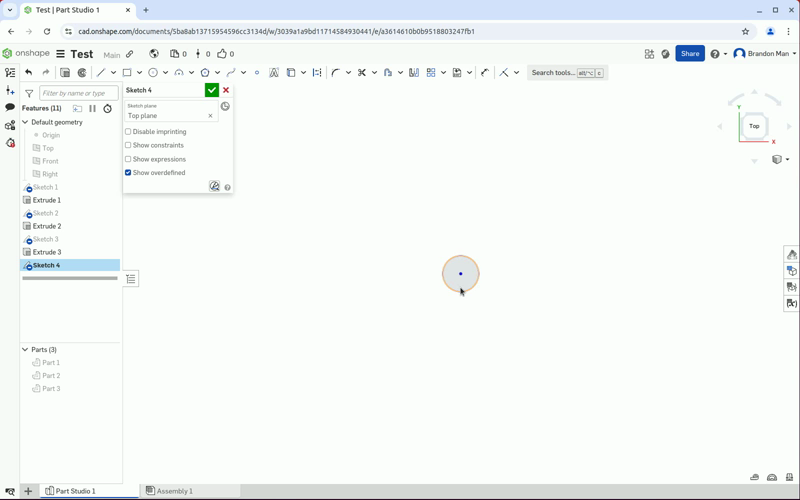
scroll(6)
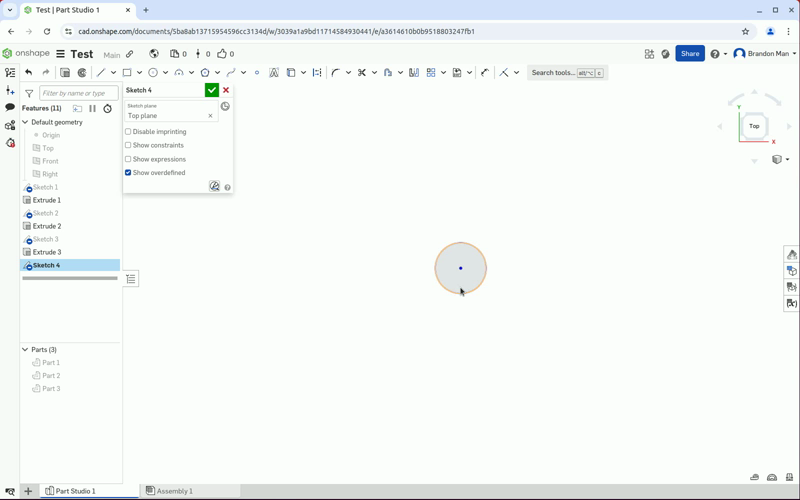
scroll(6)
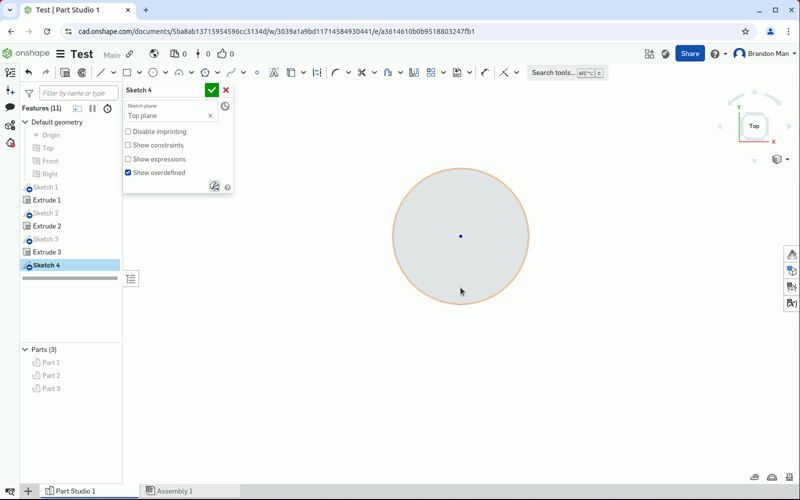
click(460, 287)
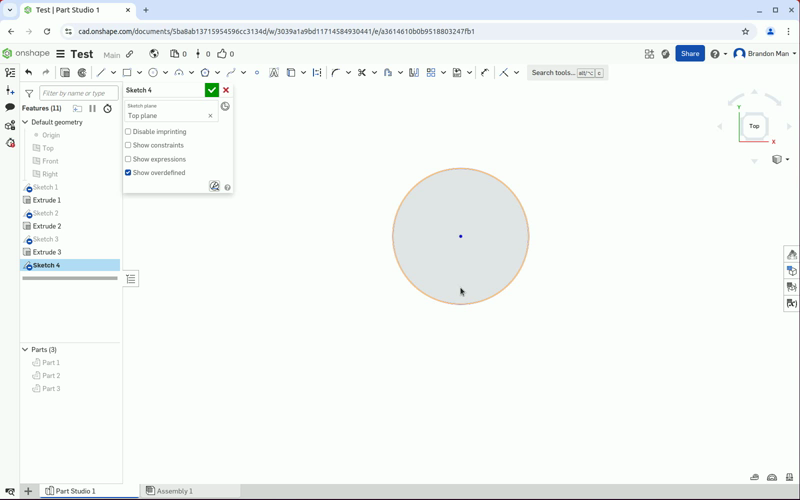
scroll(-6)
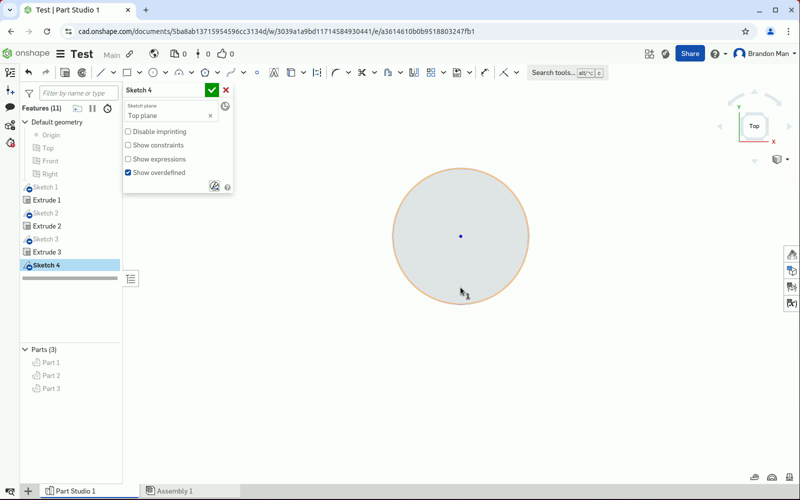
scroll(-6)
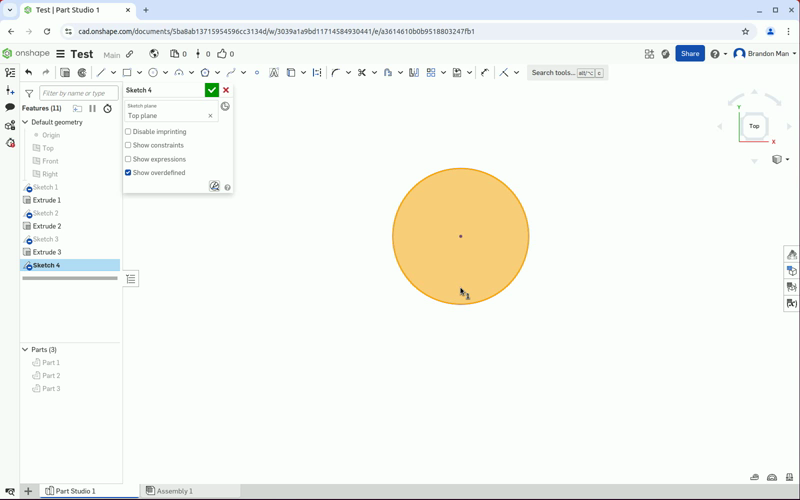
scroll(-6)
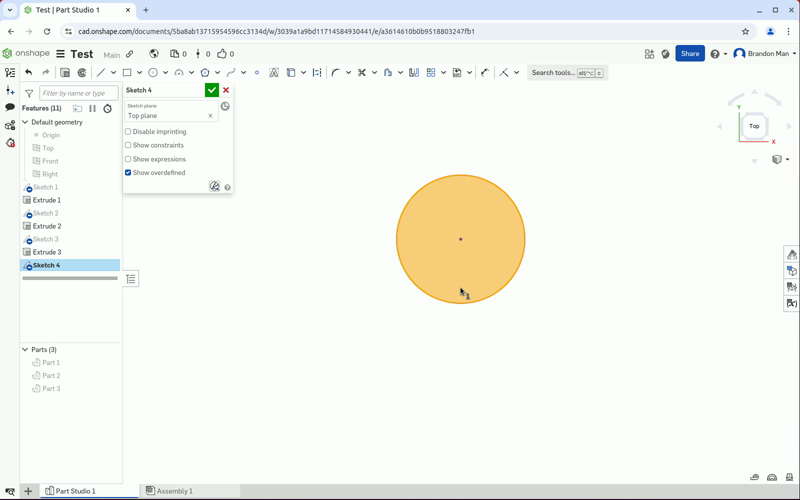
scroll(-6)
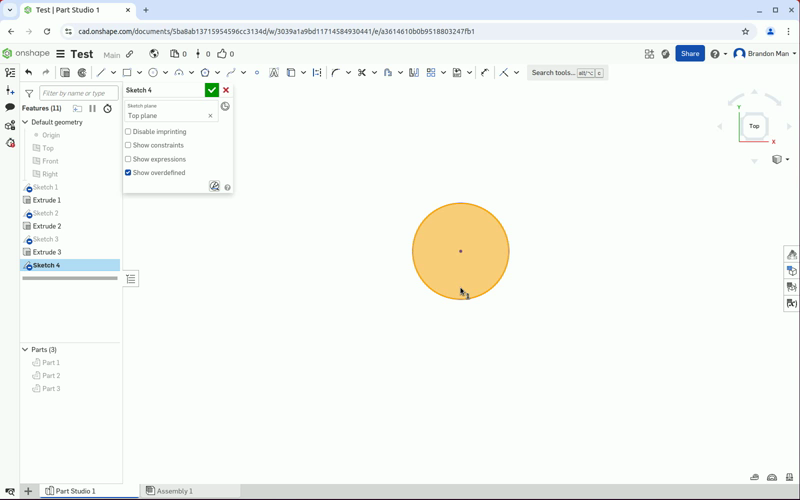
scroll(-6)
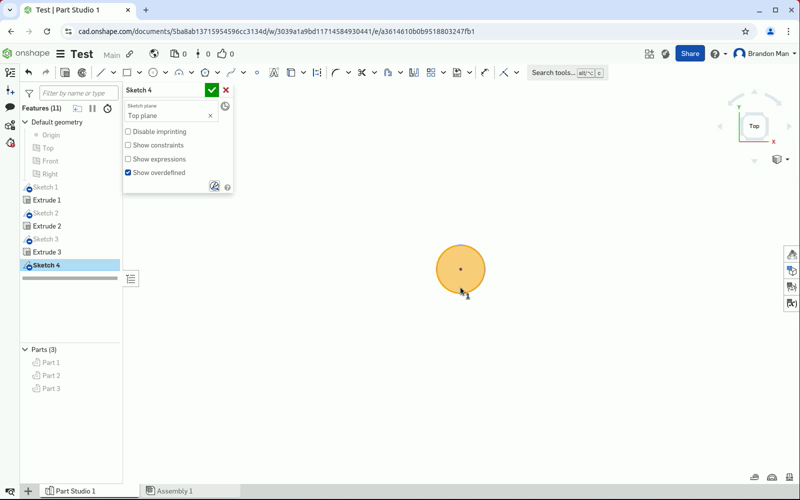
scroll(-6)
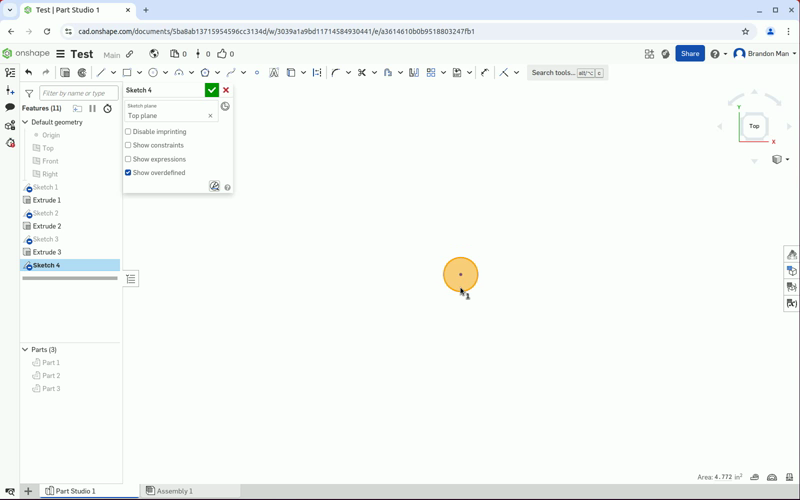
scroll(-6)
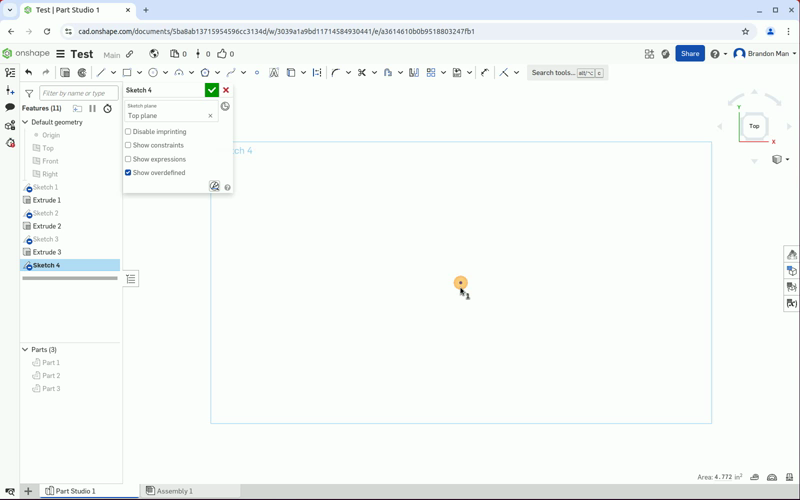
mouse_move(73, 352)
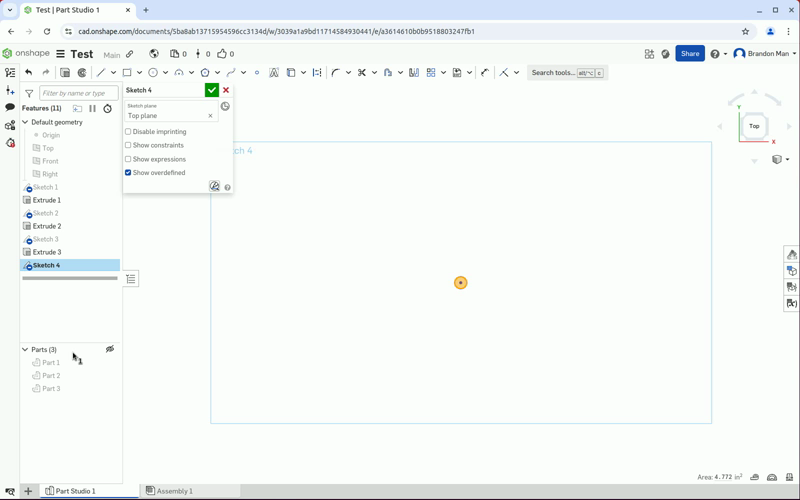
key(shift+y)
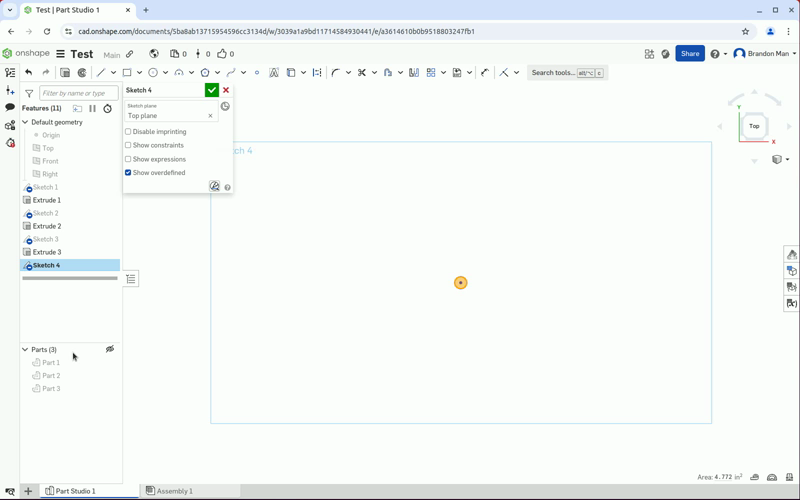
key(shift+e)
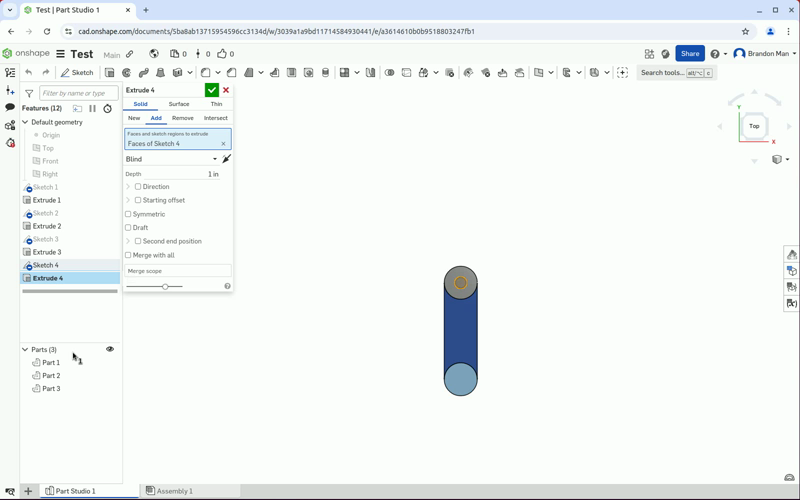
mouse_move(143, 106)
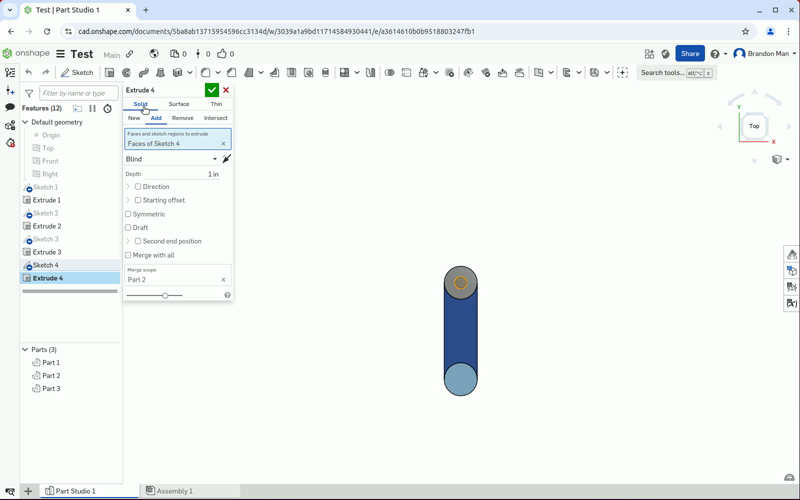
click(143, 106)
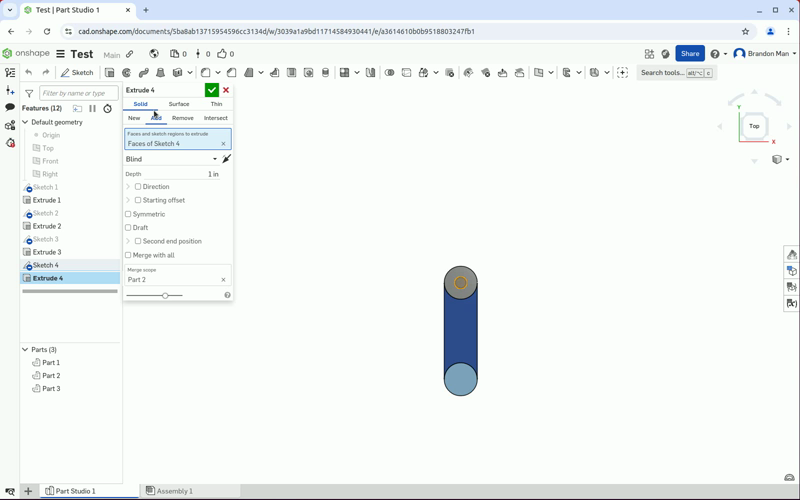
mouse_move(186, 120)
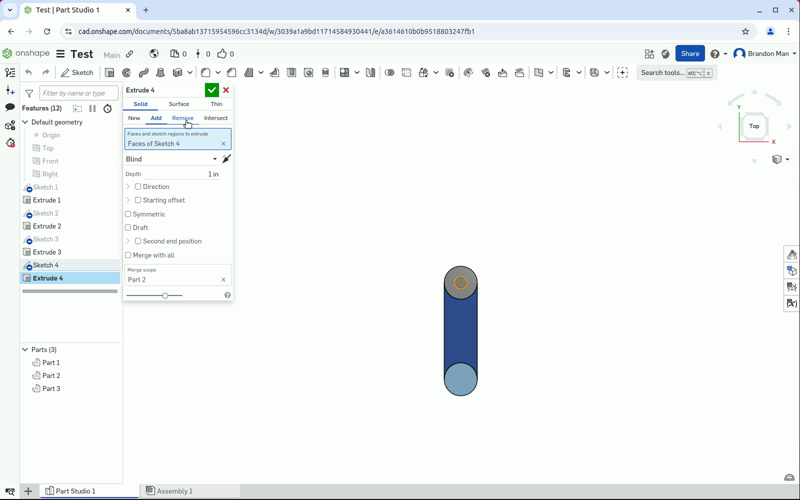
click(186, 120)
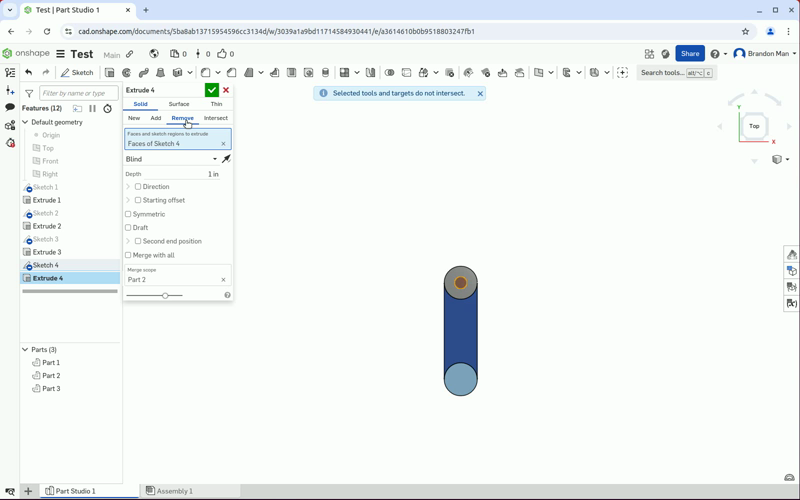
key(tab, 4)
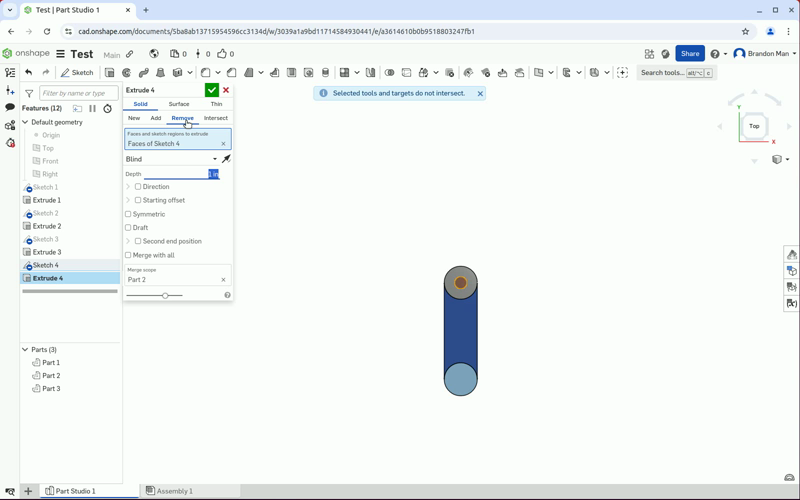
text(-2.166)
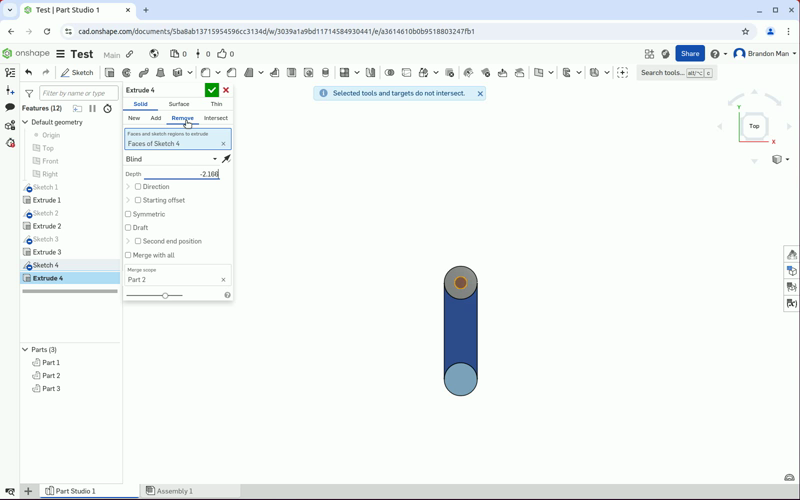
key(tab, 6)
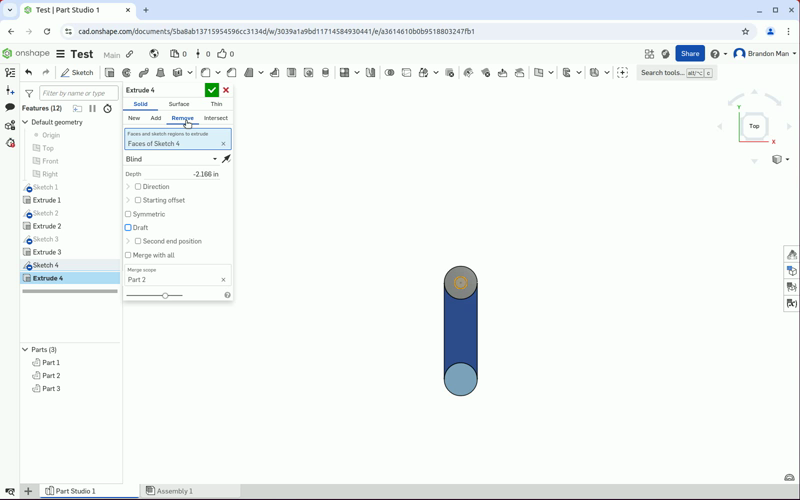
key(space)
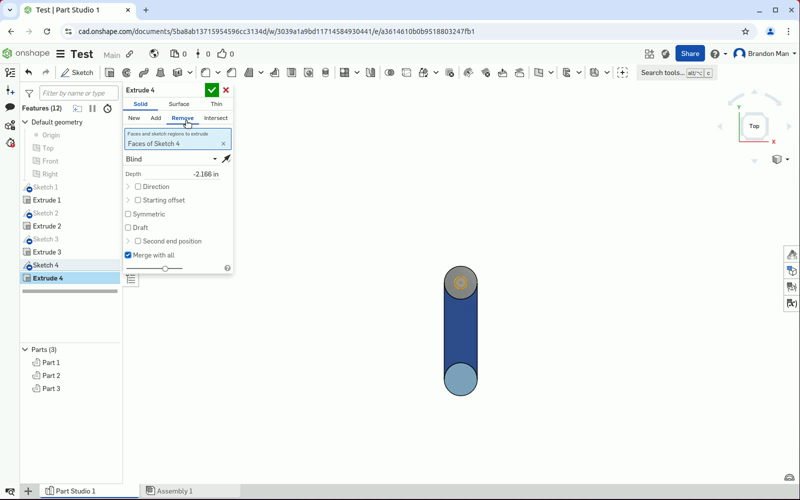
key(enter)
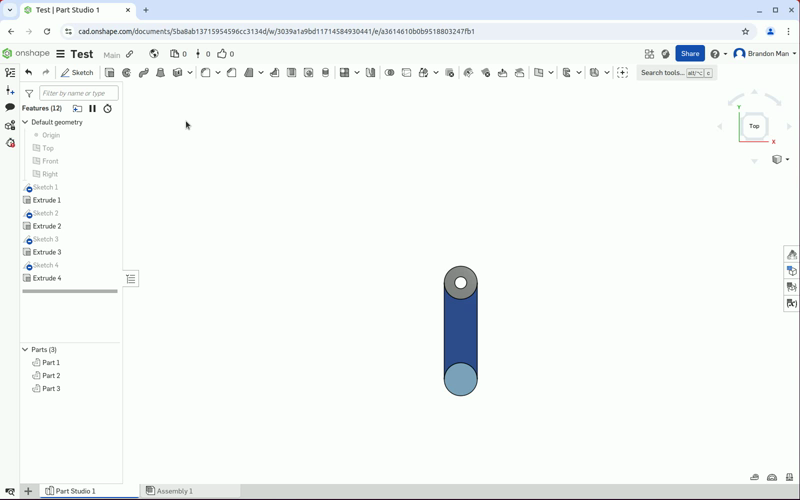
key(shift+h)
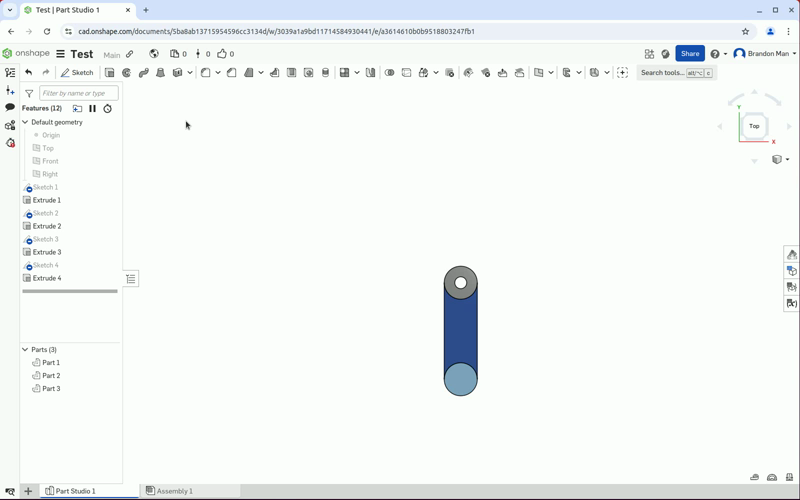
key(shift+h)
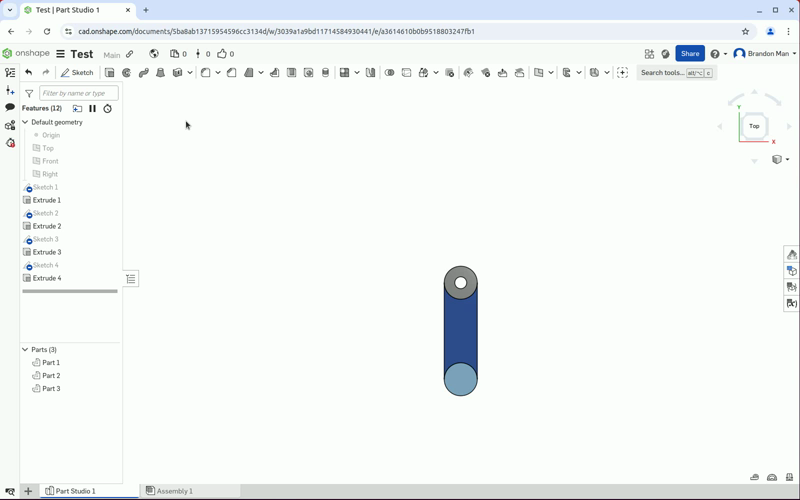
mouse_move(73, 189)
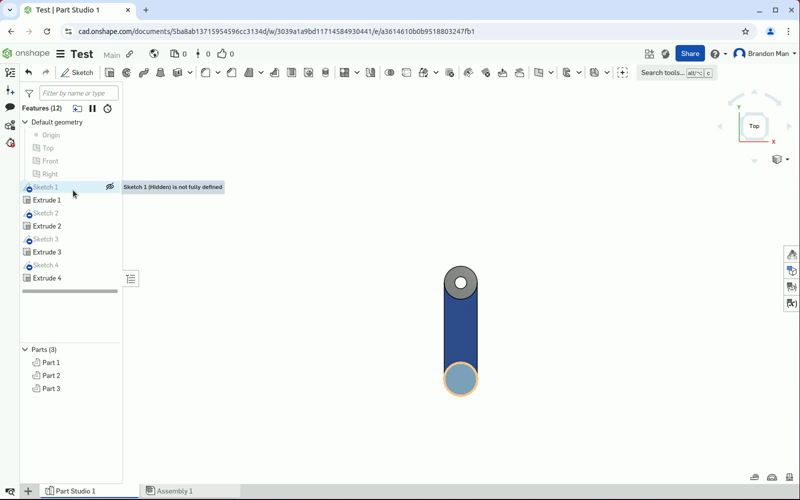
click(73, 189)
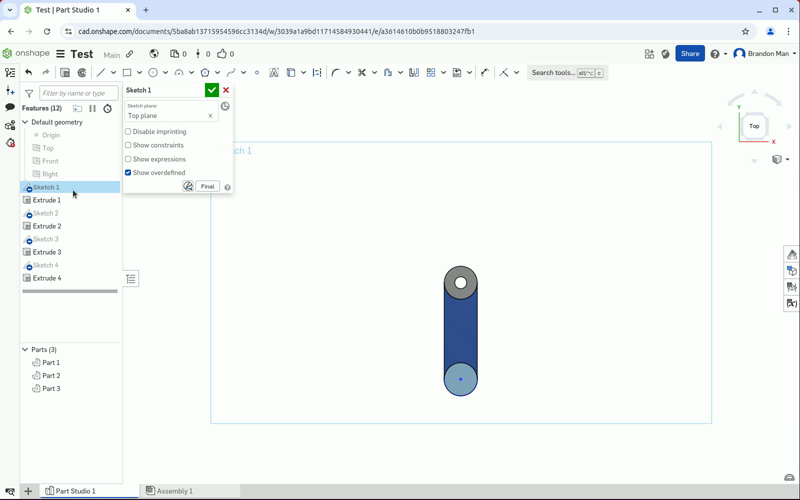
mouse_move(229, 92)
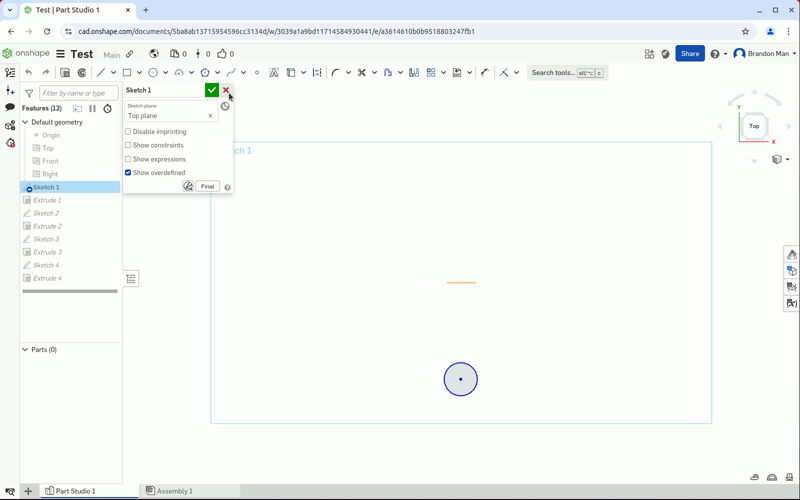
click(229, 92)
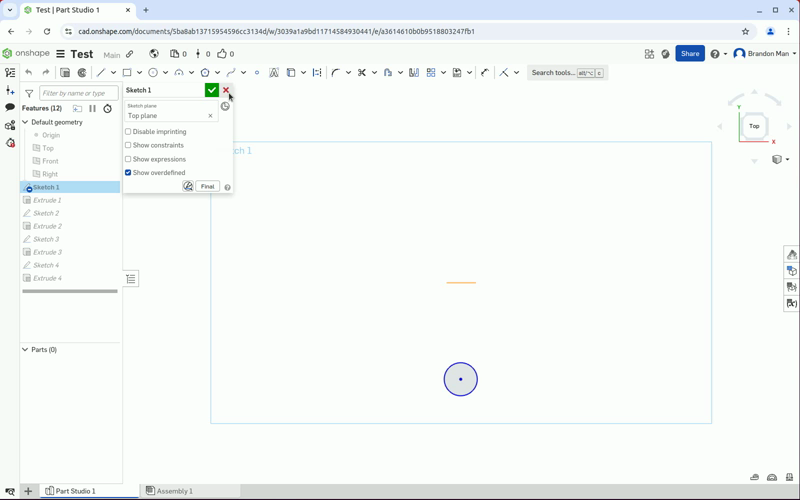
key(shift+s)
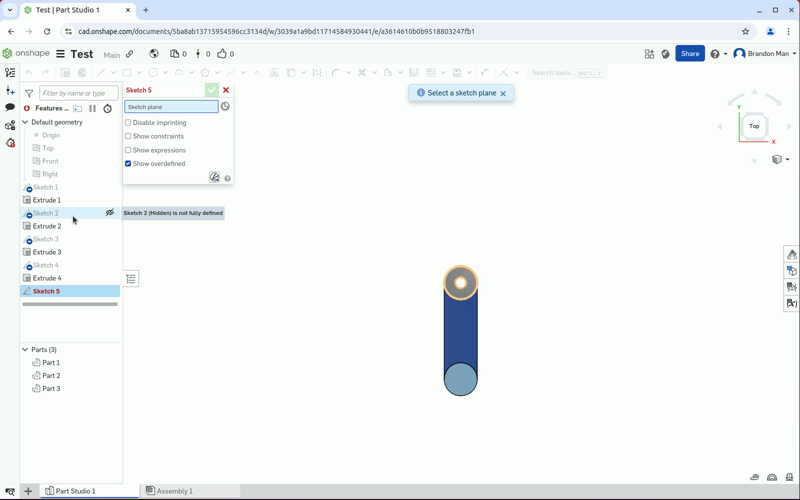
scroll(3)
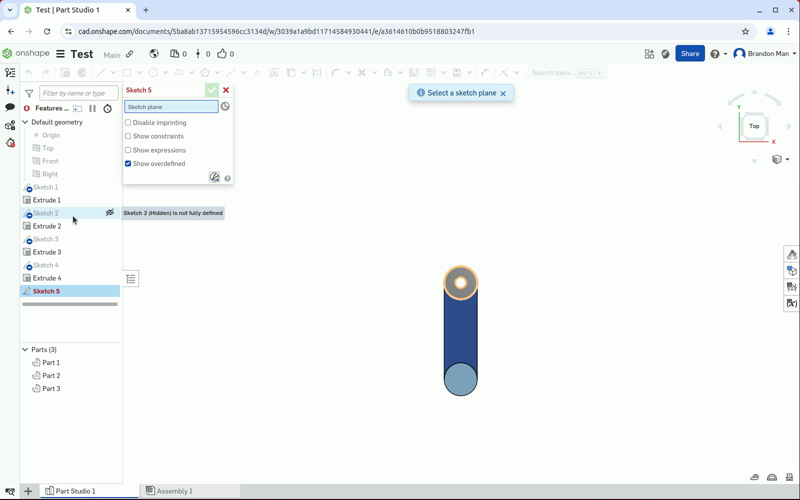
mouse_move(73, 150)
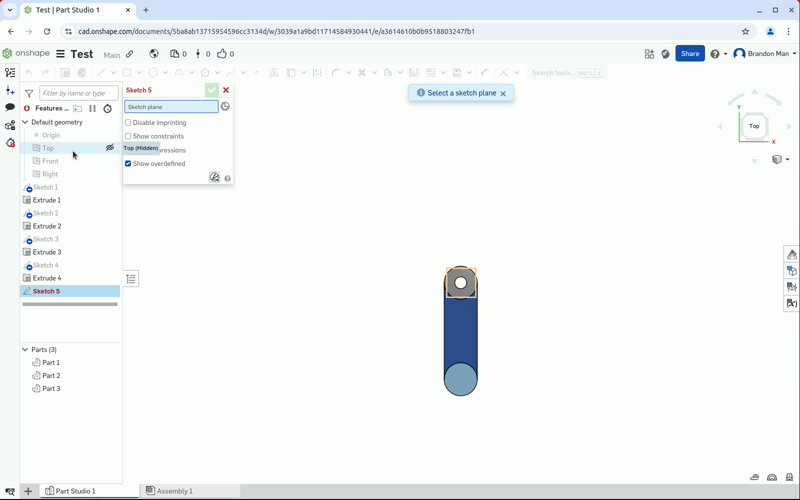
click(73, 150)
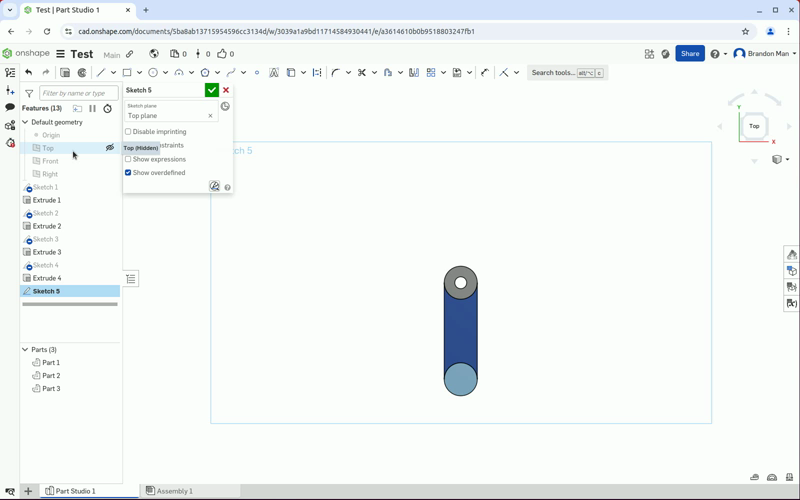
mouse_move(73, 352)
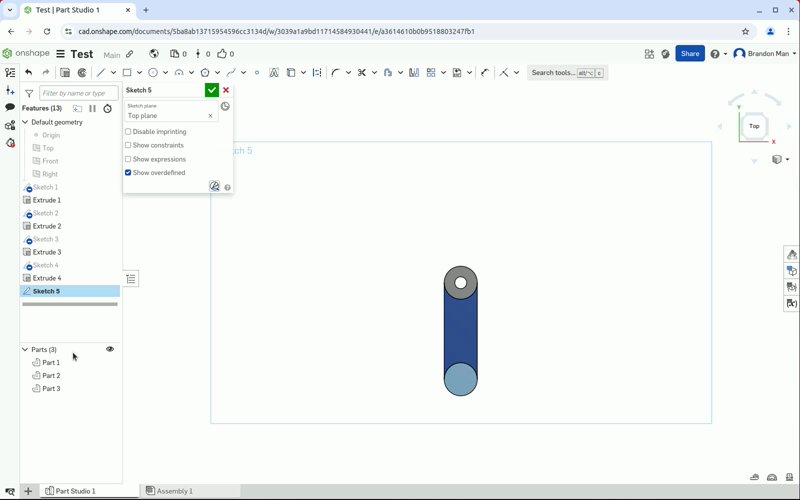
key(y)
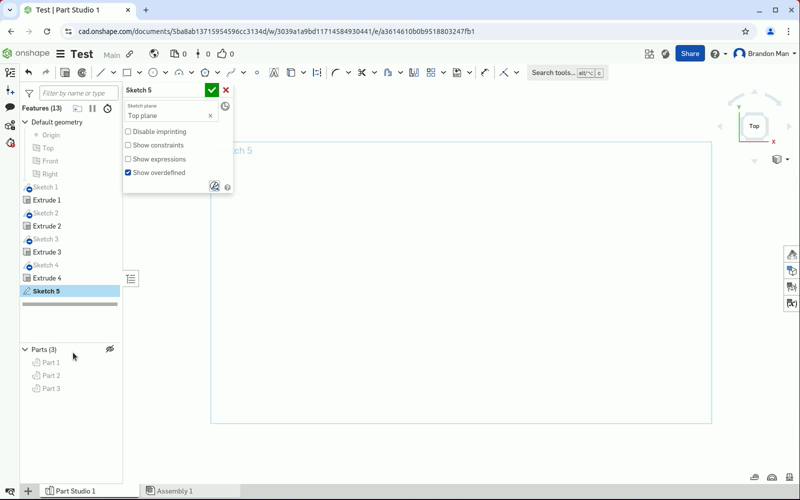
key(c)
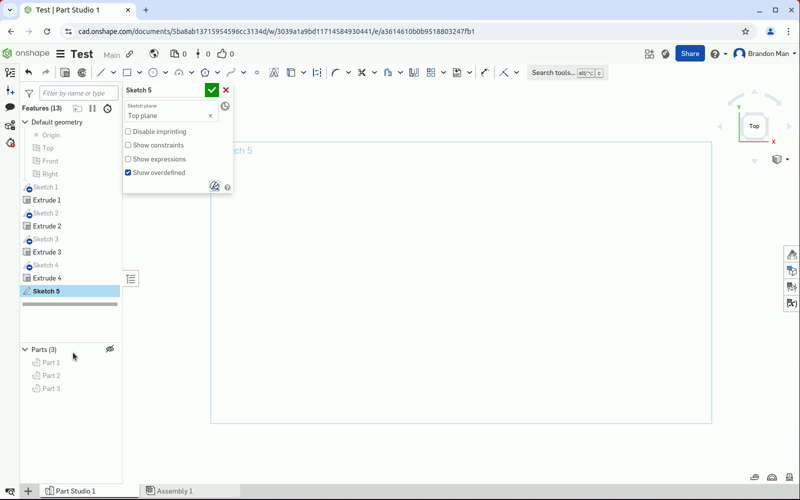
key_down(shift)
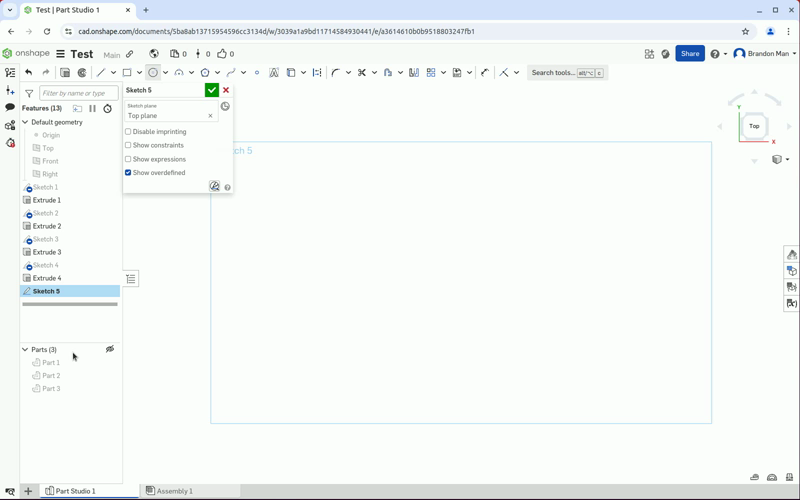
mouse_move(460, 282)
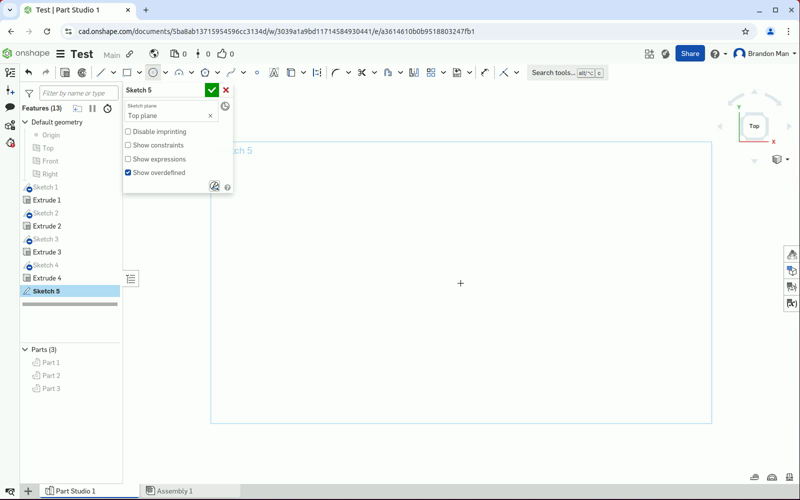
click(460, 282)
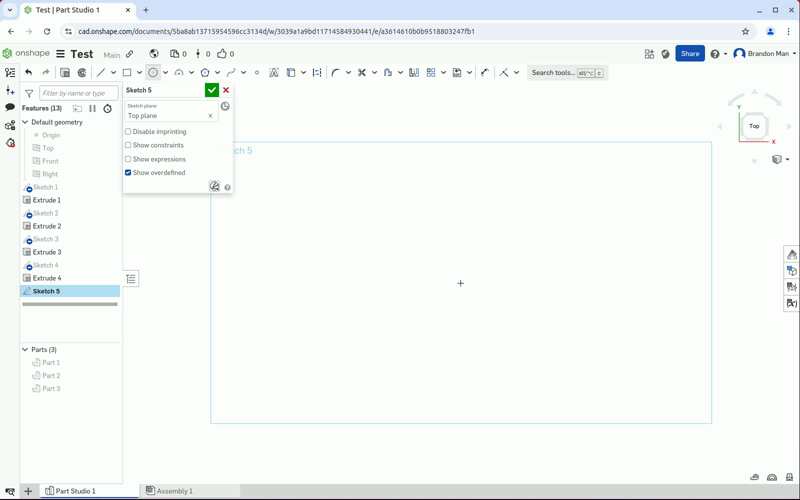
key_up(shift)
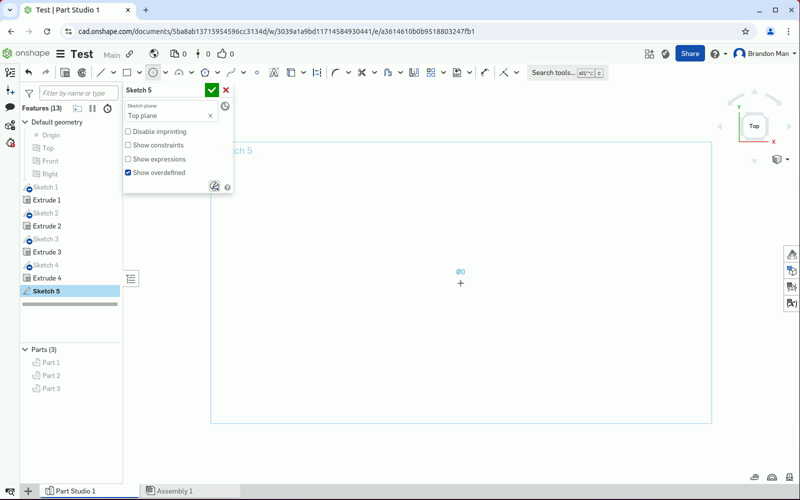
mouse_move(477, 282)
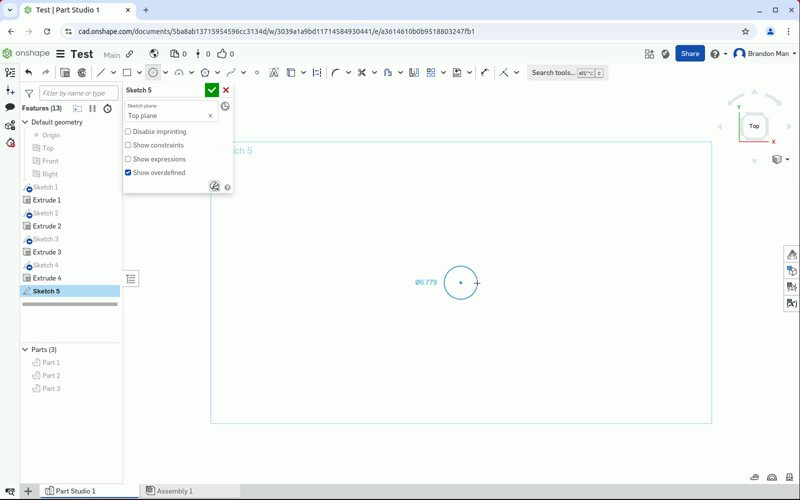
click(477, 282)
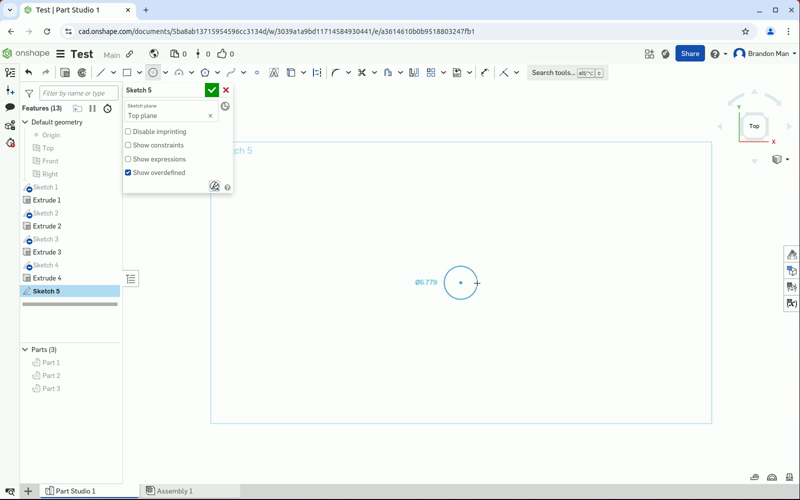
key(esc)
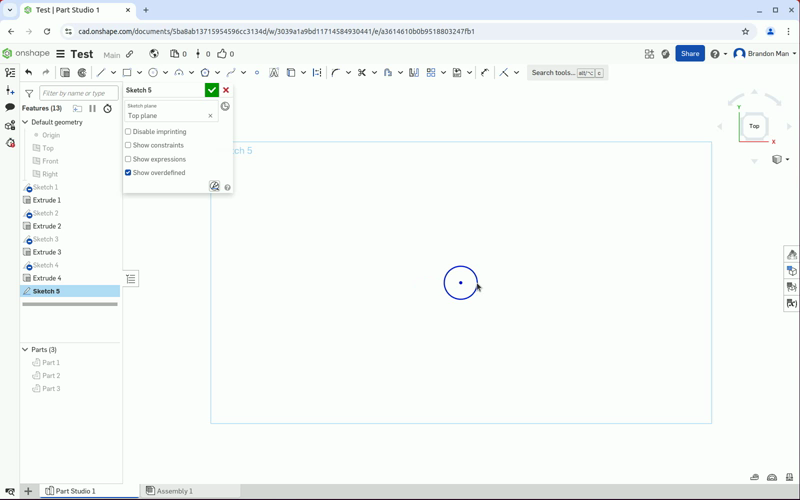
mouse_move(451, 290)
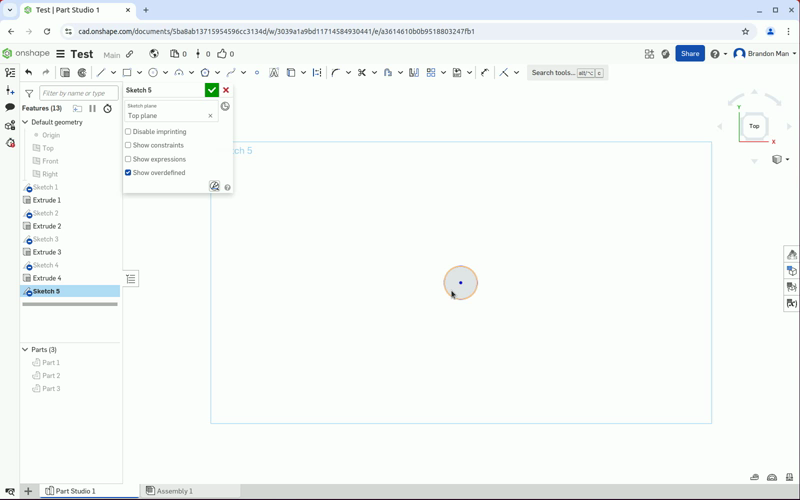
scroll(6)
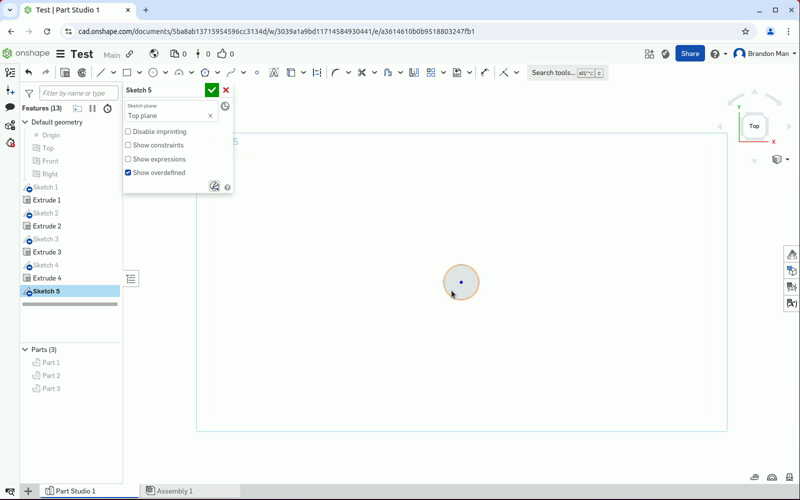
scroll(6)
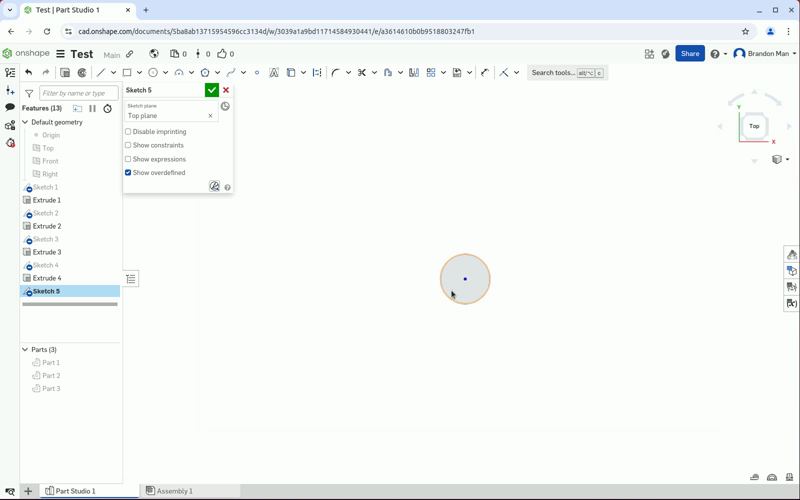
scroll(6)
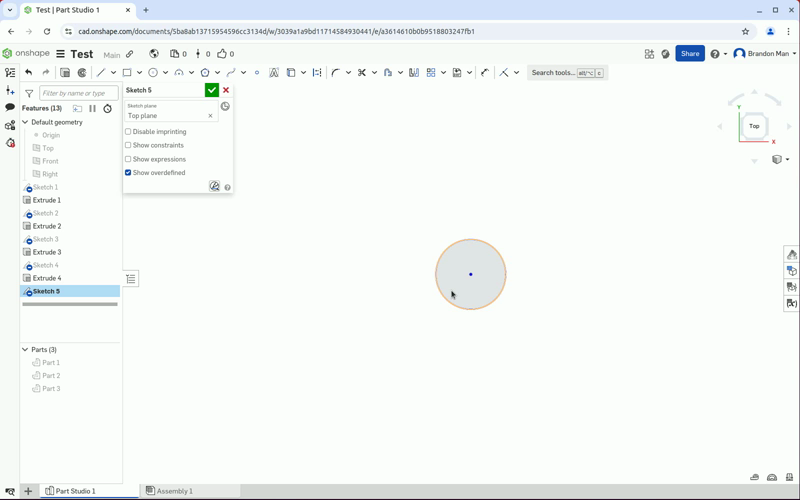
scroll(6)
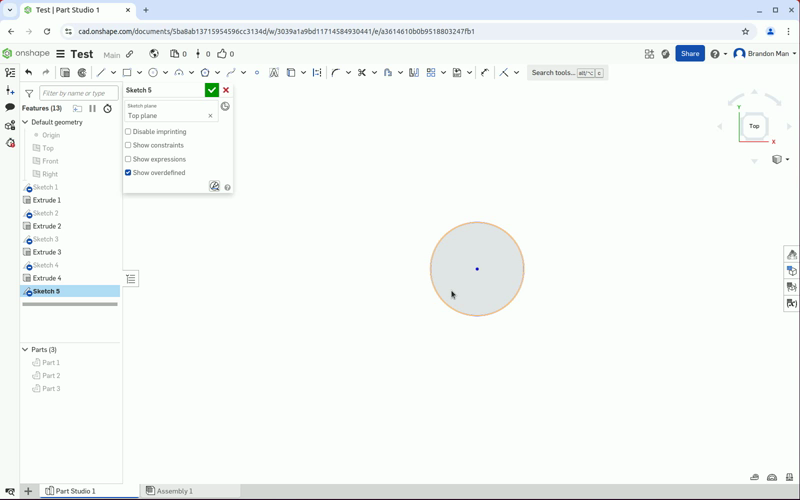
scroll(6)
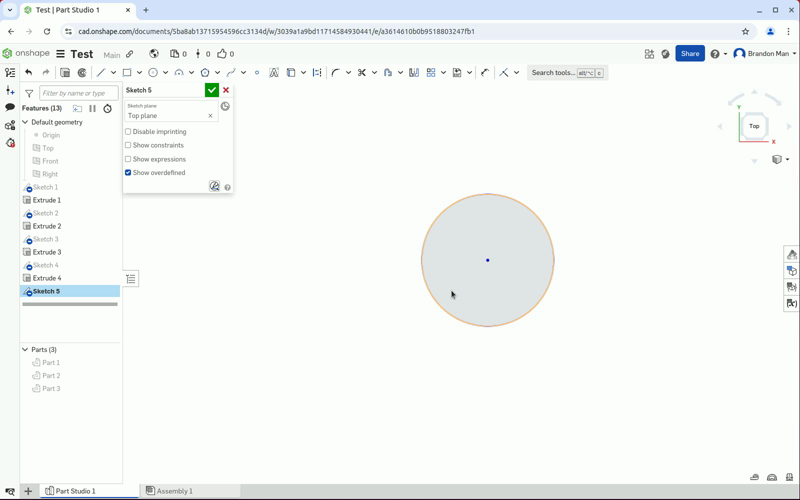
scroll(6)
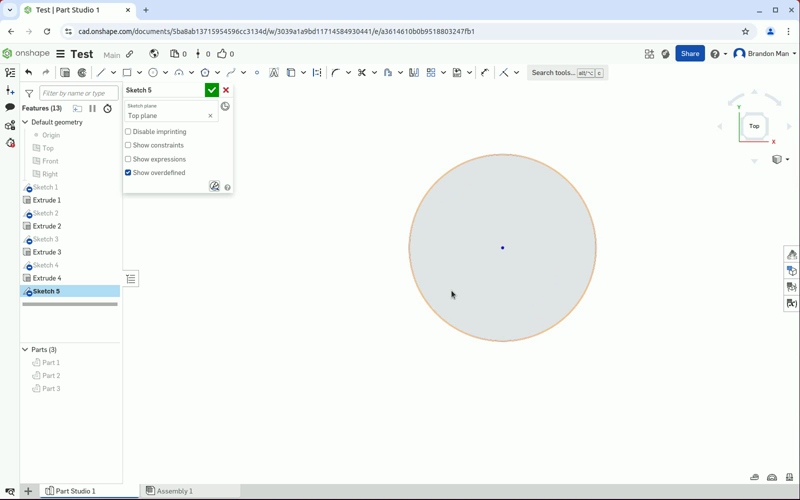
scroll(6)
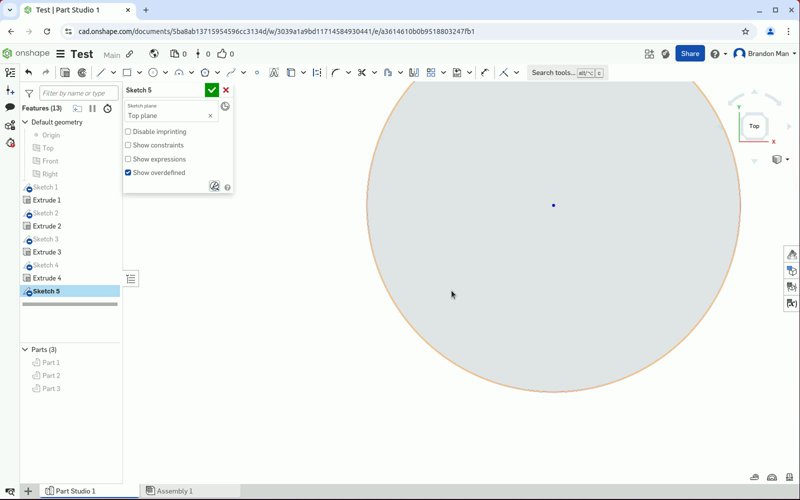
click(451, 290)
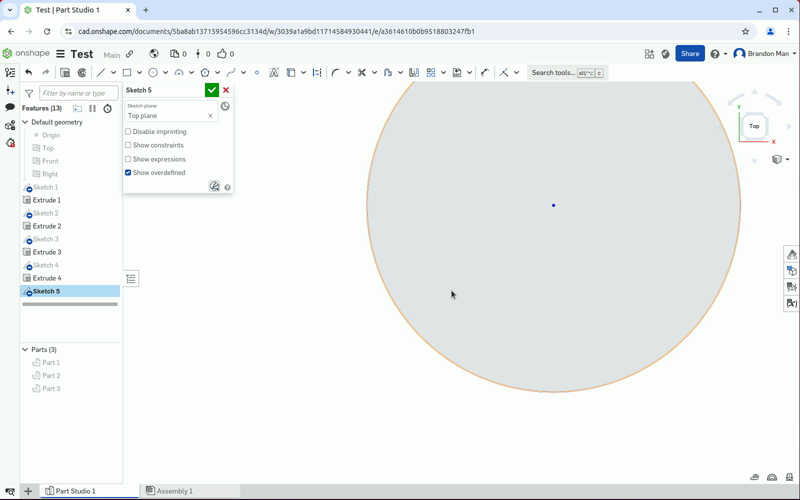
scroll(-6)
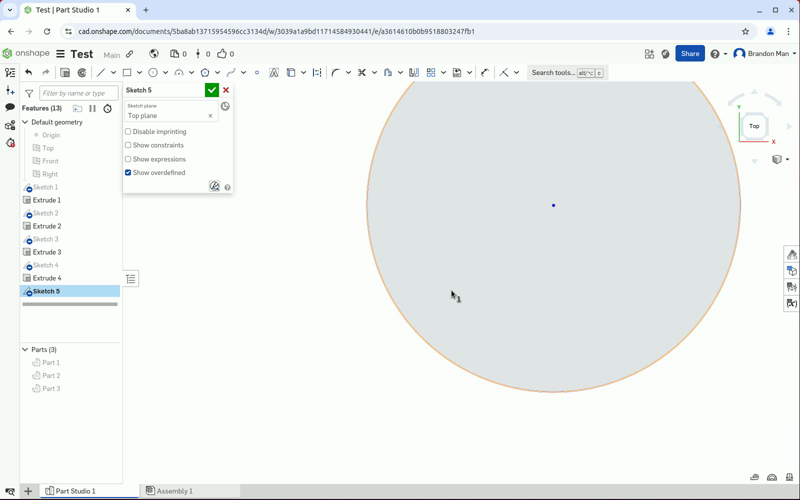
scroll(-6)
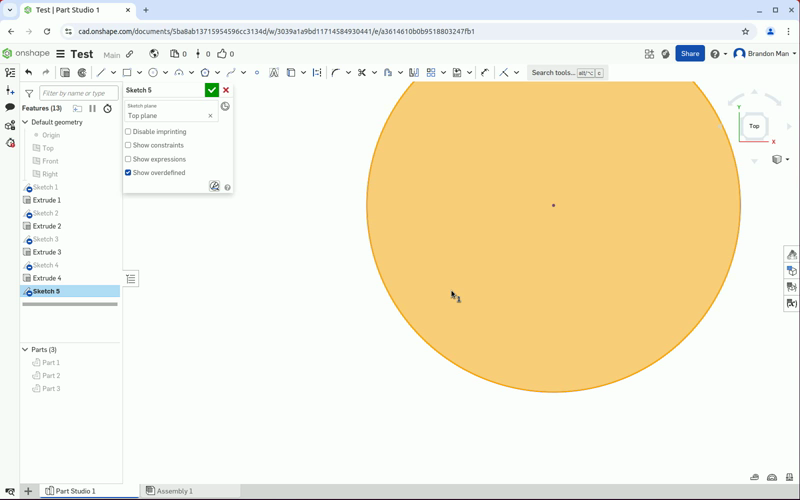
scroll(-6)
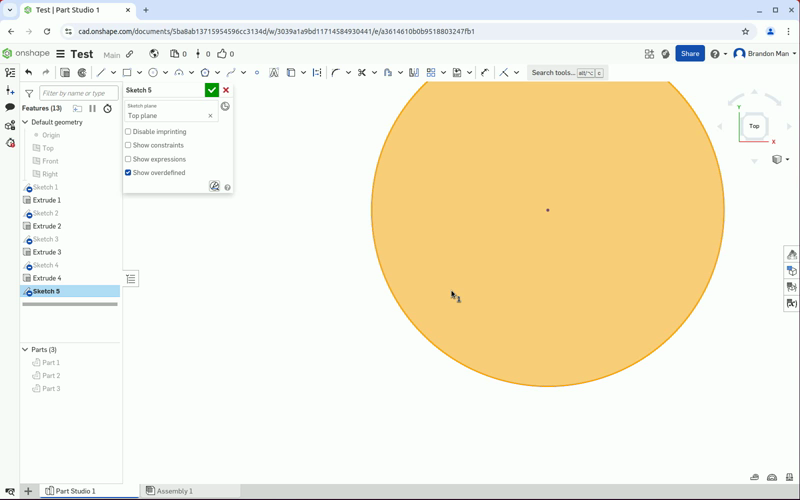
scroll(-6)
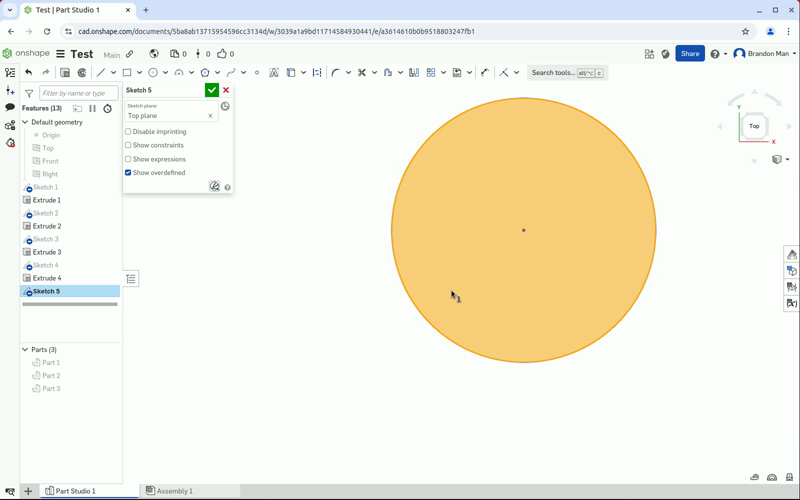
scroll(-6)
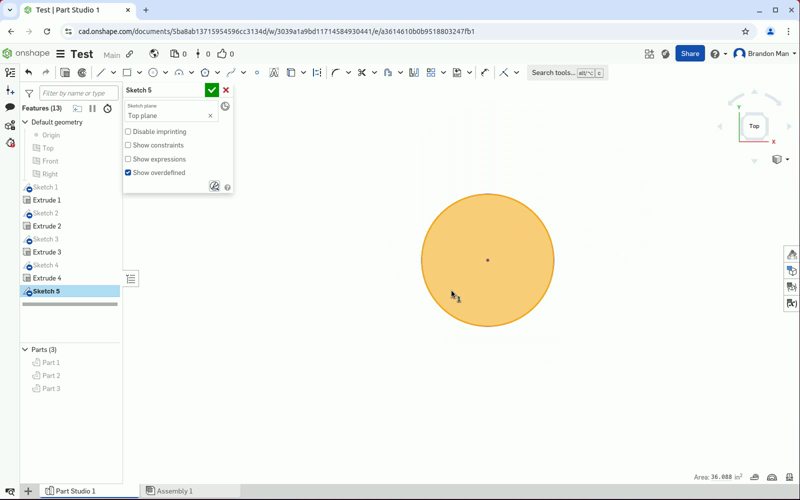
scroll(-6)
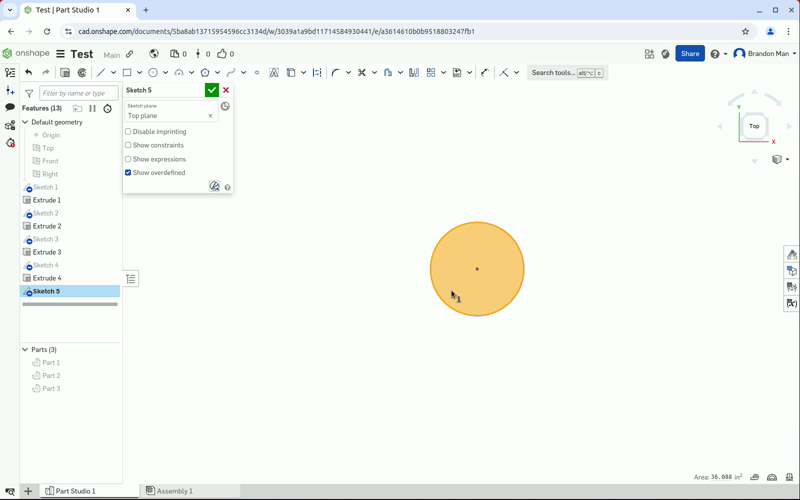
scroll(-6)
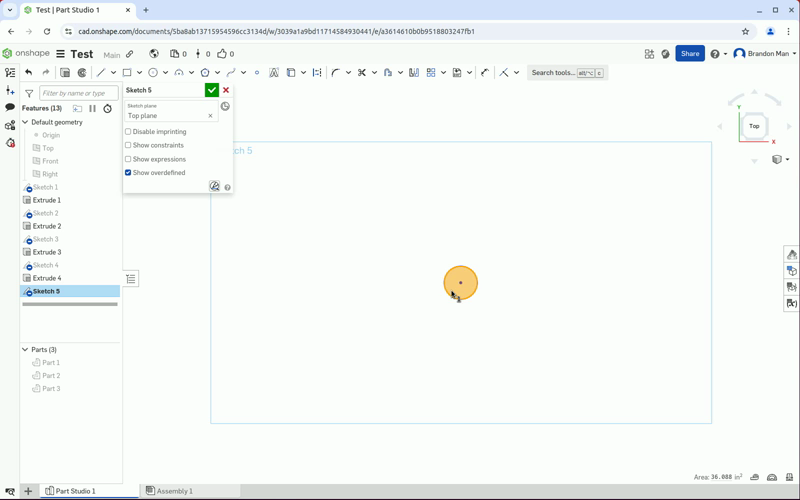
mouse_move(73, 352)
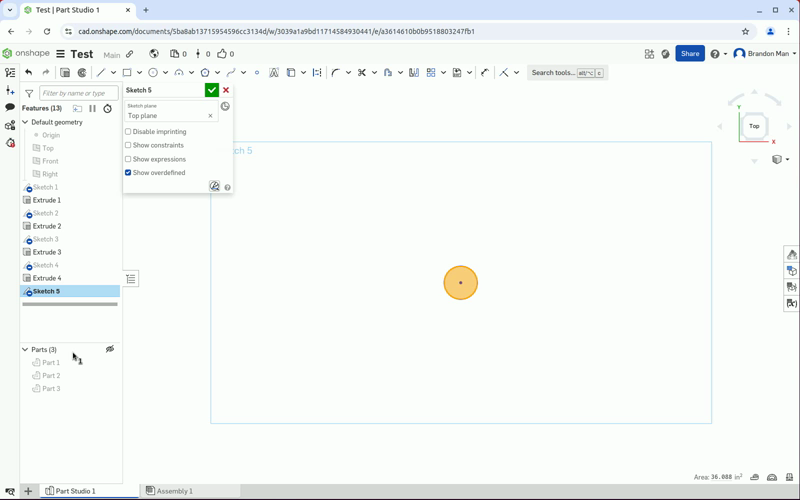
key(shift+y)
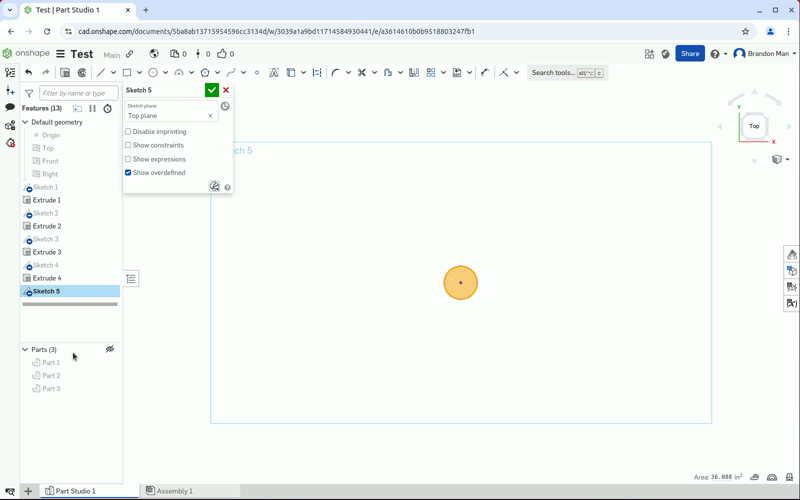
key(shift+e)
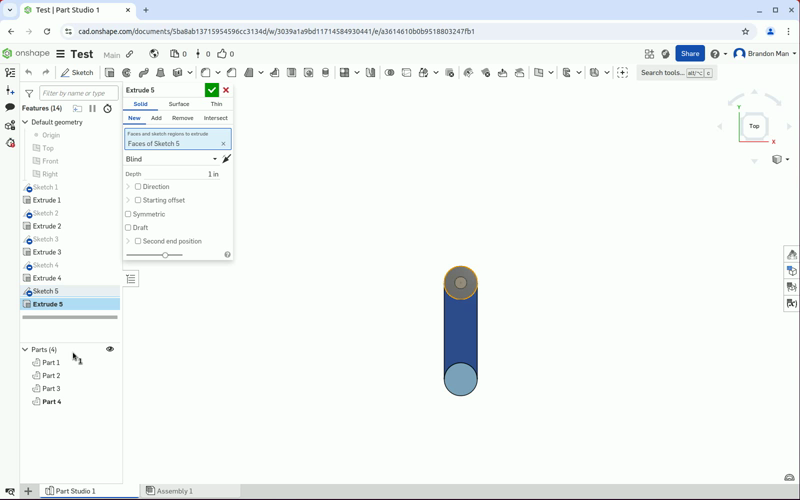
mouse_move(143, 106)
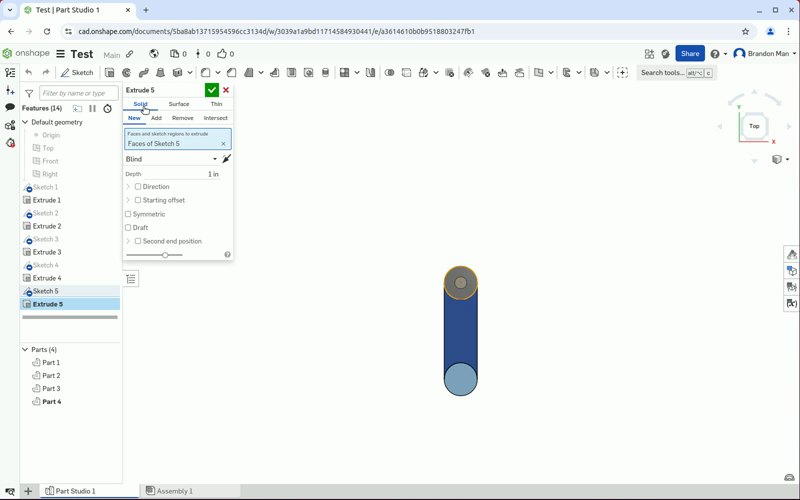
click(143, 106)
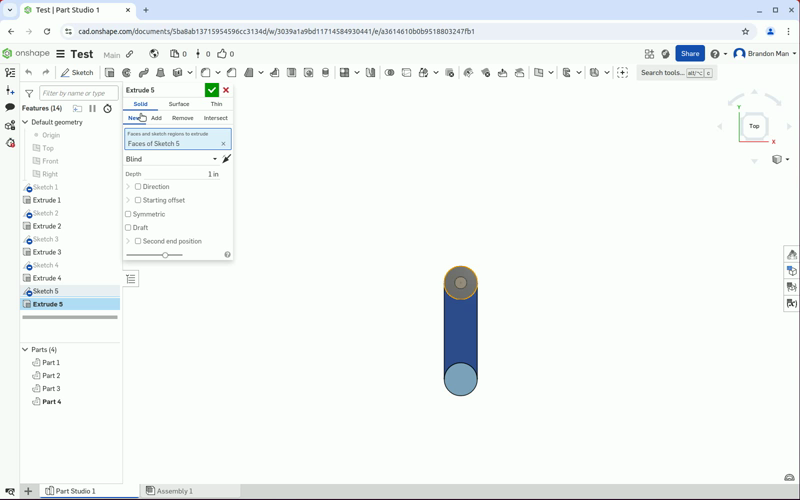
mouse_move(137, 120)
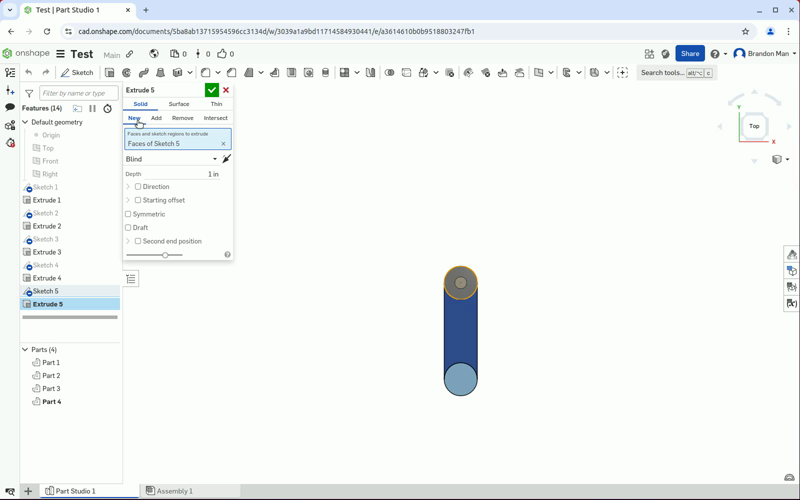
click(137, 120)
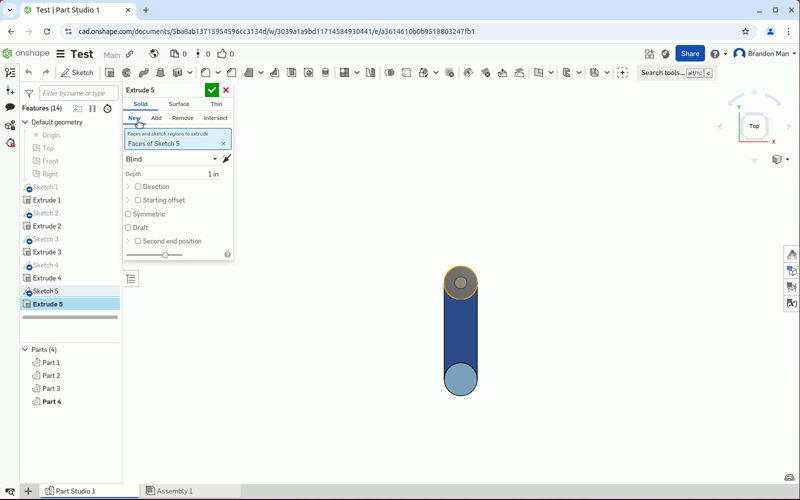
key(tab, 4)
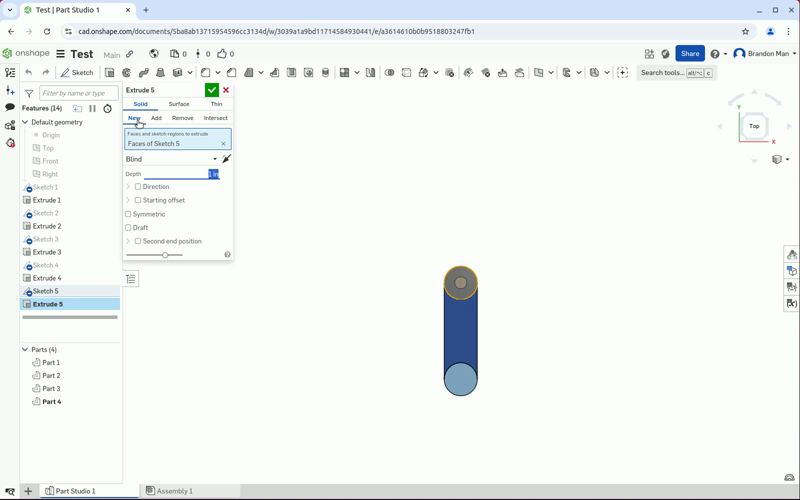
text(-2.166)
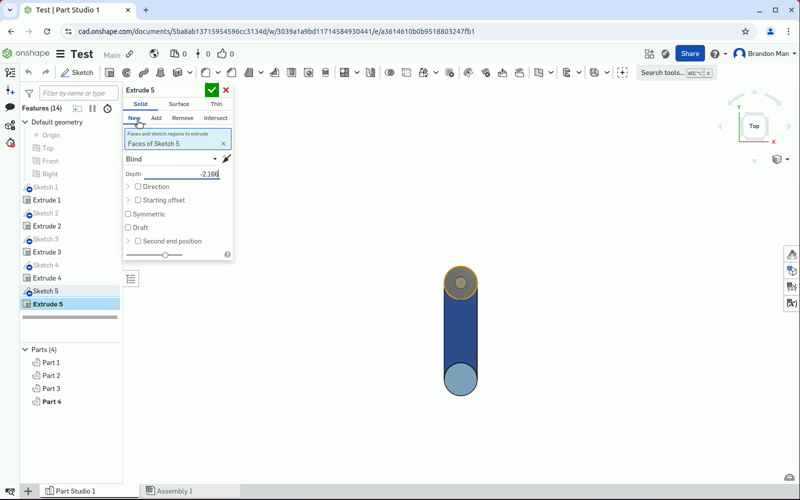
key(enter)
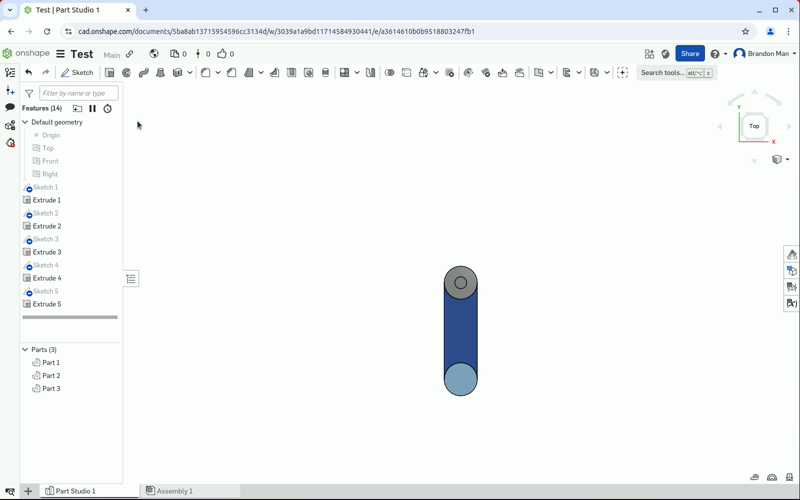
key(shift+h)
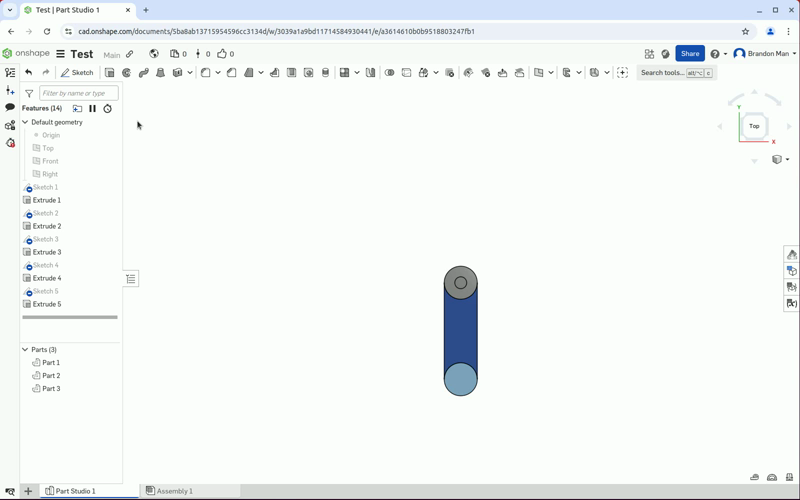
key(shift+h)
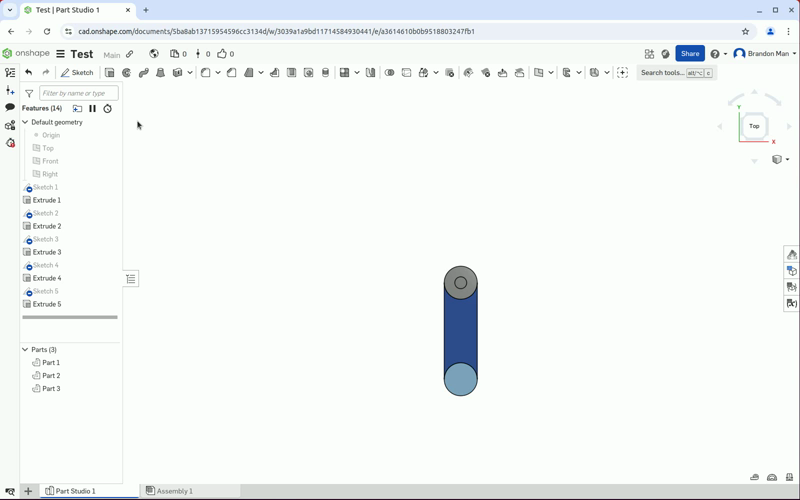
mouse_move(73, 189)
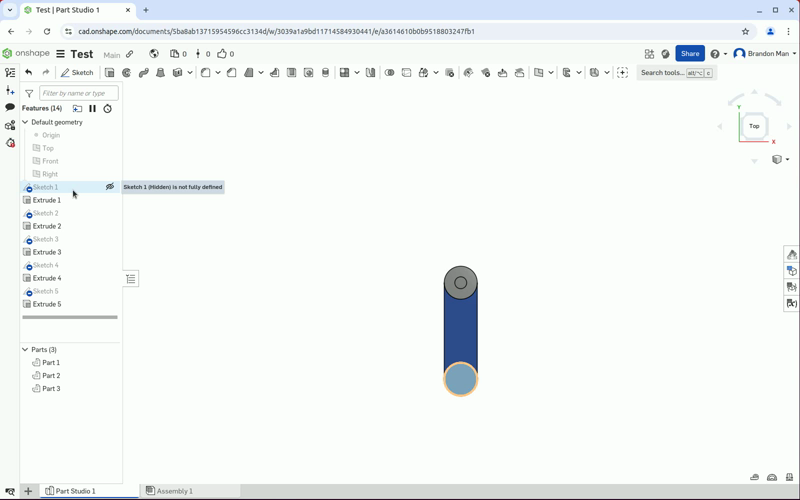
click(73, 189)
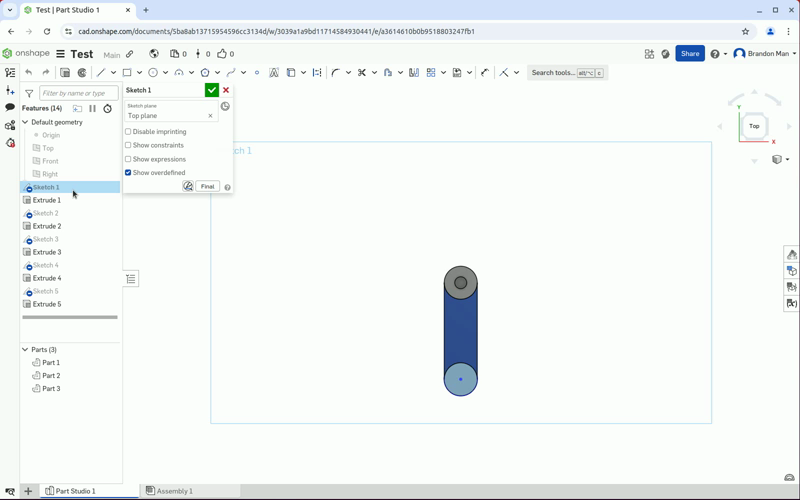
mouse_move(229, 92)
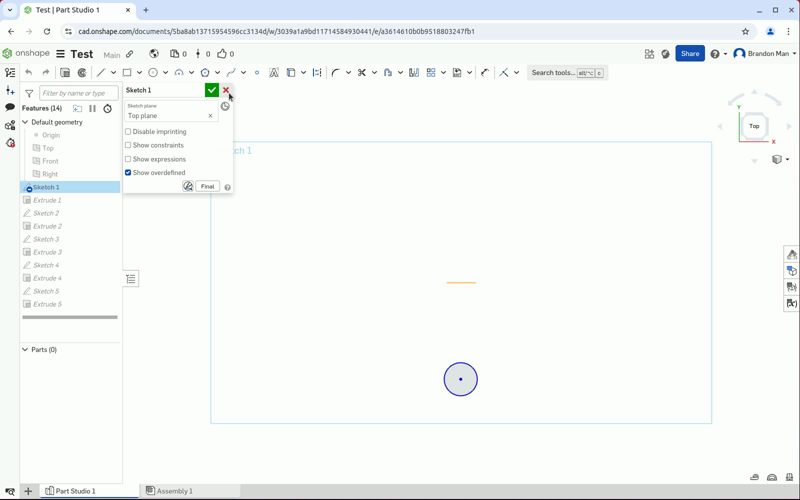
click(229, 92)
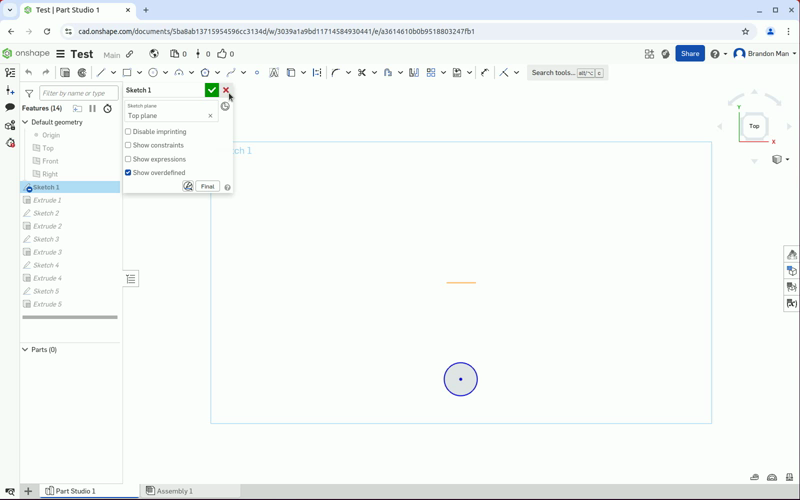
key(shift+s)
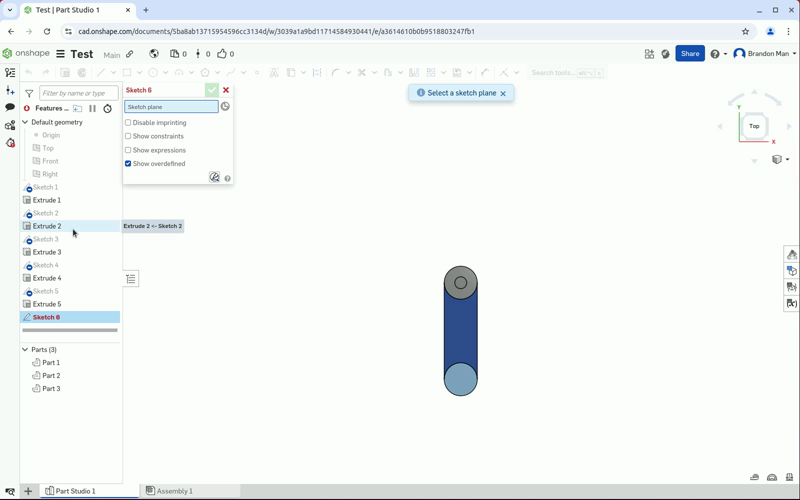
scroll(3)
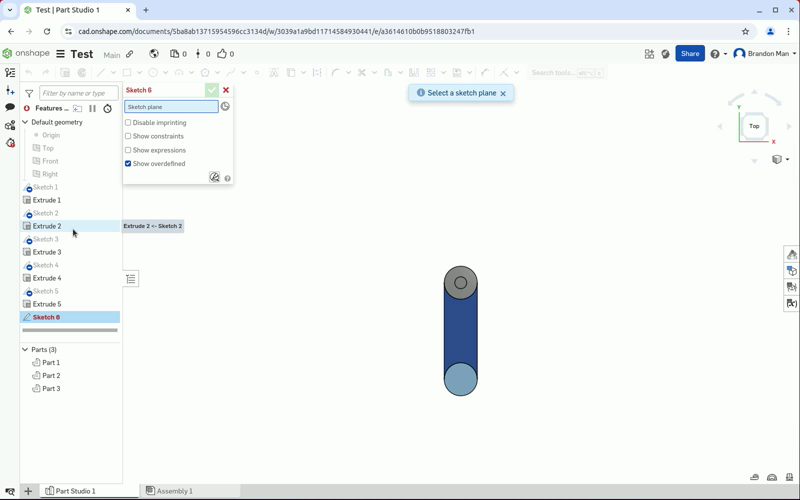
mouse_move(73, 150)
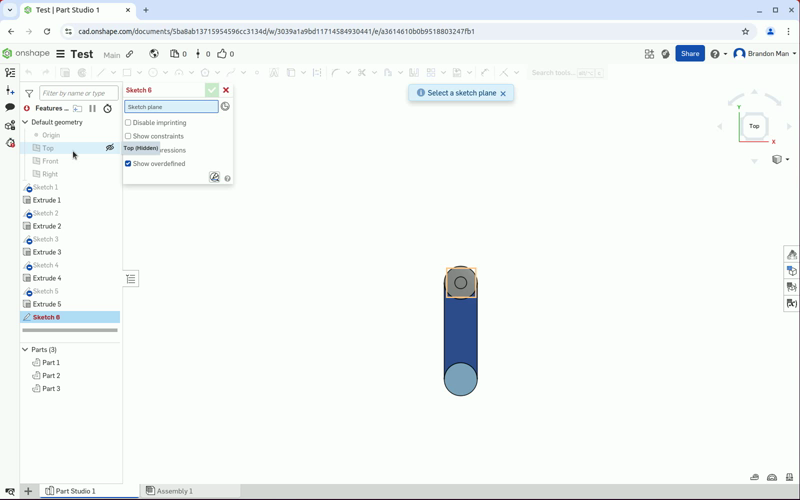
click(73, 150)
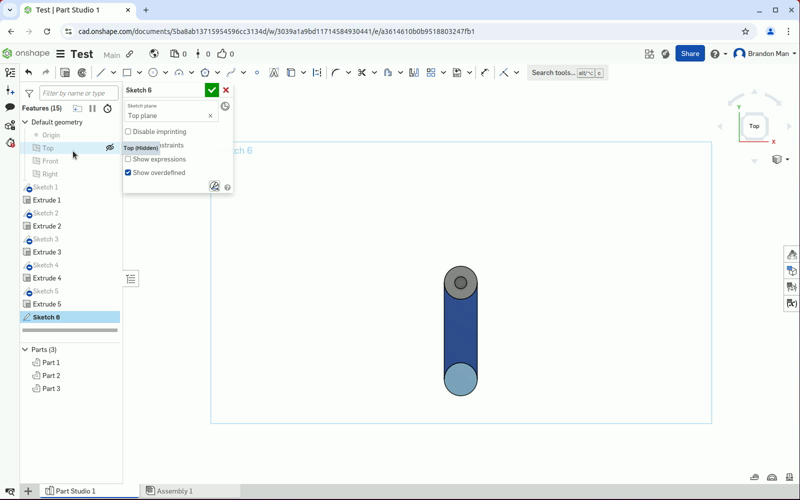
mouse_move(73, 352)
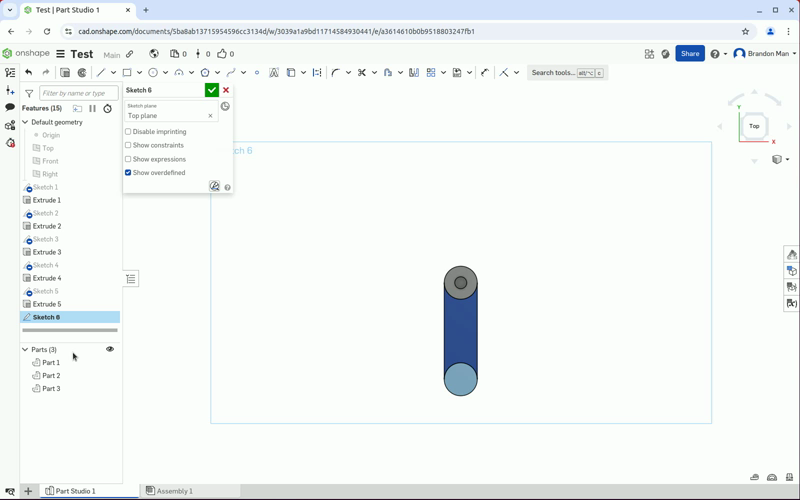
key(y)
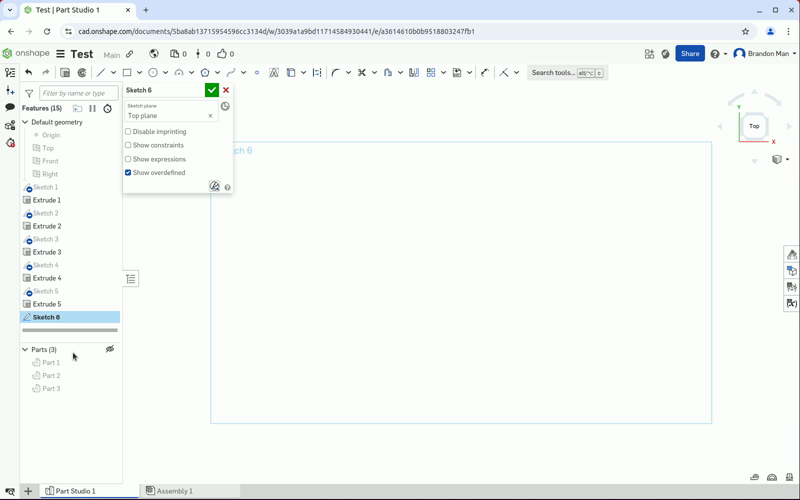
key(c)
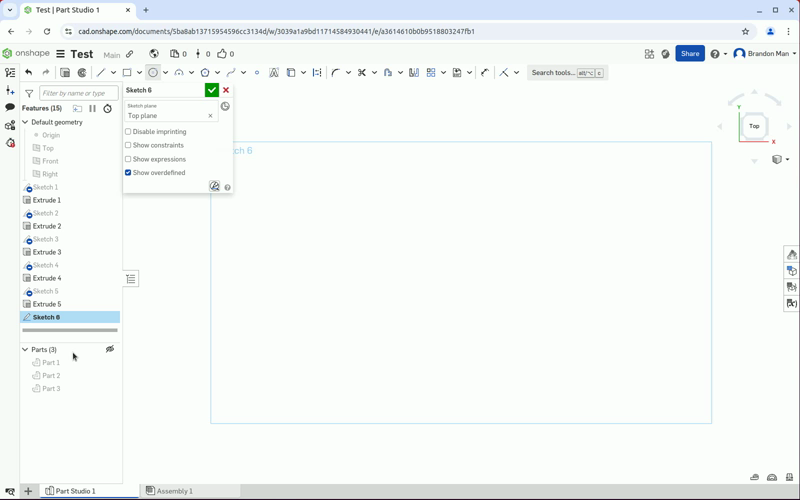
key_down(shift)
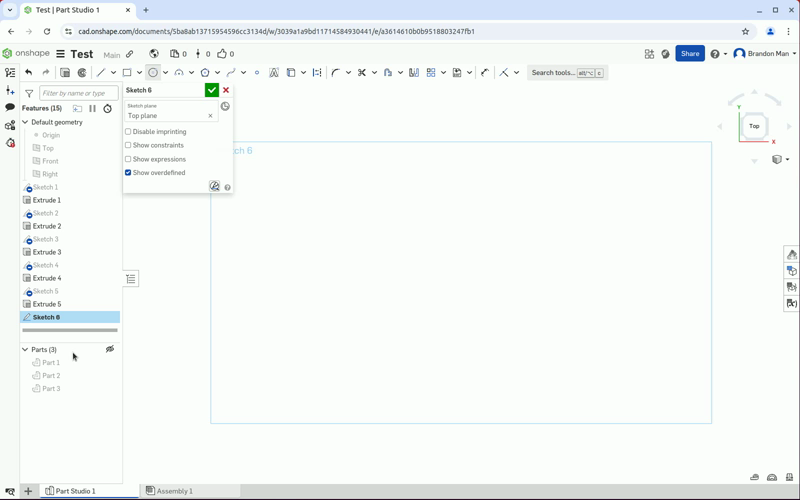
mouse_move(460, 282)
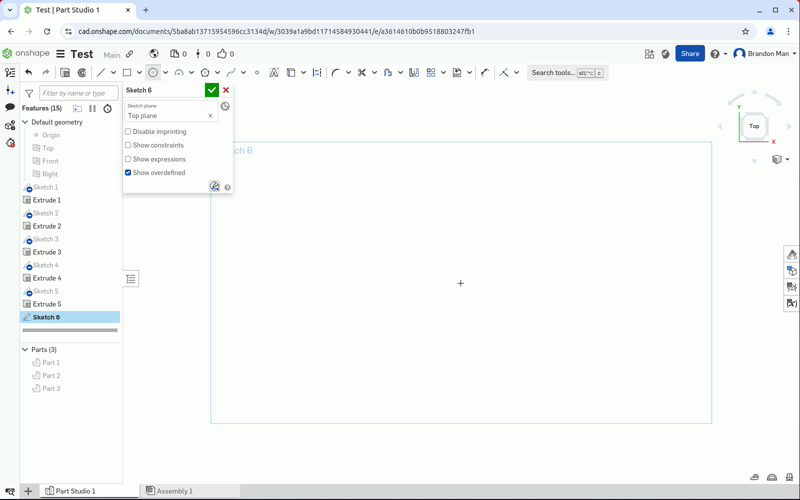
click(460, 282)
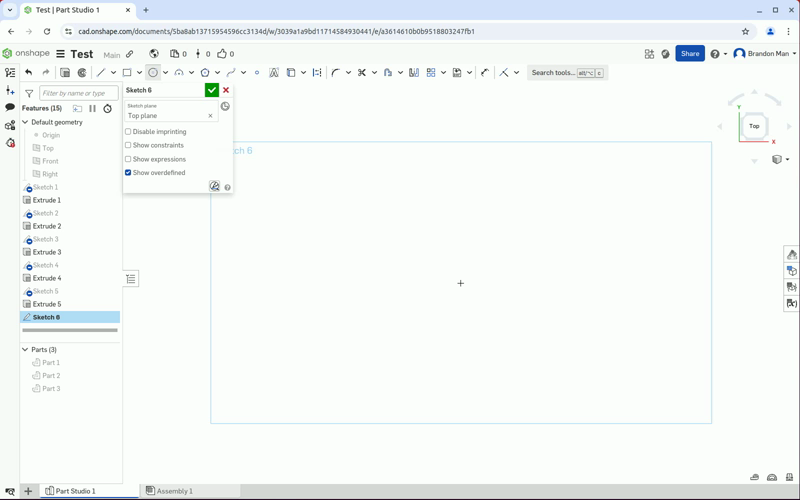
key_up(shift)
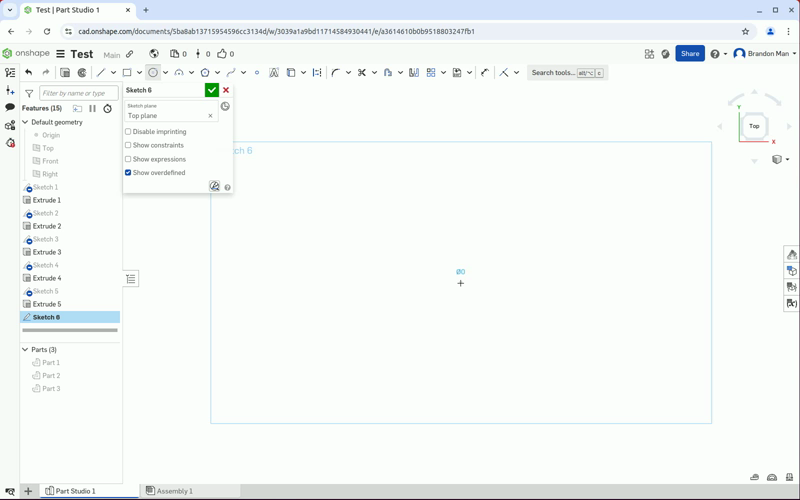
mouse_move(466, 282)
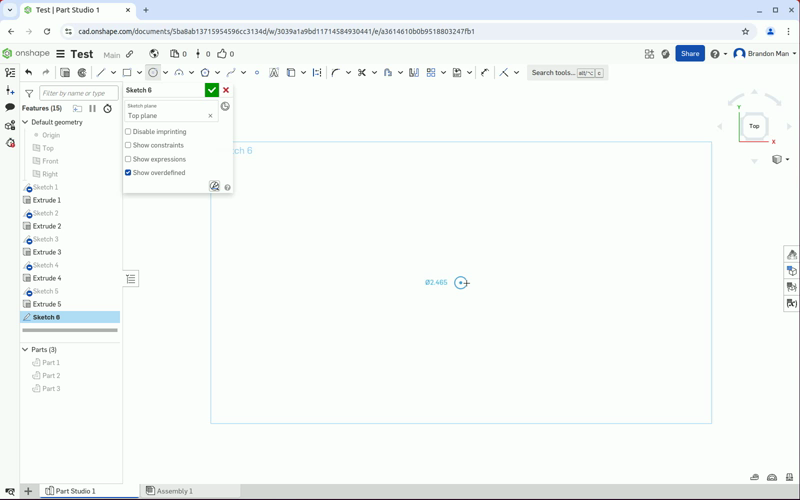
click(466, 282)
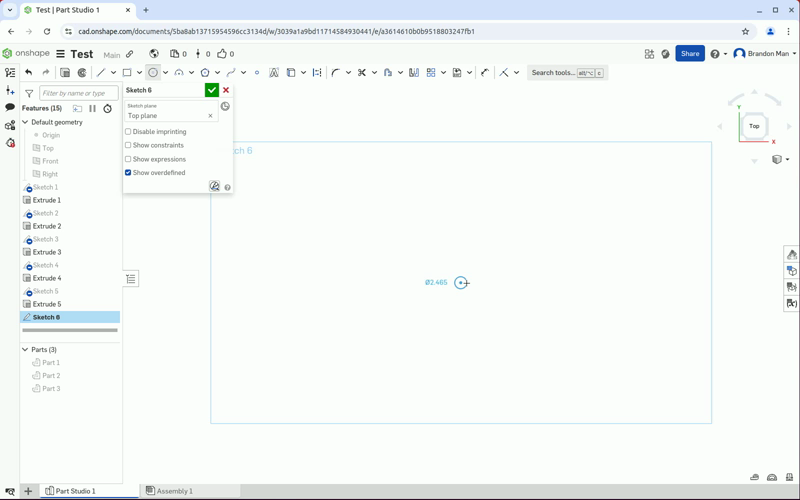
key(esc)
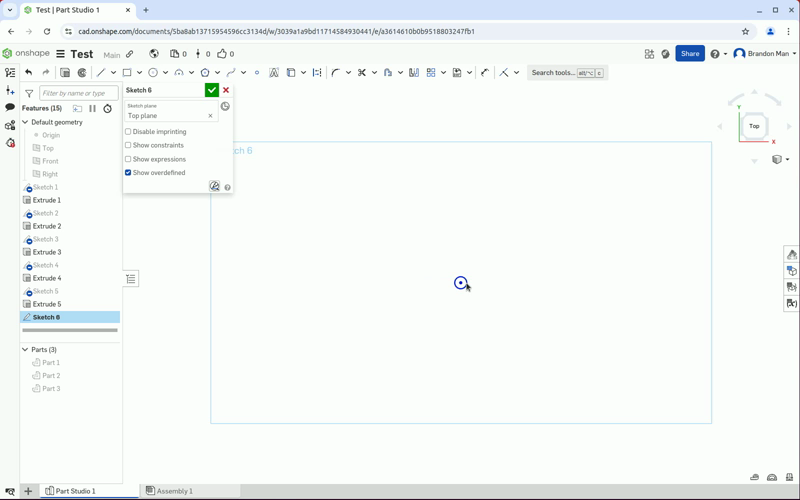
mouse_move(464, 286)
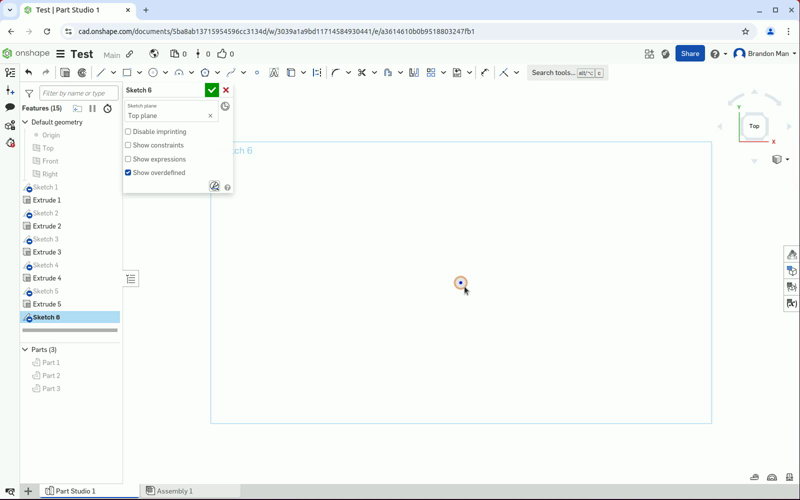
scroll(6)
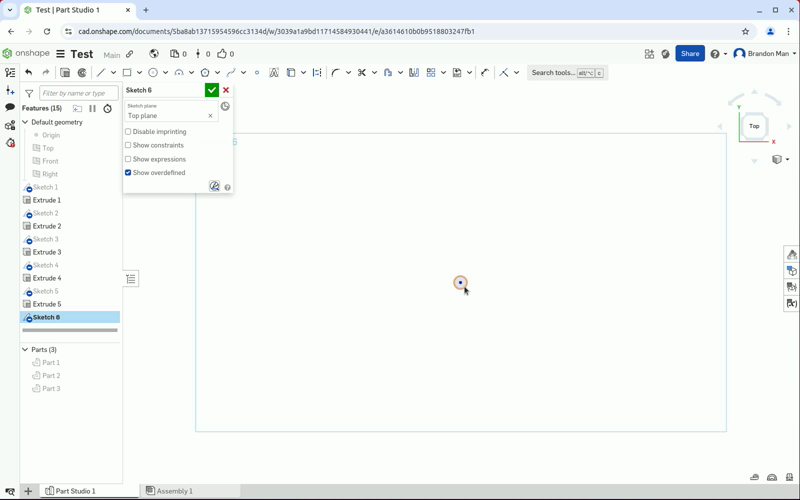
scroll(6)
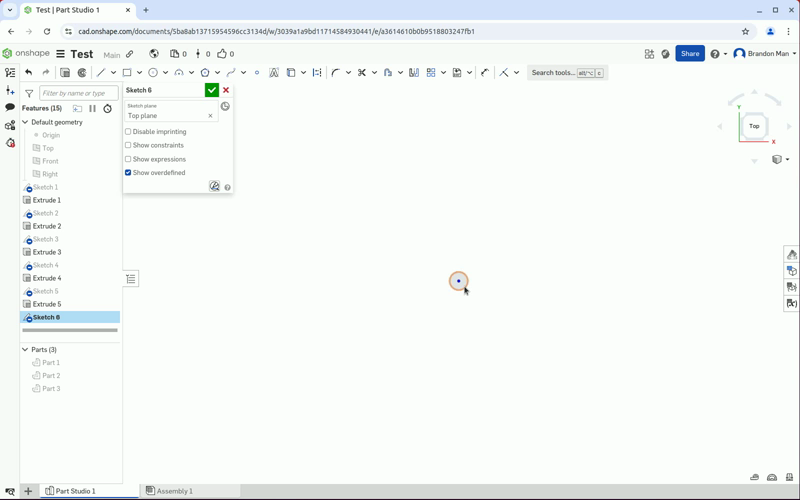
scroll(6)
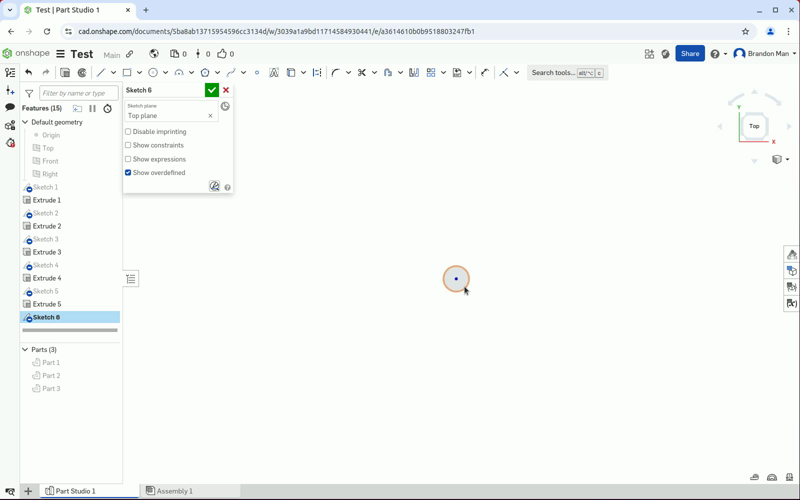
scroll(6)
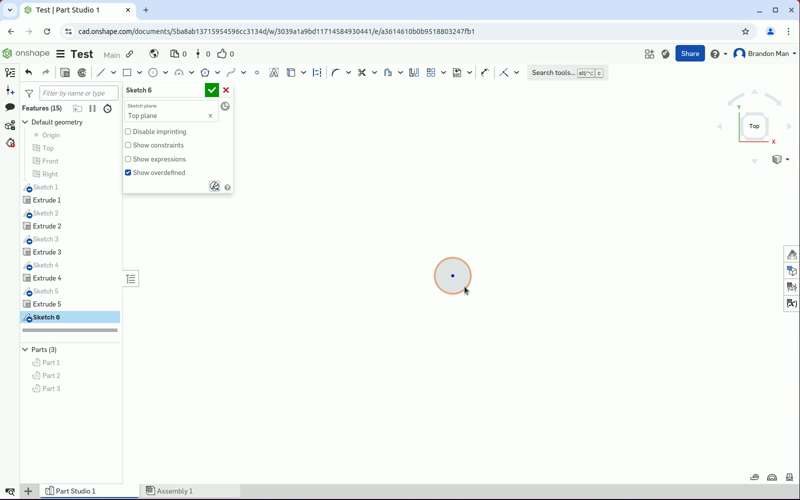
scroll(6)
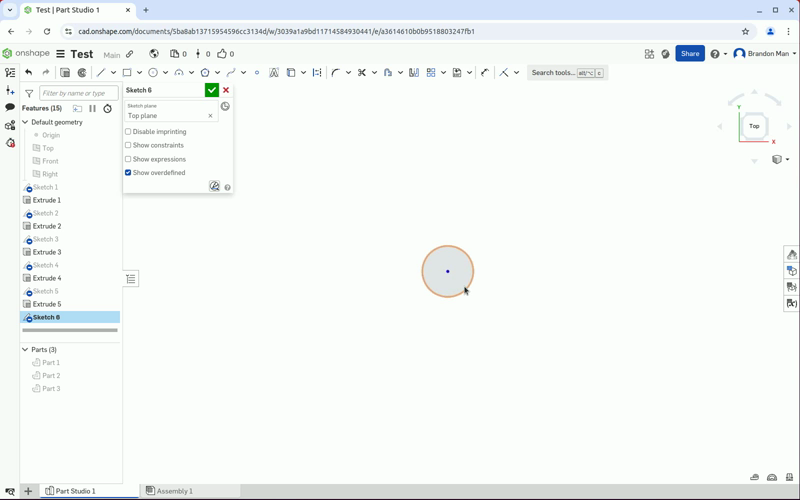
scroll(6)
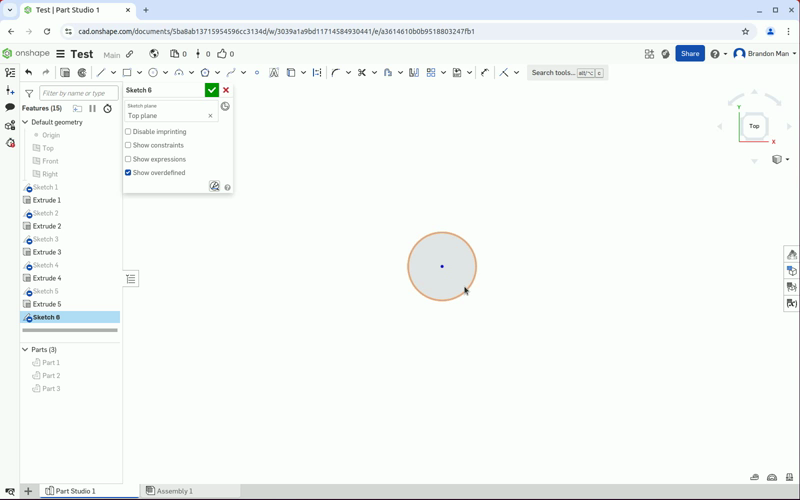
scroll(6)
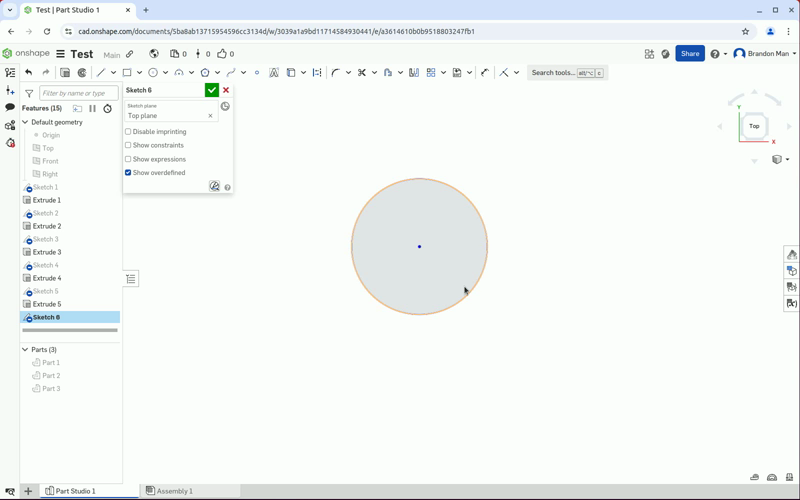
click(464, 286)
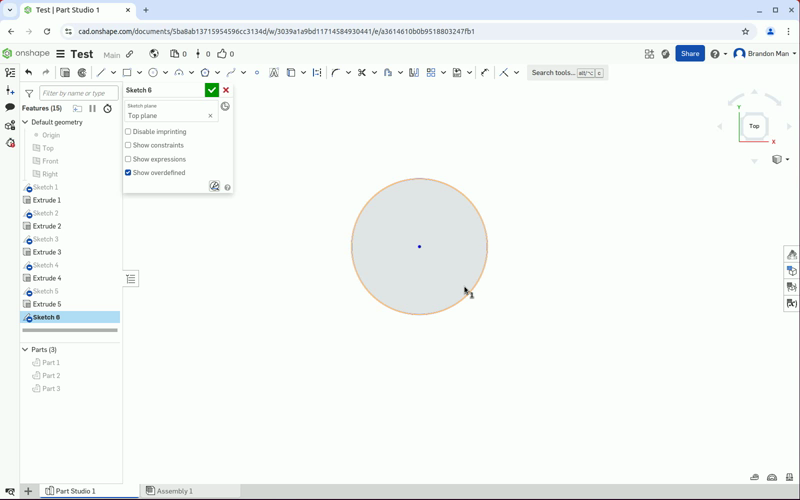
scroll(-6)
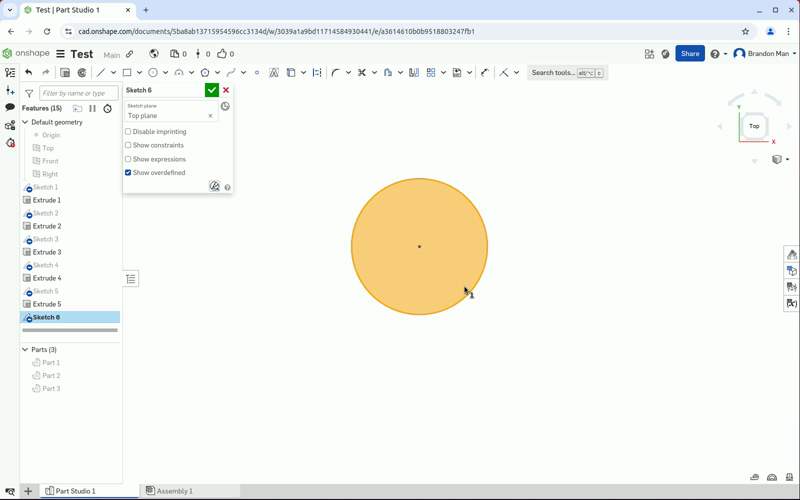
scroll(-6)
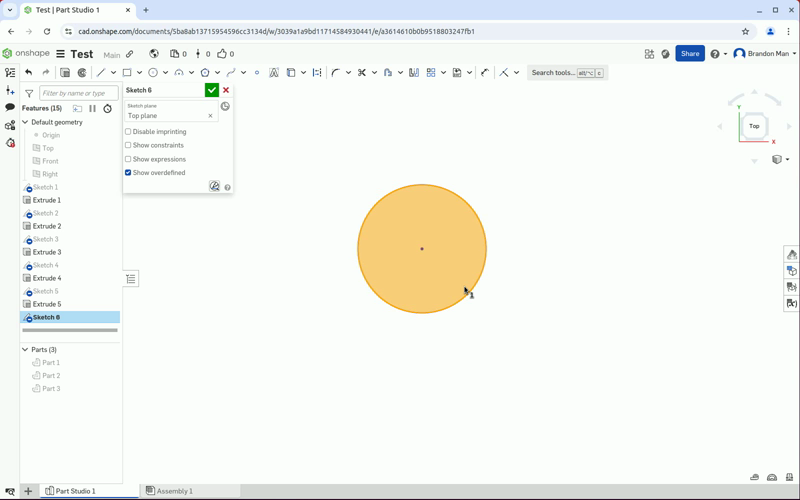
scroll(-6)
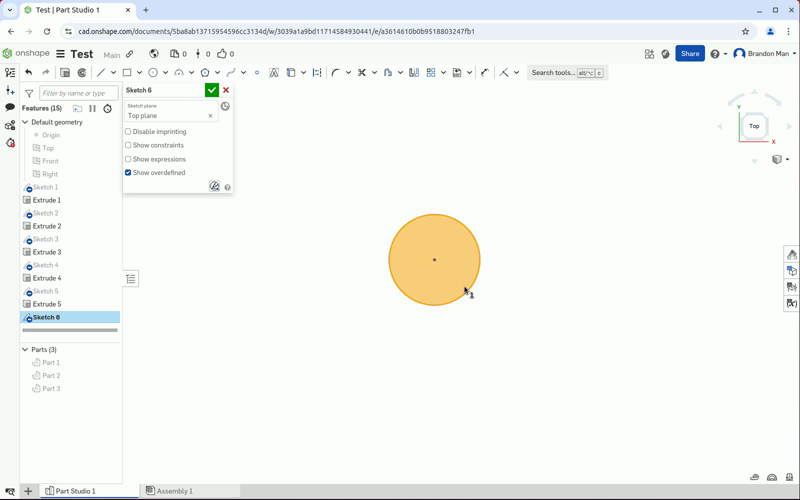
scroll(-6)
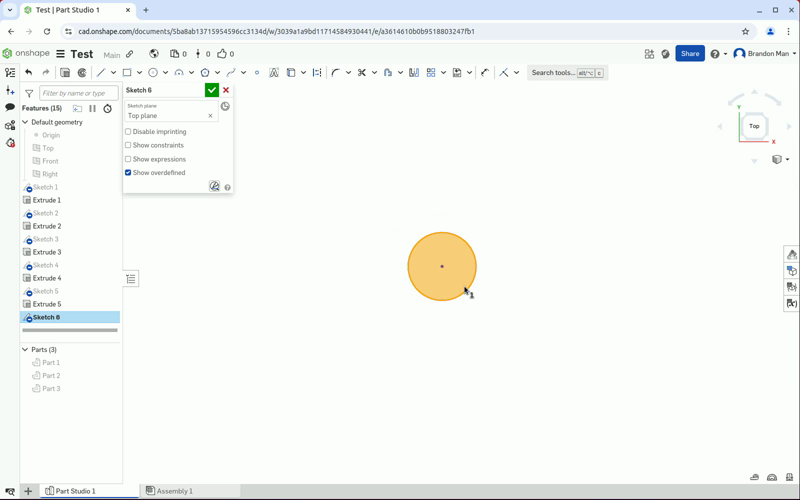
scroll(-6)
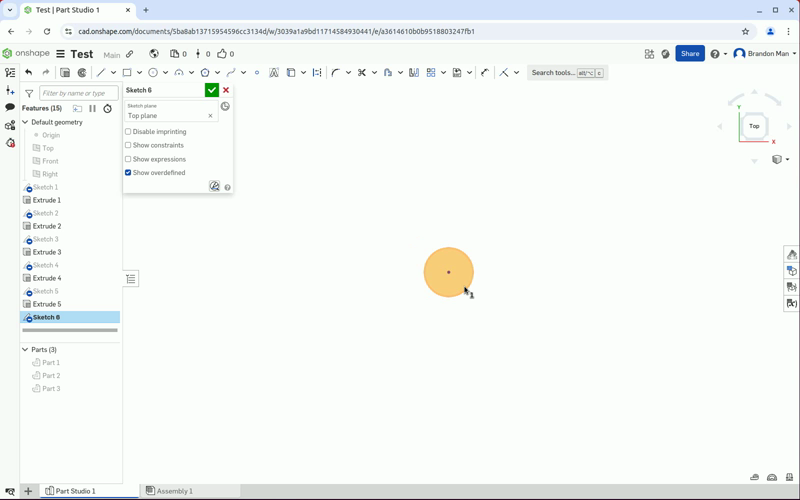
scroll(-6)
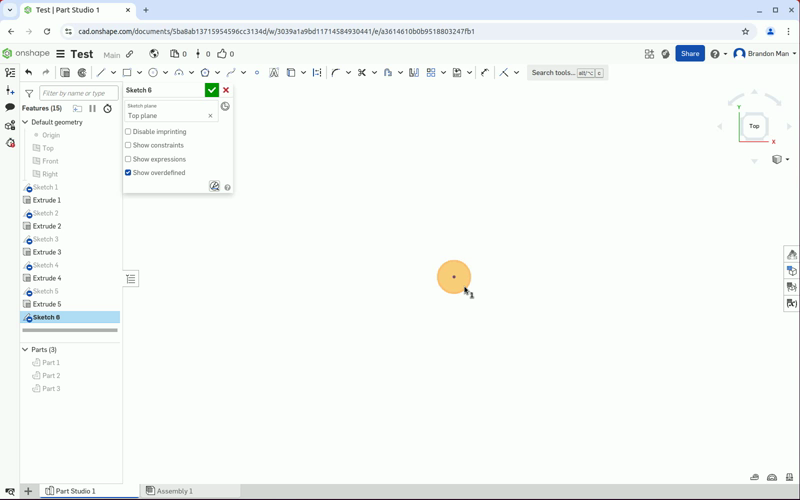
scroll(-6)
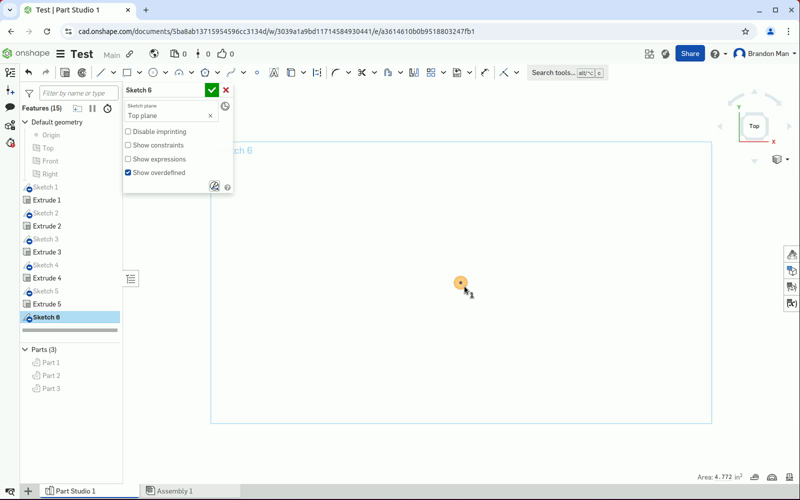
mouse_move(73, 352)
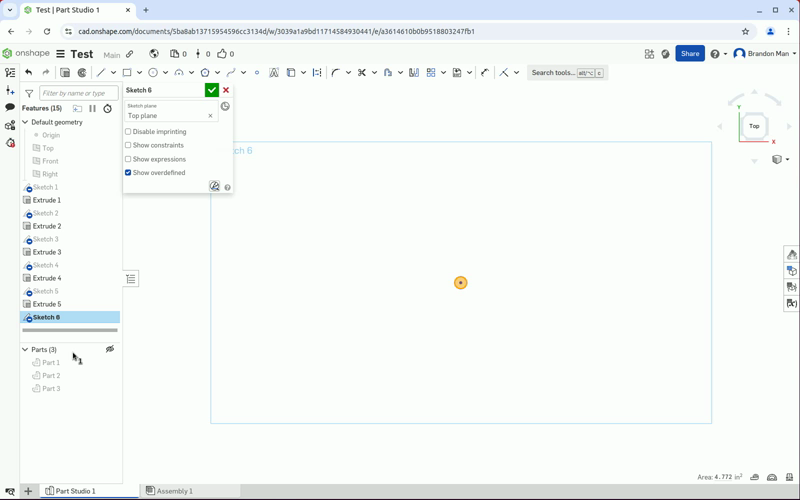
key(shift+y)
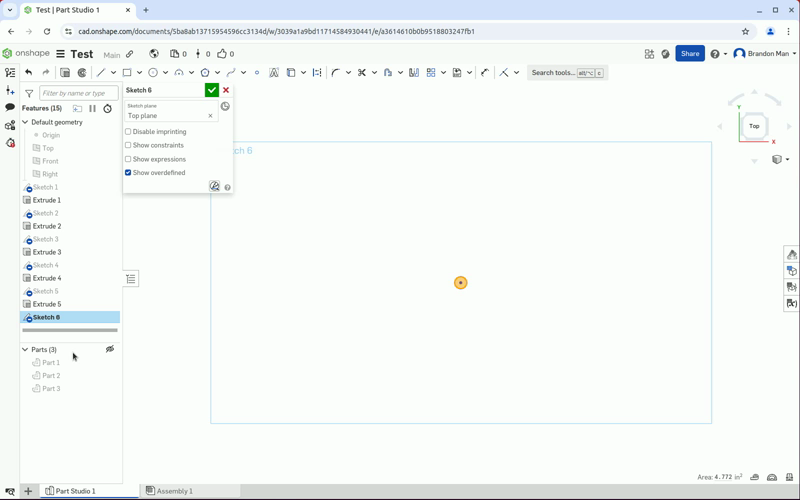
key(shift+e)
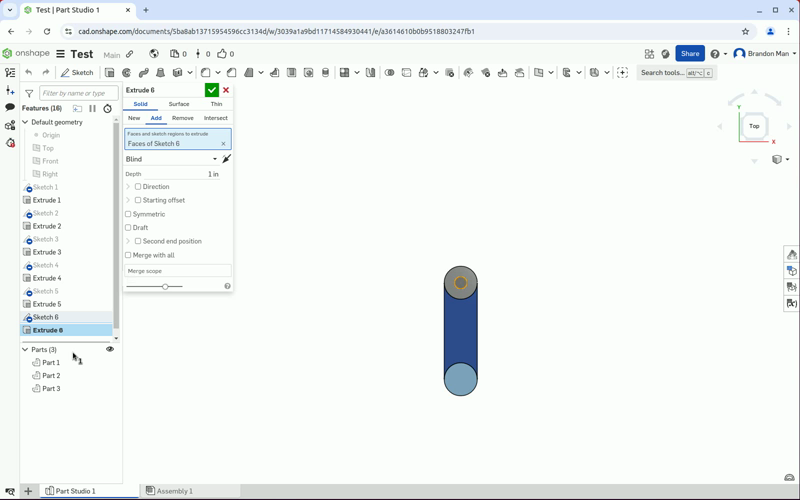
mouse_move(143, 106)
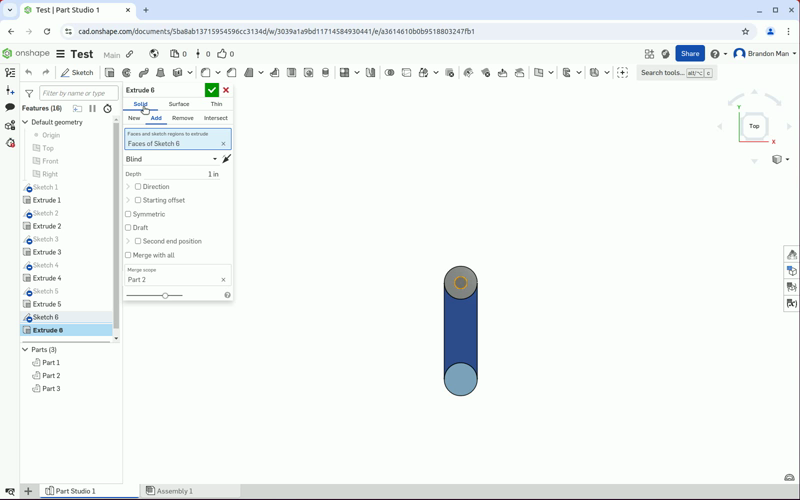
click(143, 106)
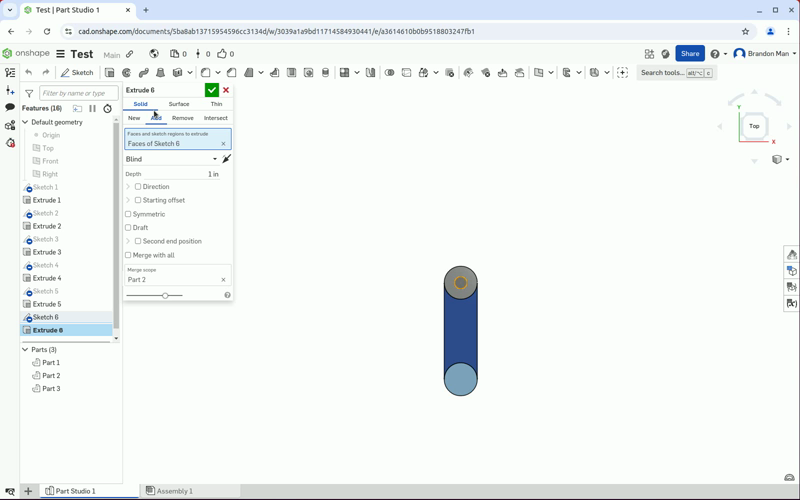
mouse_move(186, 120)
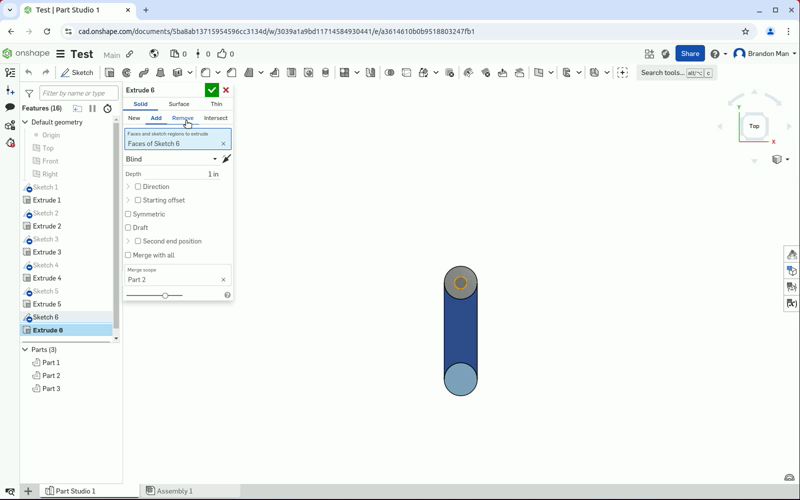
click(186, 120)
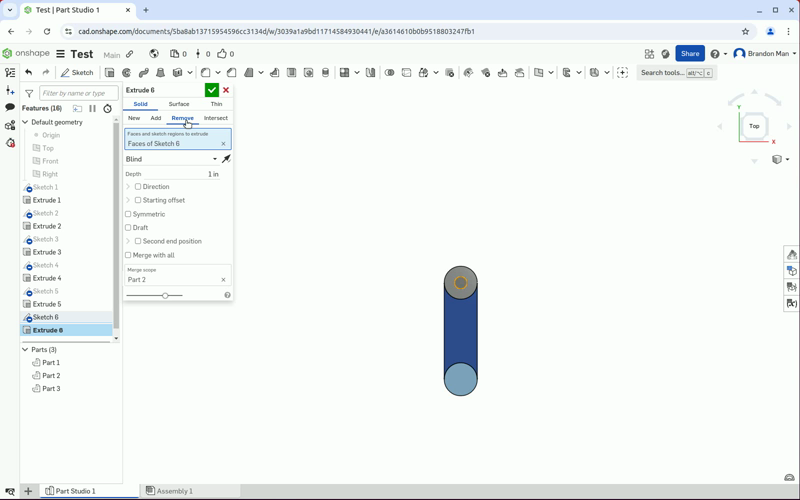
key(tab, 4)
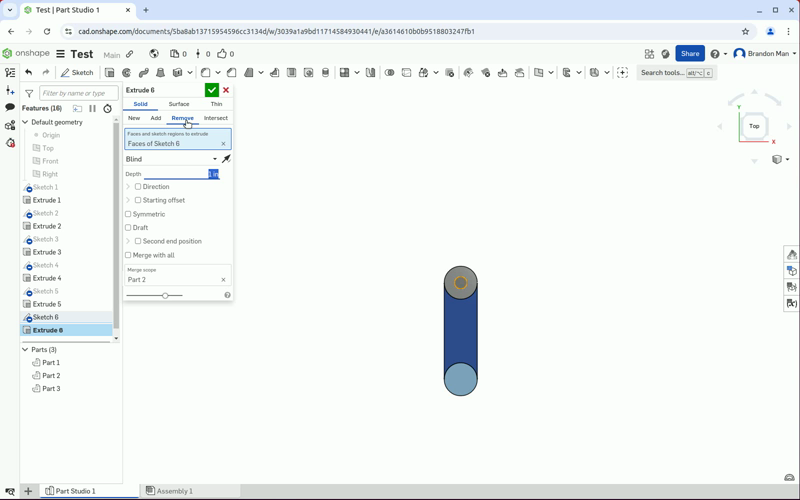
text(2.166)
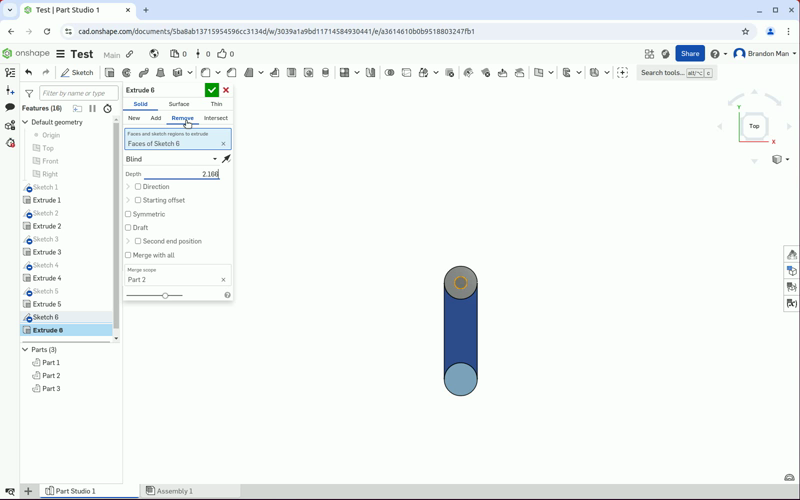
key(tab, 6)
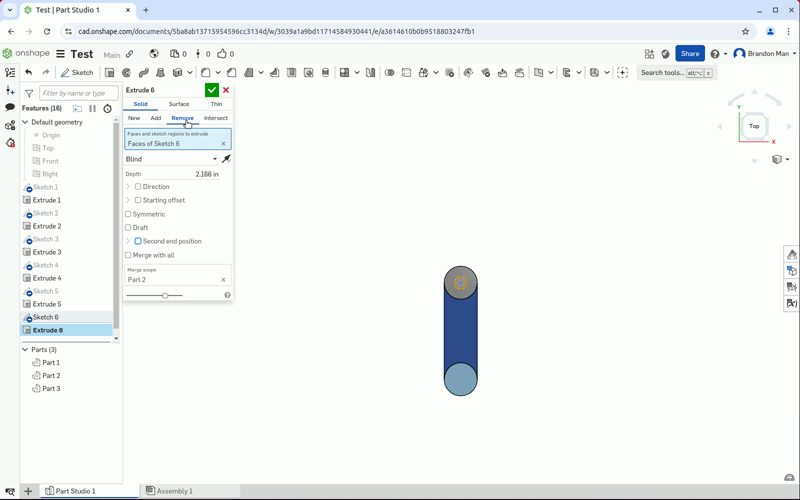
key(space)
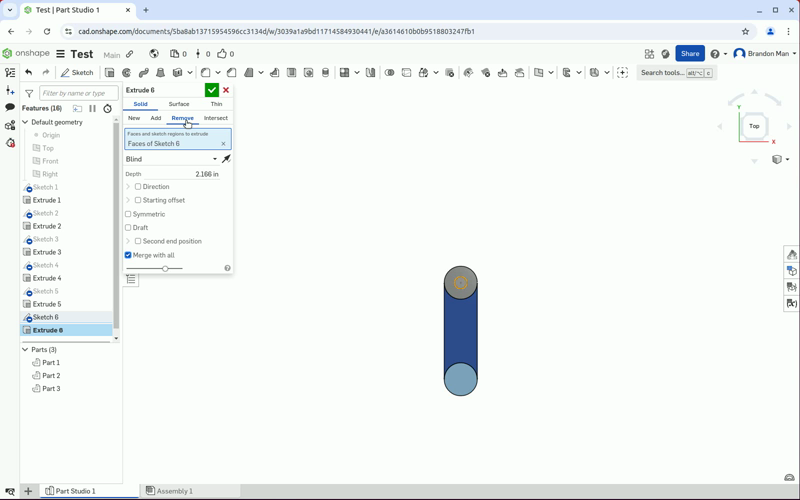
key(enter)
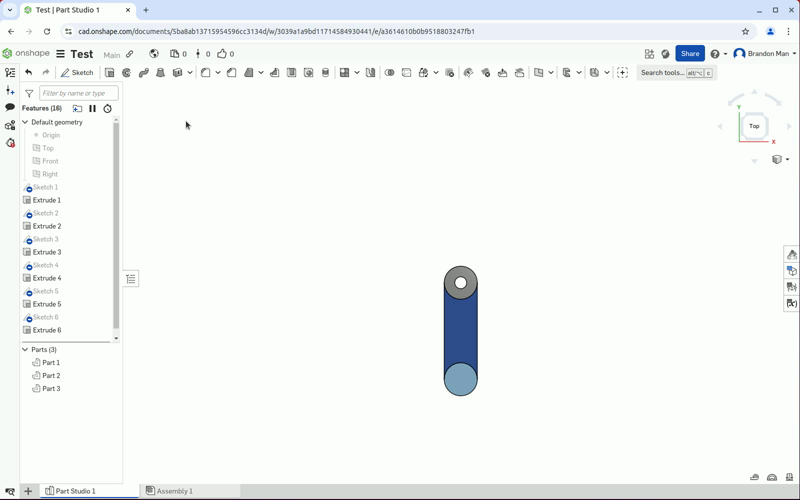
key(shift+h)
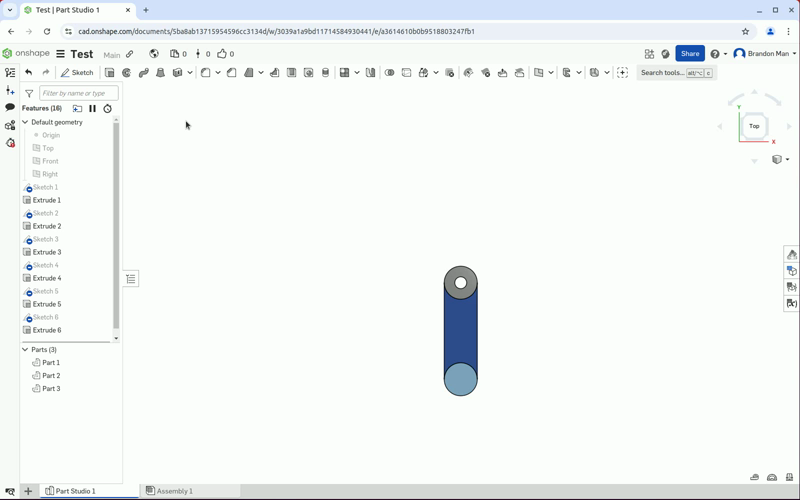
key(shift+h)
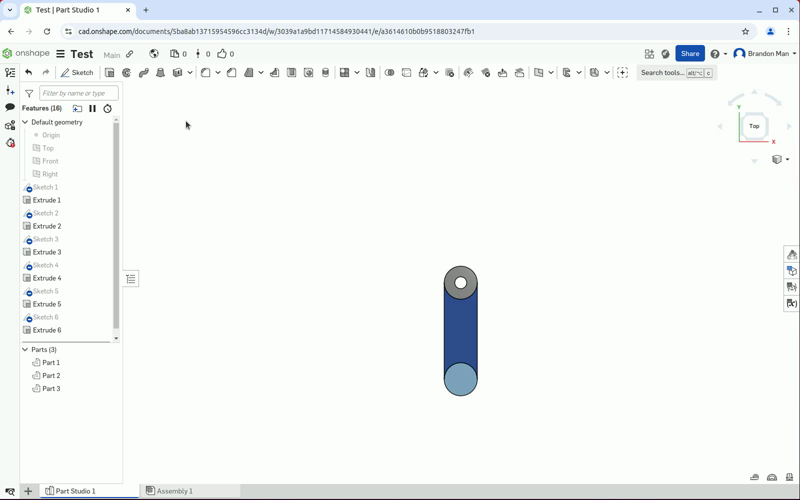
mouse_move(69, 189)
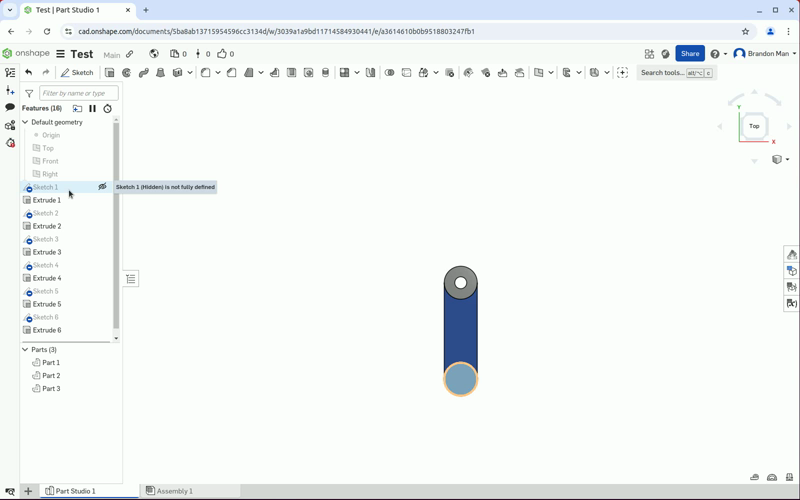
click(69, 189)
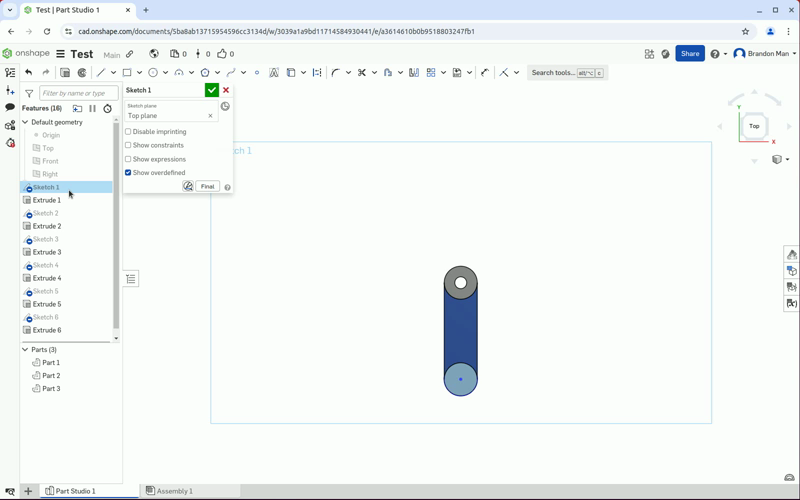
mouse_move(229, 92)
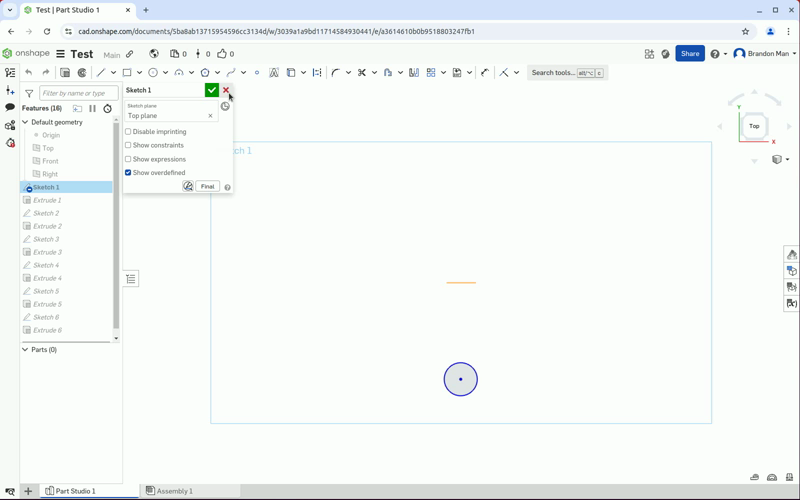
click(229, 92)
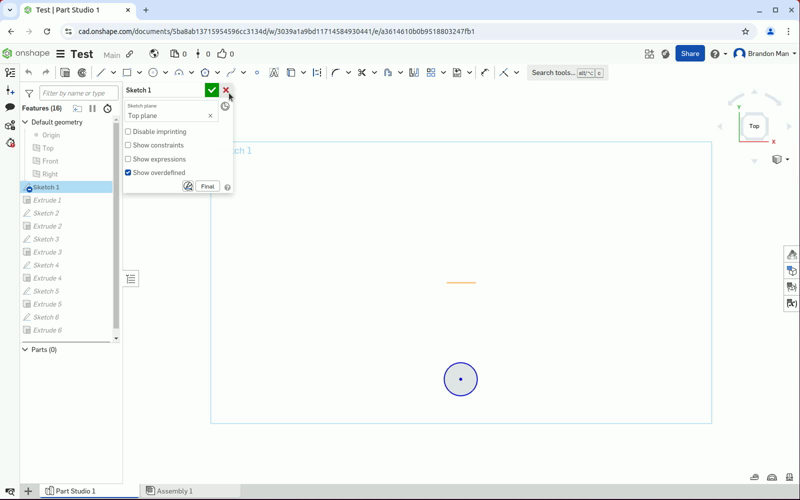
key(shift+s)
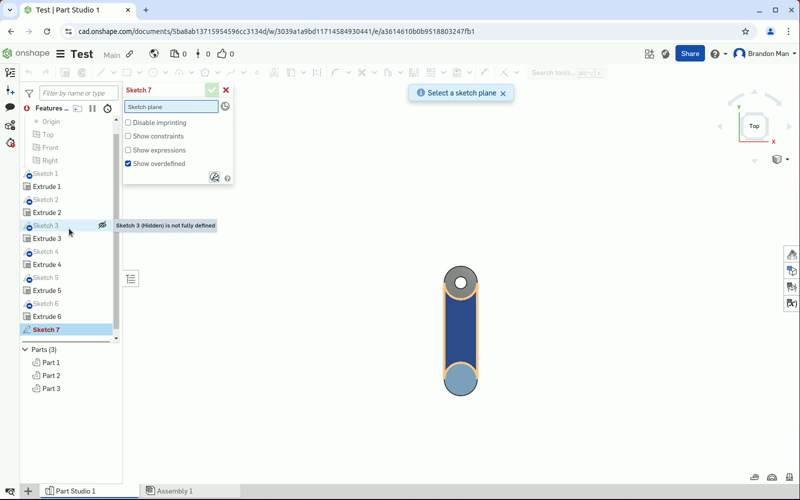
scroll(3)
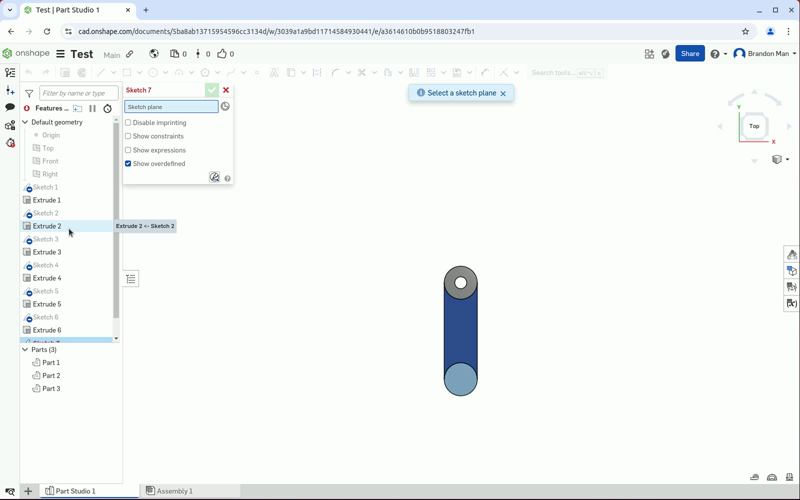
mouse_move(69, 150)
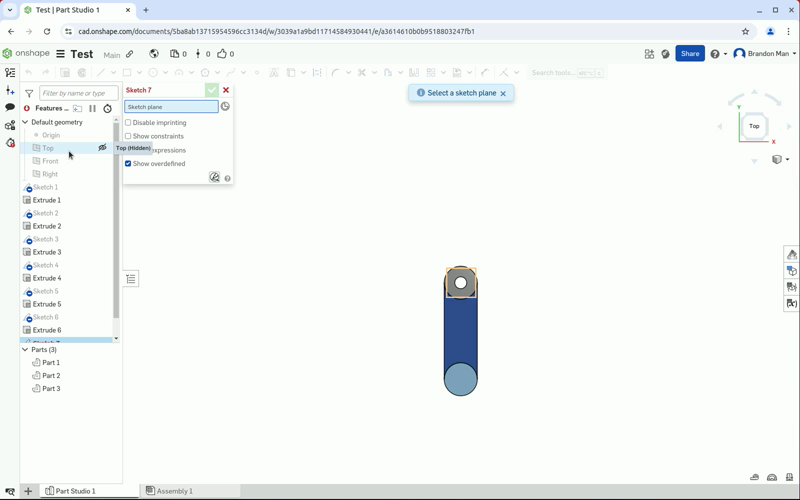
click(69, 150)
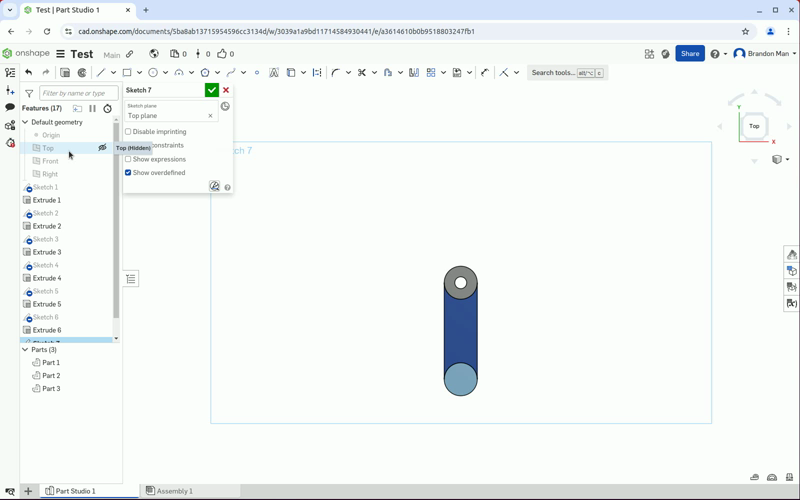
mouse_move(73, 352)
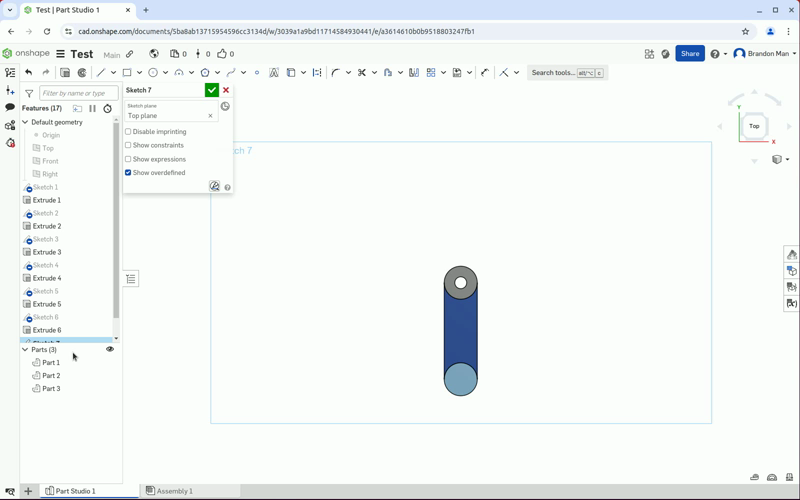
key(y)
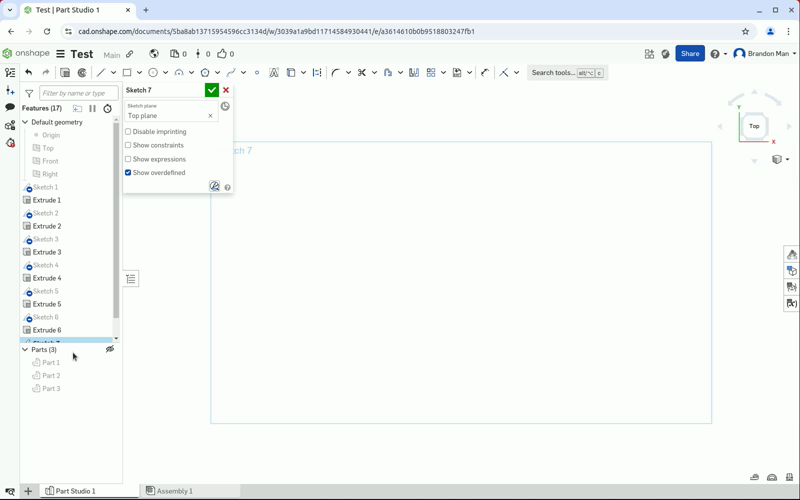
key(c)
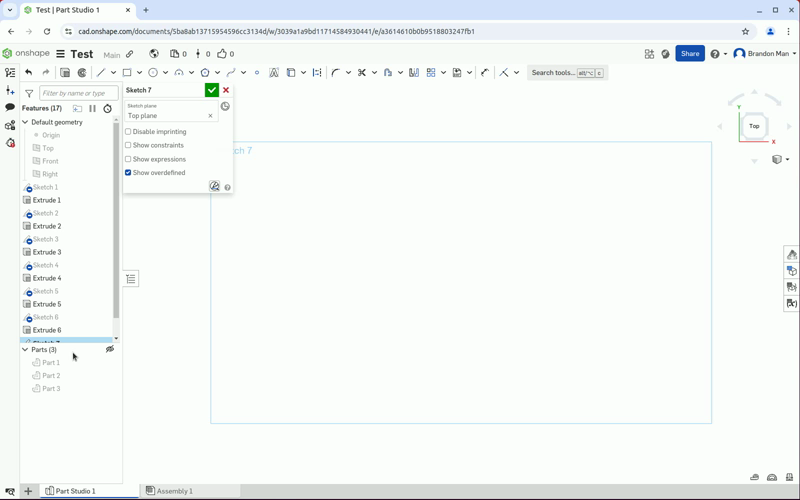
key_down(shift)
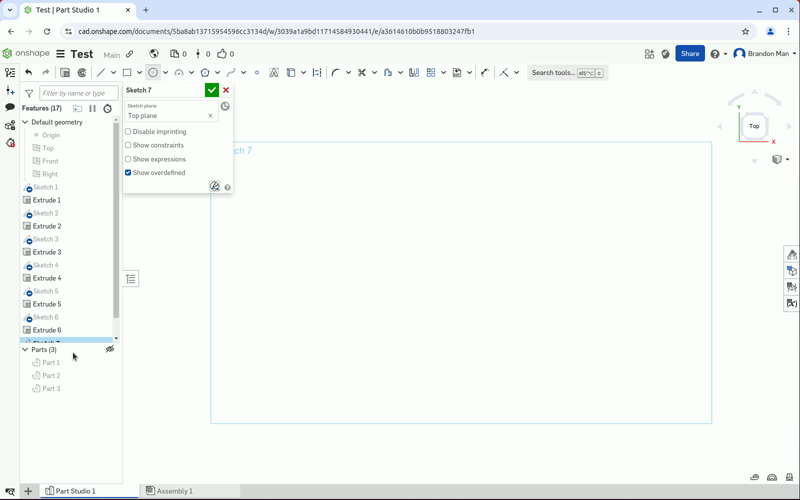
mouse_move(460, 379)
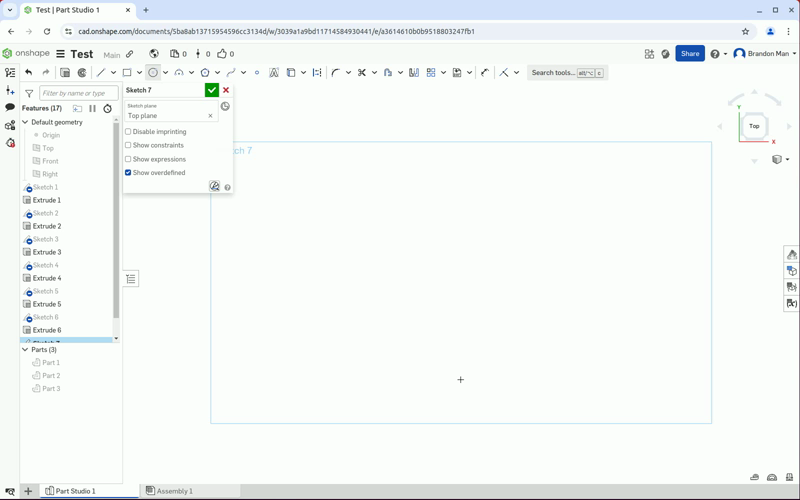
click(460, 379)
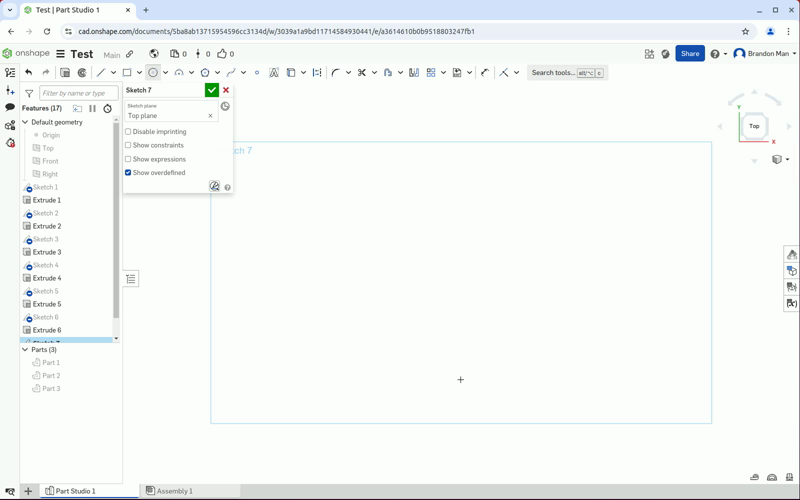
key_up(shift)
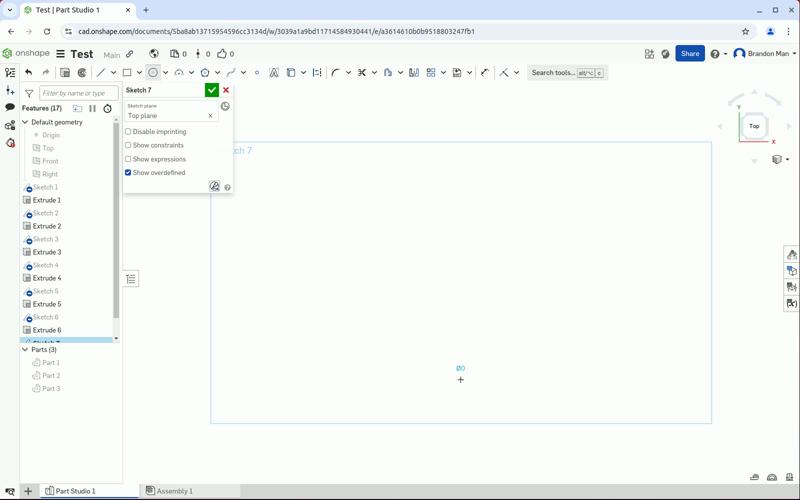
mouse_move(466, 379)
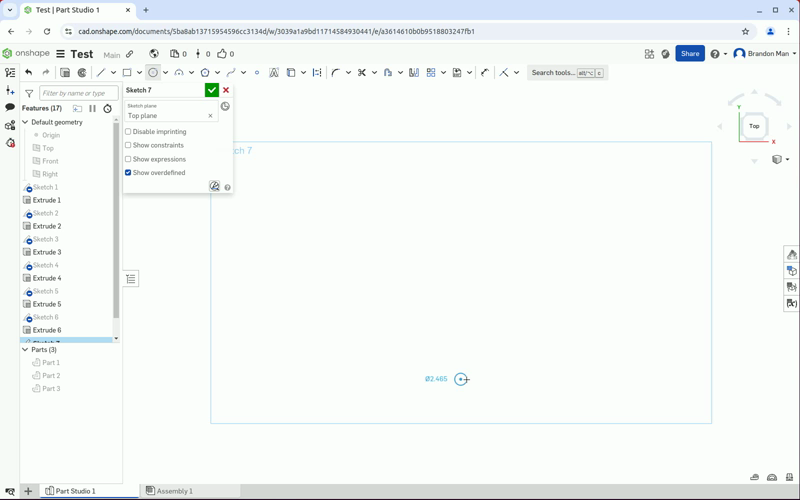
click(466, 379)
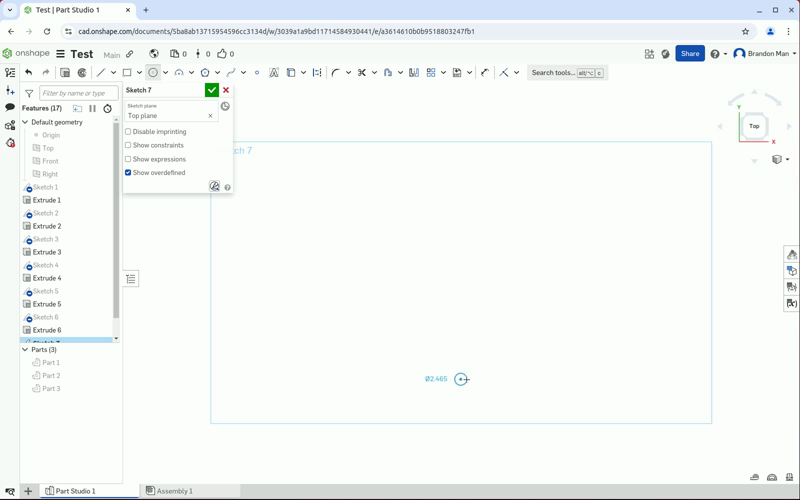
key(esc)
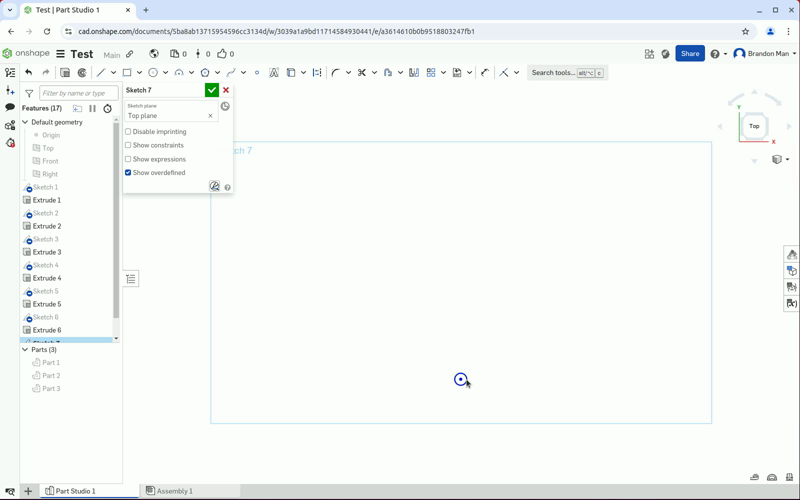
mouse_move(462, 375)
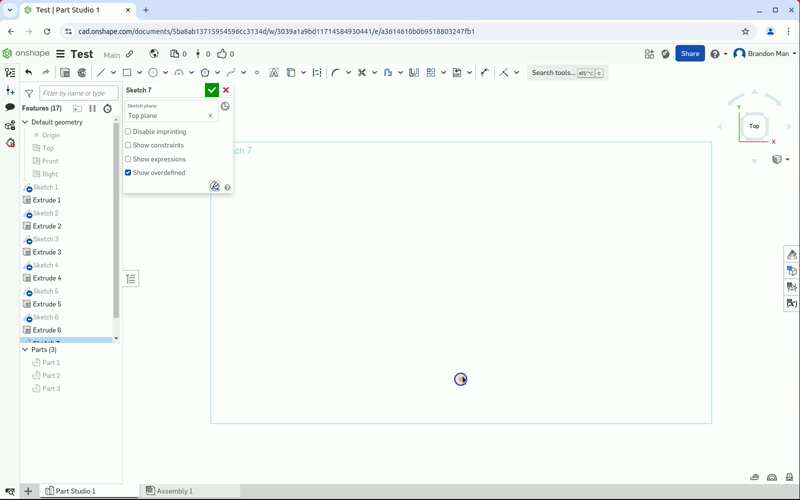
scroll(6)
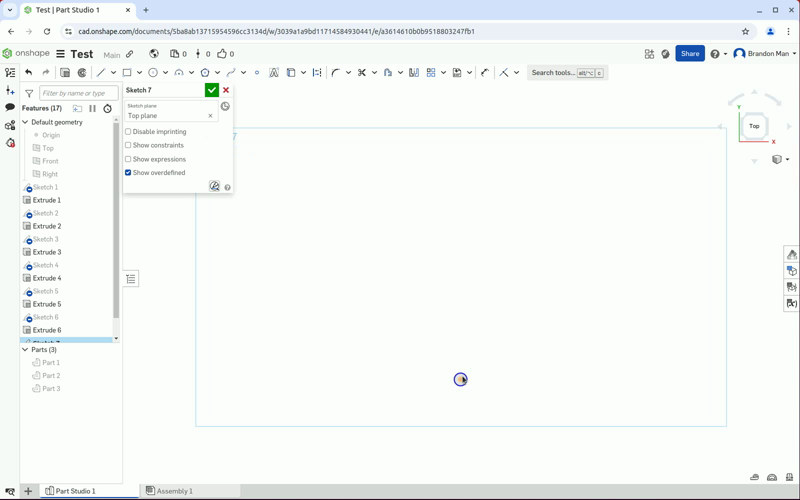
scroll(6)
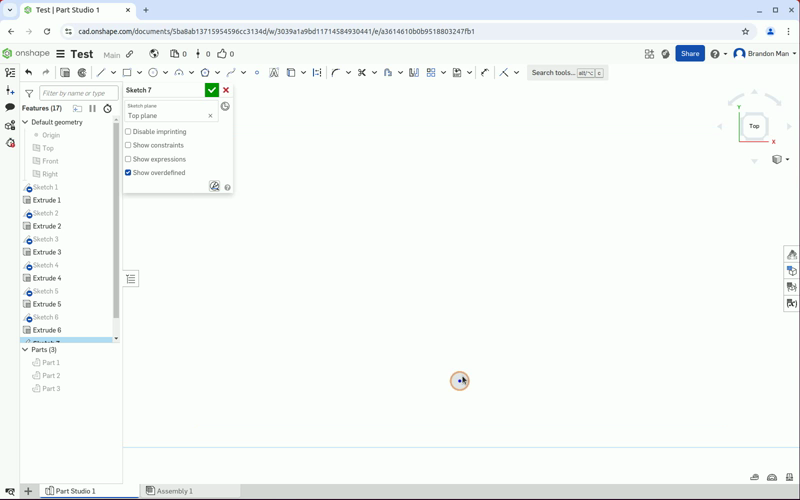
scroll(6)
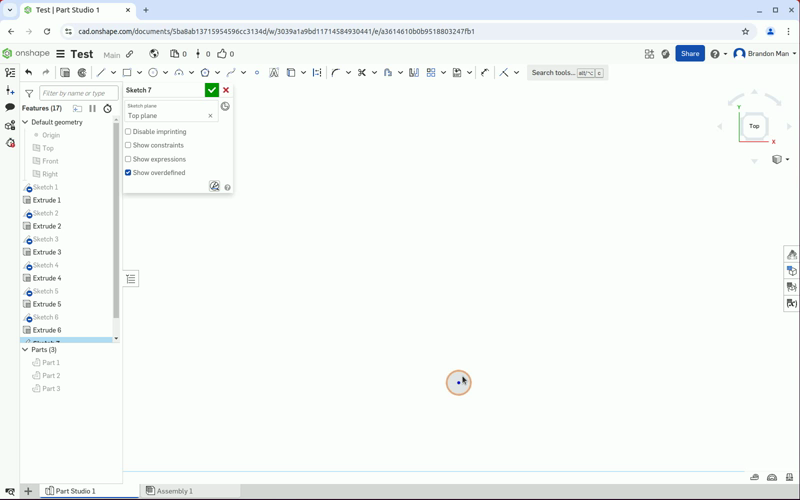
scroll(6)
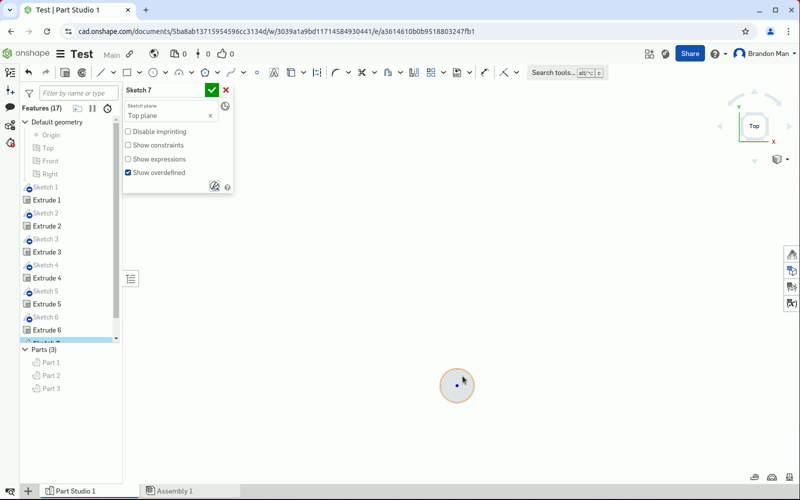
scroll(6)
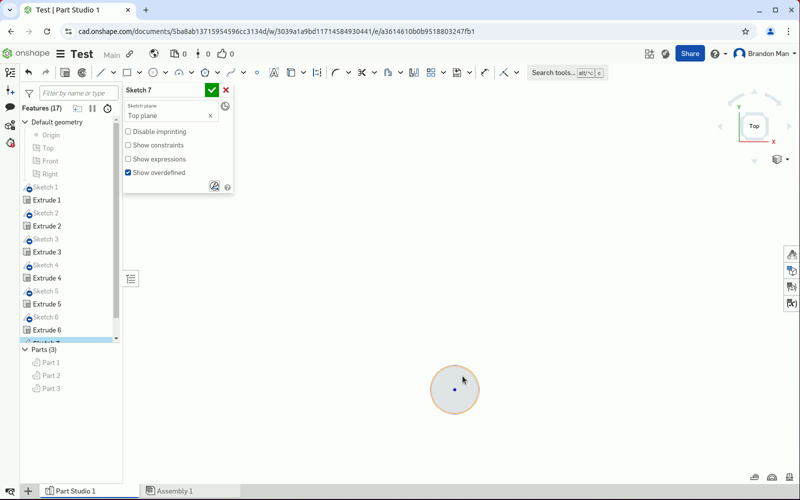
scroll(6)
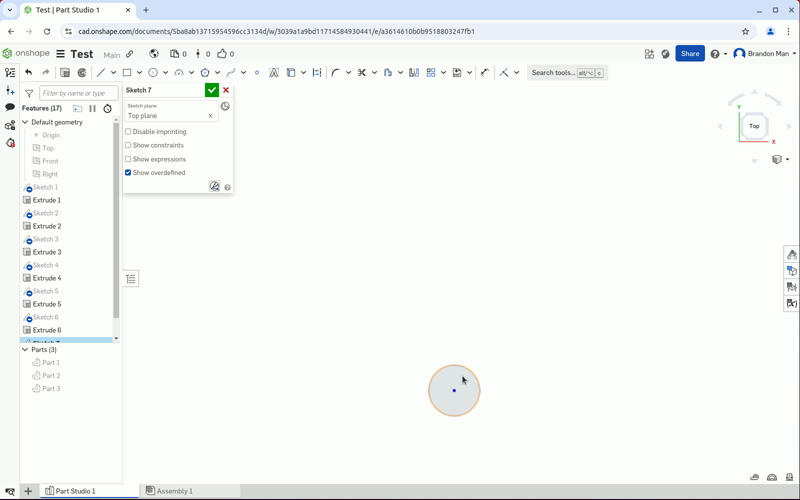
scroll(6)
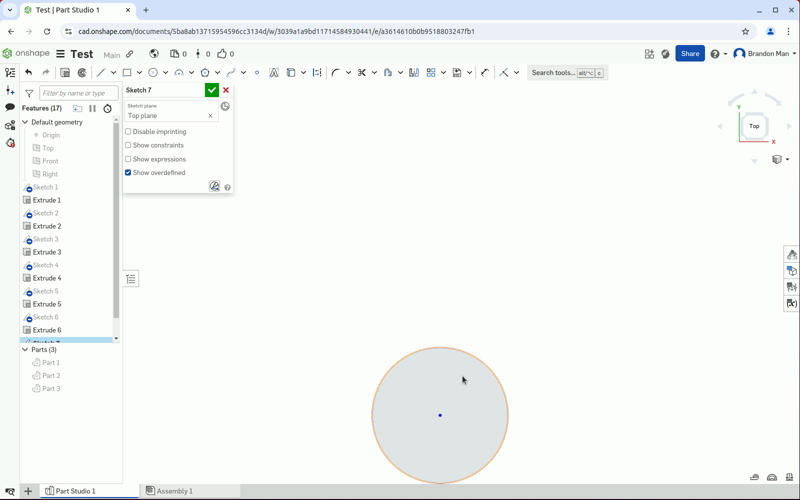
click(462, 375)
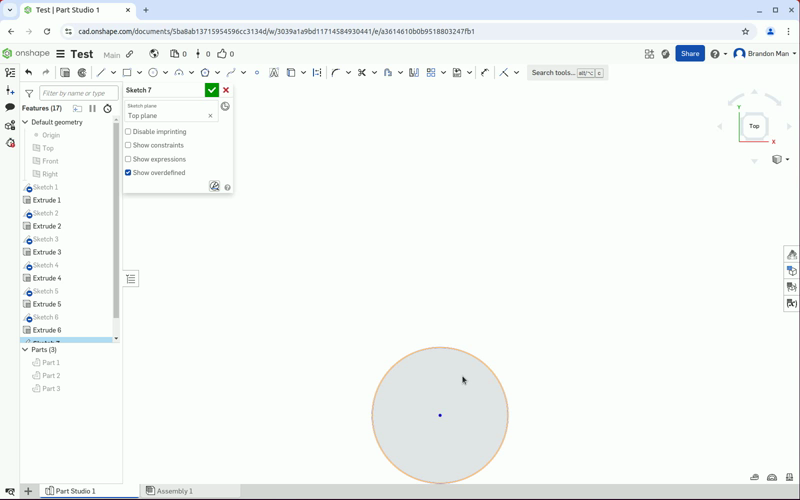
scroll(-6)
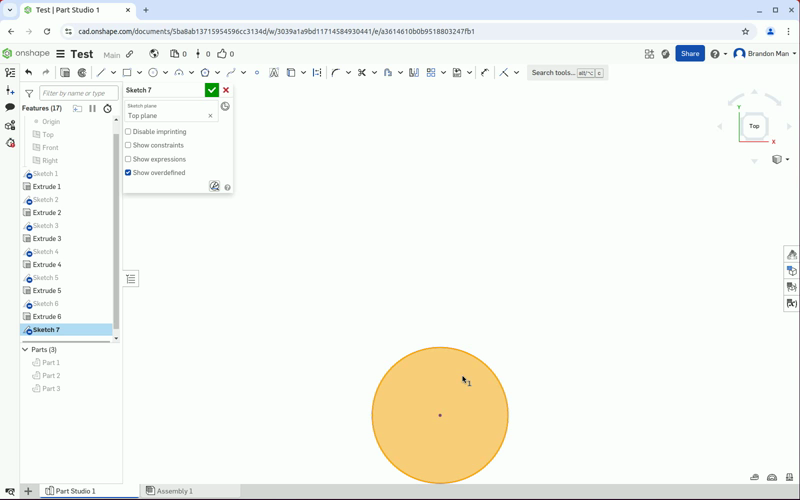
scroll(-6)
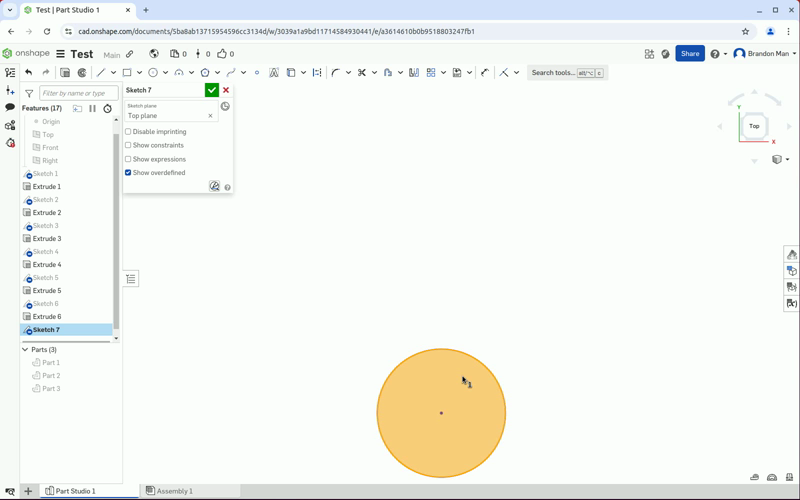
scroll(-6)
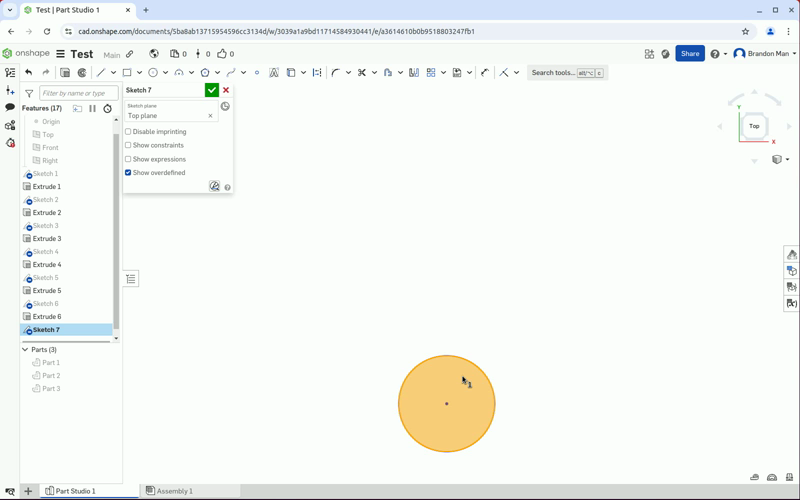
scroll(-6)
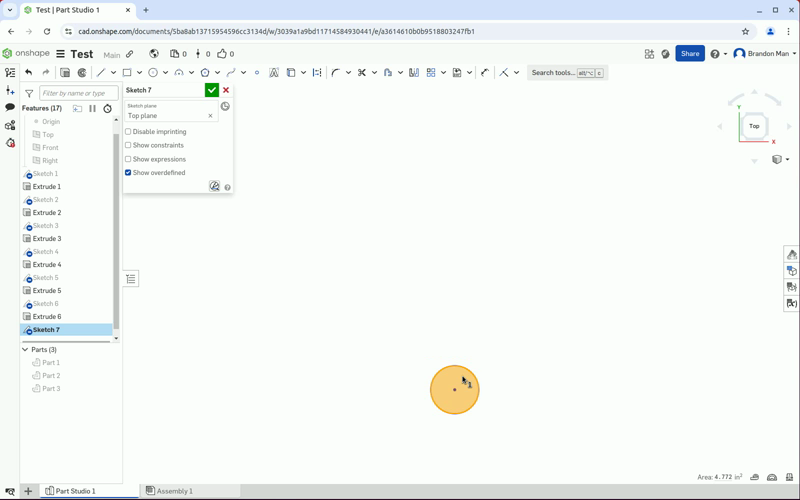
scroll(-6)
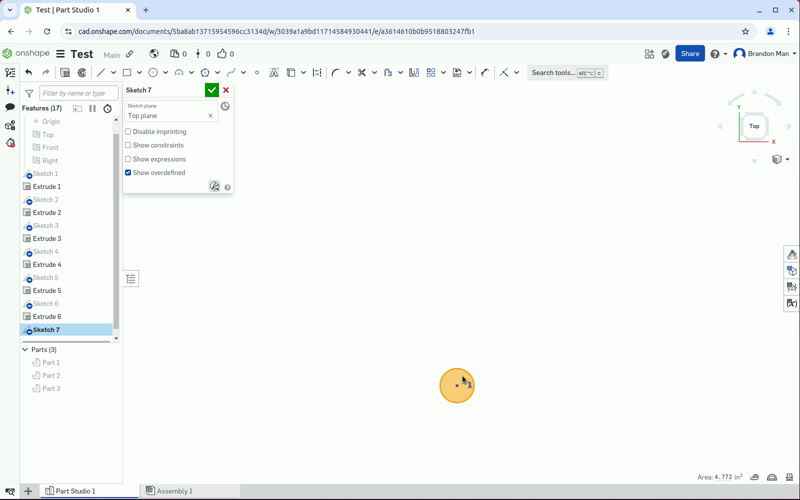
scroll(-6)
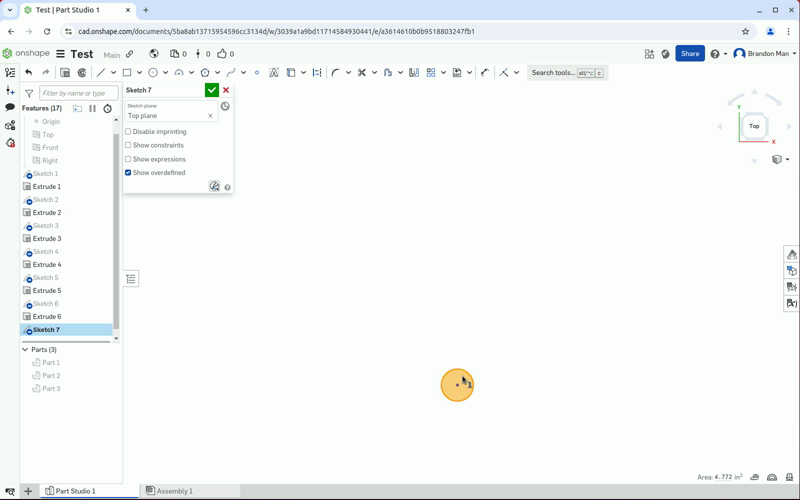
scroll(-6)
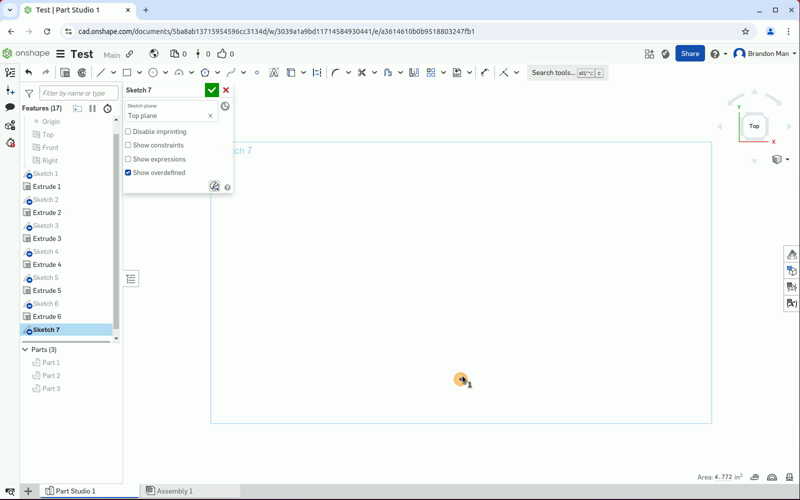
mouse_move(73, 352)
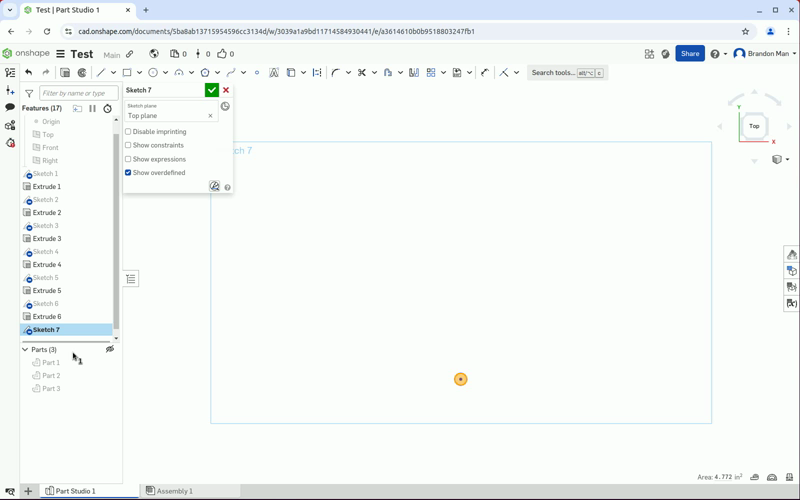
key(shift+y)
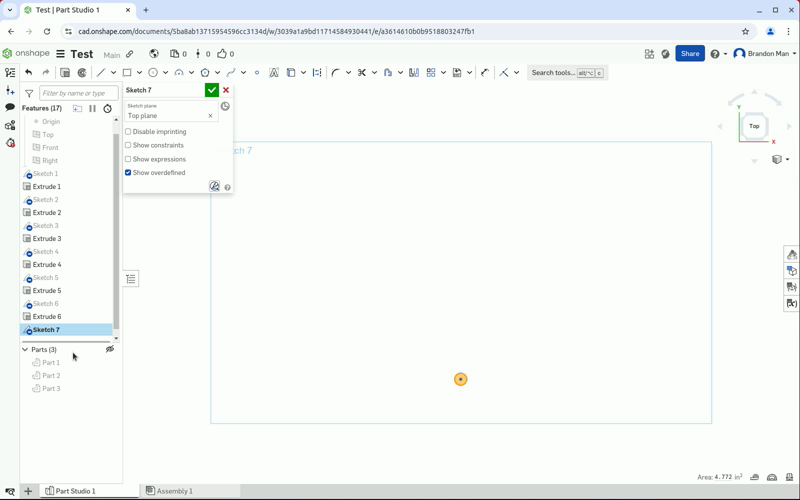
key(shift+e)
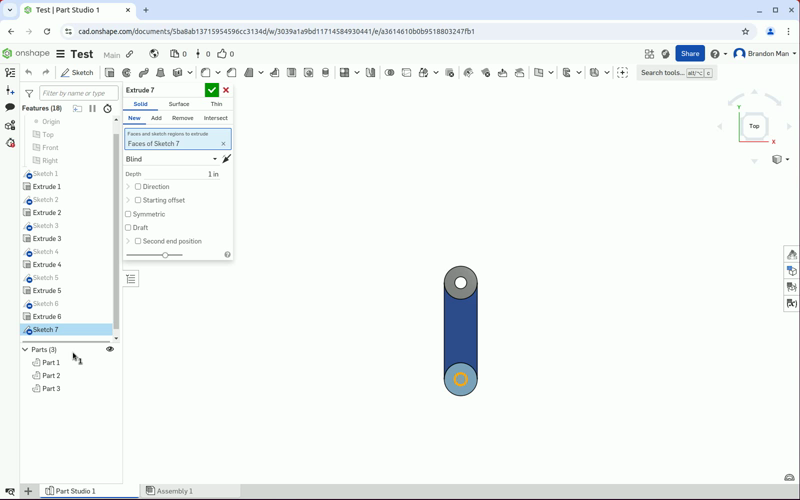
mouse_move(143, 106)
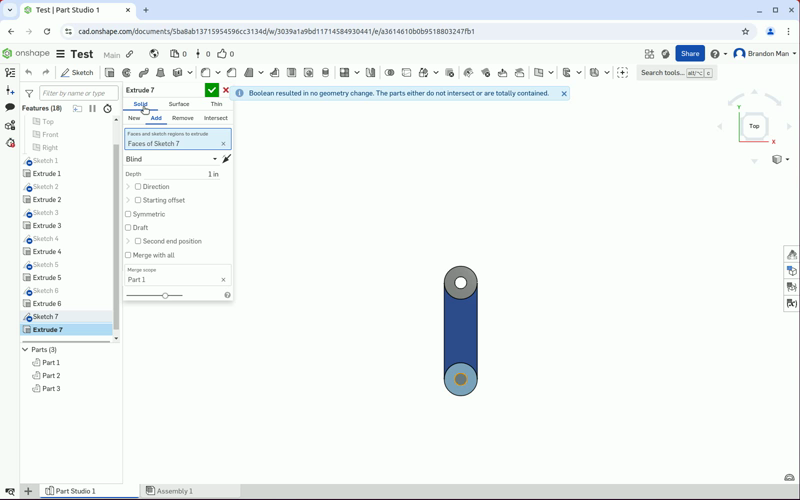
click(143, 106)
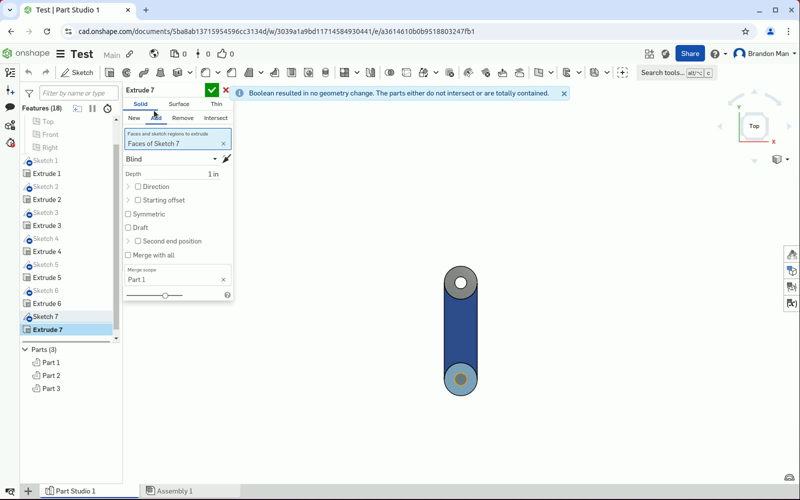
mouse_move(186, 120)
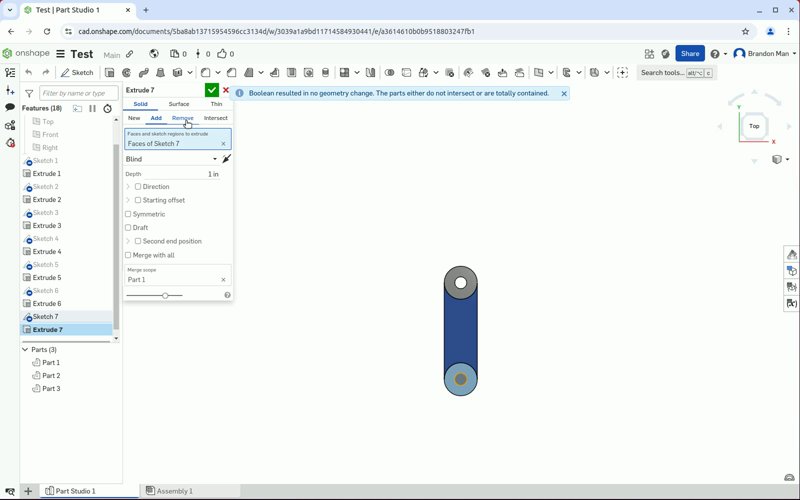
click(186, 120)
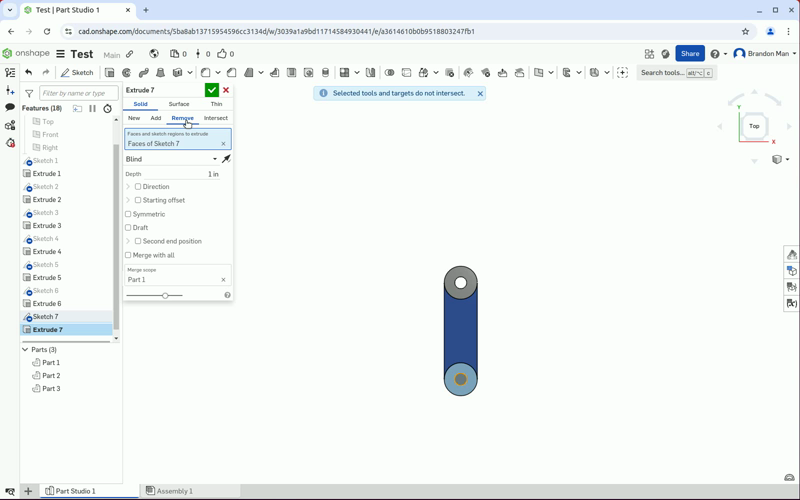
key(tab, 4)
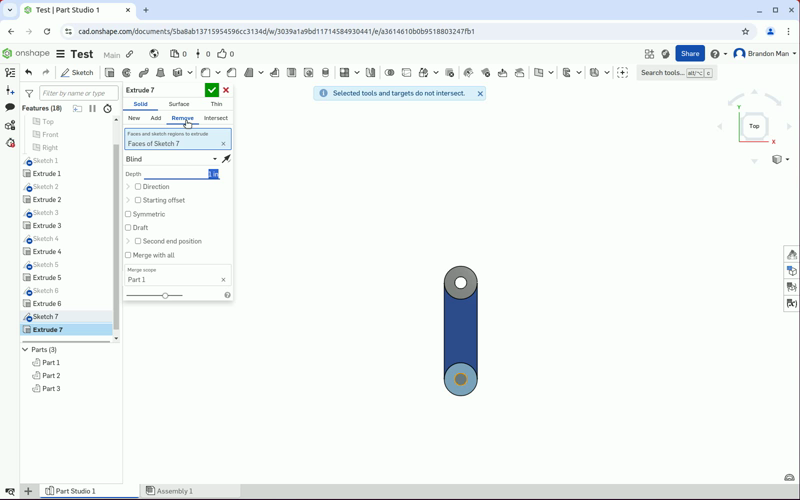
text(-2.166)
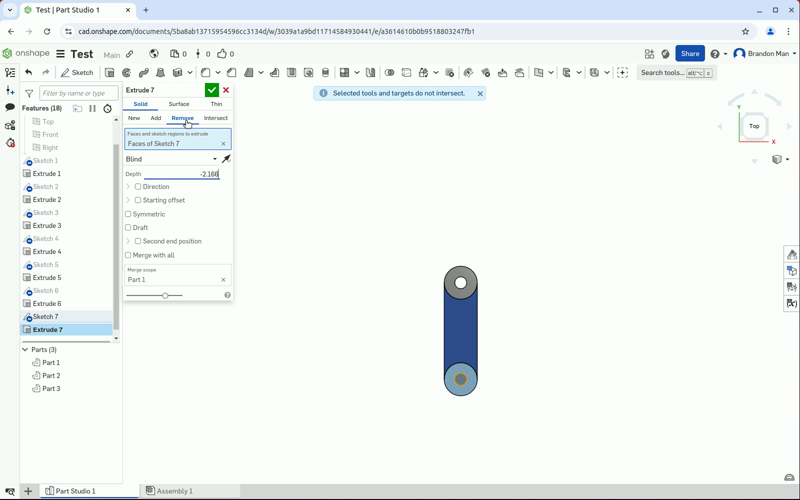
key(tab, 6)
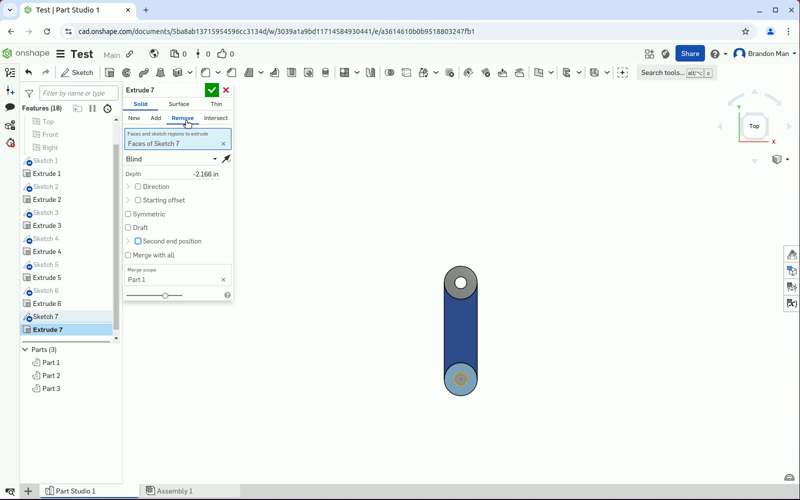
key(space)
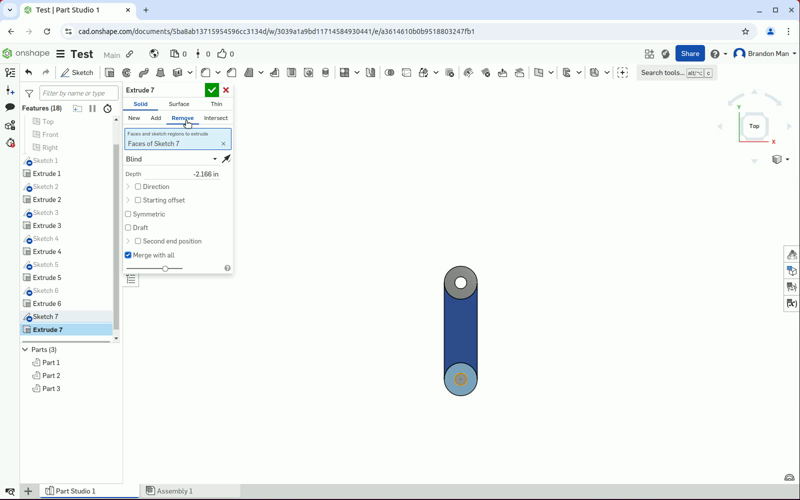
key(enter)
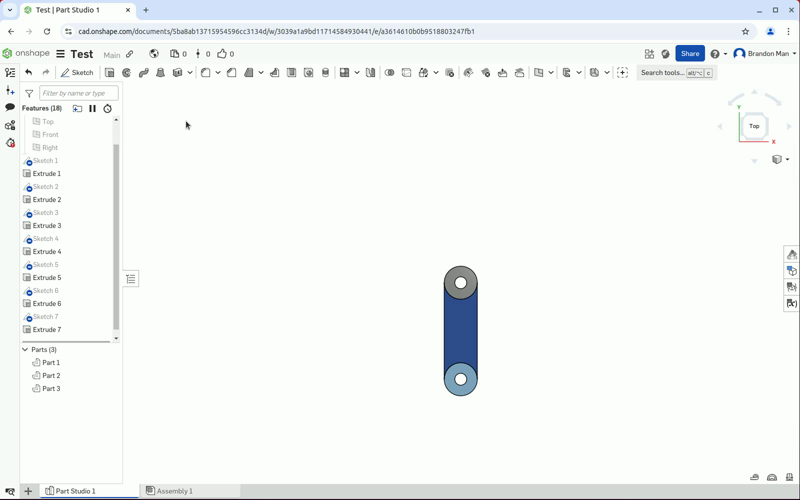
key(shift+h)
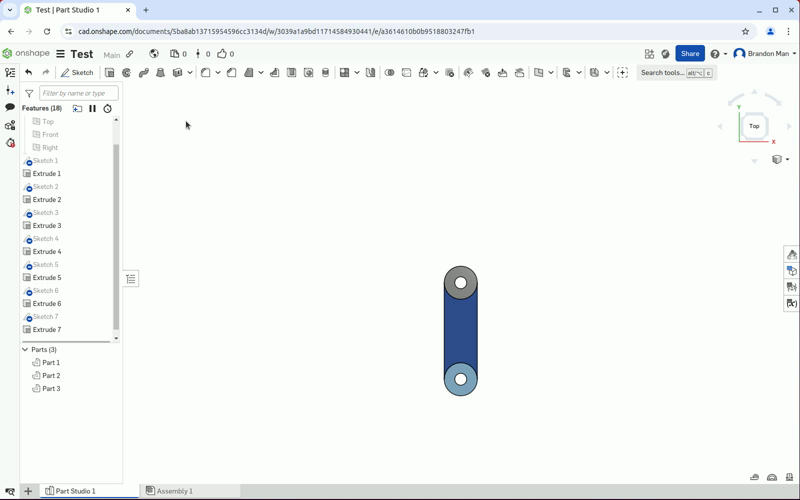
key(shift+h)
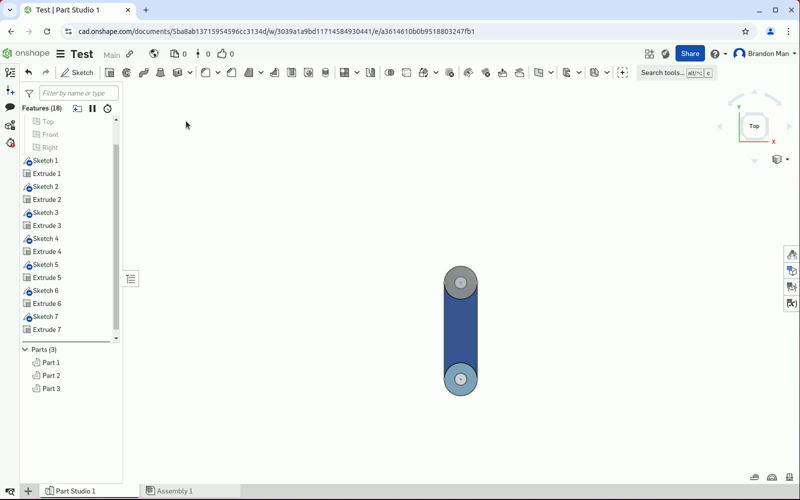
key(shift+7)
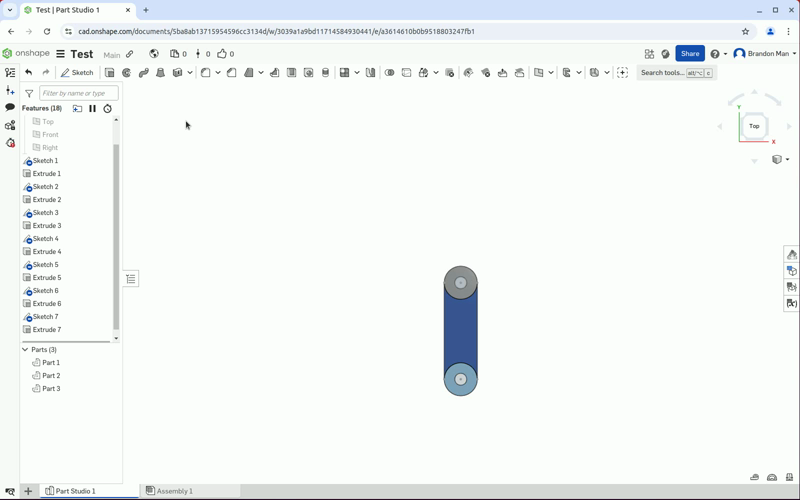
key(up, 3)
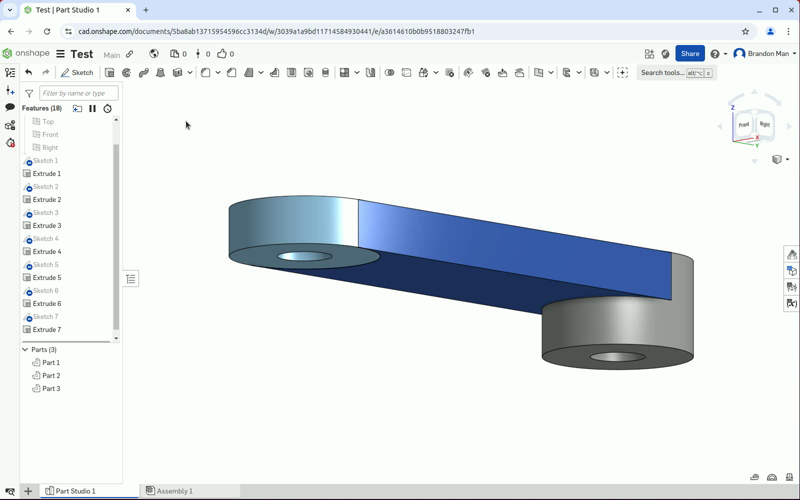
key(left, 3)
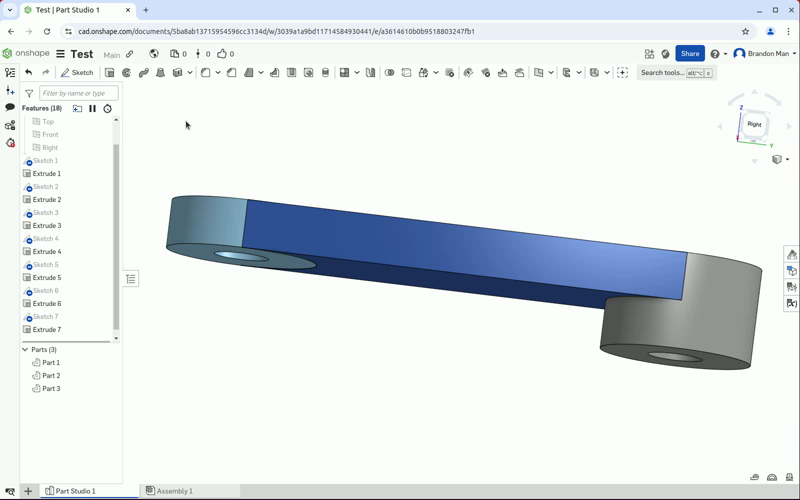
key(right, 3)
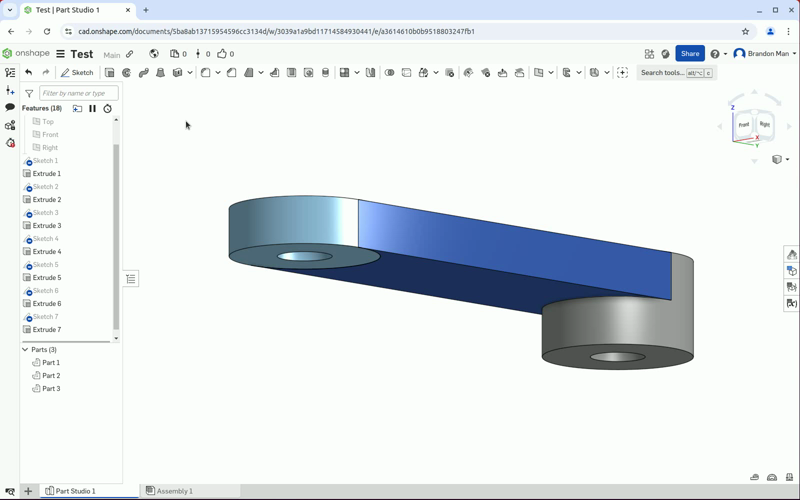
key(down, 3)
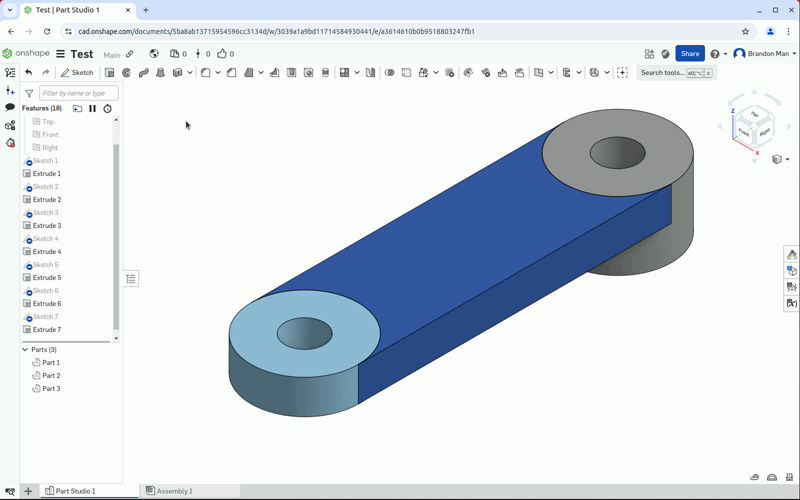
mouse_move(69, 163)
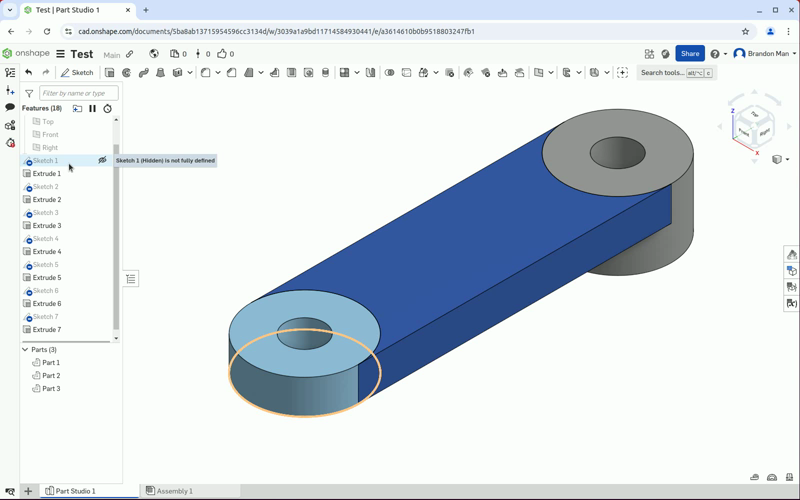
click(69, 163)